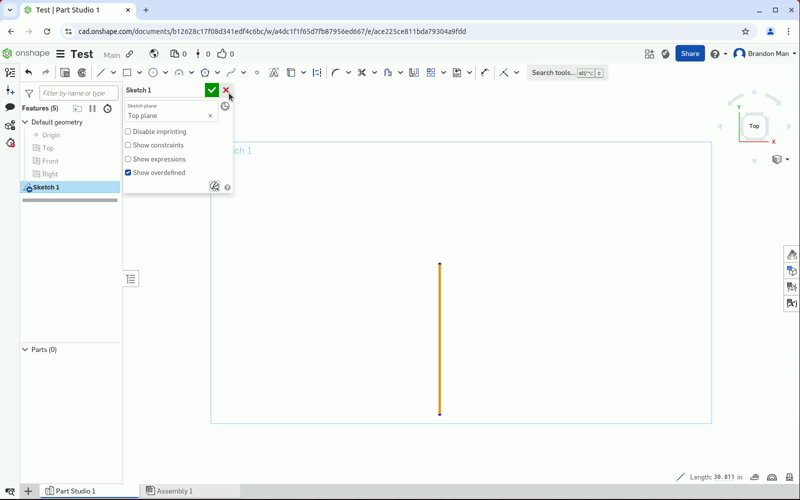
key(shift+h)
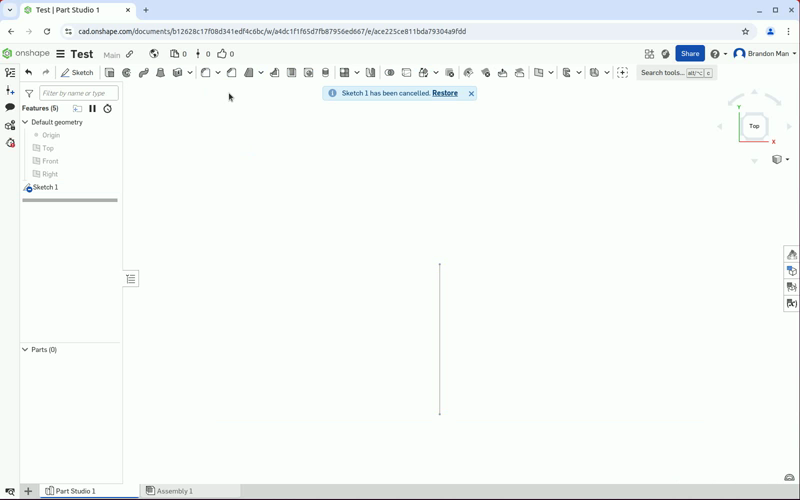
key(shift+s)
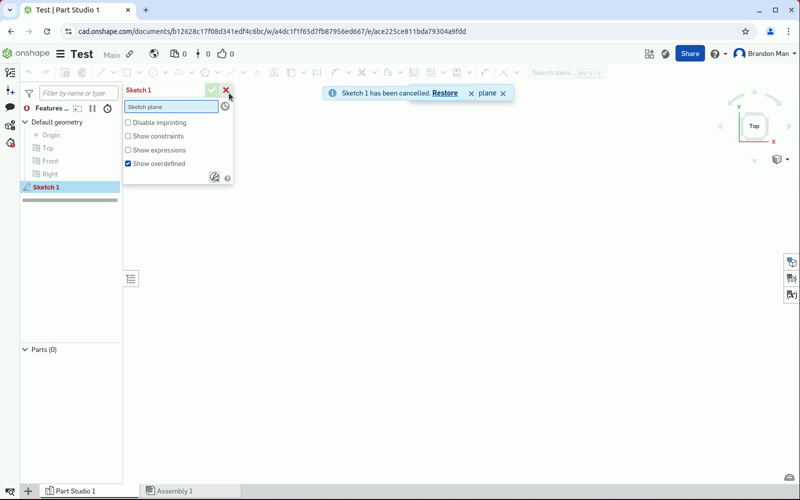
mouse_move(73, 150)
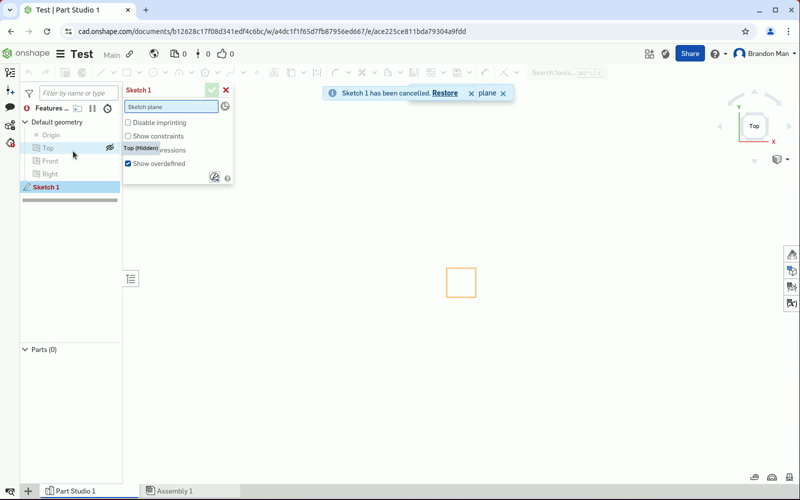
click(73, 150)
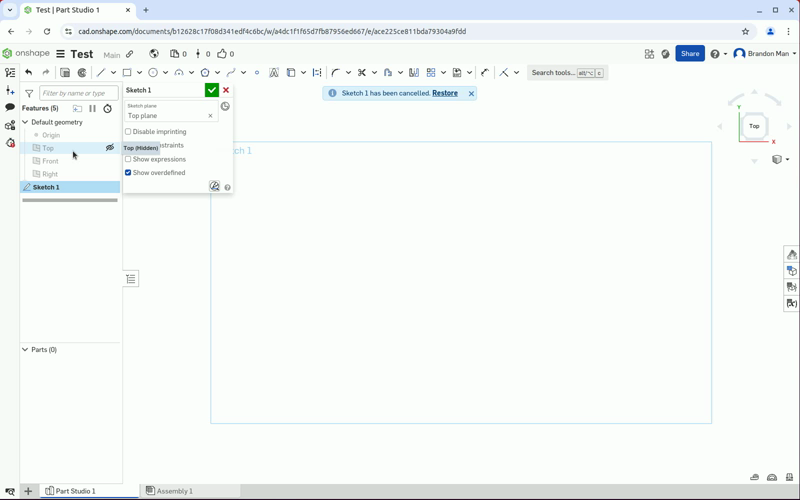
mouse_move(73, 352)
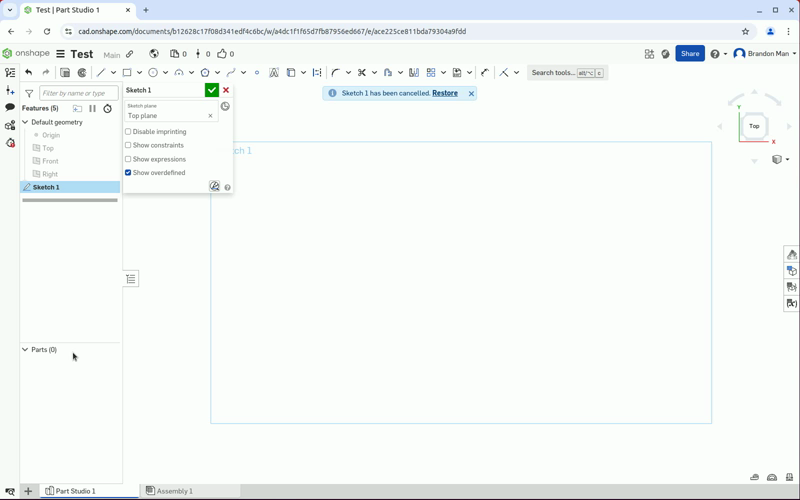
key(y)
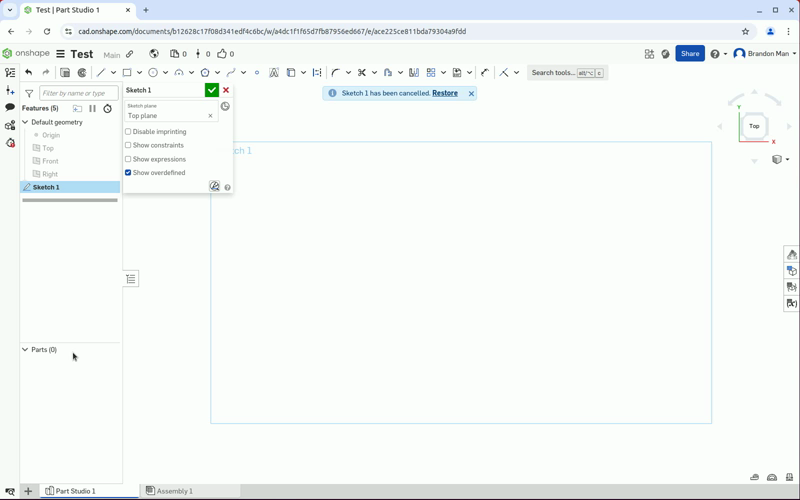
key(a)
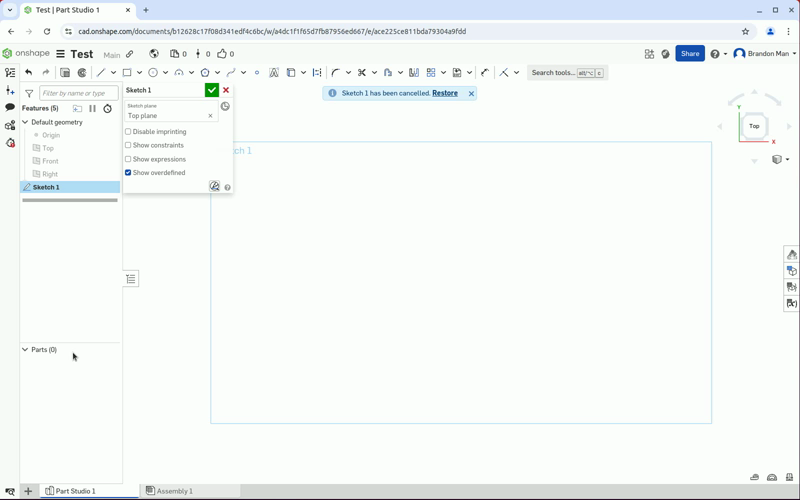
key_down(shift)
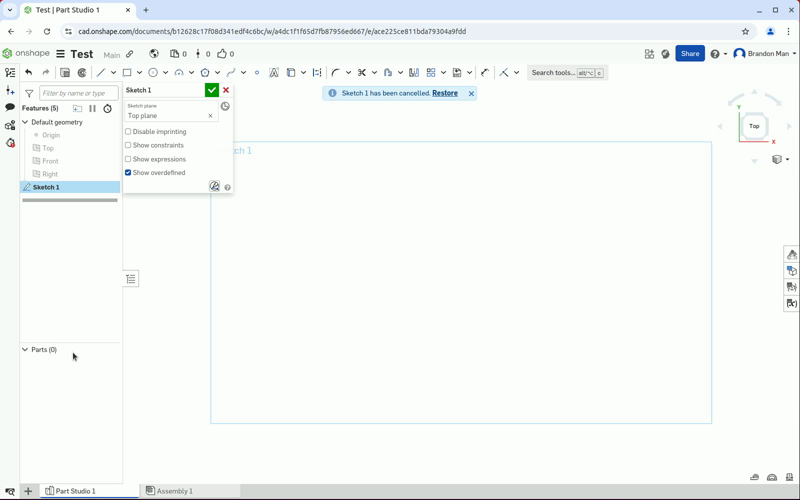
mouse_move(538, 184)
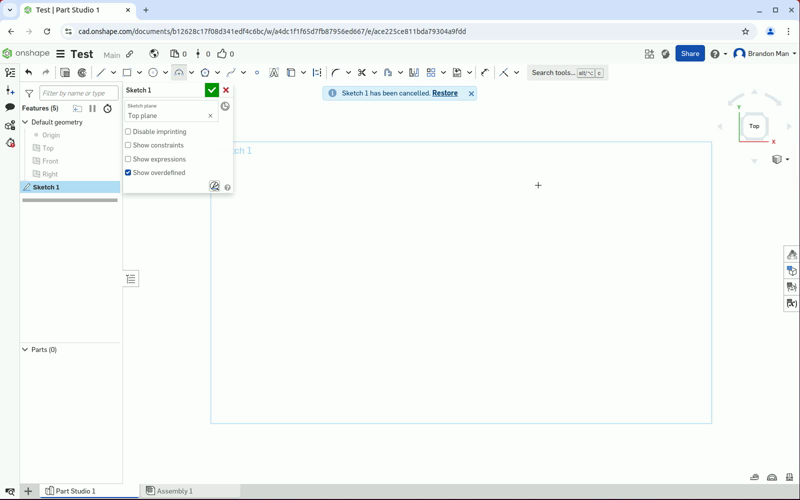
click(538, 184)
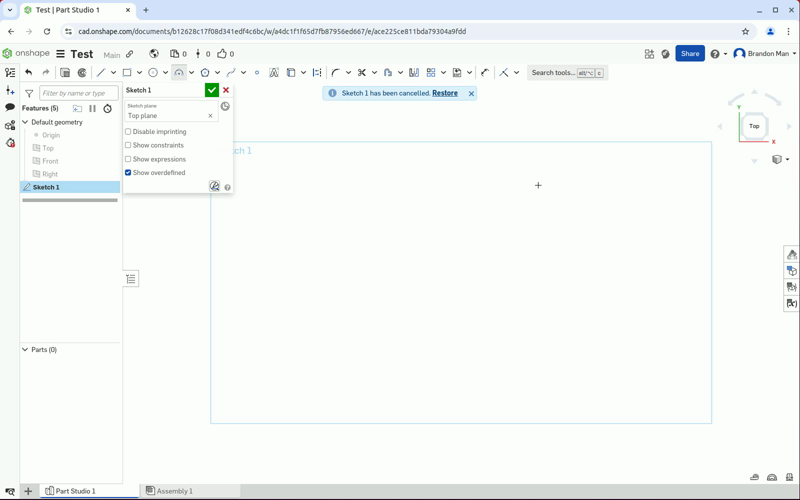
key_up(shift)
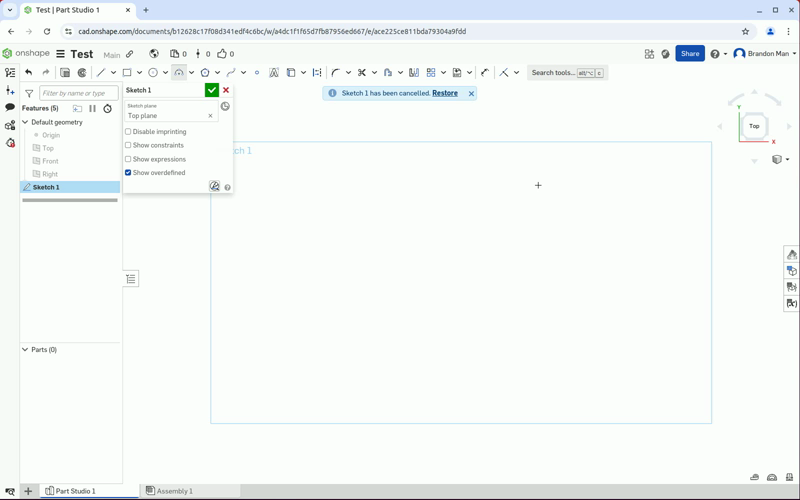
key_down(shift)
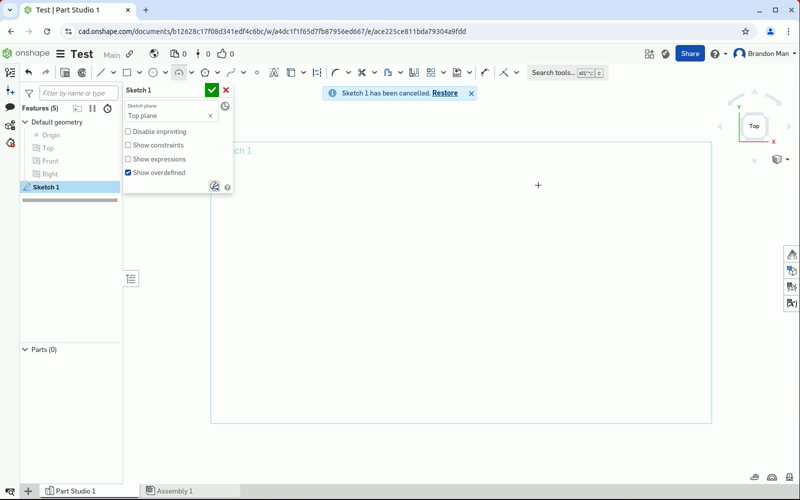
mouse_move(542, 188)
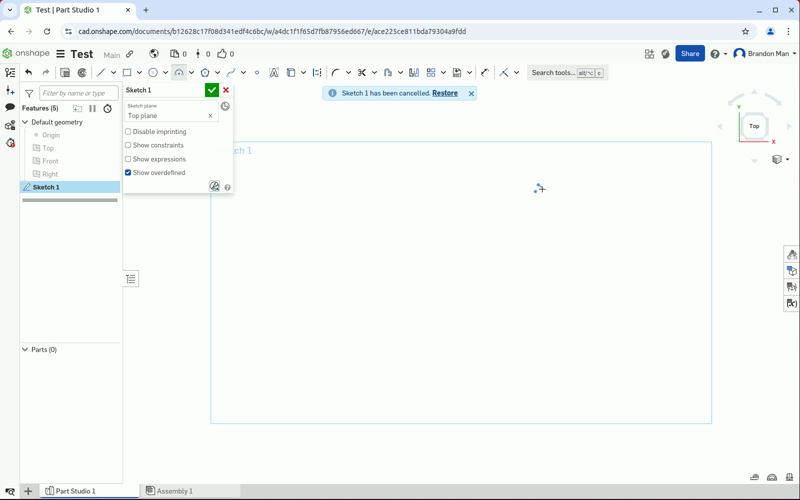
scroll(6)
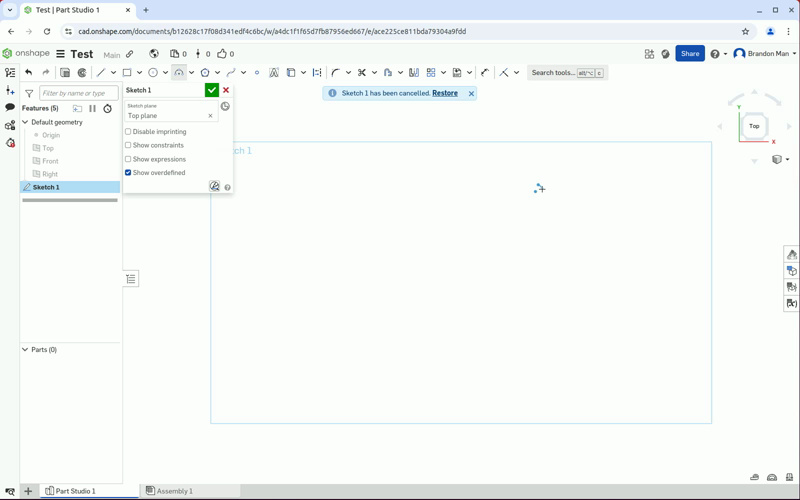
scroll(6)
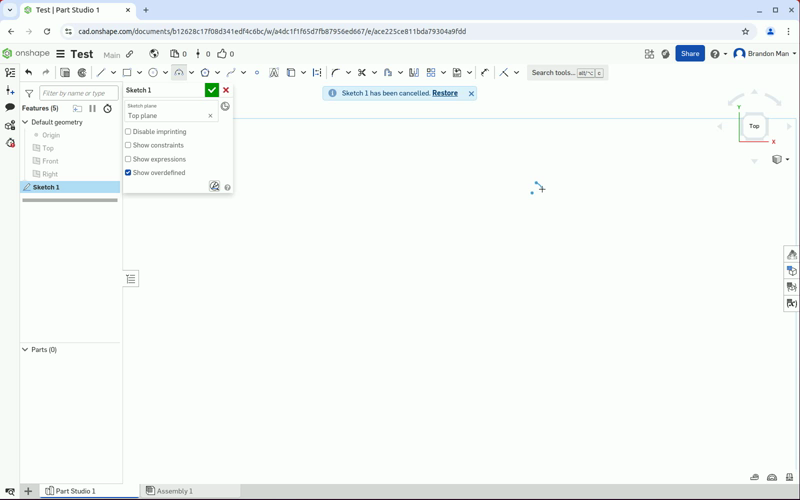
scroll(6)
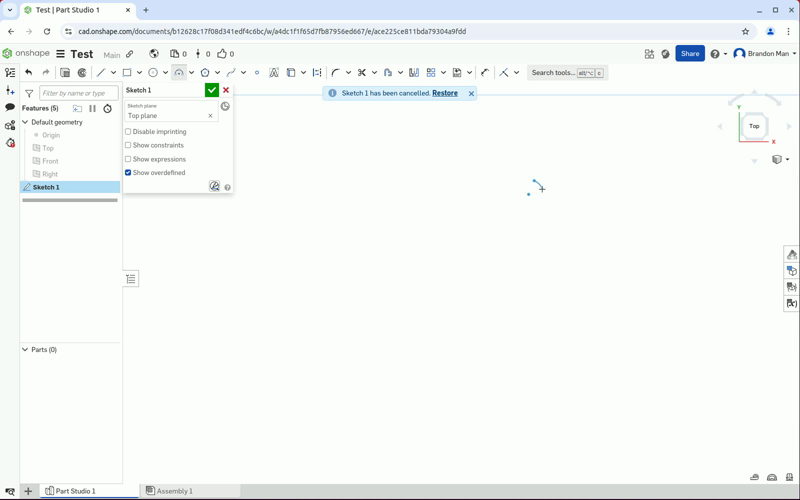
scroll(6)
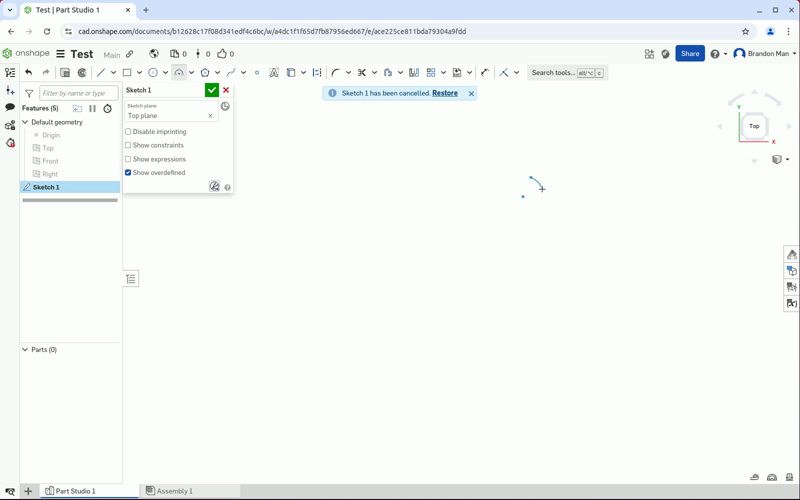
scroll(6)
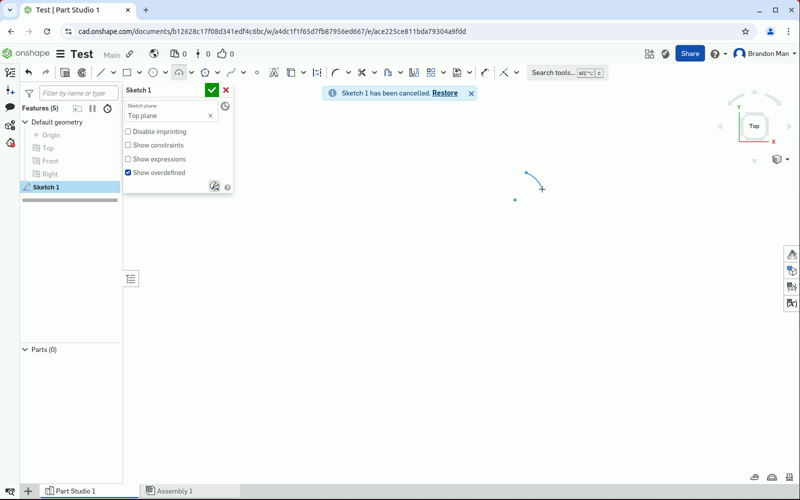
scroll(6)
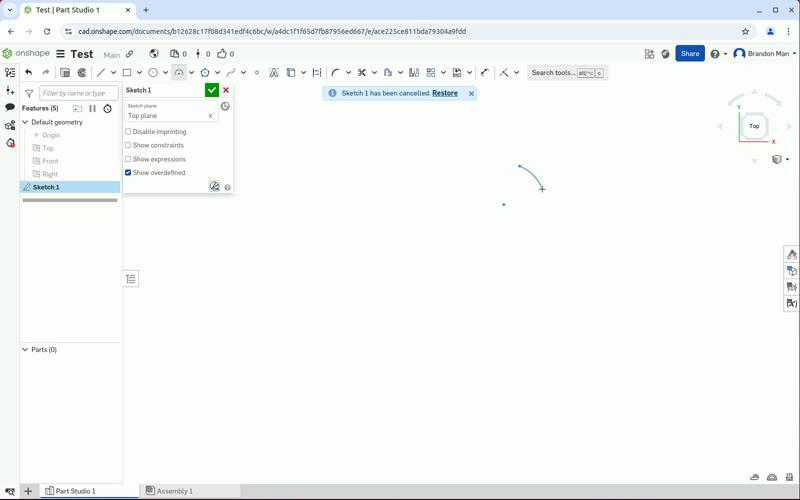
scroll(6)
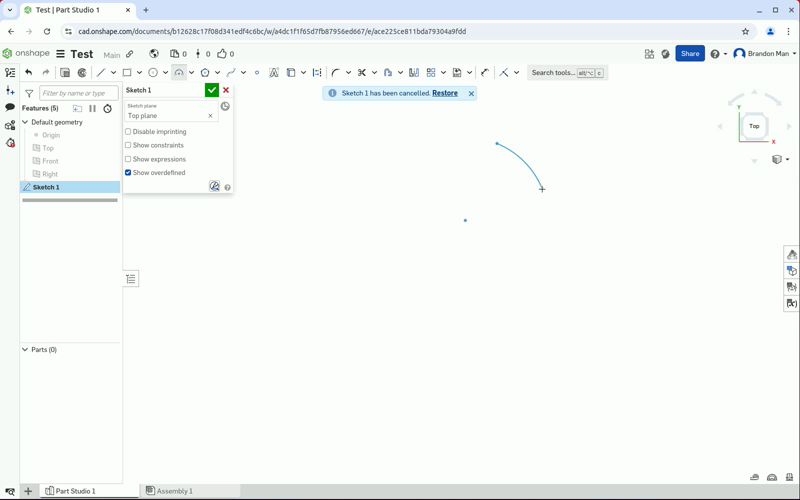
click(542, 188)
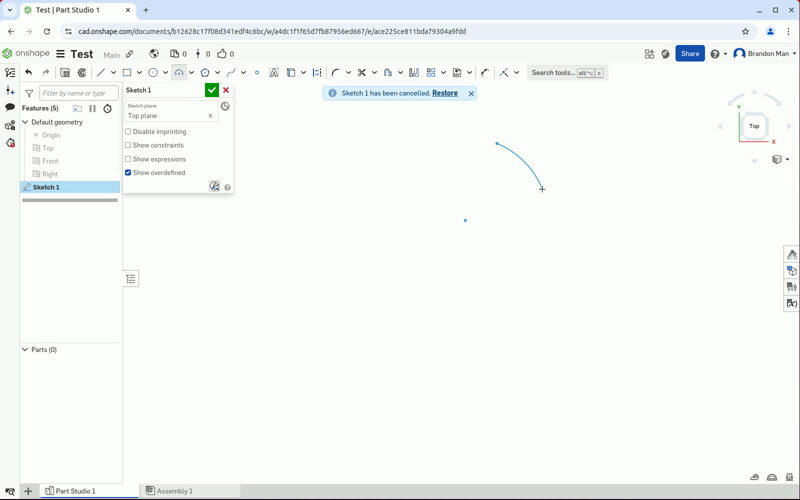
scroll(-6)
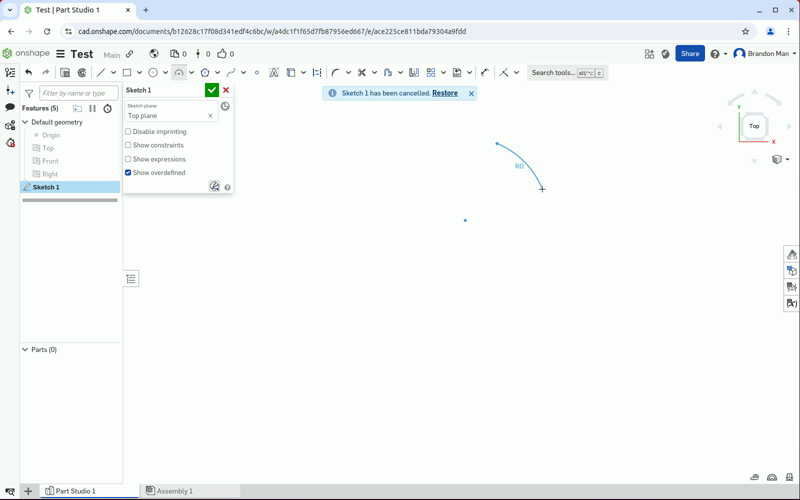
scroll(-6)
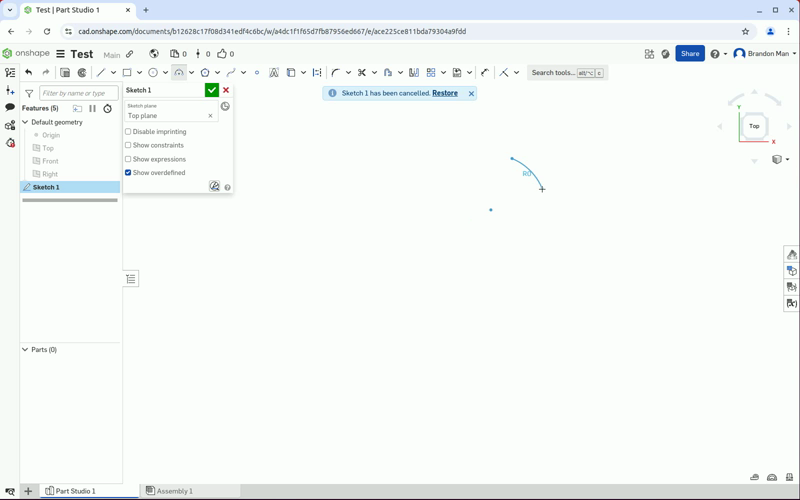
scroll(-6)
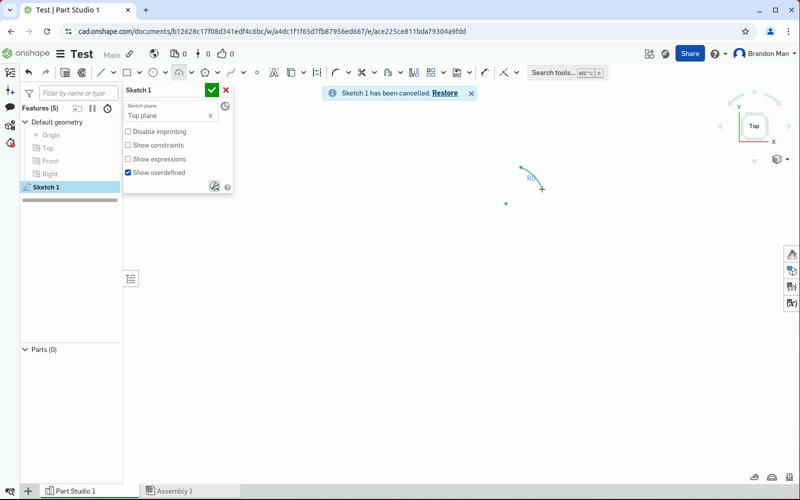
scroll(-6)
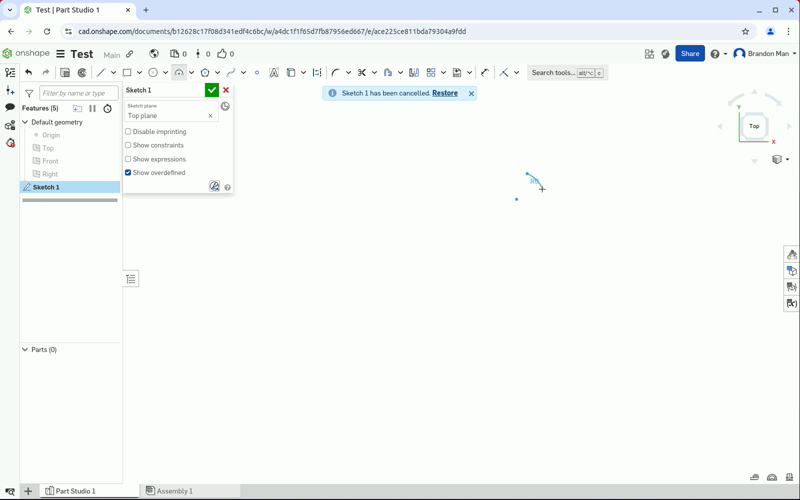
scroll(-6)
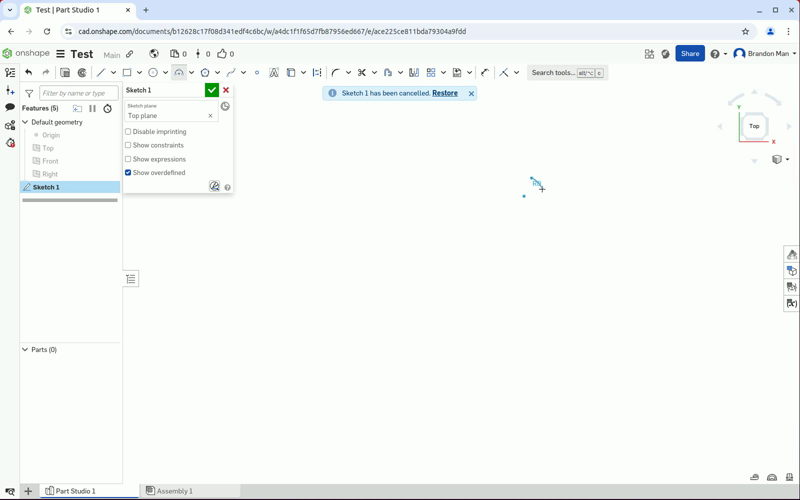
scroll(-6)
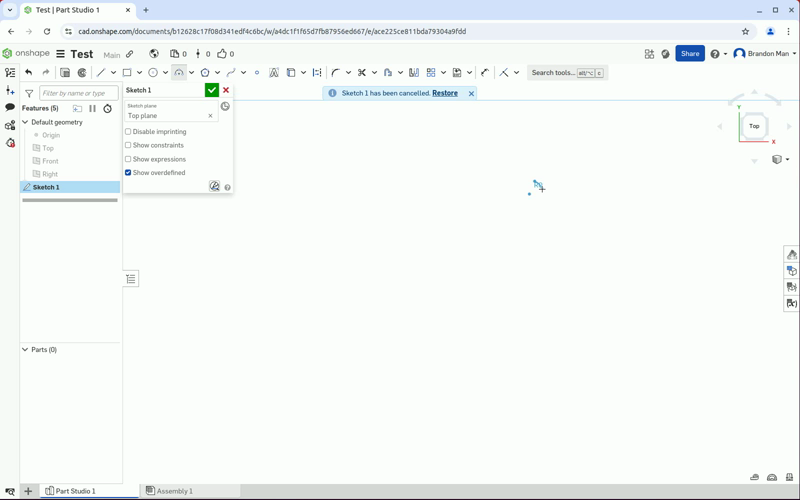
scroll(-6)
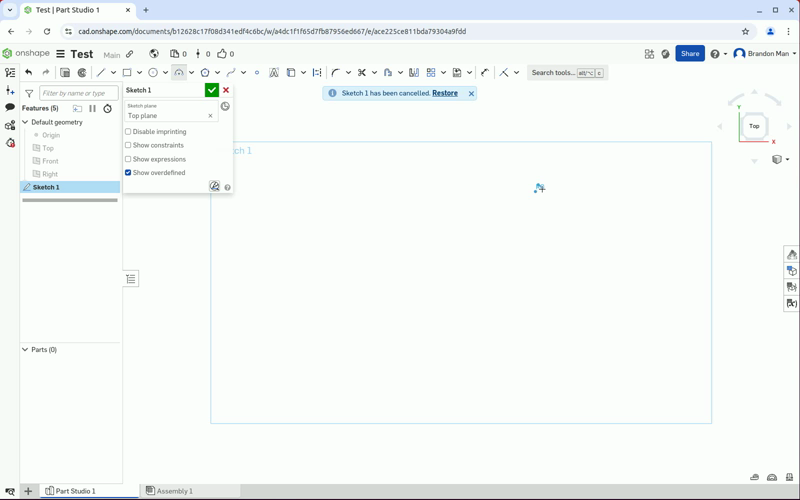
mouse_move(539, 187)
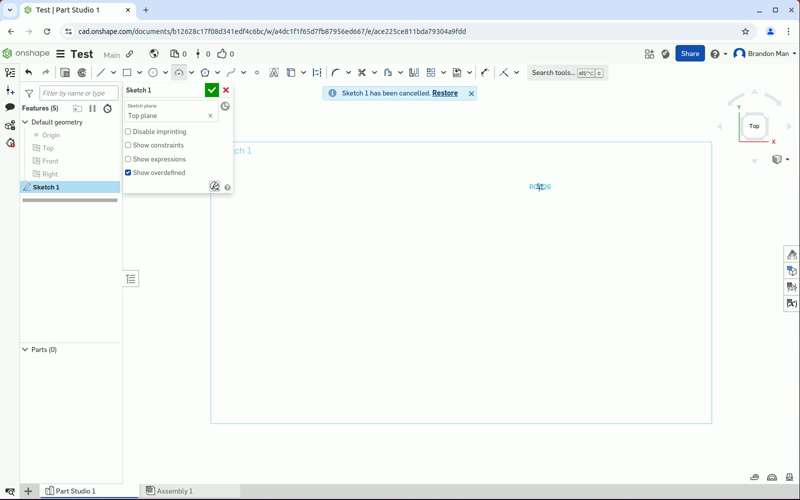
scroll(6)
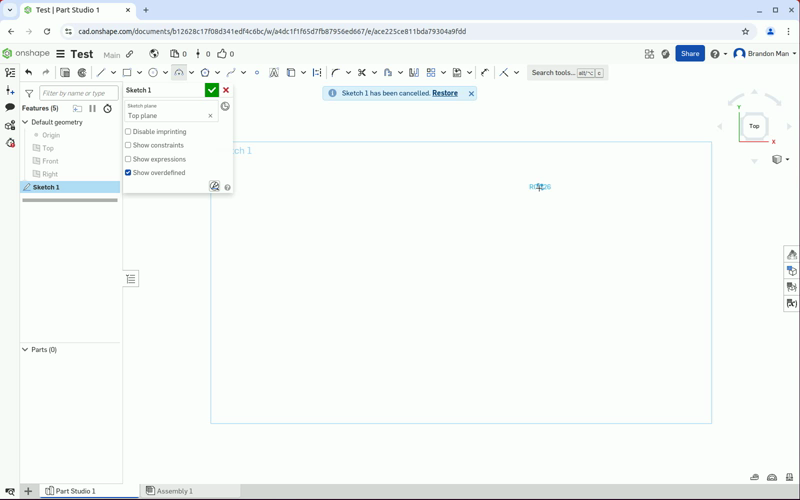
scroll(6)
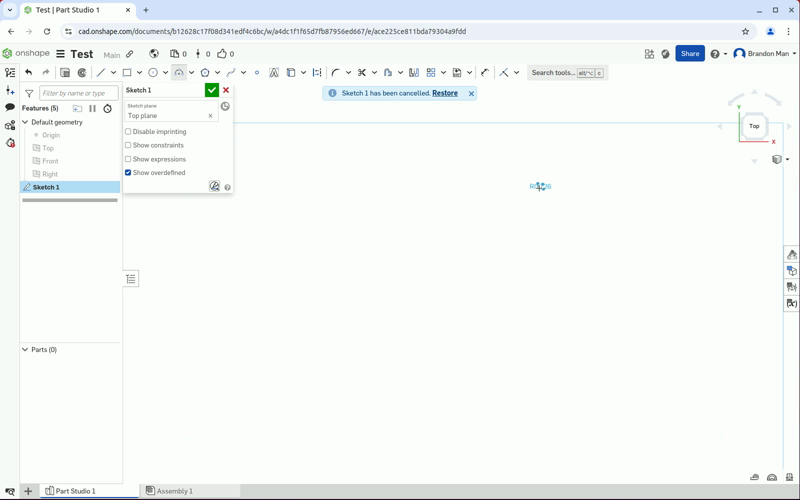
scroll(6)
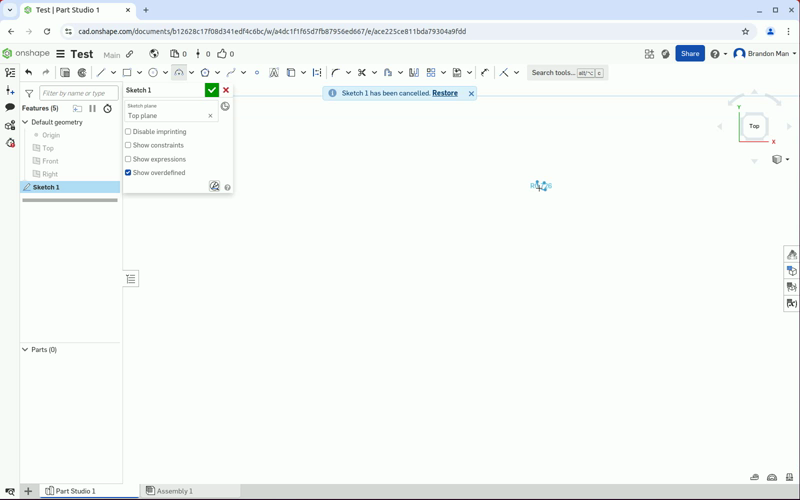
scroll(6)
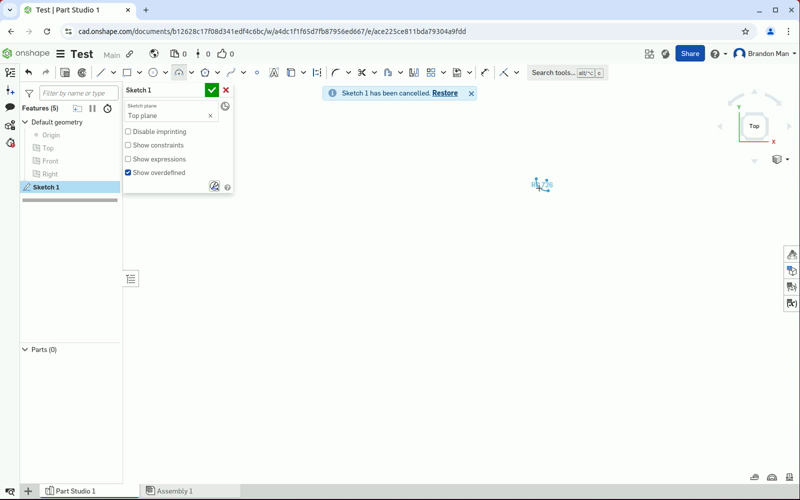
scroll(6)
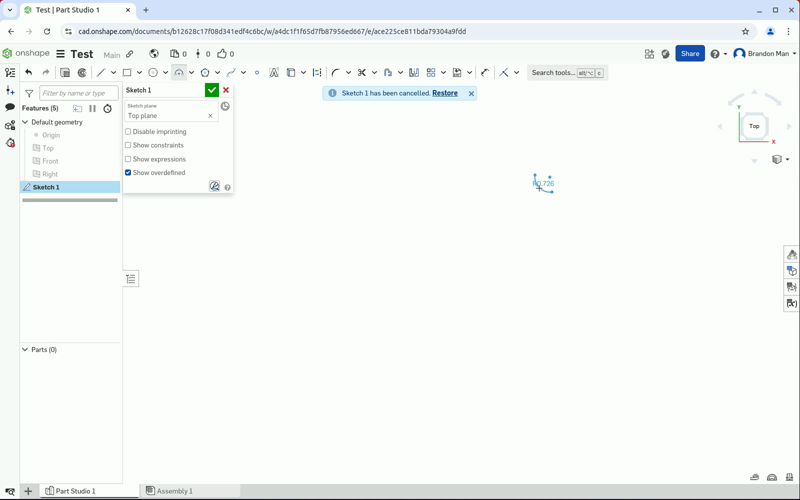
scroll(6)
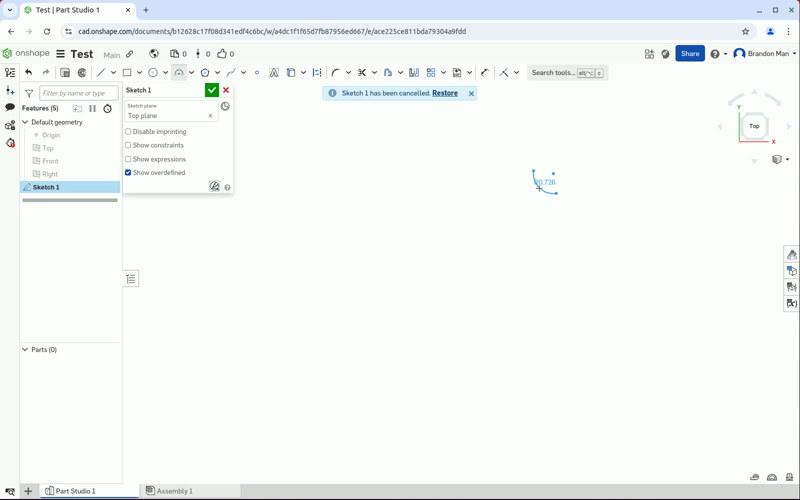
scroll(6)
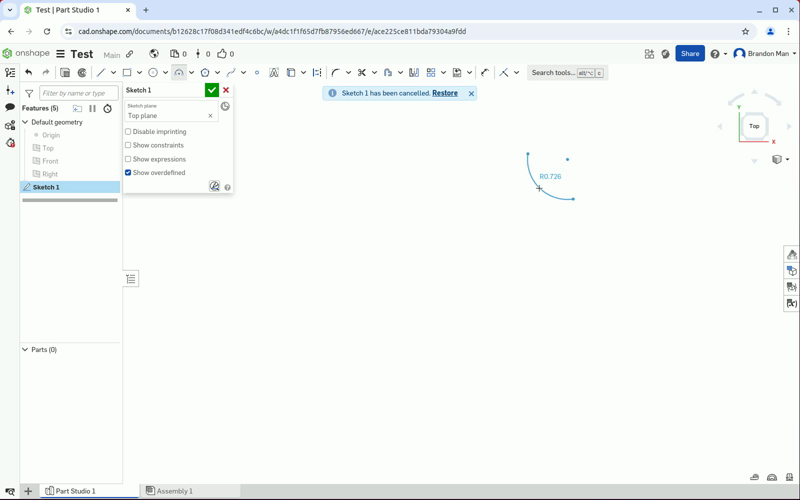
click(539, 187)
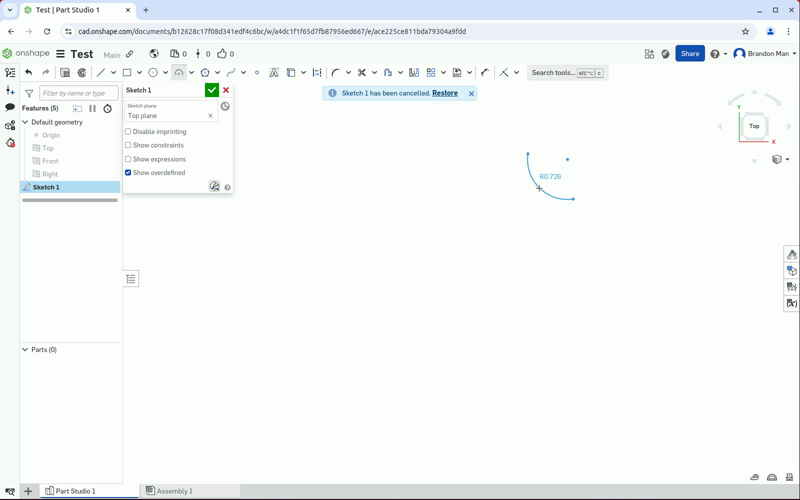
scroll(-6)
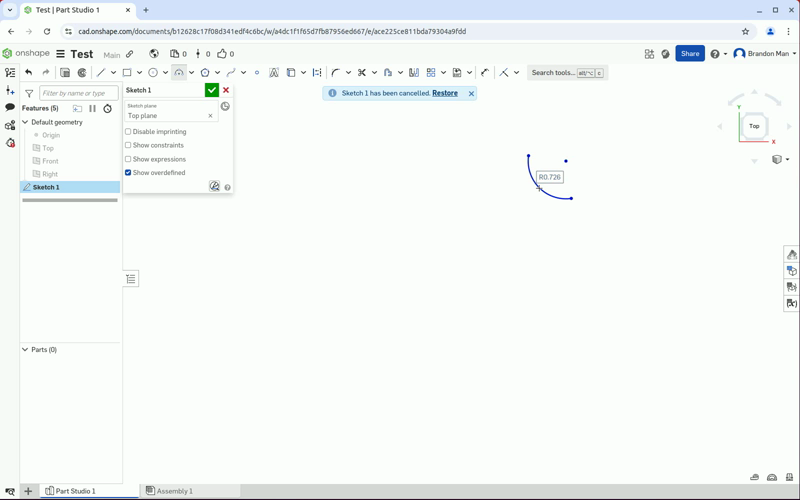
scroll(-6)
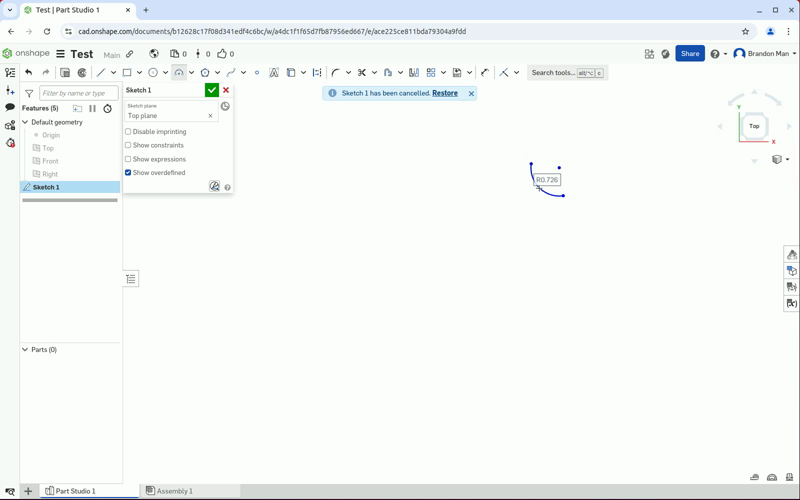
scroll(-6)
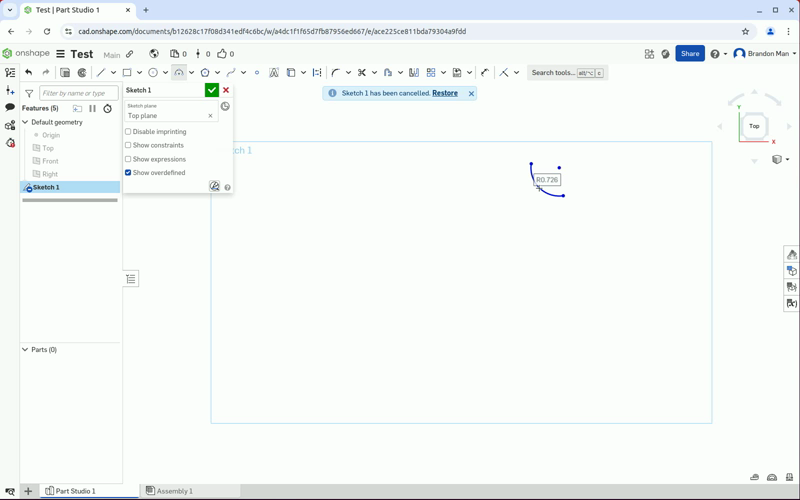
scroll(-6)
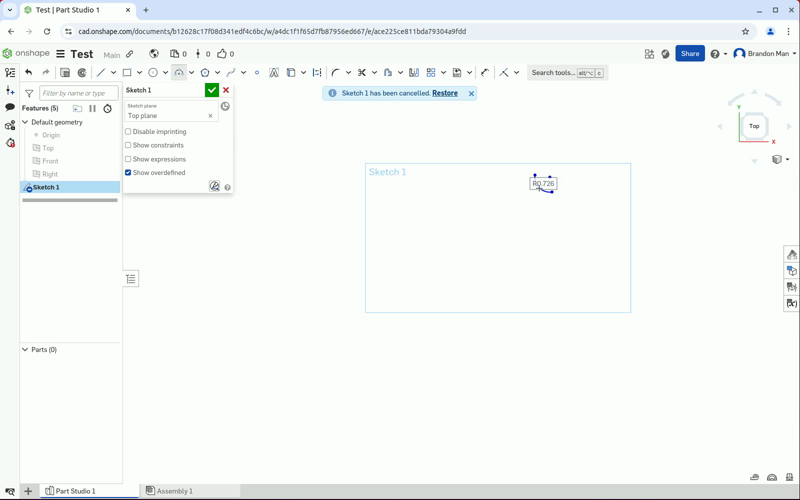
scroll(-6)
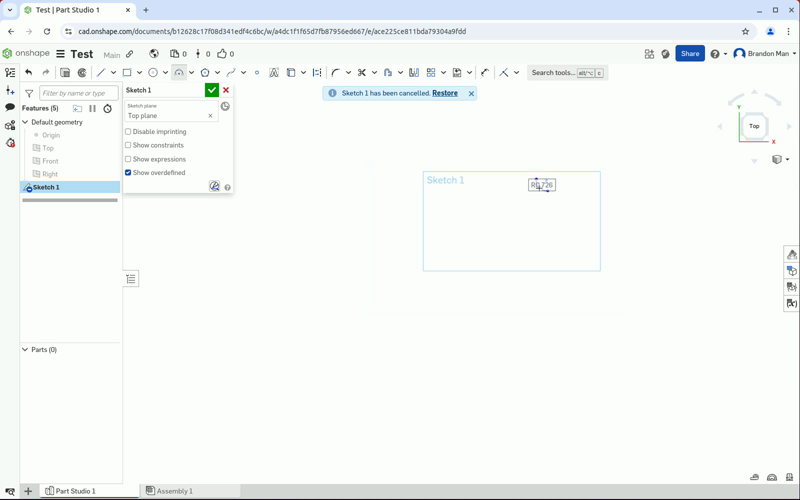
scroll(-6)
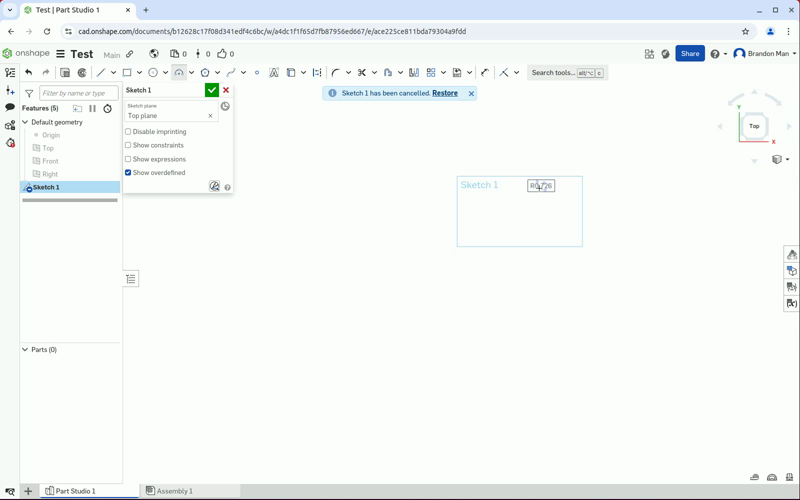
scroll(-6)
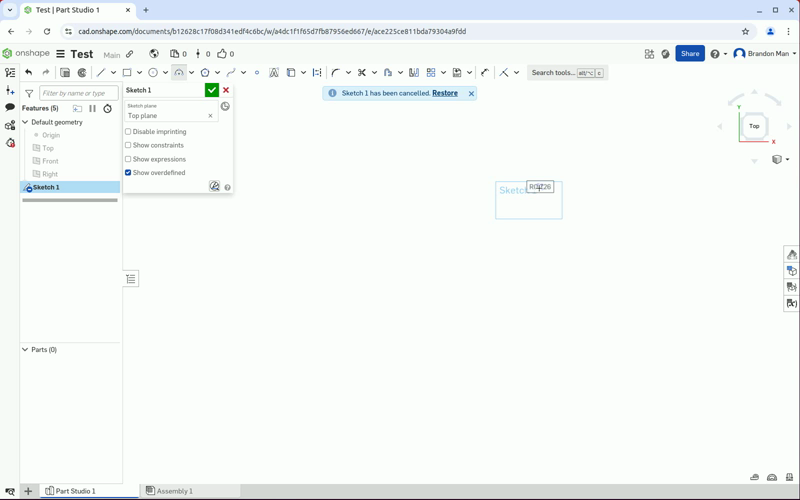
key_up(shift)
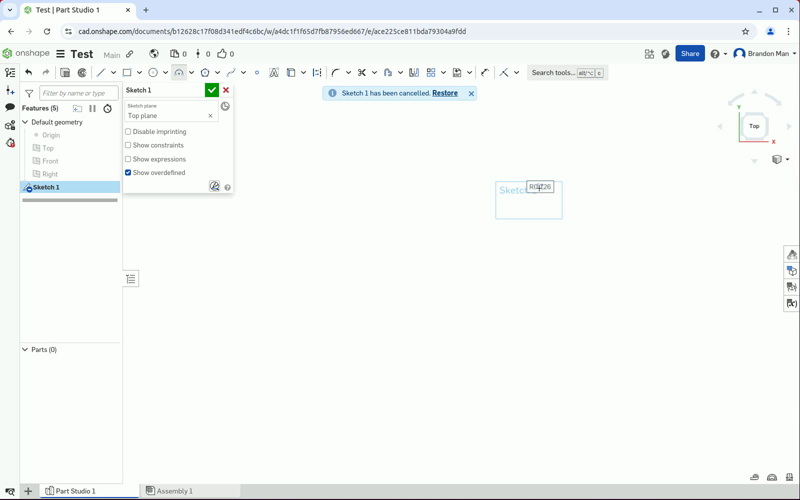
key(esc)
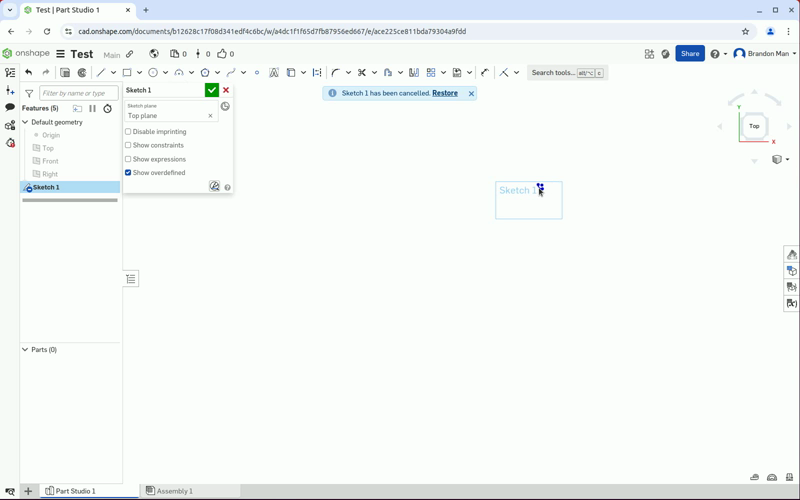
key(l)
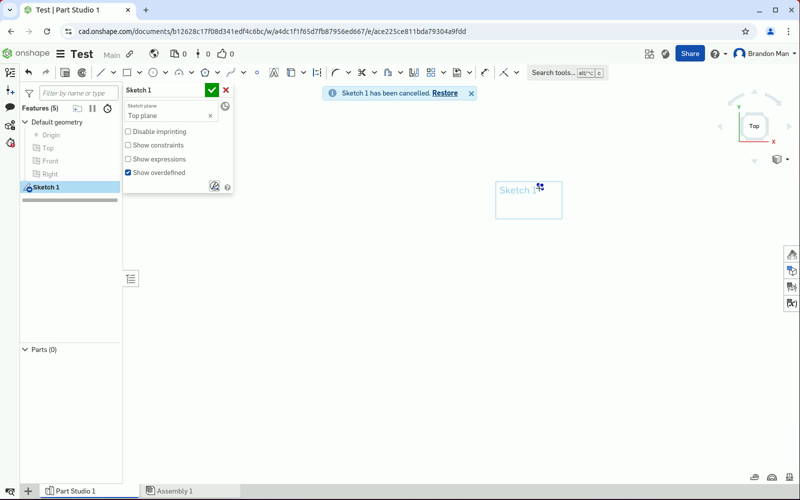
mouse_move(542, 188)
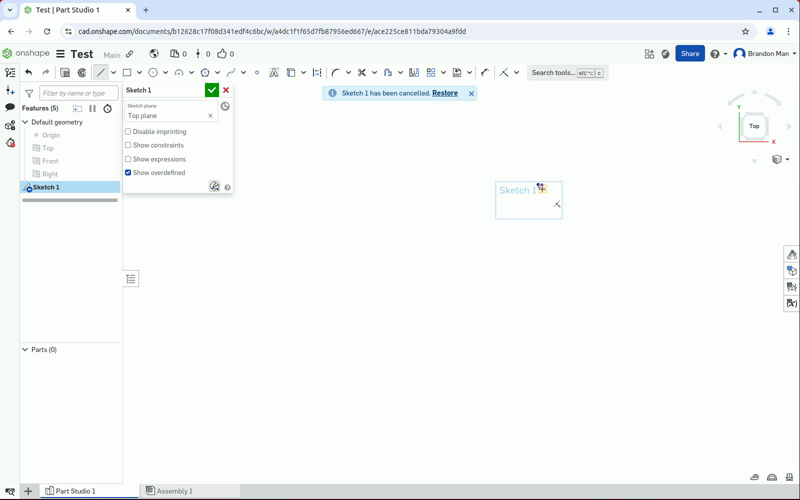
scroll(6)
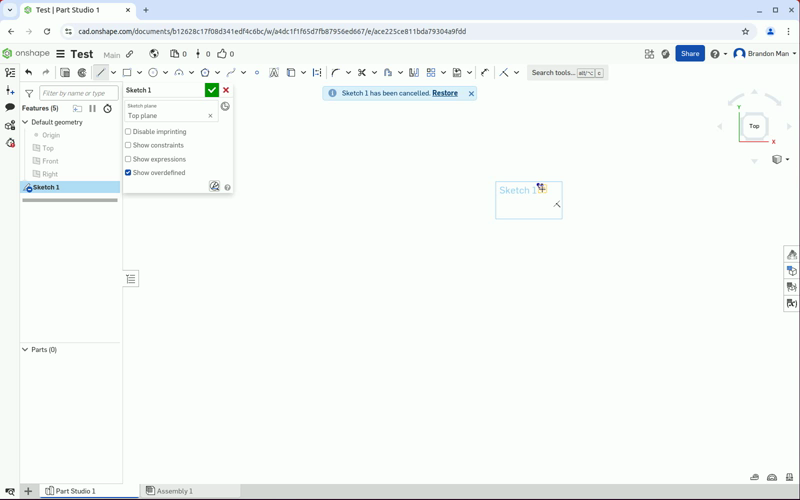
scroll(6)
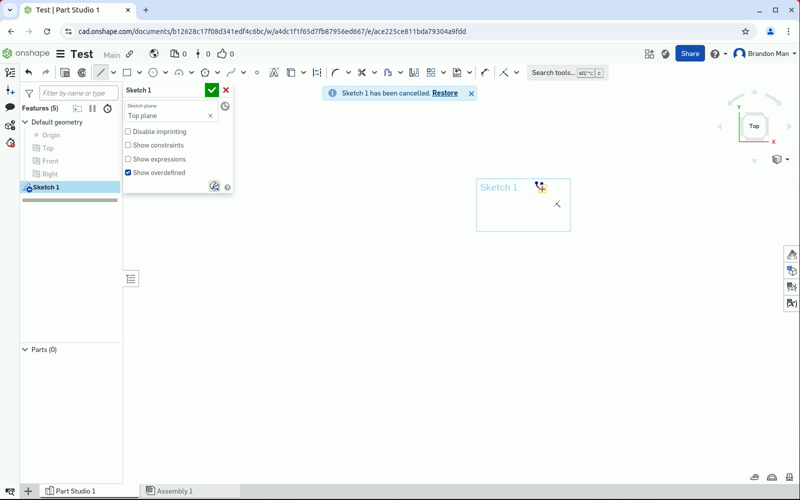
scroll(6)
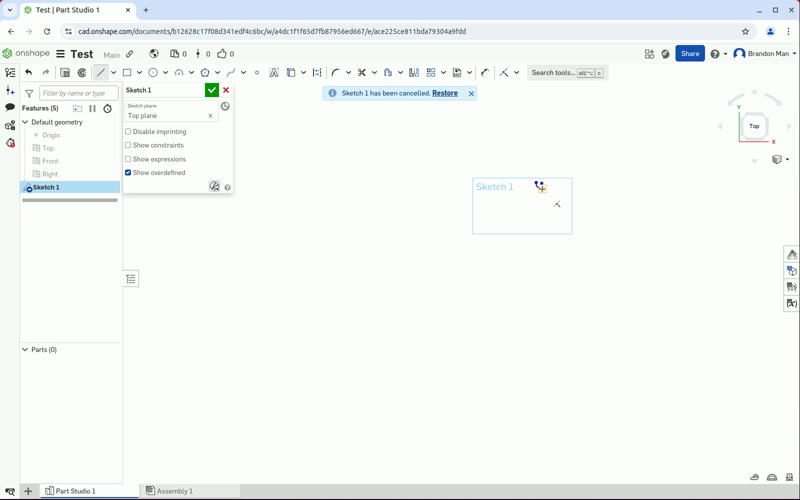
scroll(6)
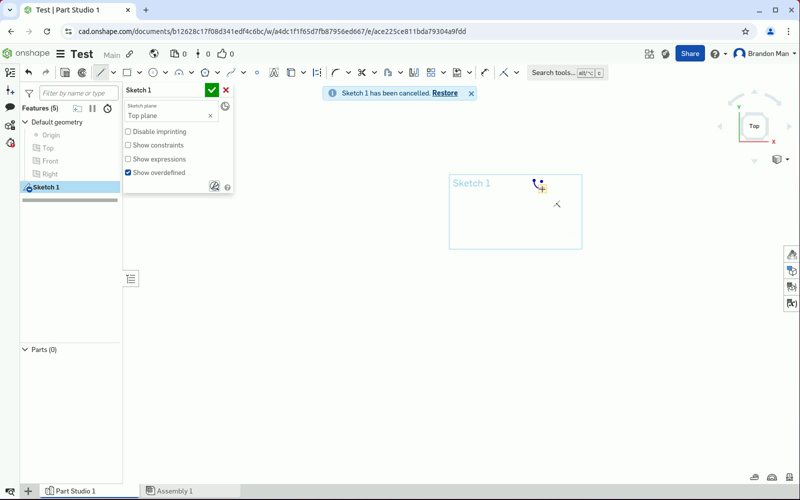
scroll(6)
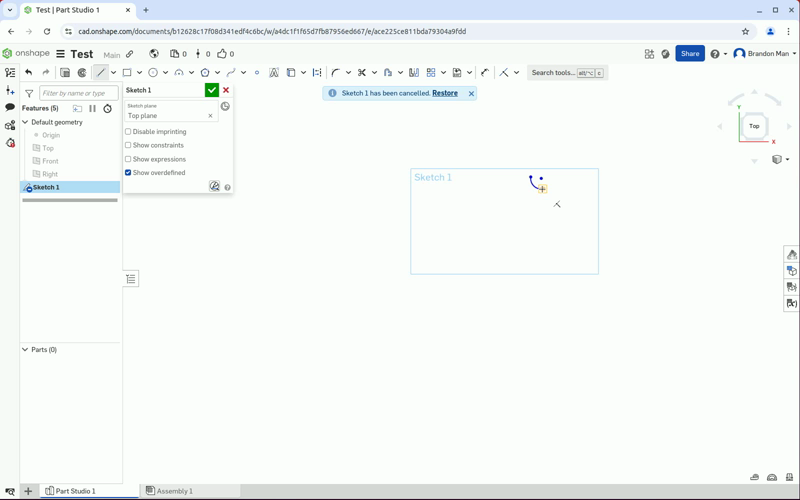
scroll(6)
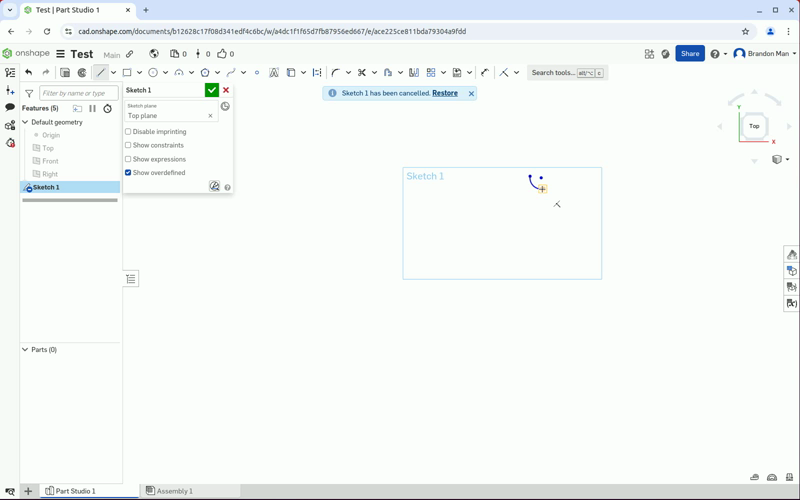
scroll(6)
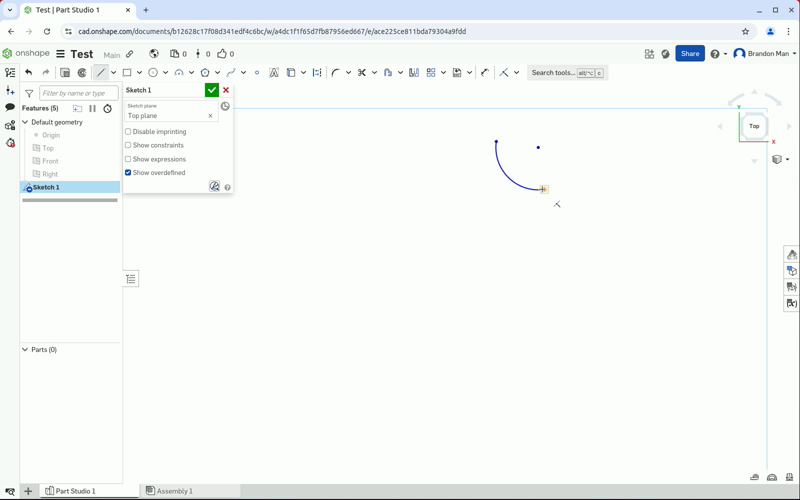
click(542, 188)
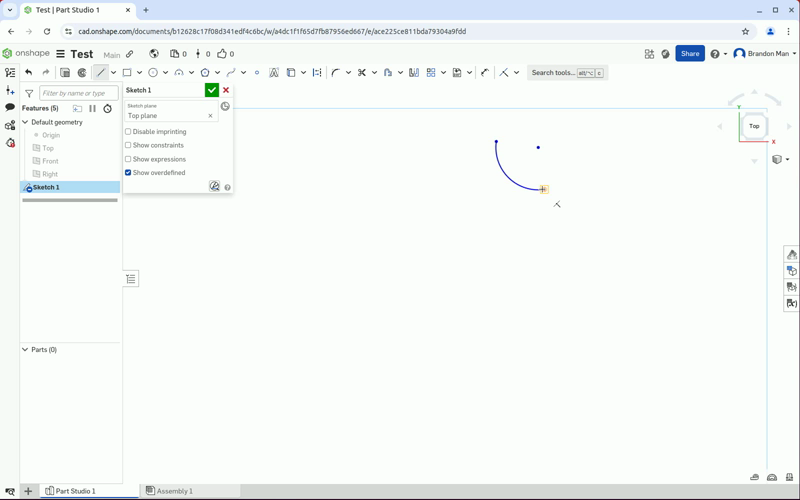
scroll(-6)
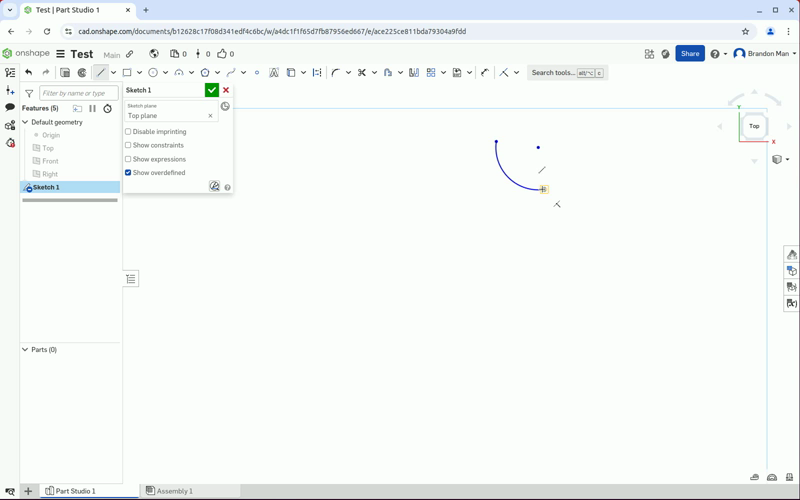
scroll(-6)
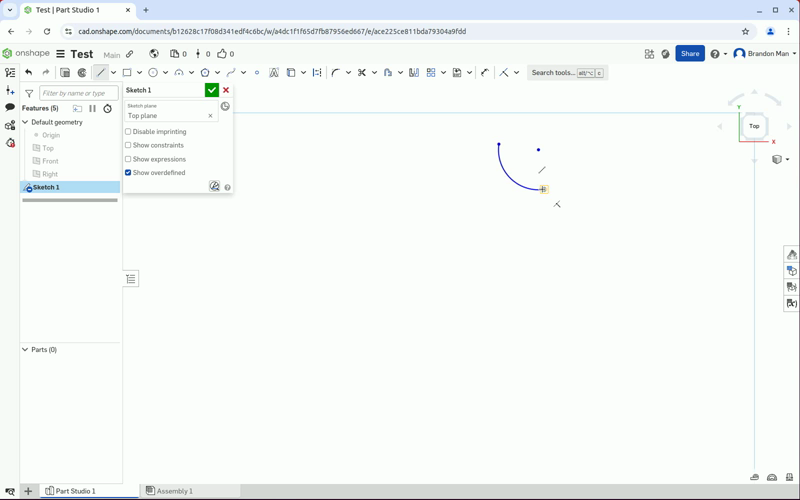
scroll(-6)
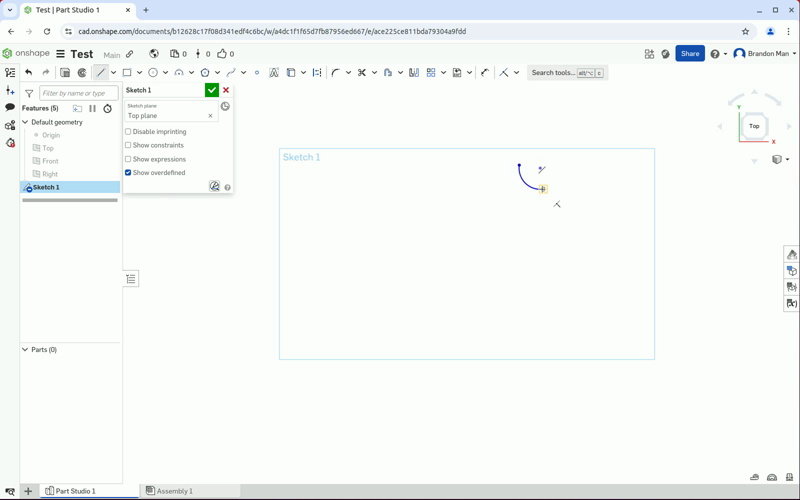
scroll(-6)
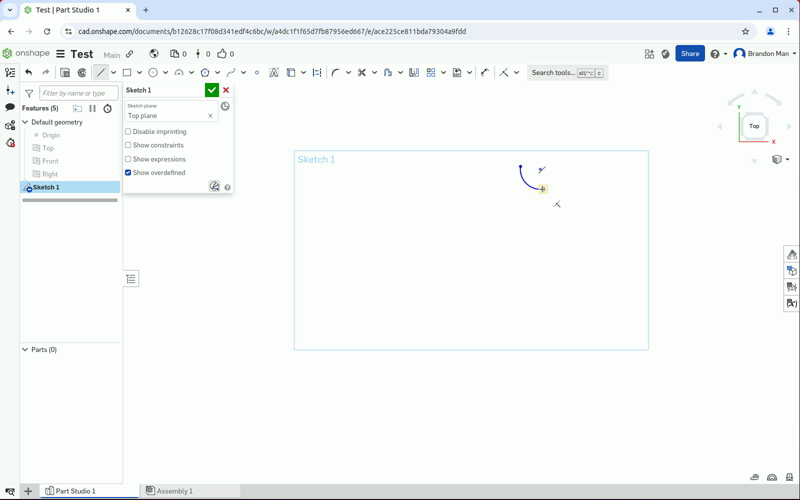
scroll(-6)
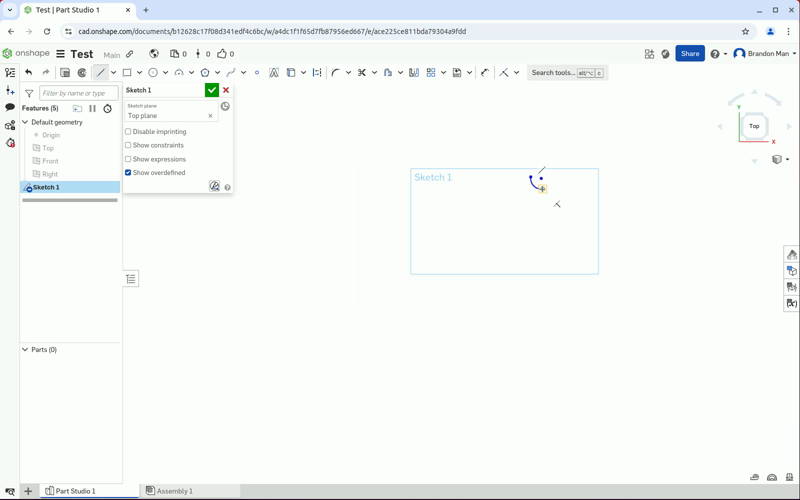
scroll(-6)
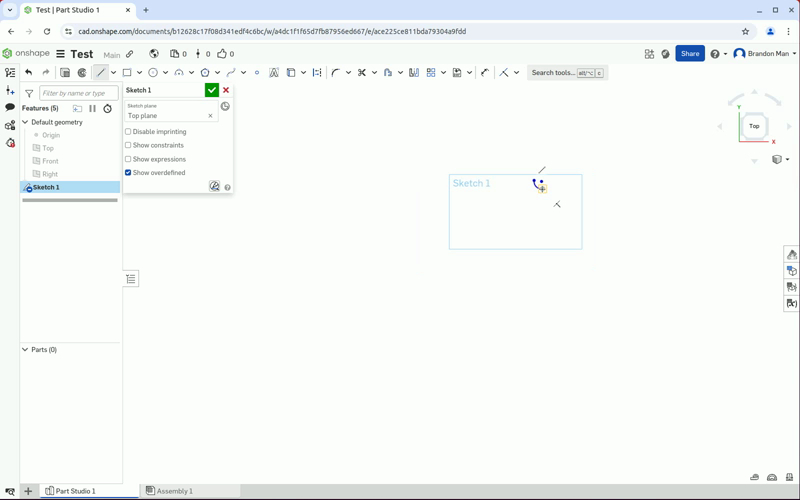
scroll(-6)
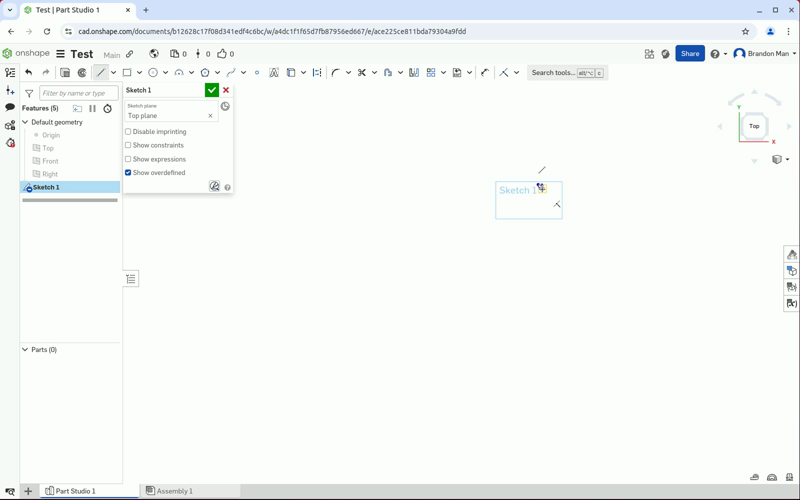
key_down(shift)
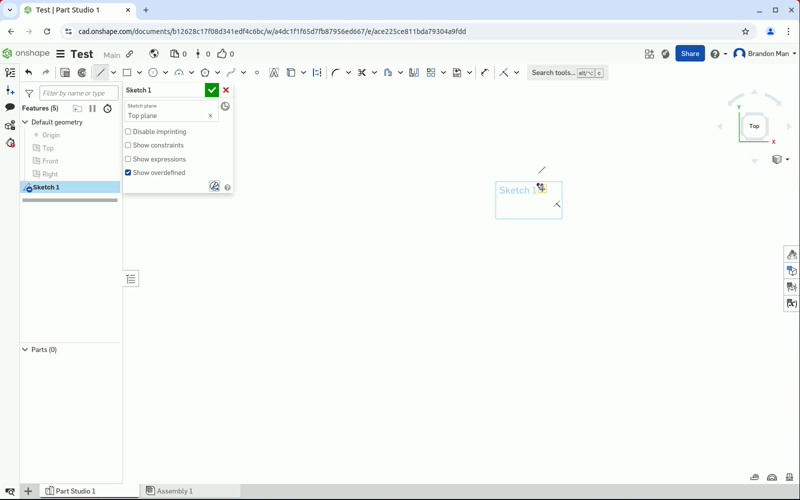
mouse_move(572, 188)
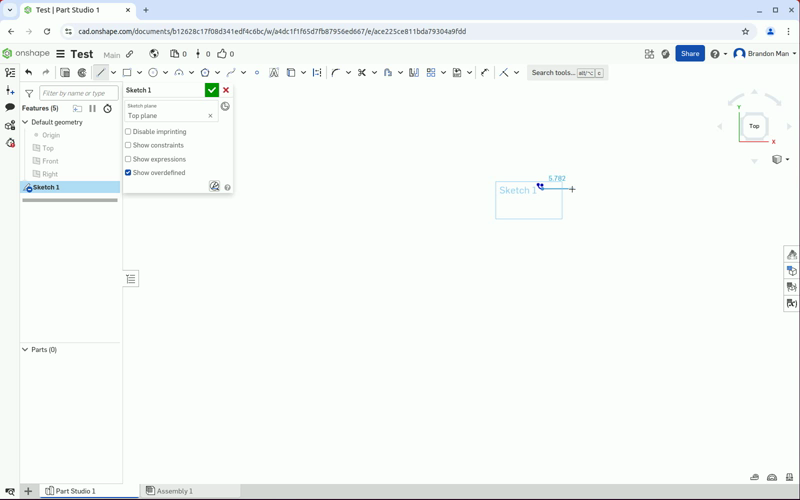
mouse_move(570, 188)
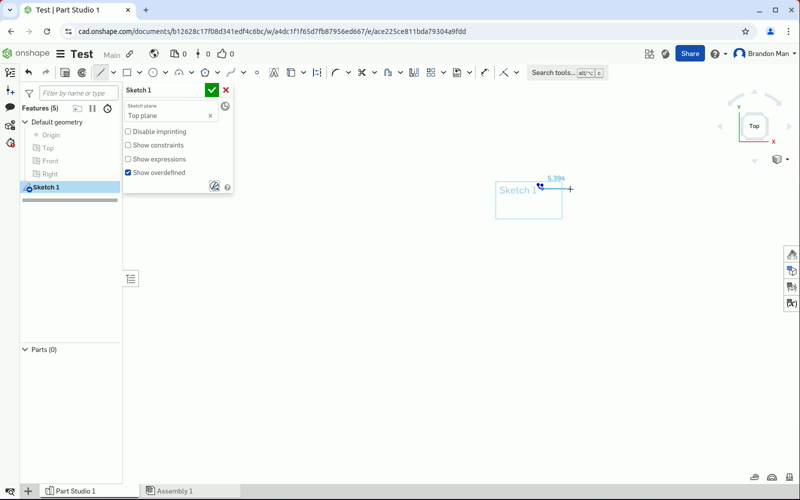
click(570, 188)
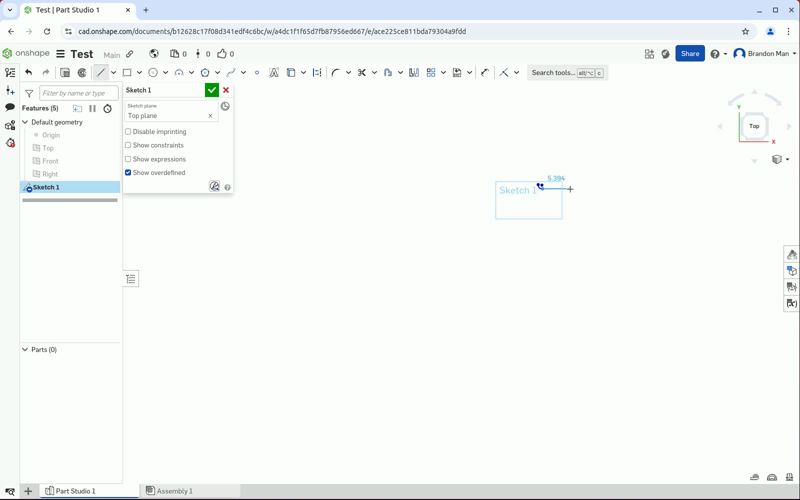
key_up(shift)
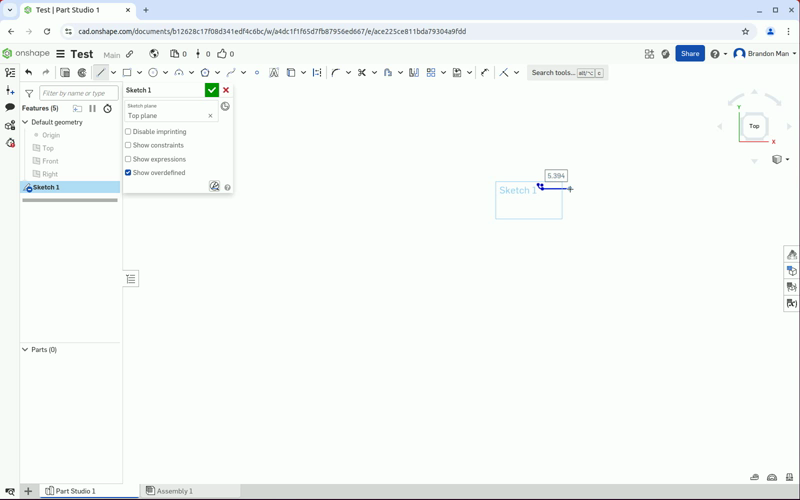
key(esc)
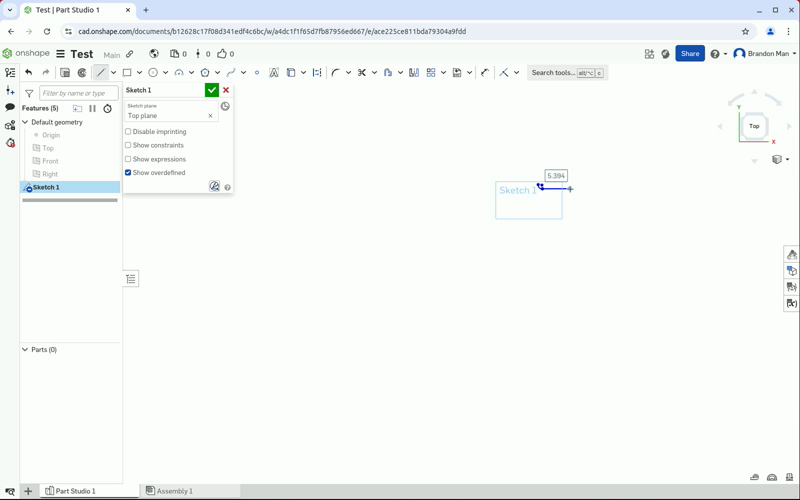
key(a)
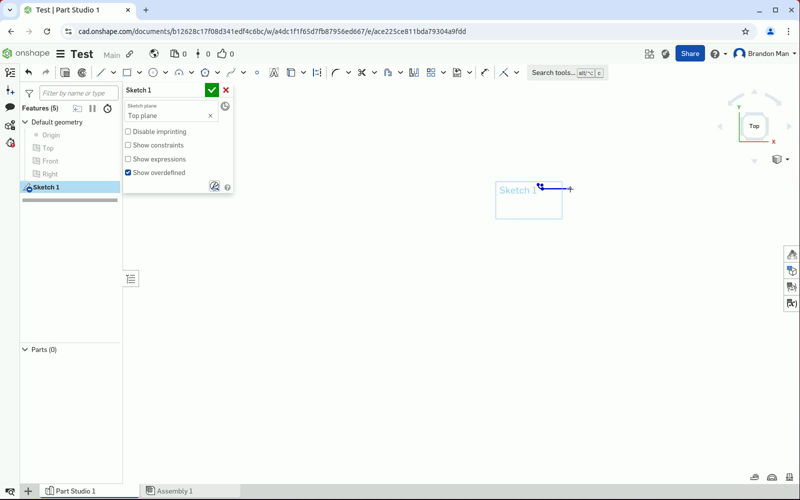
mouse_move(570, 188)
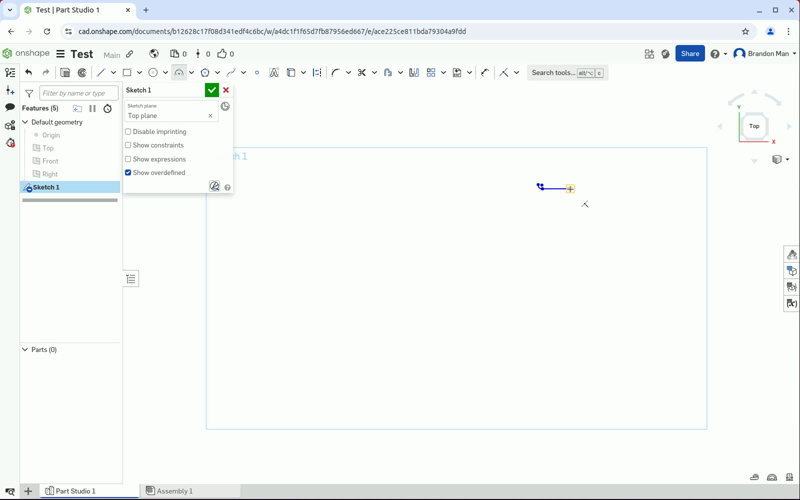
click(570, 188)
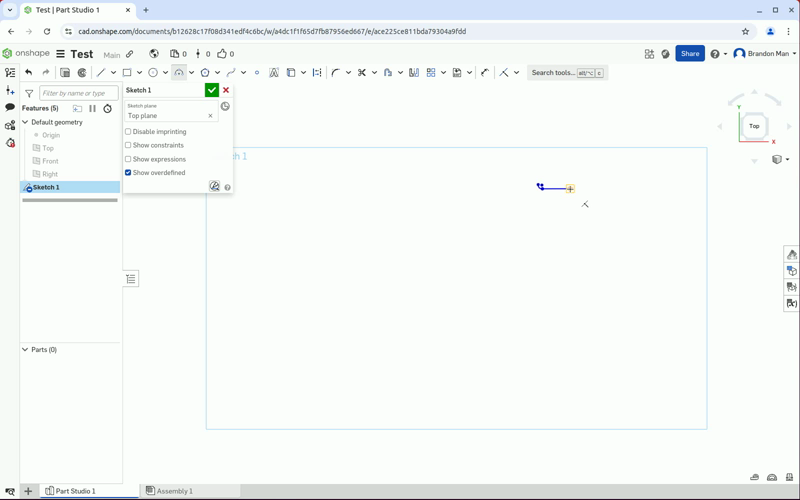
key_down(shift)
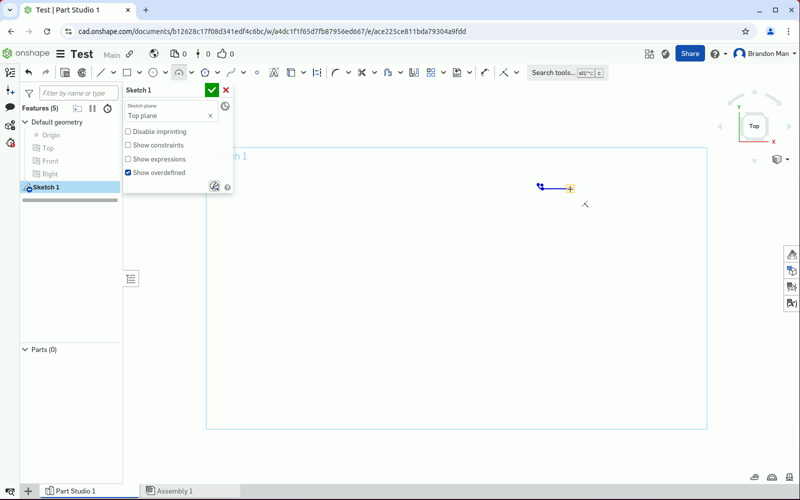
mouse_move(574, 184)
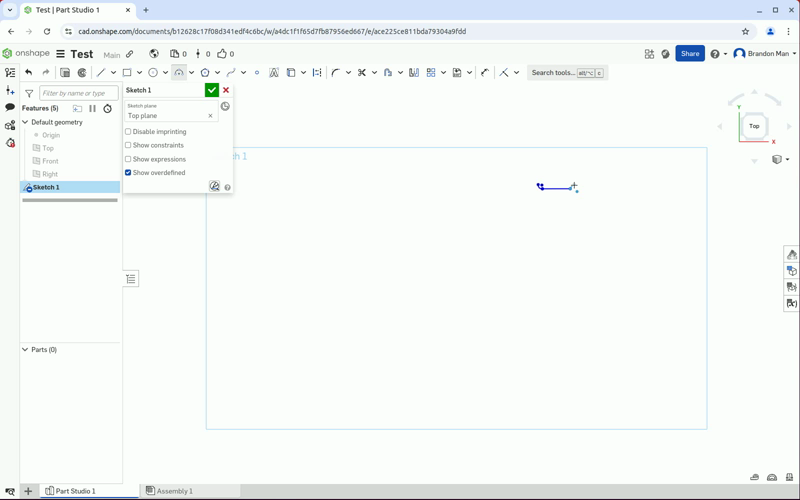
scroll(6)
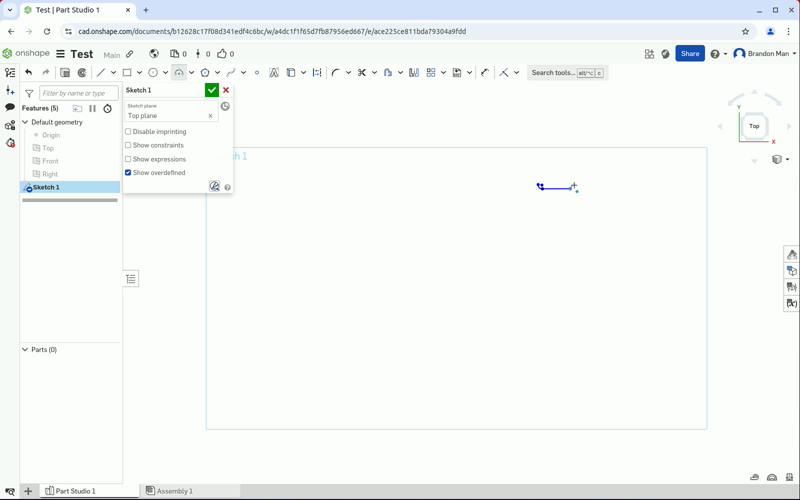
scroll(6)
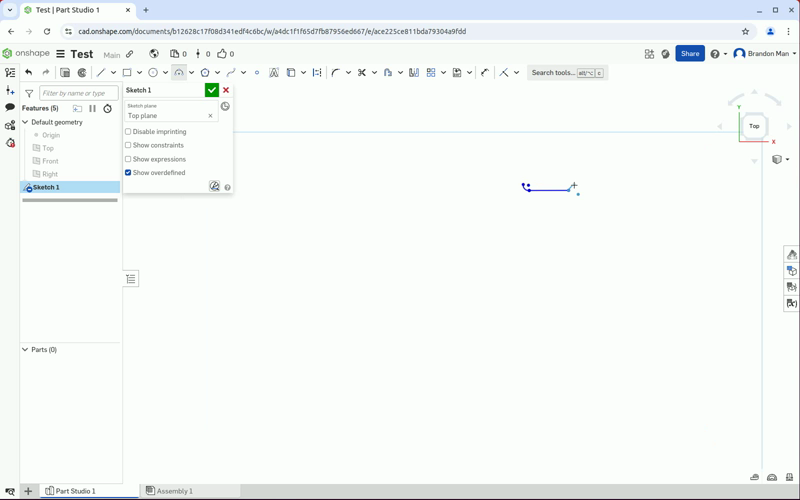
scroll(6)
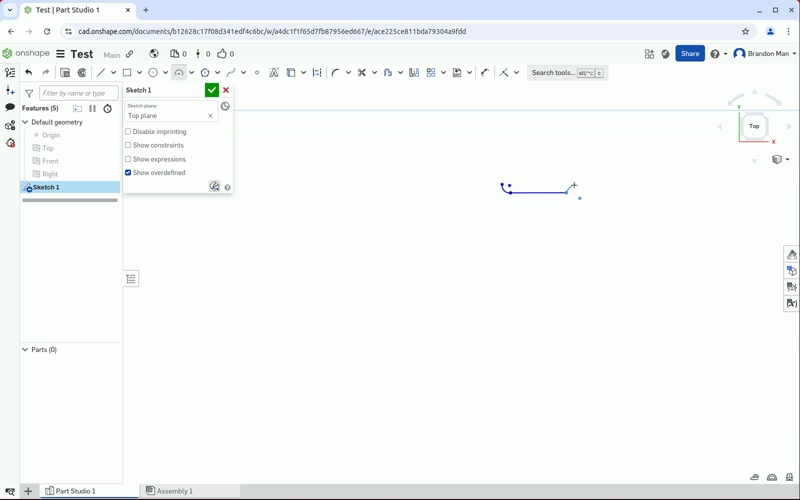
scroll(6)
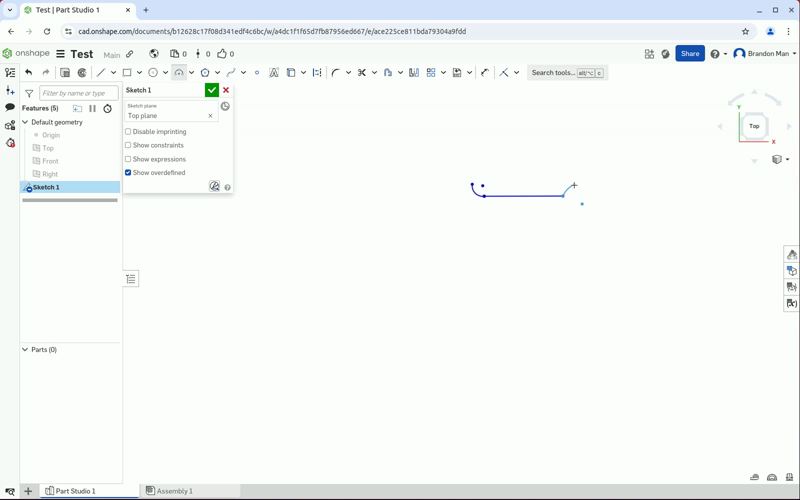
scroll(6)
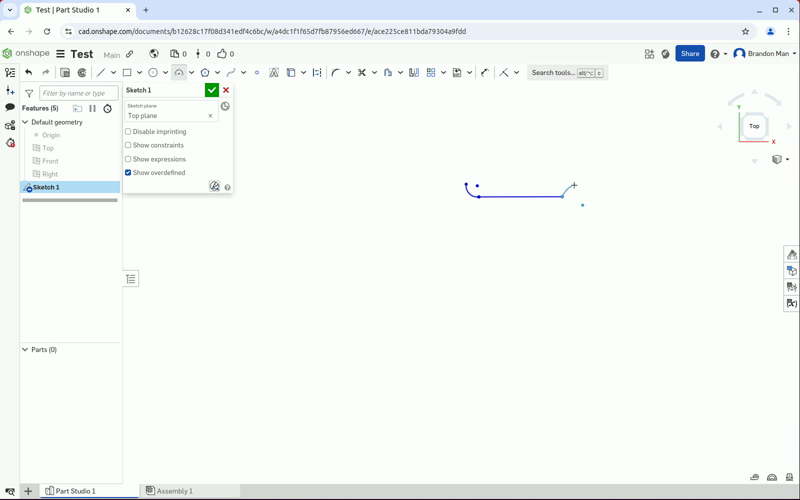
scroll(6)
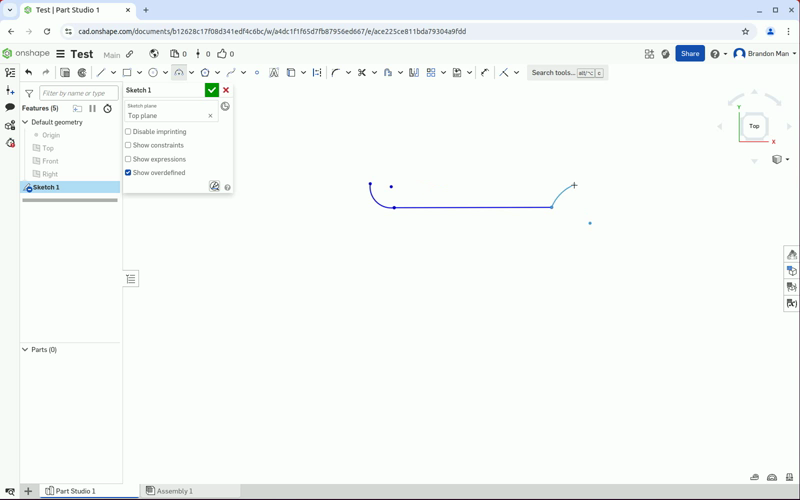
scroll(6)
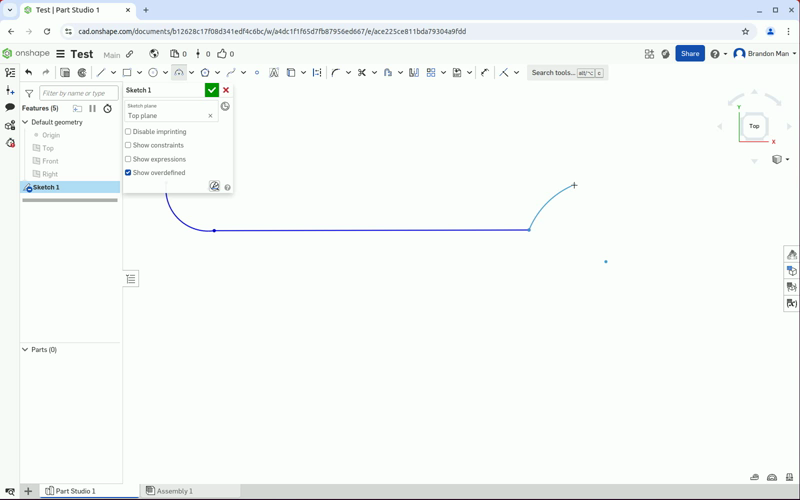
click(574, 184)
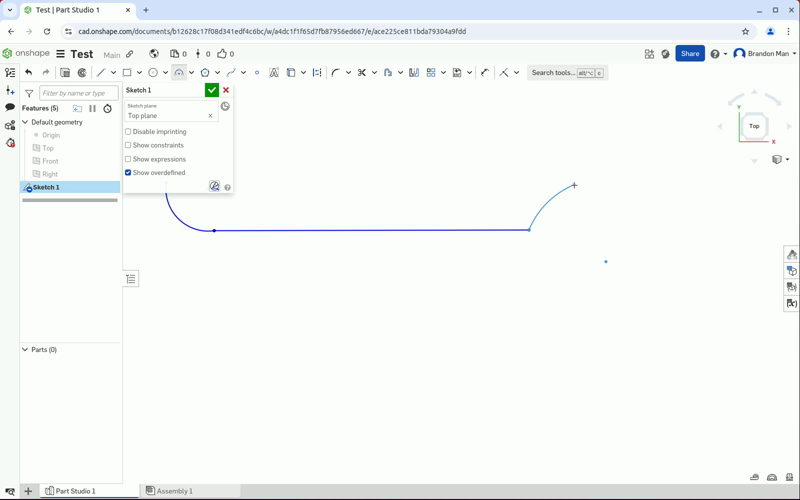
scroll(-6)
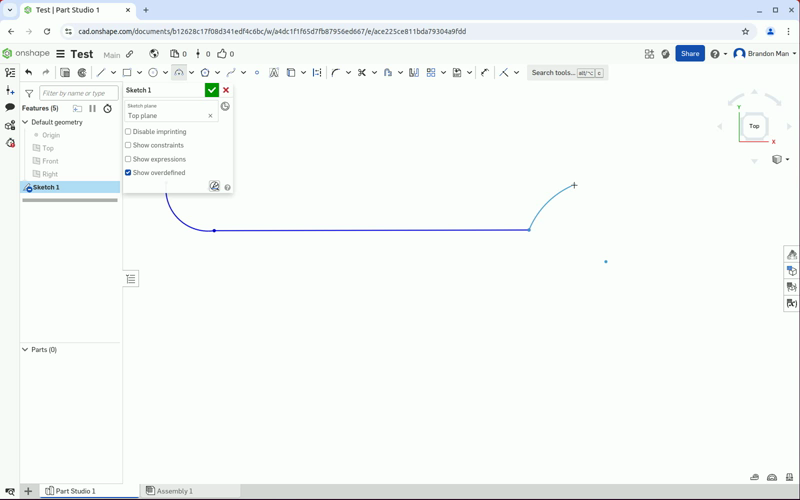
scroll(-6)
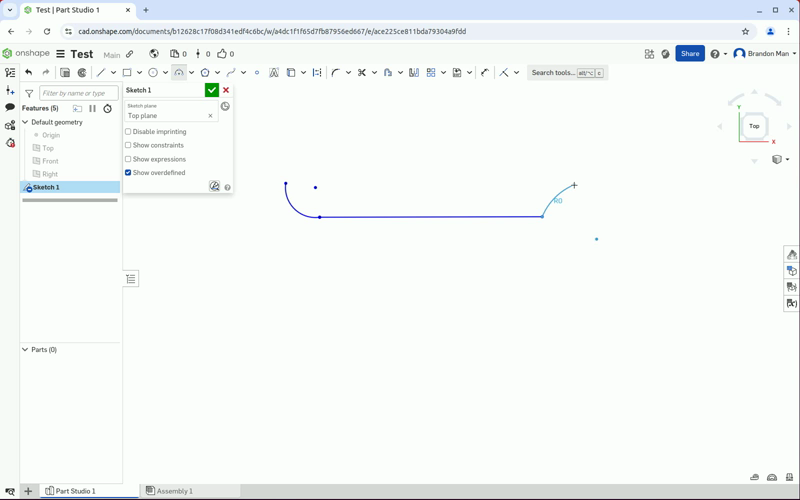
scroll(-6)
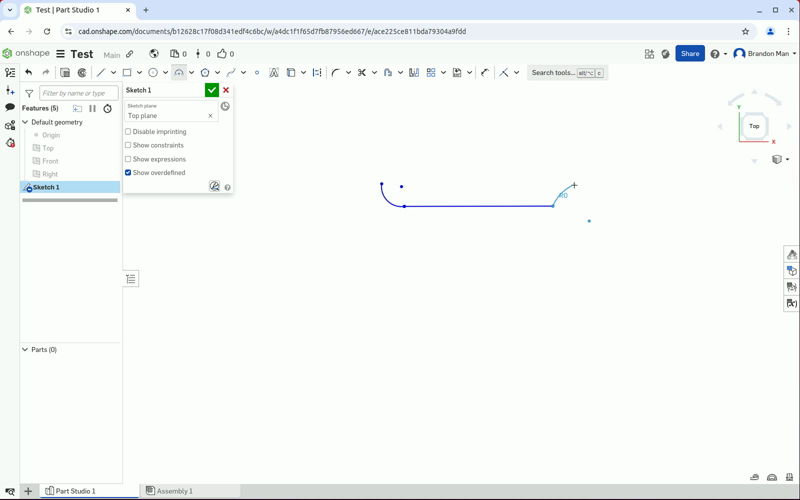
scroll(-6)
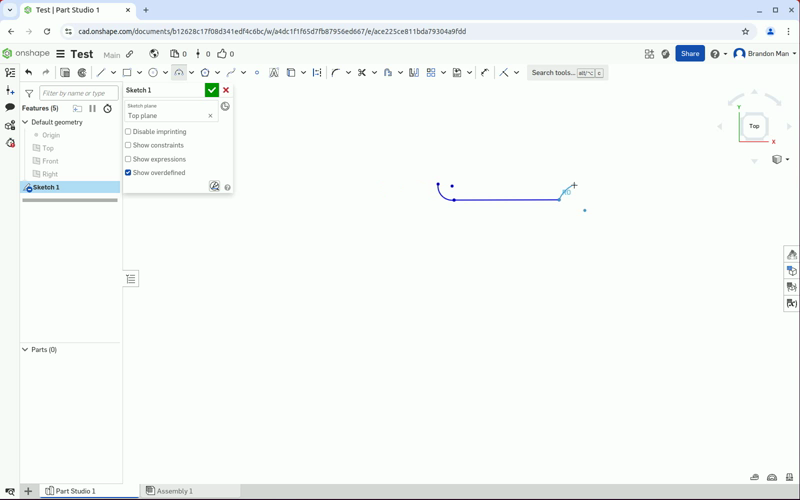
scroll(-6)
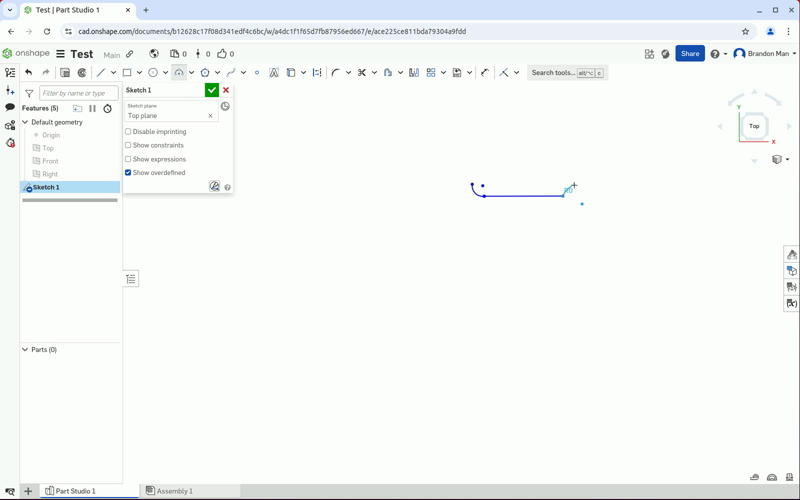
scroll(-6)
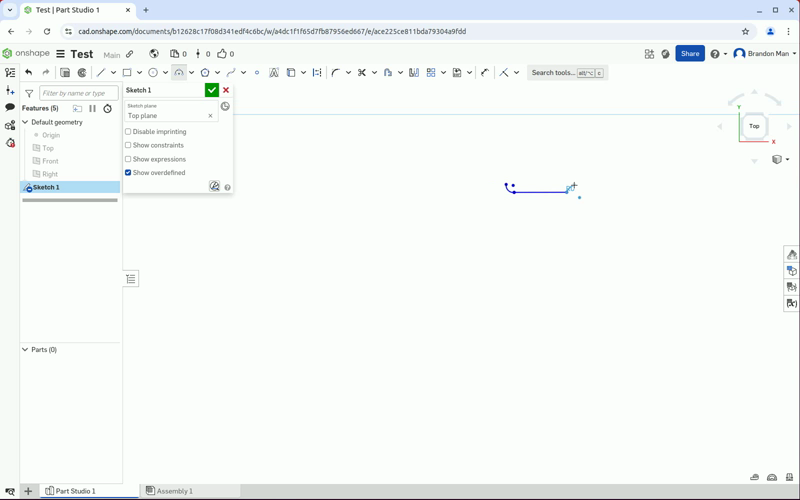
scroll(-6)
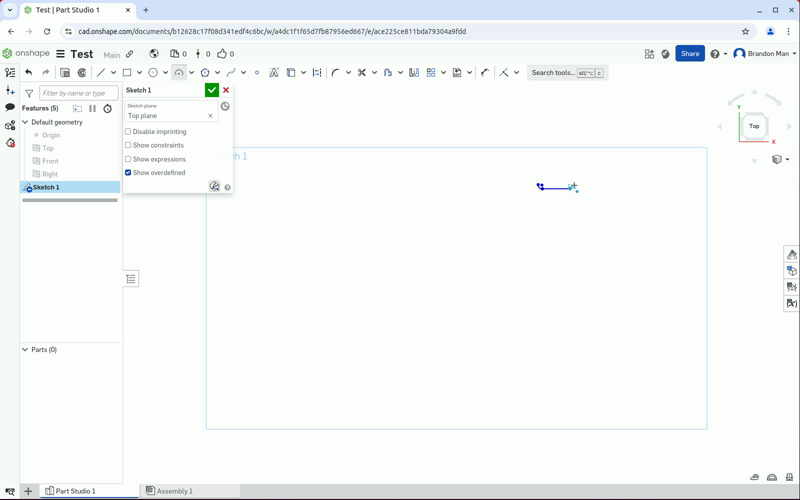
mouse_move(573, 187)
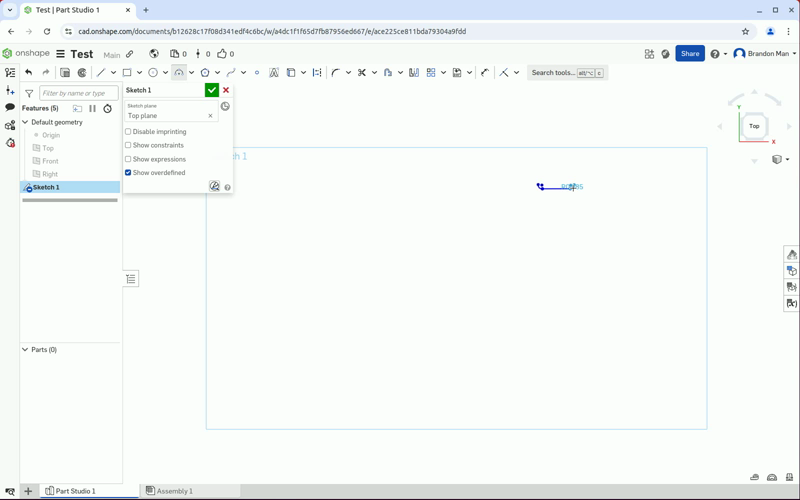
scroll(6)
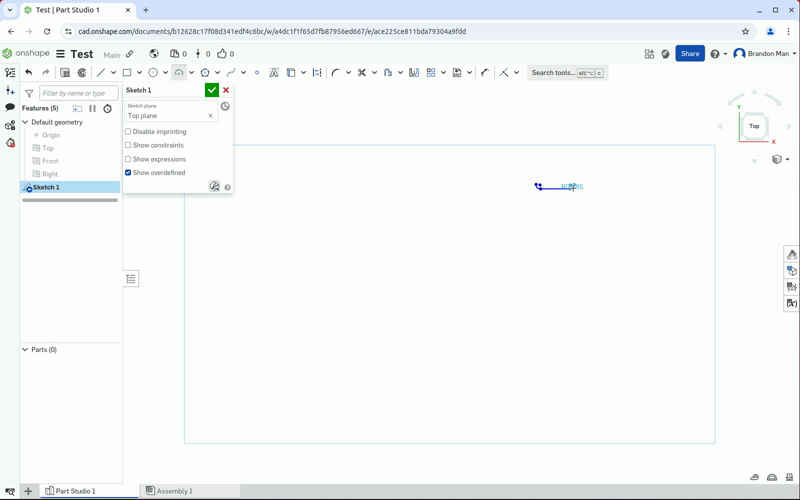
scroll(6)
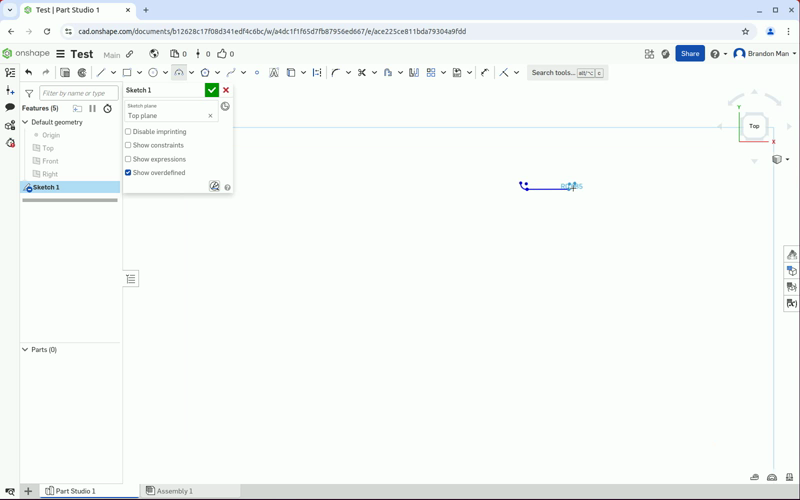
scroll(6)
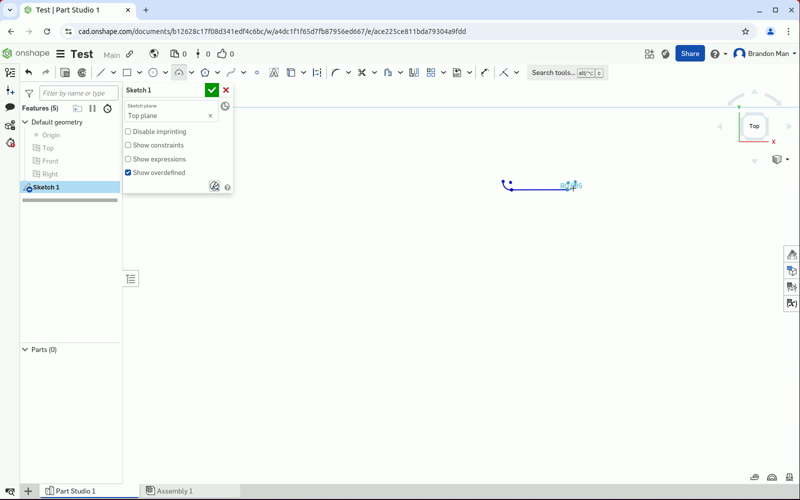
scroll(6)
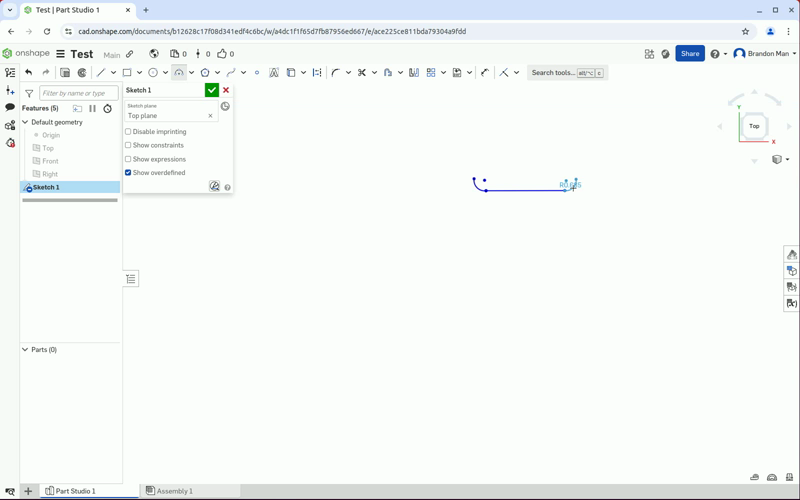
scroll(6)
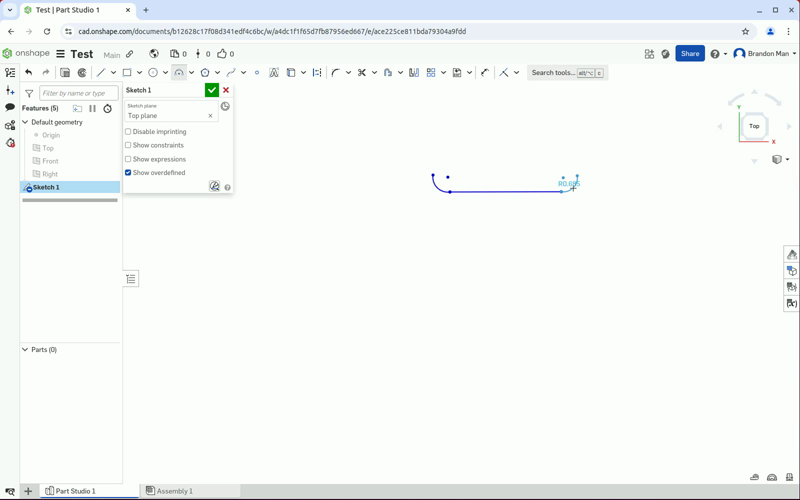
scroll(6)
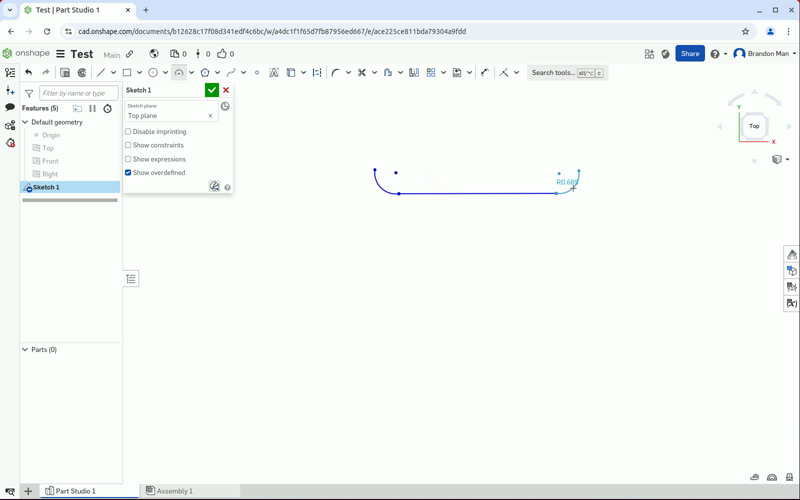
scroll(6)
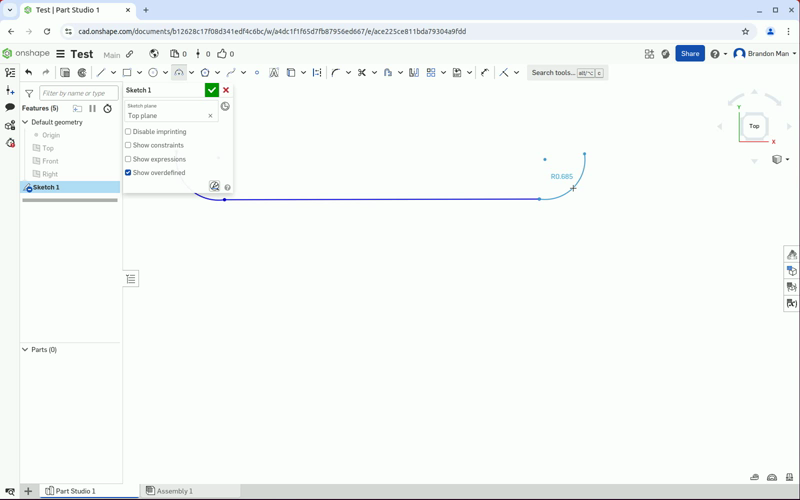
click(573, 187)
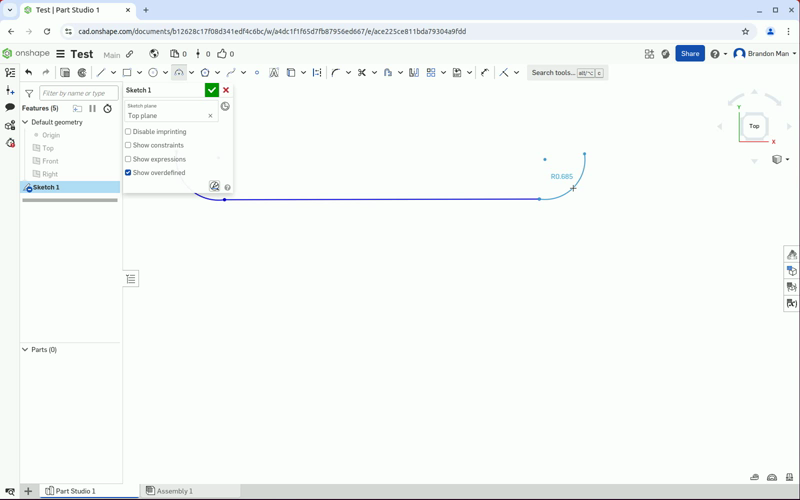
scroll(-6)
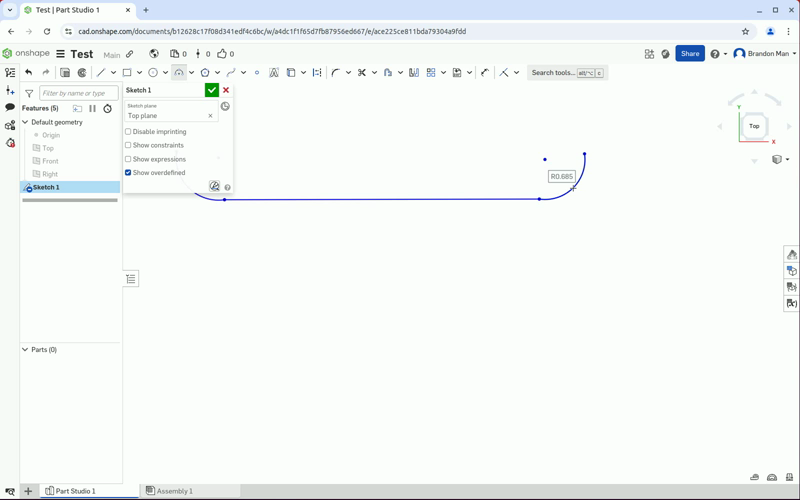
scroll(-6)
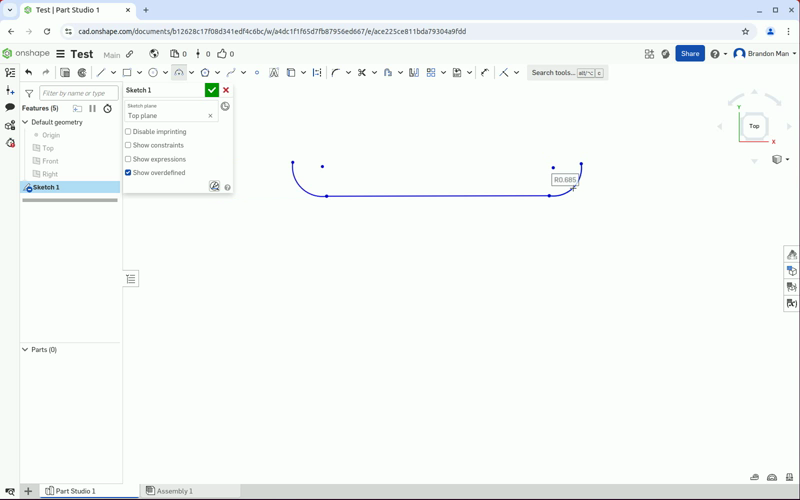
scroll(-6)
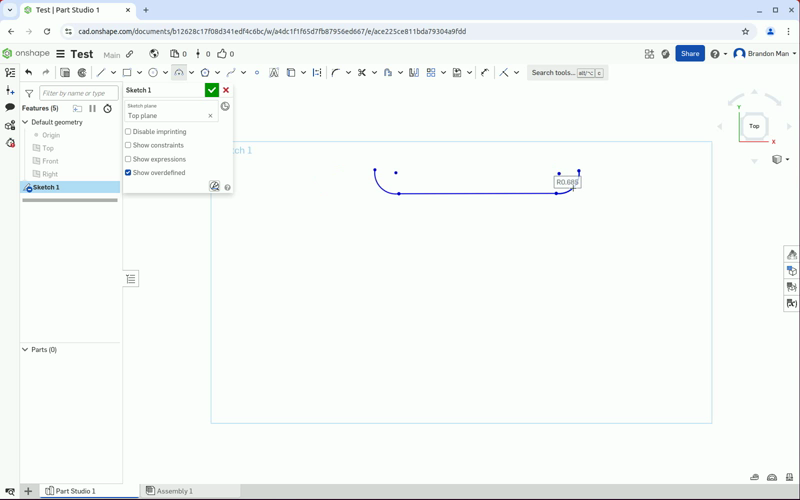
scroll(-6)
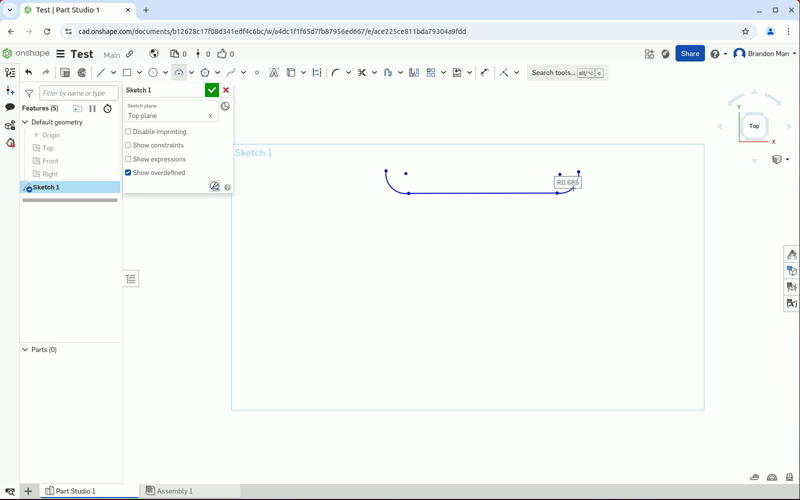
scroll(-6)
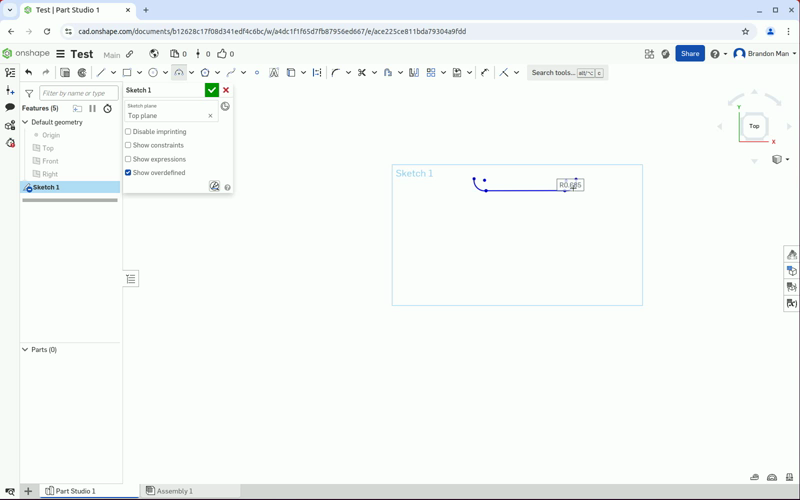
scroll(-6)
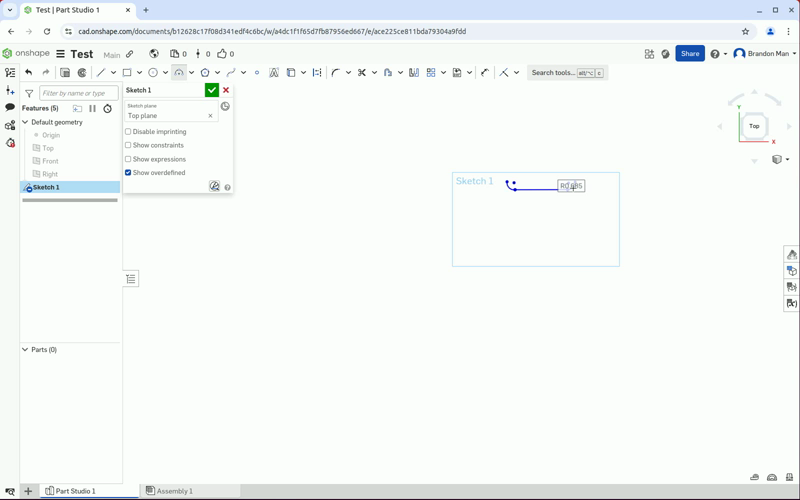
scroll(-6)
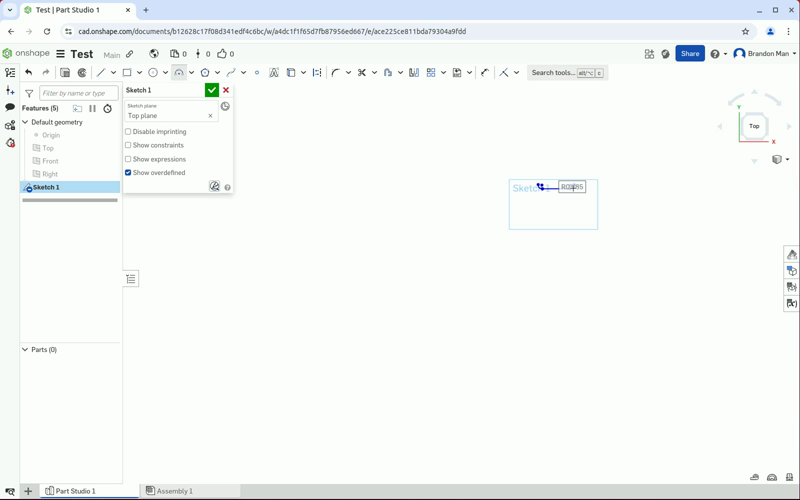
key_up(shift)
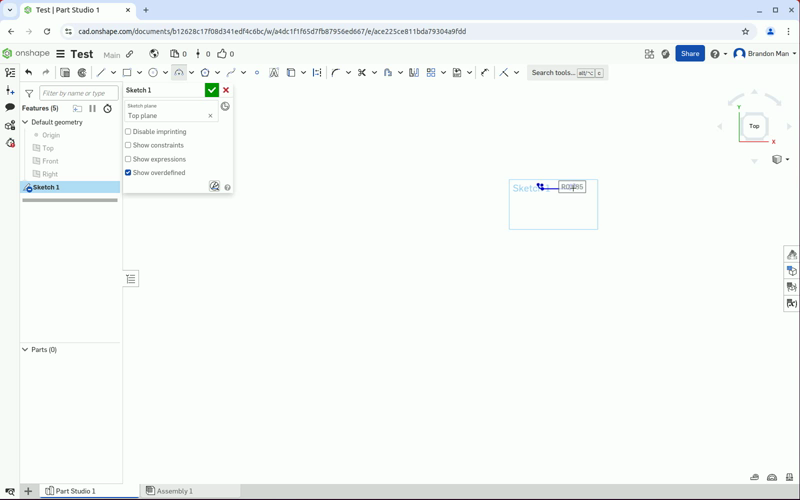
key(esc)
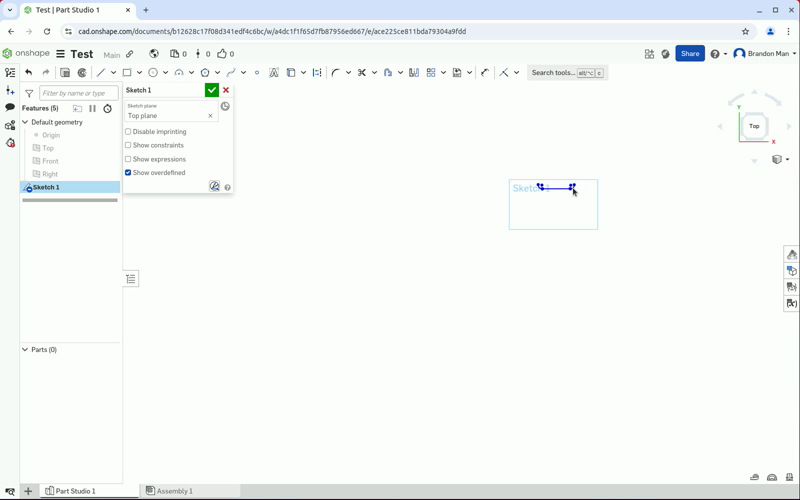
key(l)
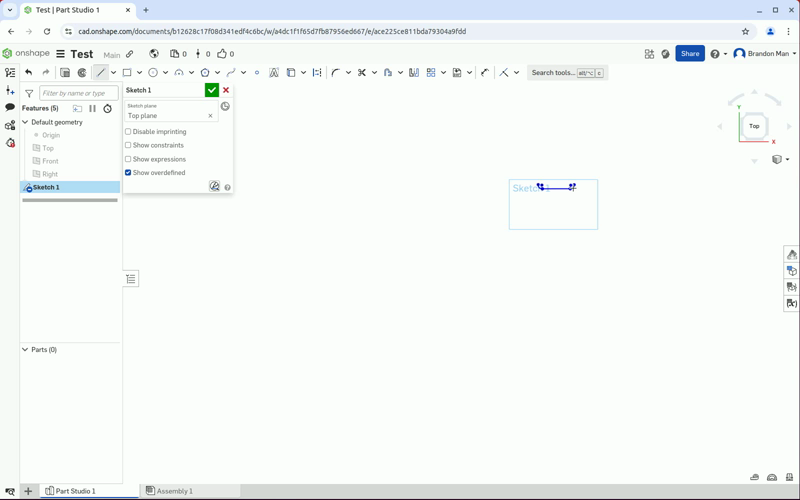
mouse_move(574, 184)
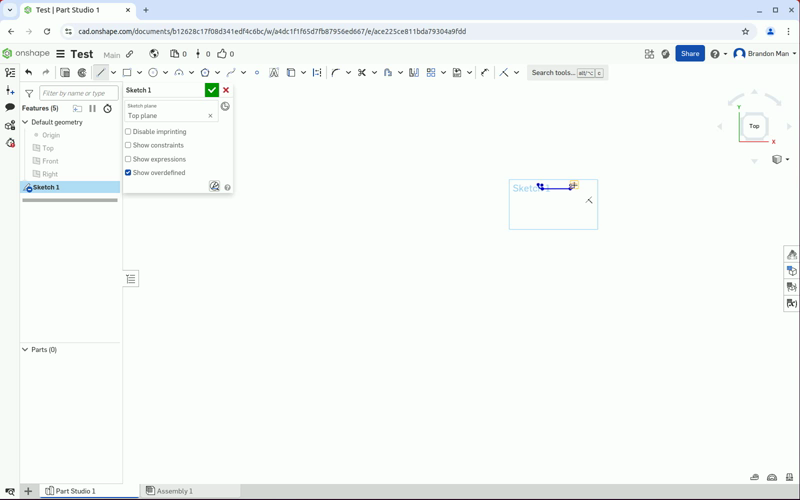
scroll(6)
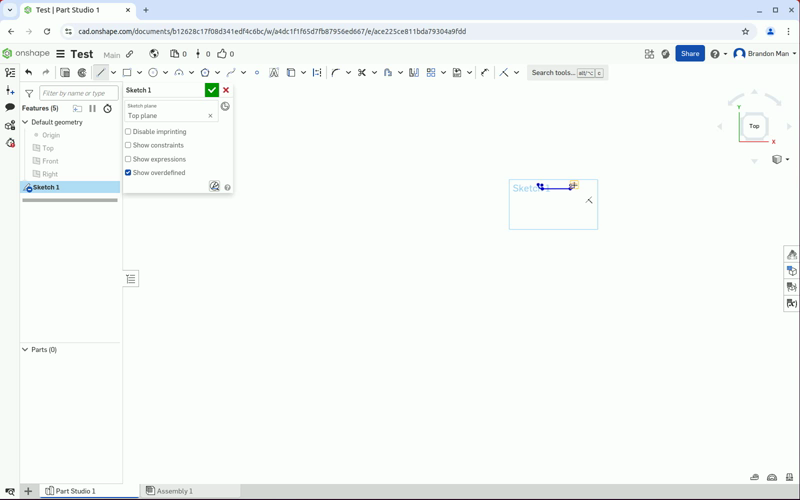
scroll(6)
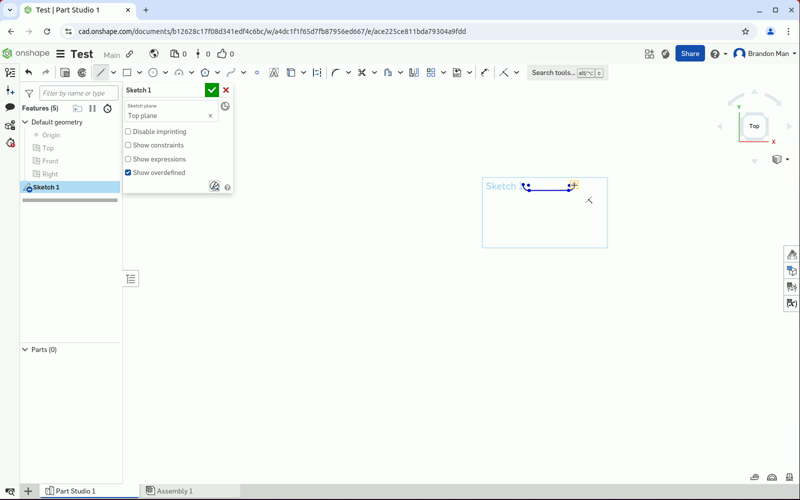
scroll(6)
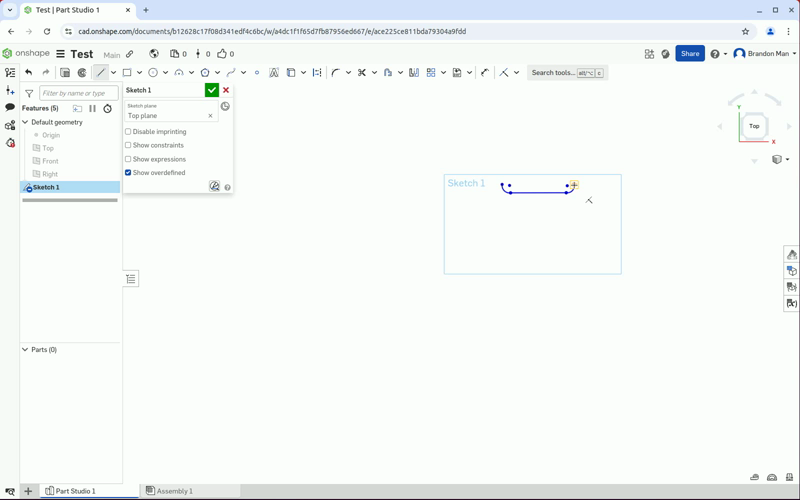
scroll(6)
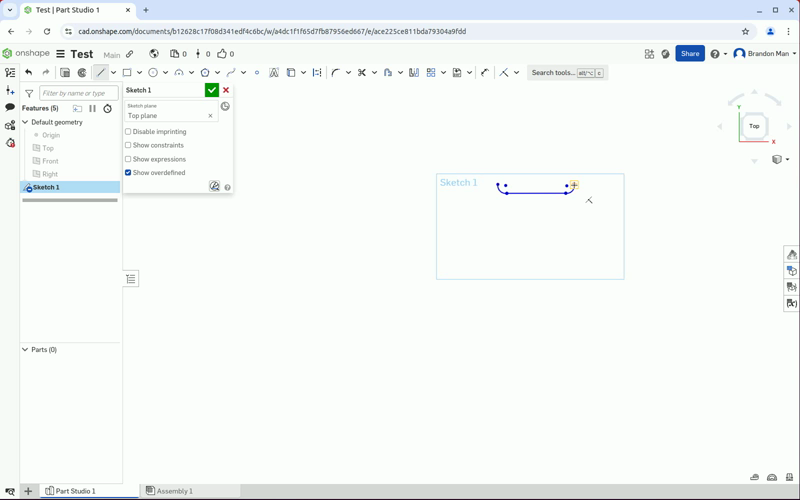
scroll(6)
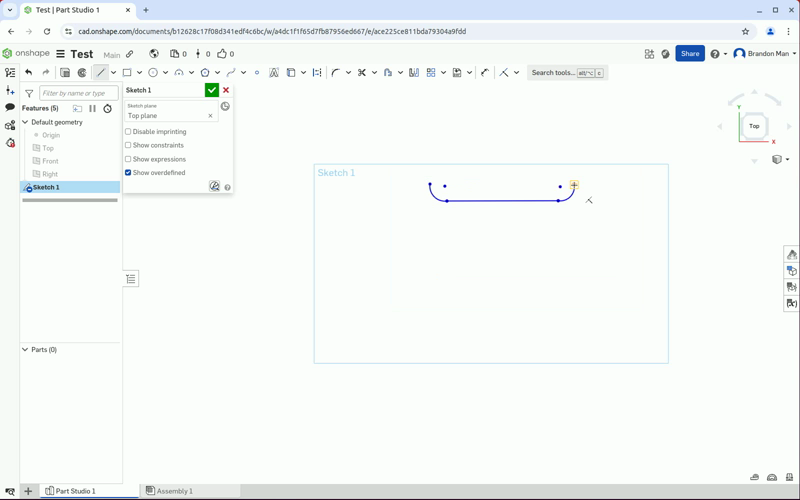
scroll(6)
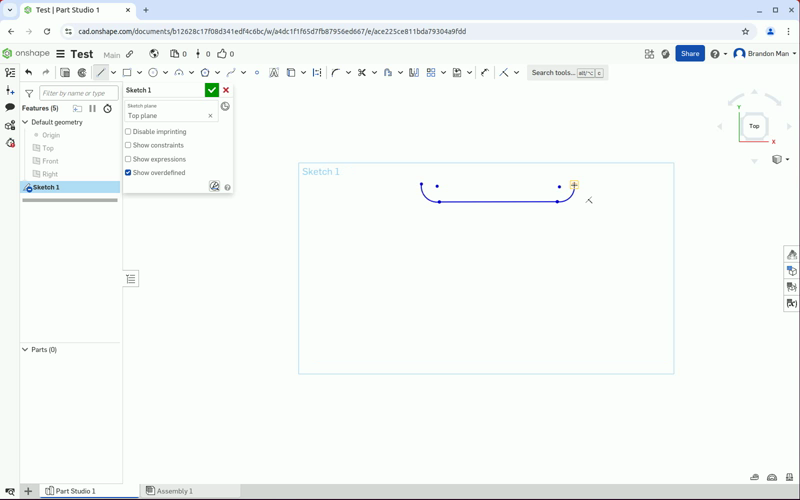
scroll(6)
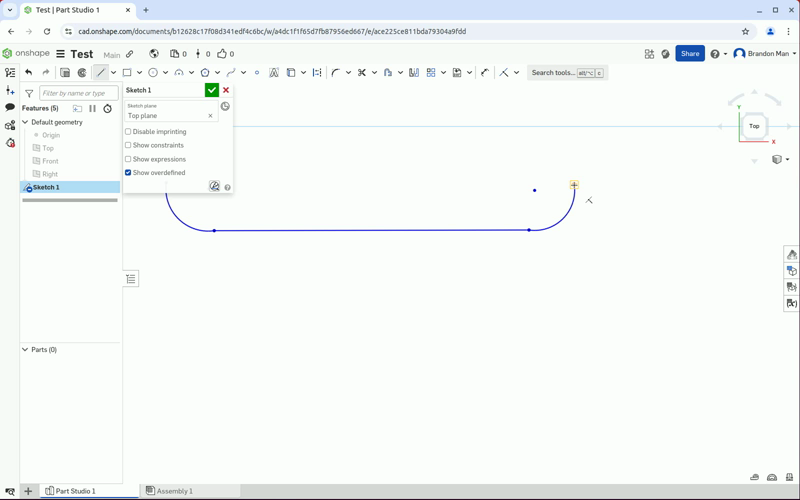
click(574, 184)
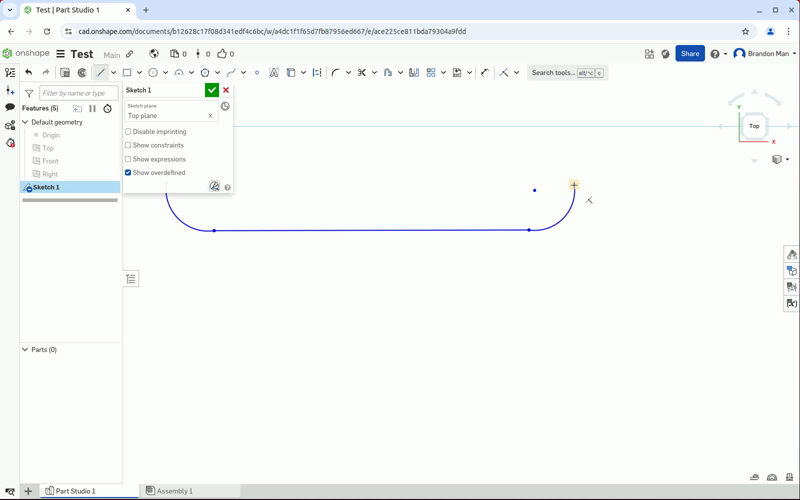
scroll(-6)
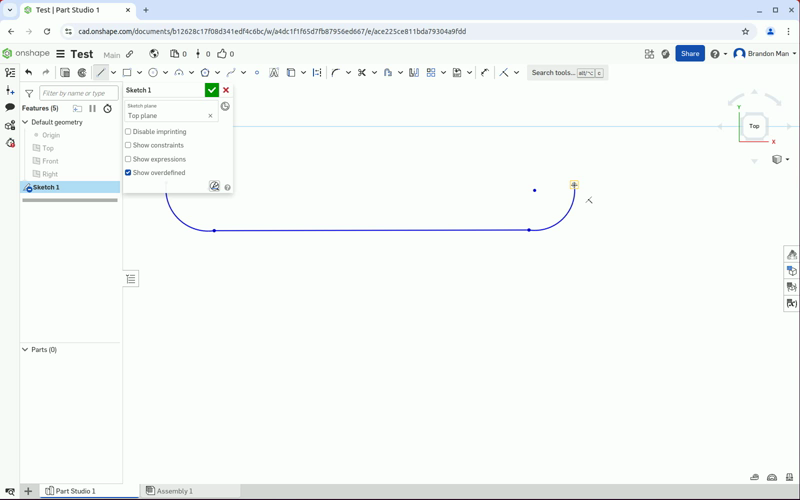
scroll(-6)
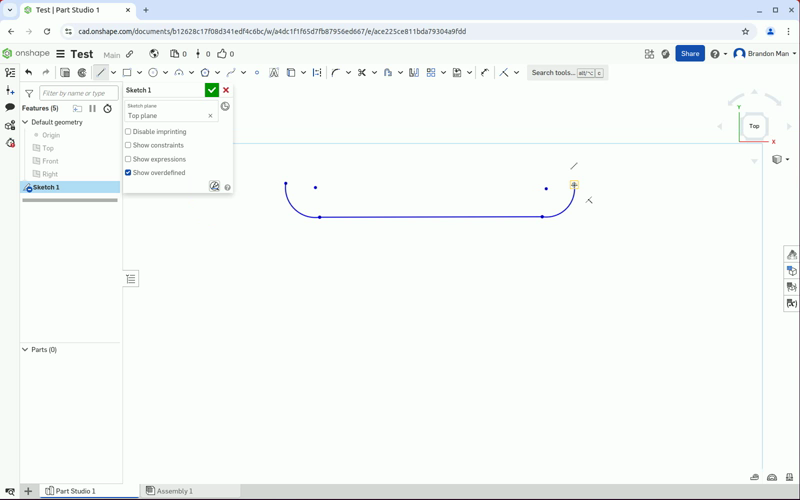
scroll(-6)
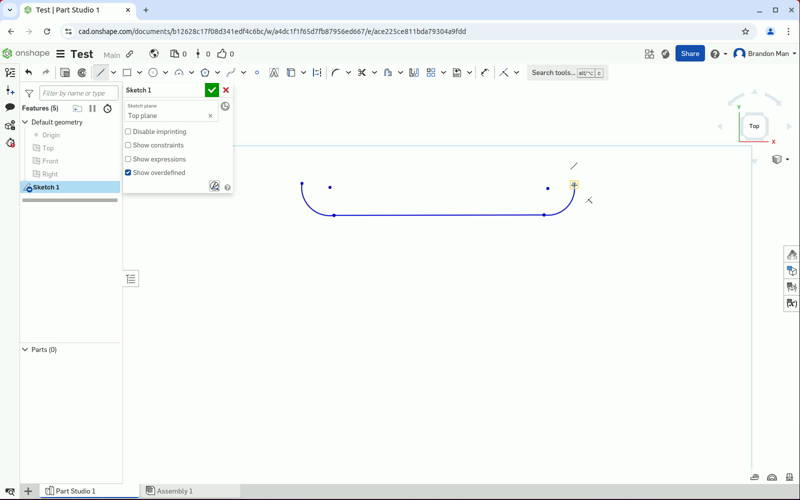
scroll(-6)
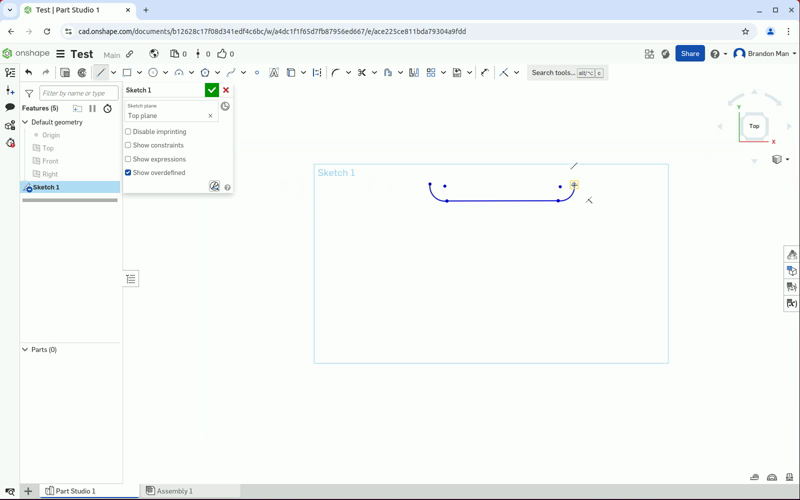
scroll(-6)
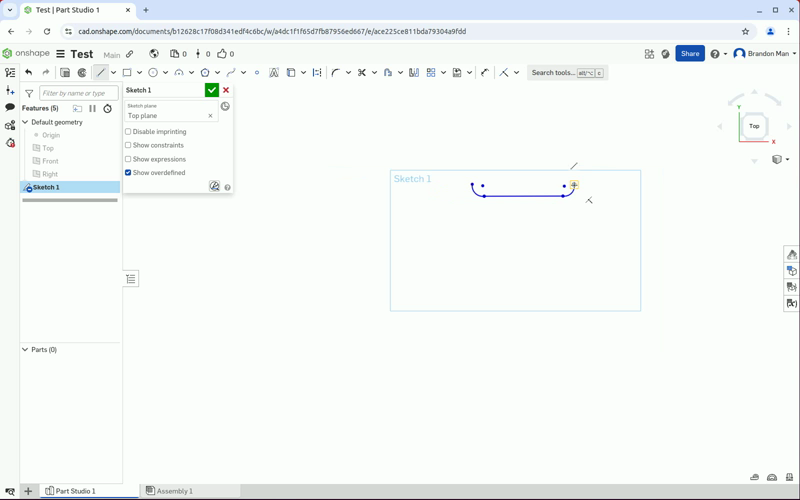
scroll(-6)
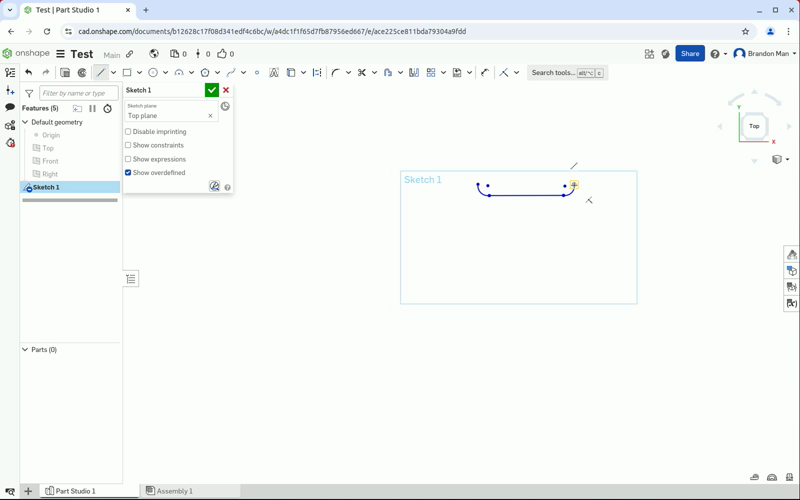
scroll(-6)
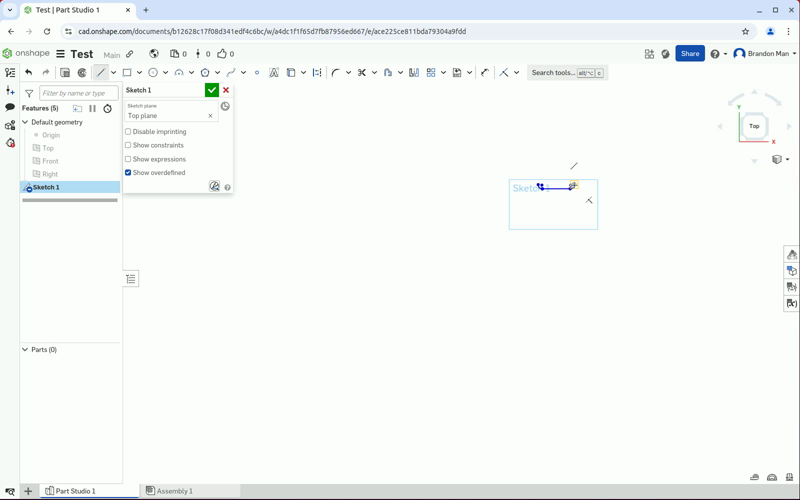
key_down(shift)
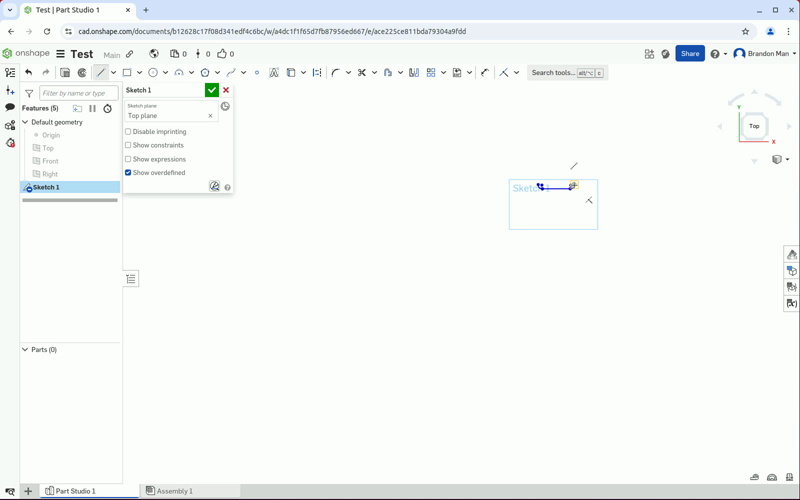
mouse_move(589, 184)
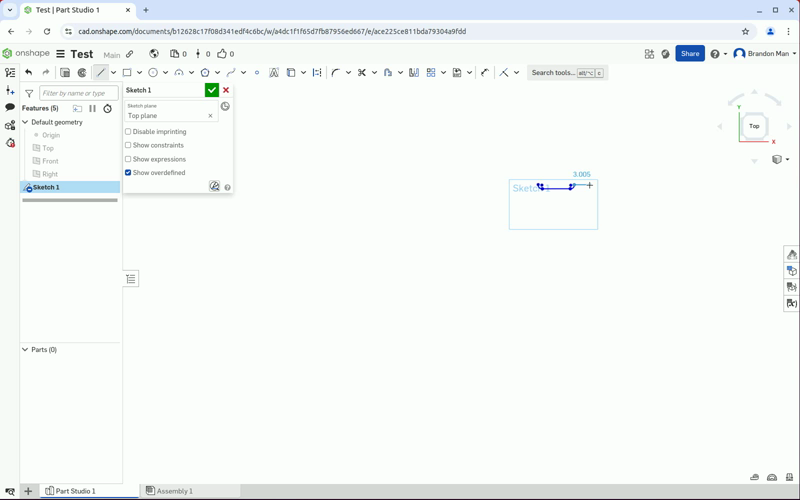
mouse_move(574, 174)
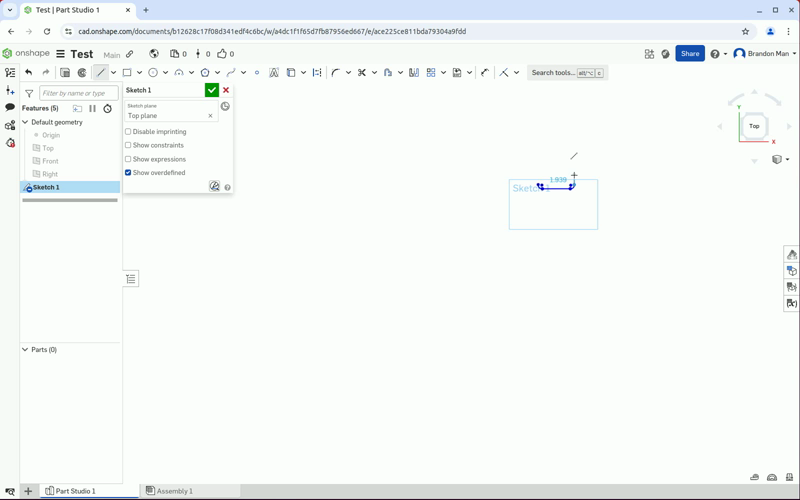
click(574, 174)
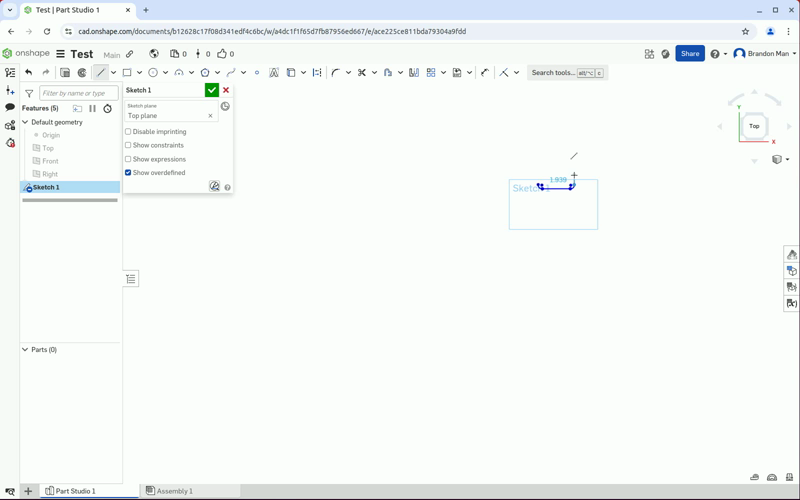
key_up(shift)
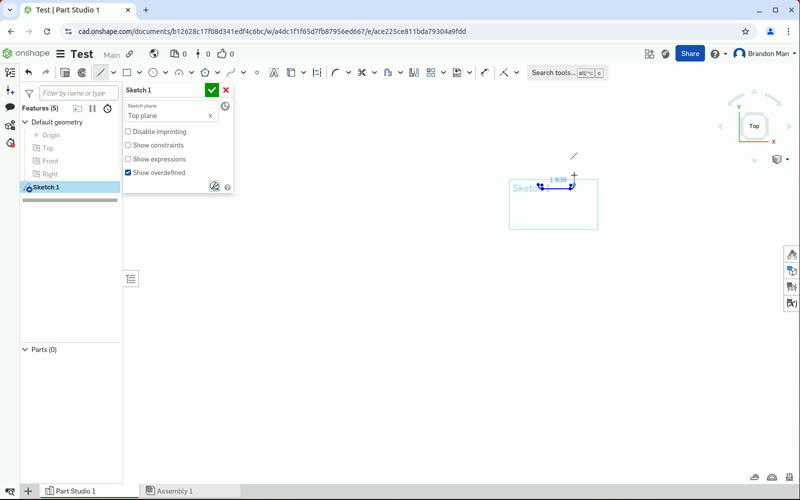
key_down(shift)
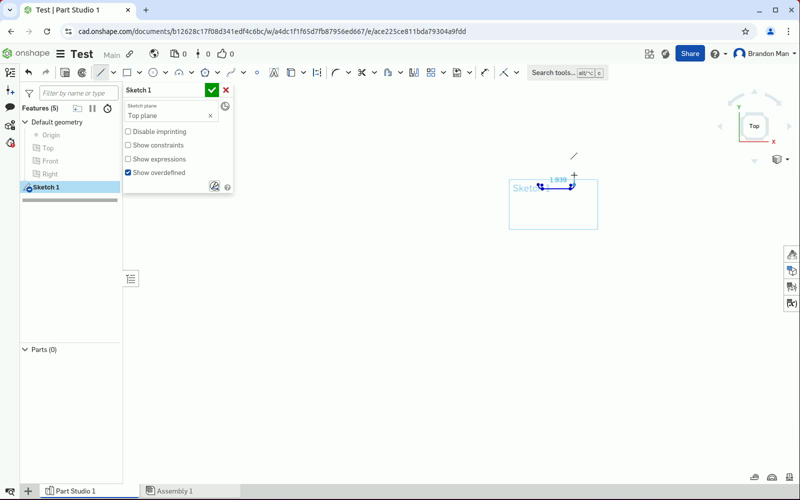
mouse_move(589, 174)
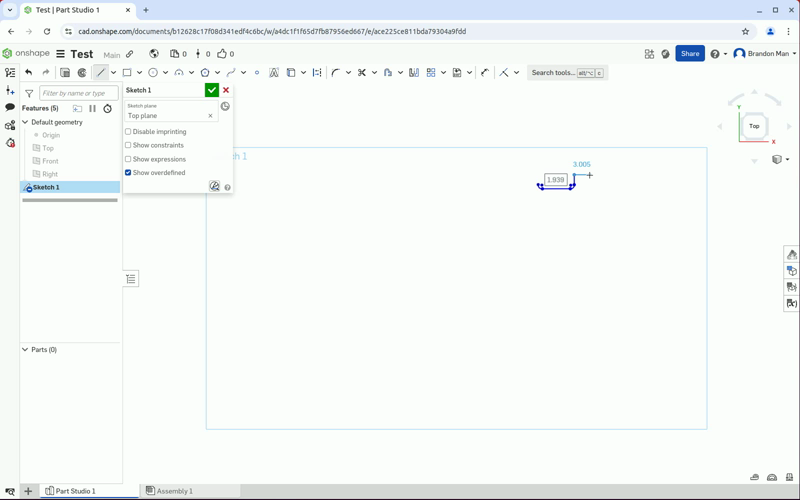
mouse_move(538, 174)
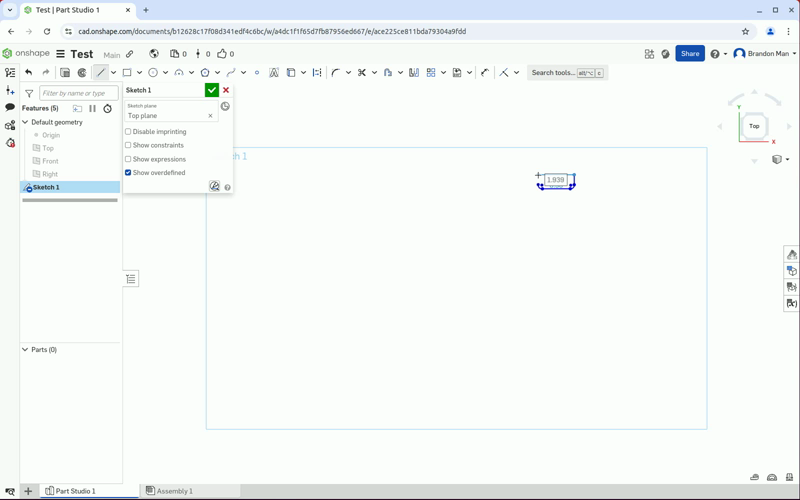
click(538, 174)
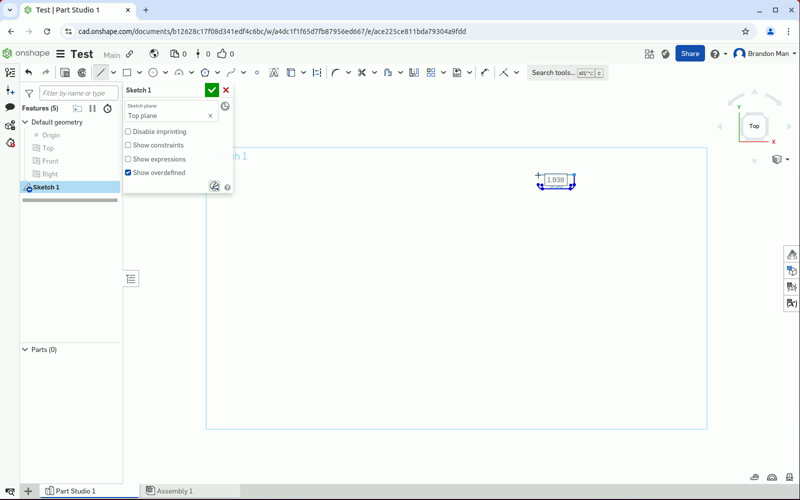
key_up(shift)
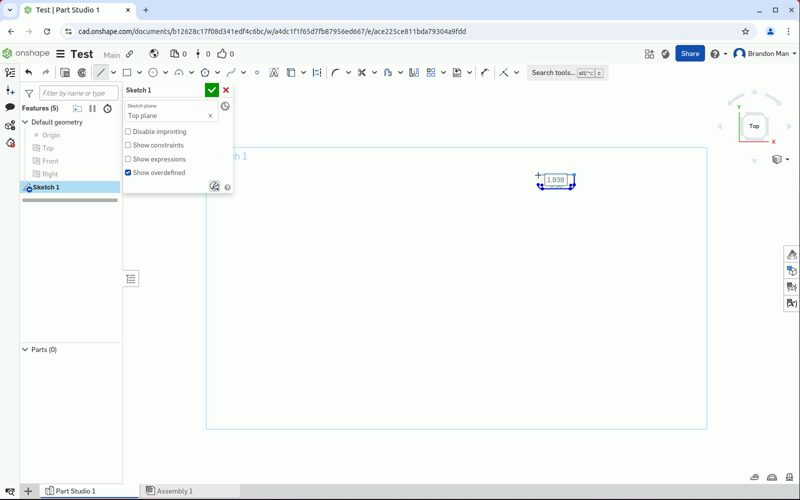
mouse_move(568, 174)
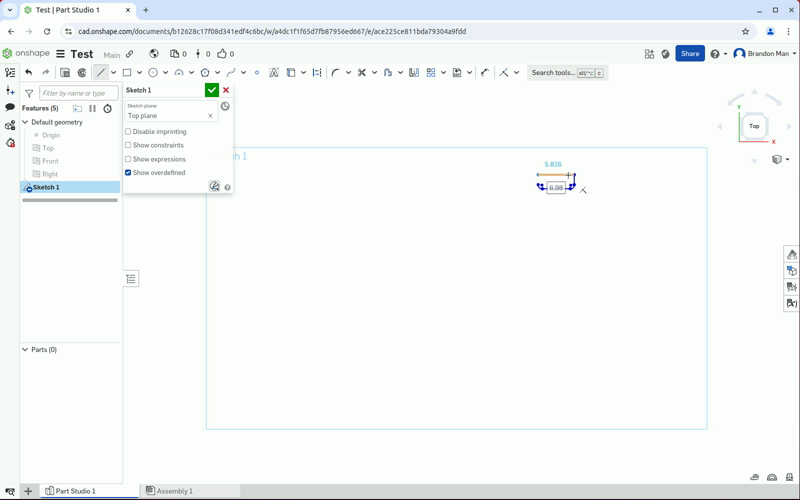
key_down(shift)
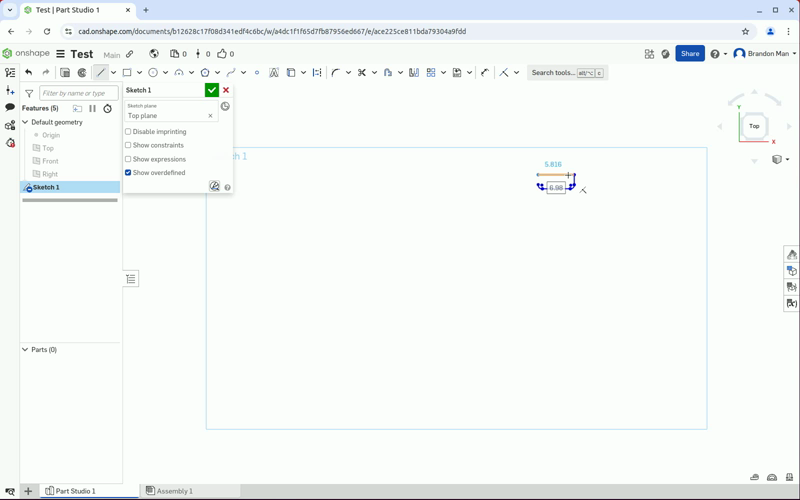
mouse_move(538, 184)
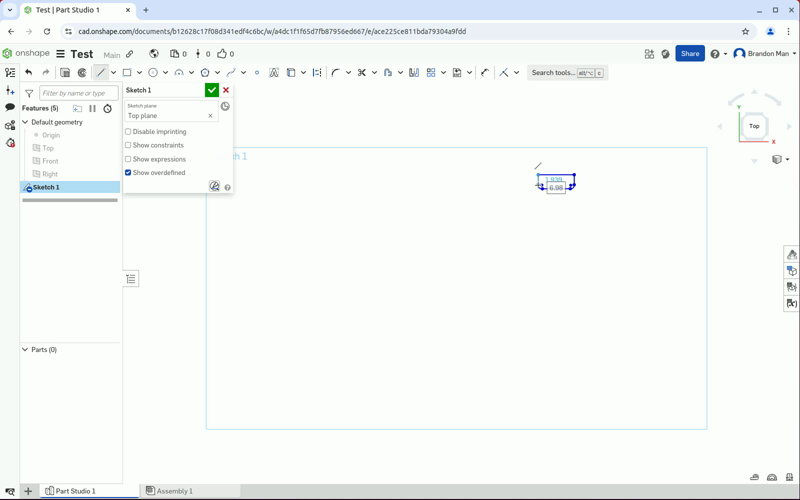
scroll(6)
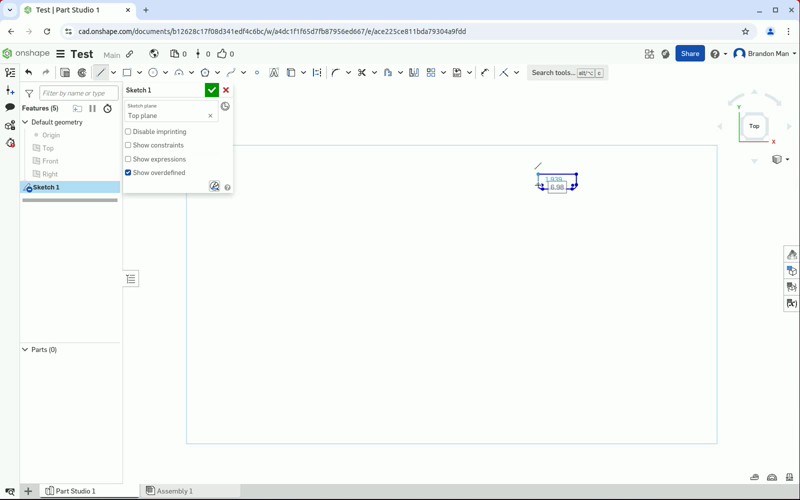
scroll(6)
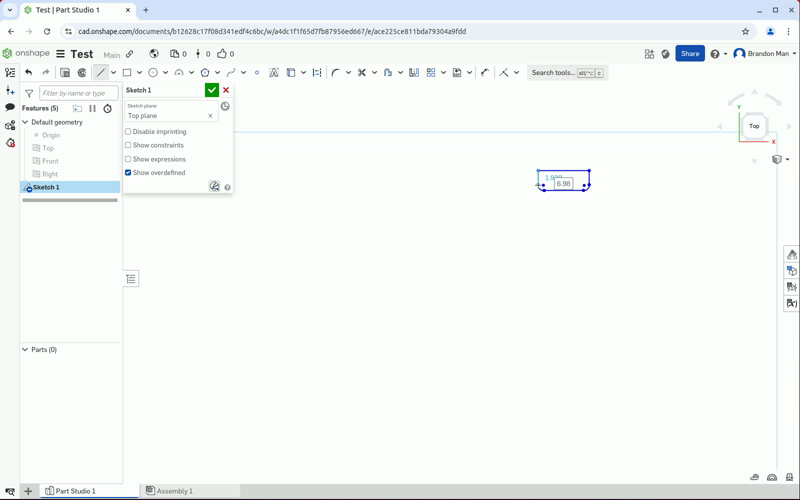
scroll(6)
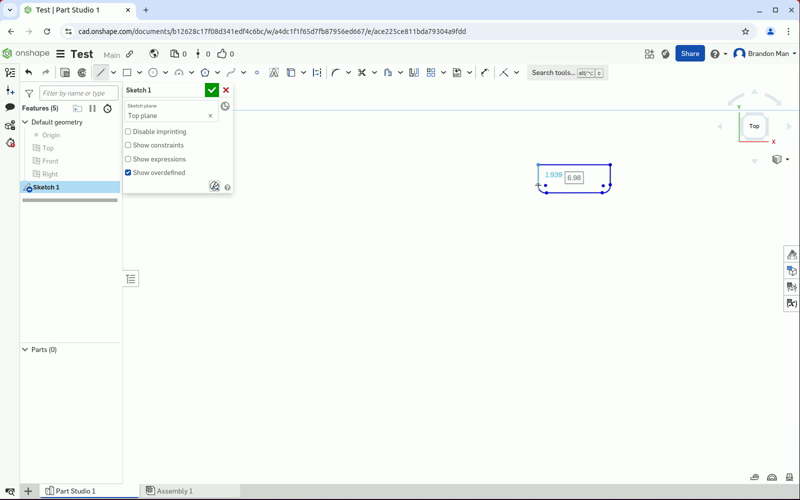
scroll(6)
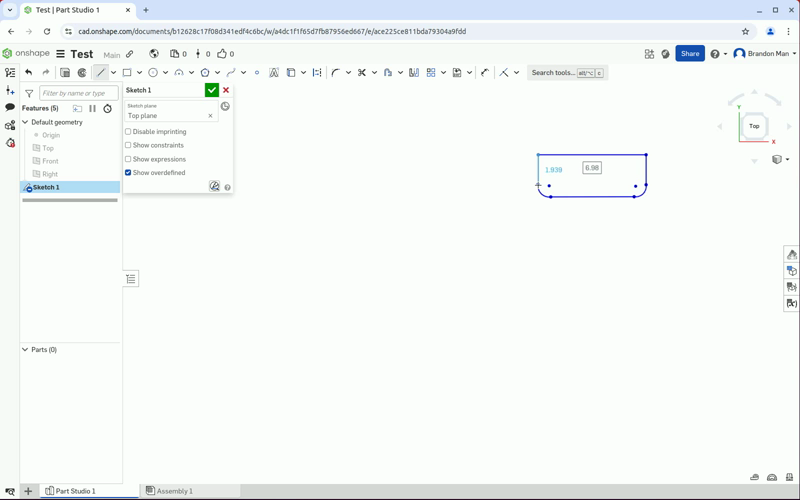
scroll(6)
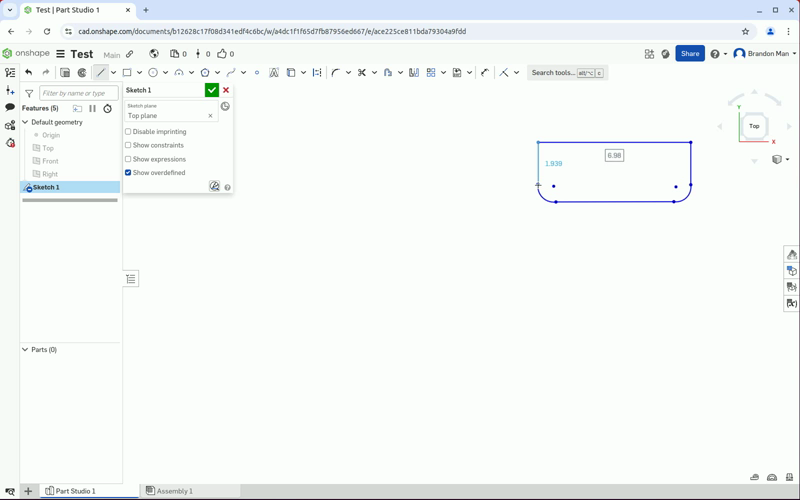
scroll(6)
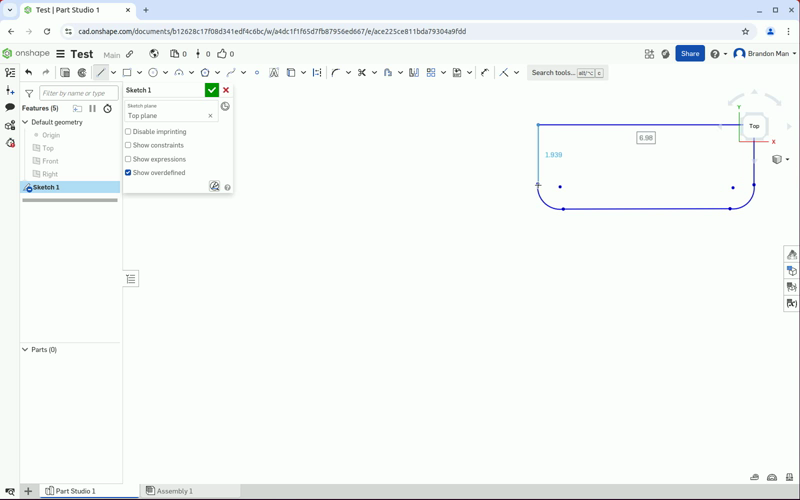
scroll(6)
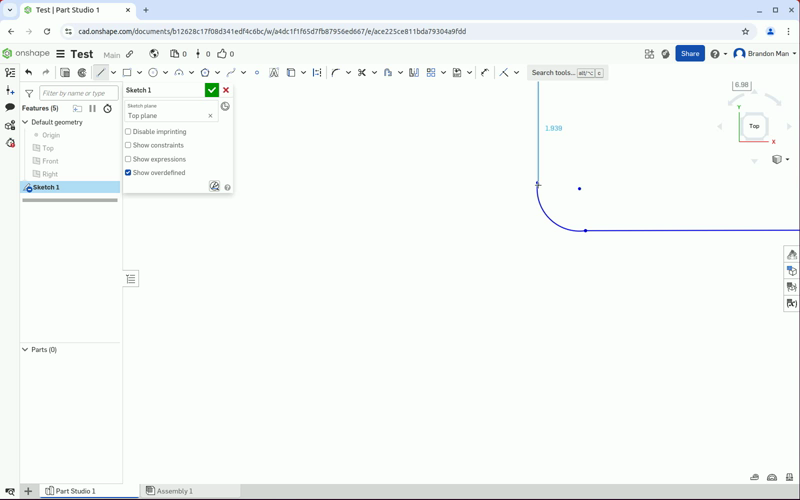
key_up(shift)
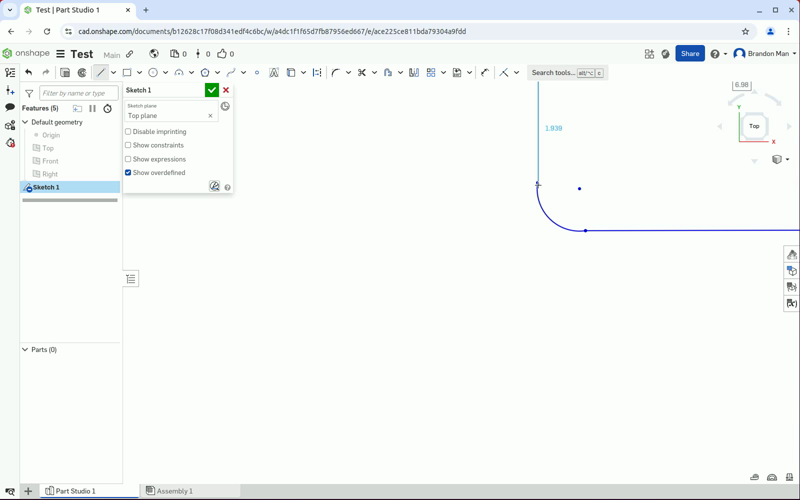
click(538, 184)
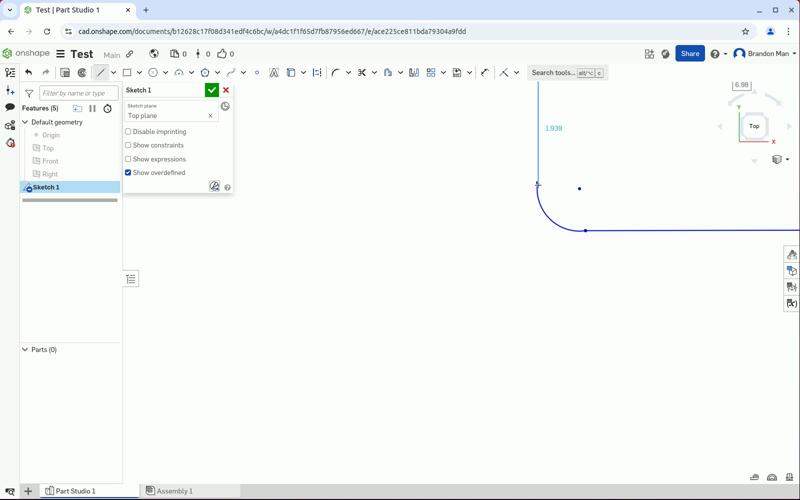
scroll(-6)
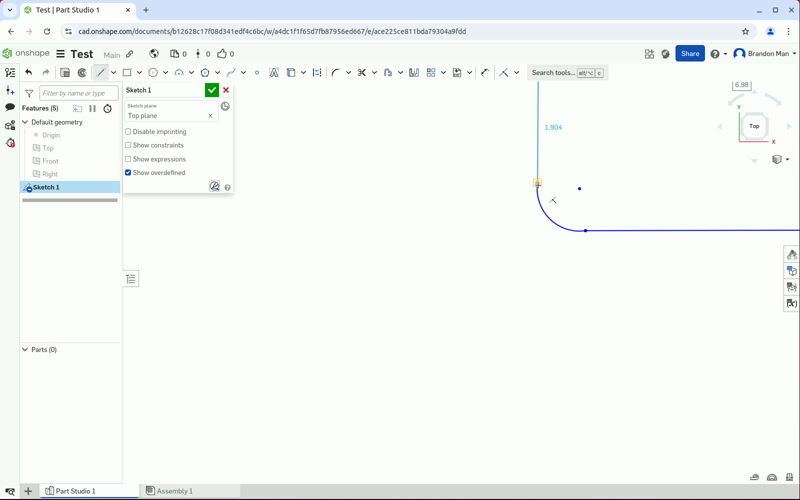
scroll(-6)
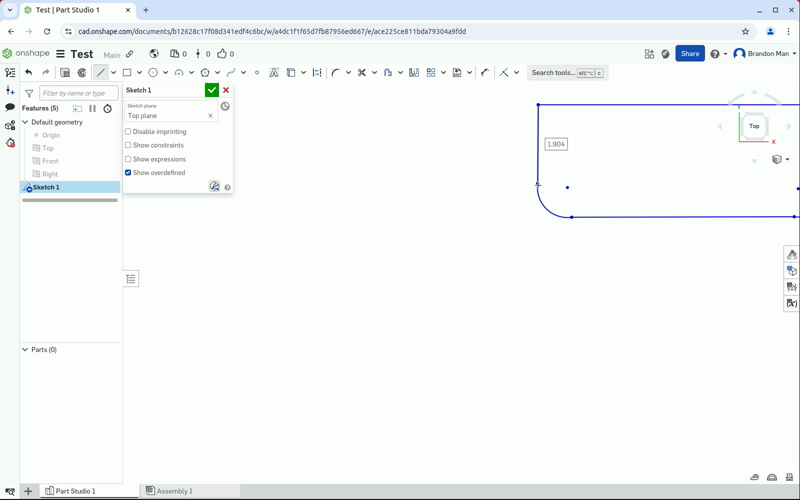
scroll(-6)
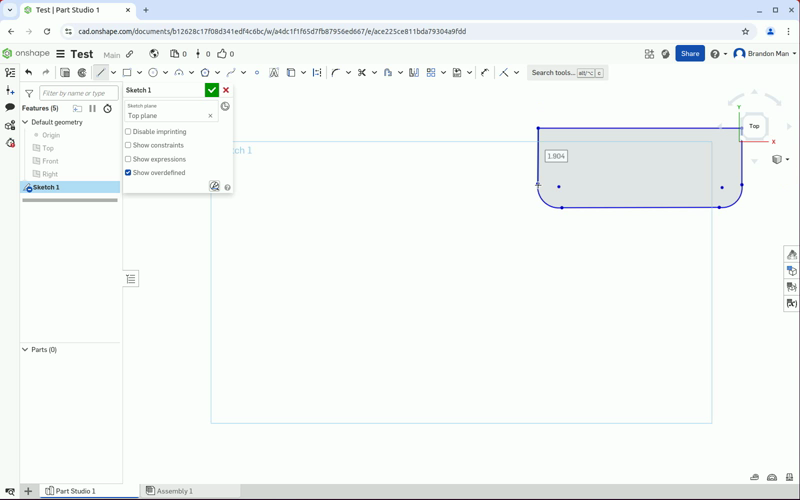
scroll(-6)
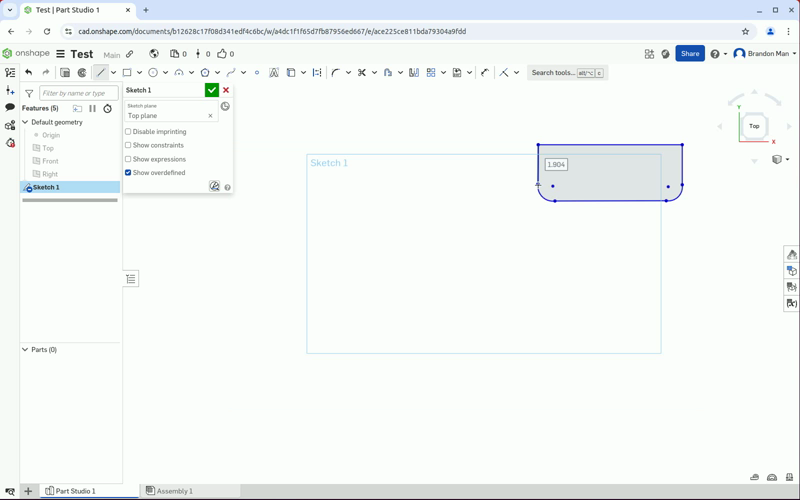
scroll(-6)
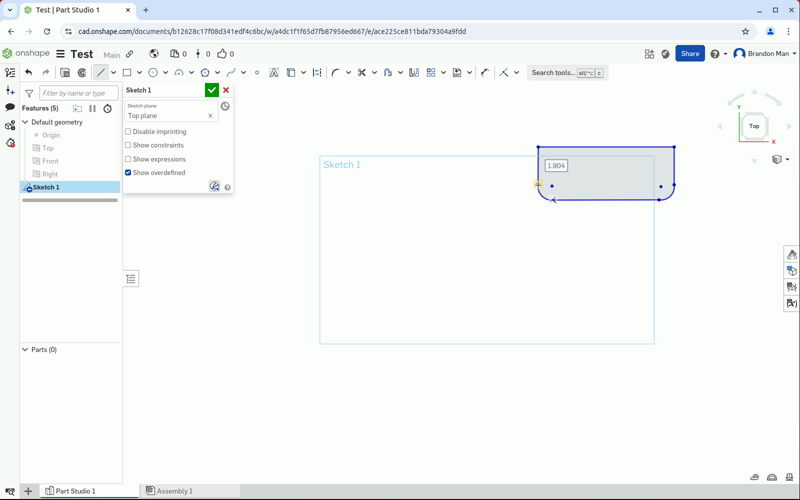
scroll(-6)
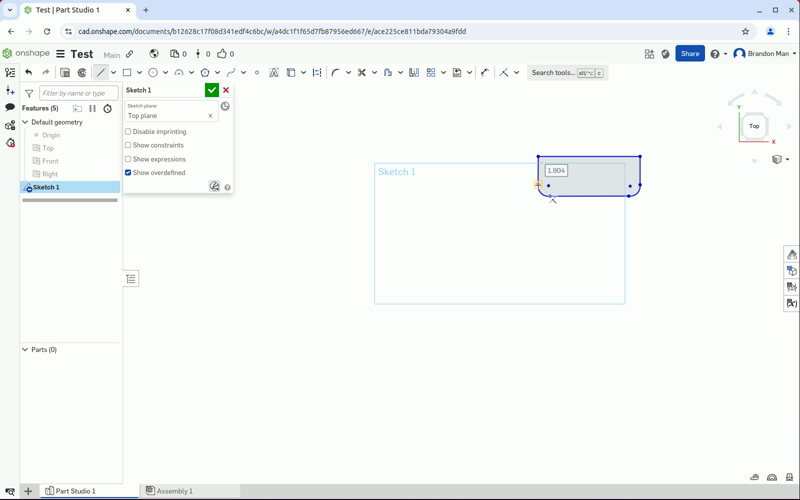
scroll(-6)
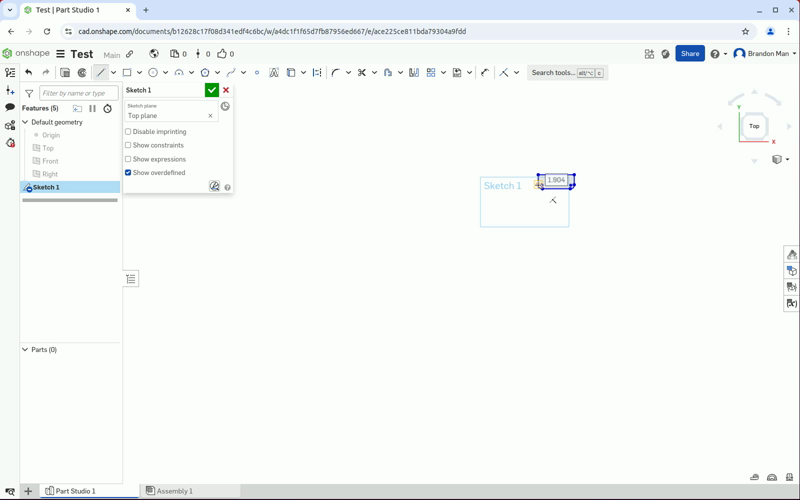
key(esc)
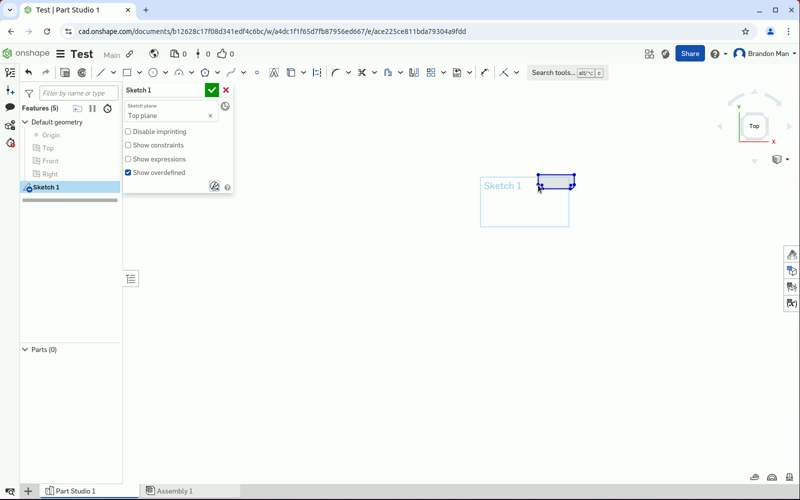
key(c)
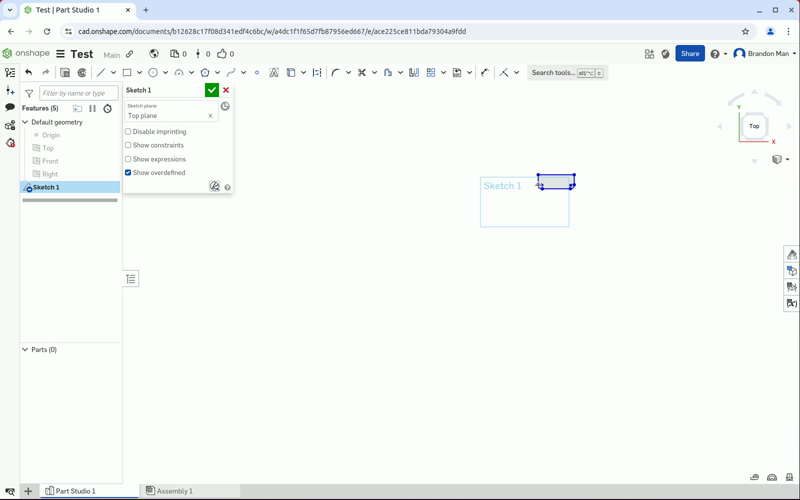
key_down(shift)
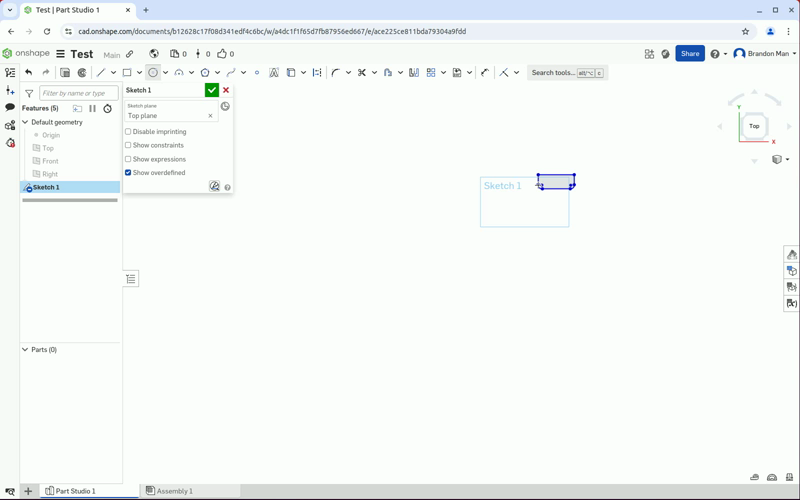
mouse_move(545, 181)
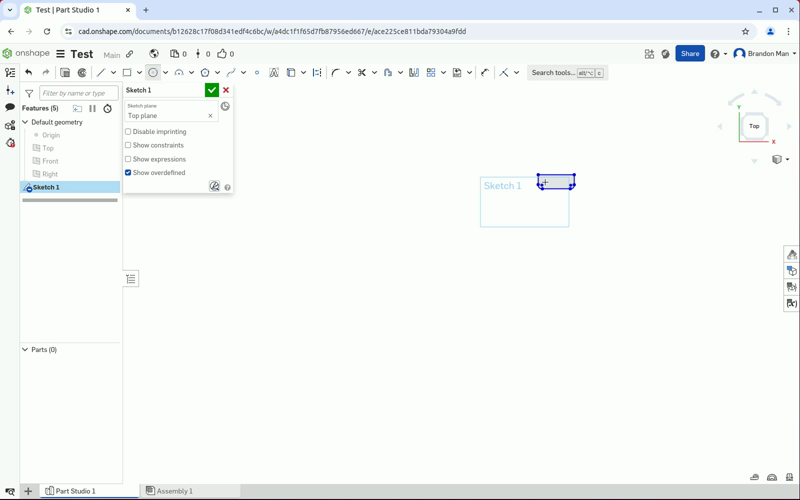
scroll(6)
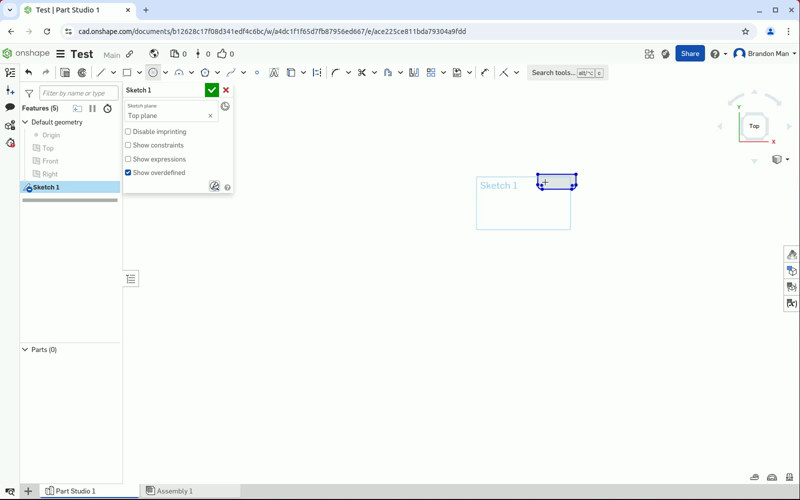
scroll(6)
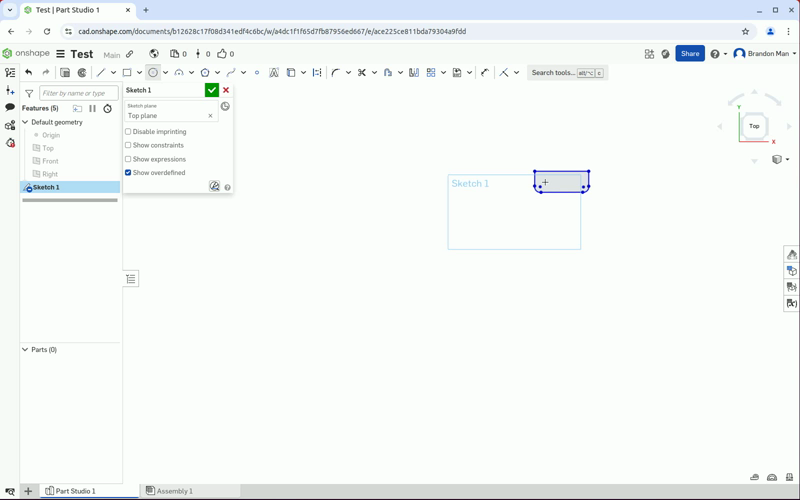
scroll(6)
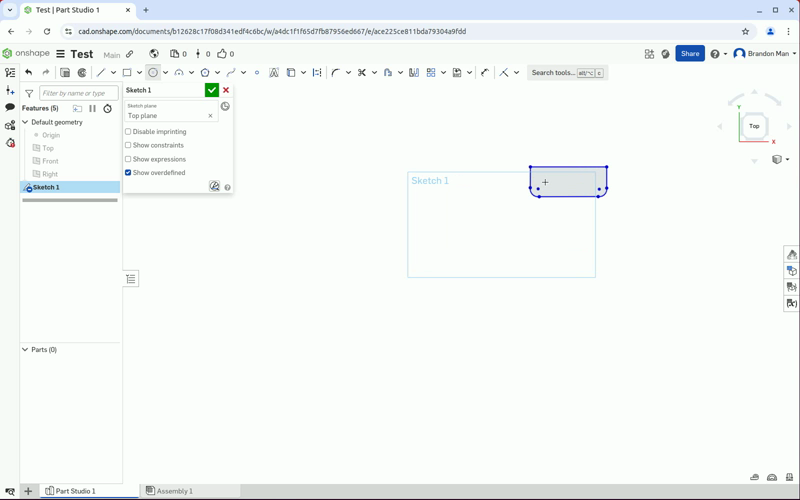
scroll(6)
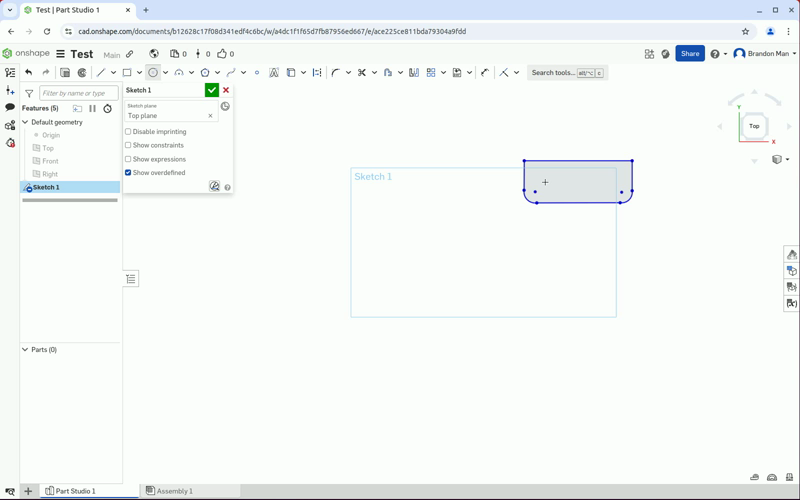
scroll(6)
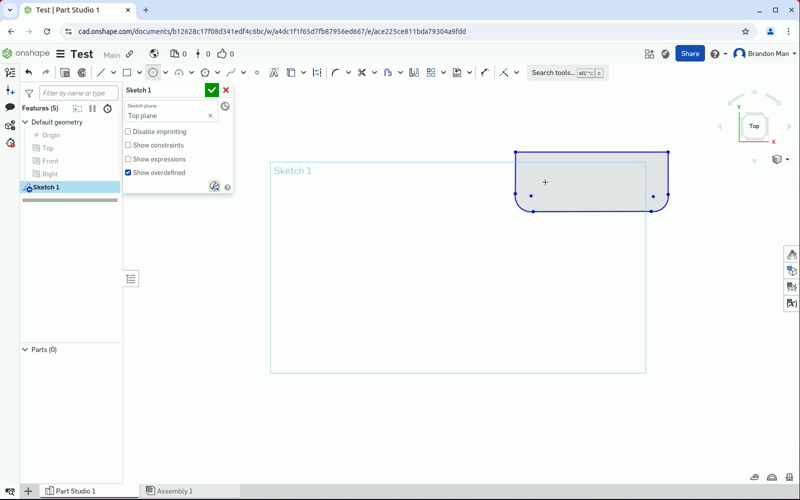
scroll(6)
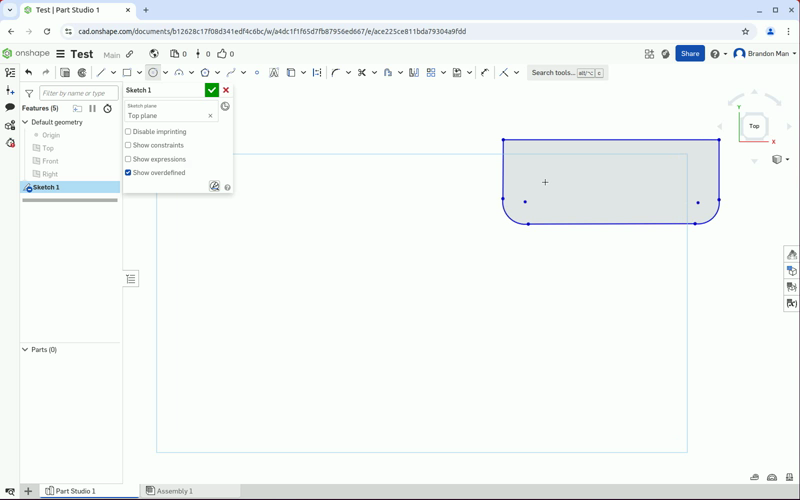
scroll(6)
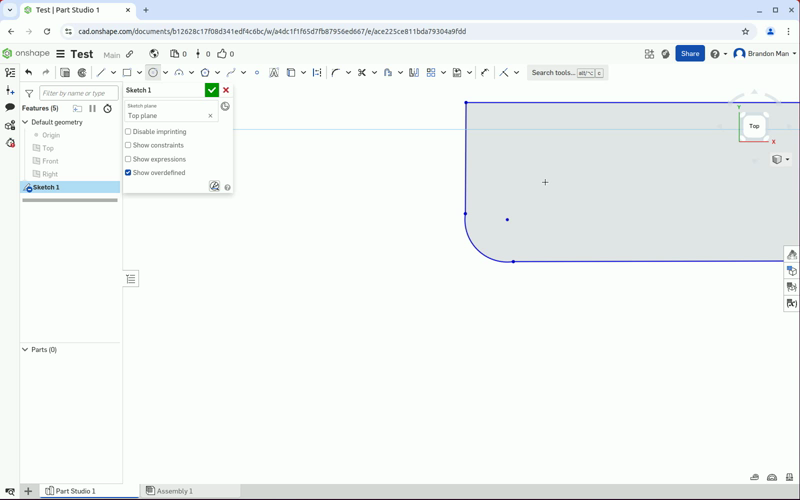
click(545, 181)
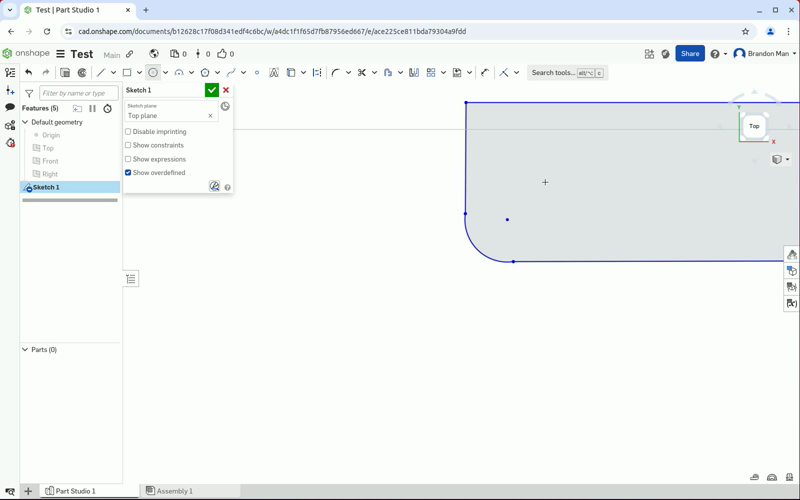
scroll(-6)
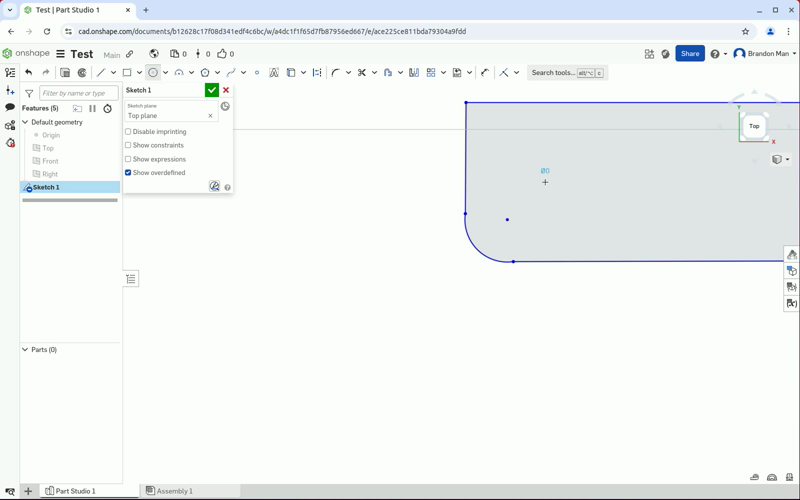
scroll(-6)
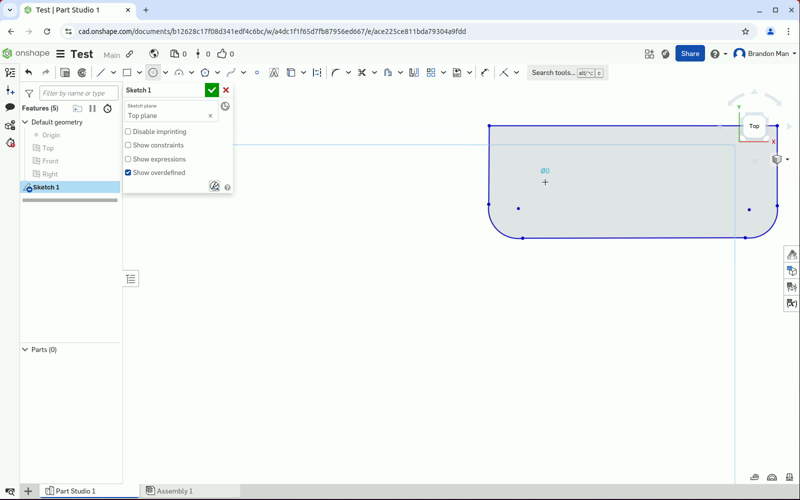
scroll(-6)
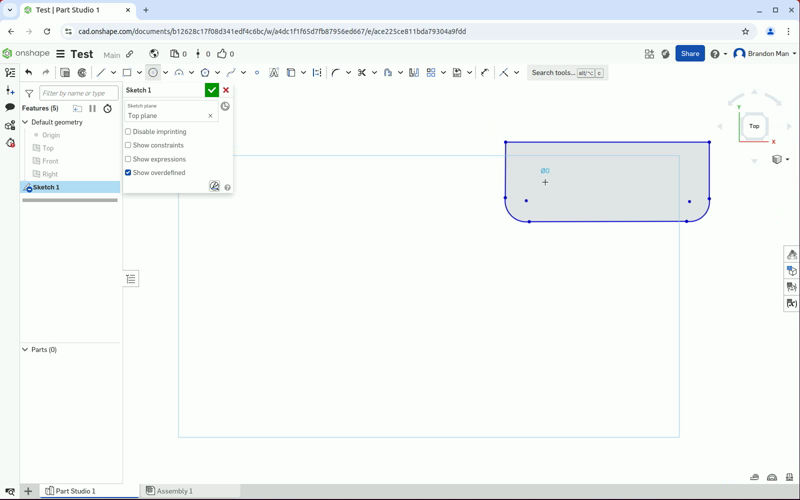
scroll(-6)
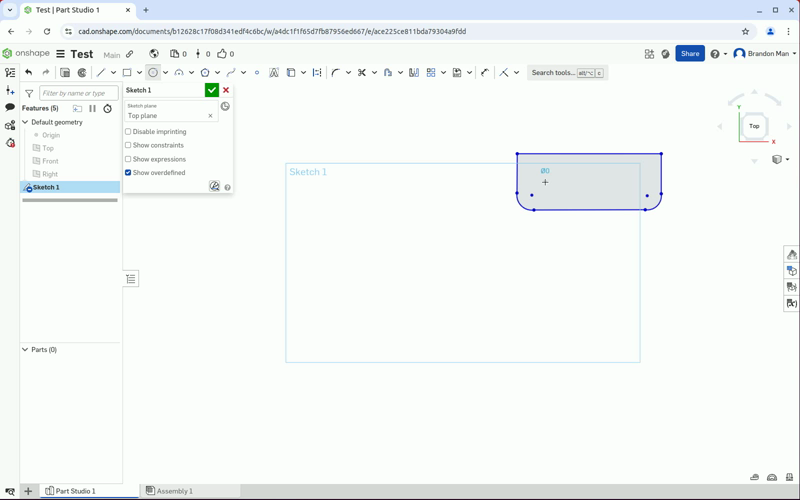
scroll(-6)
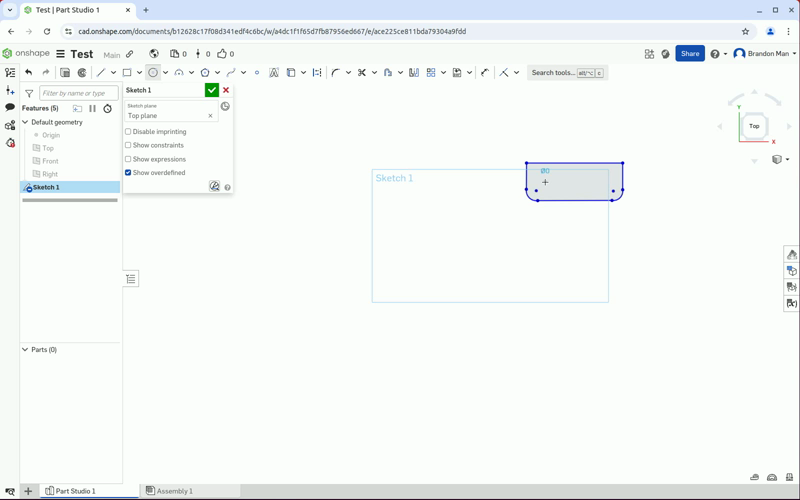
scroll(-6)
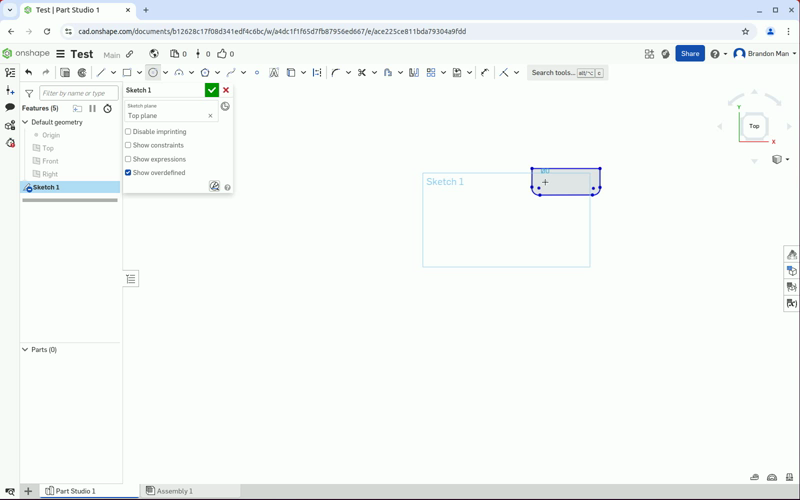
scroll(-6)
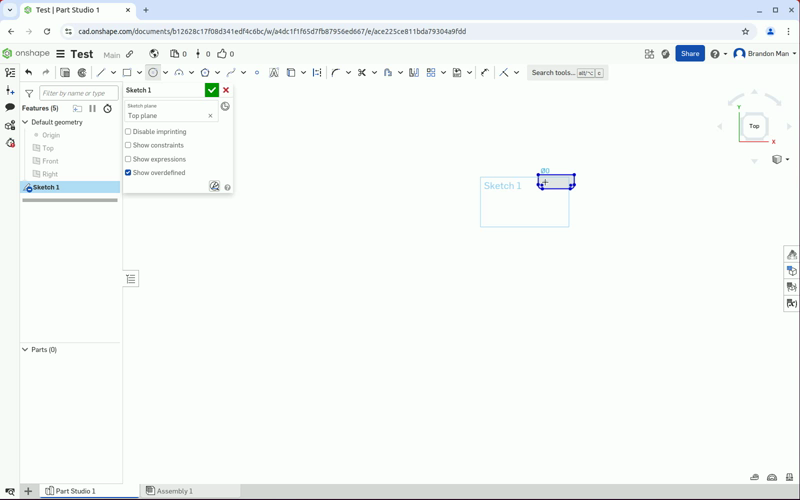
key_up(shift)
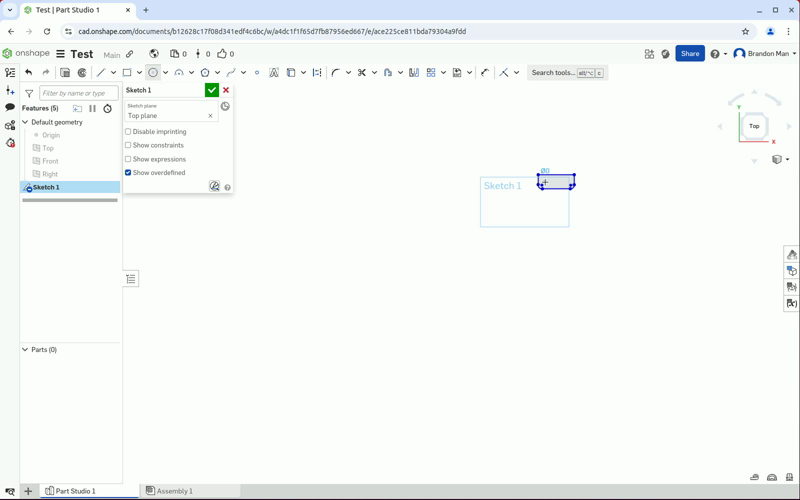
mouse_move(547, 181)
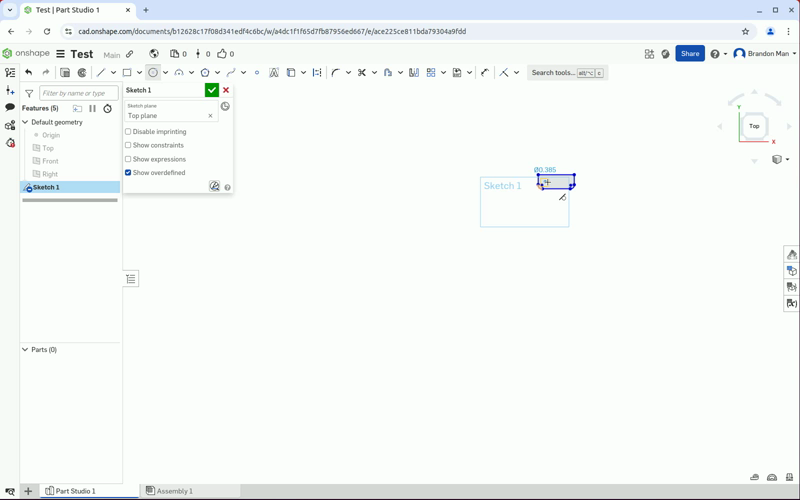
scroll(6)
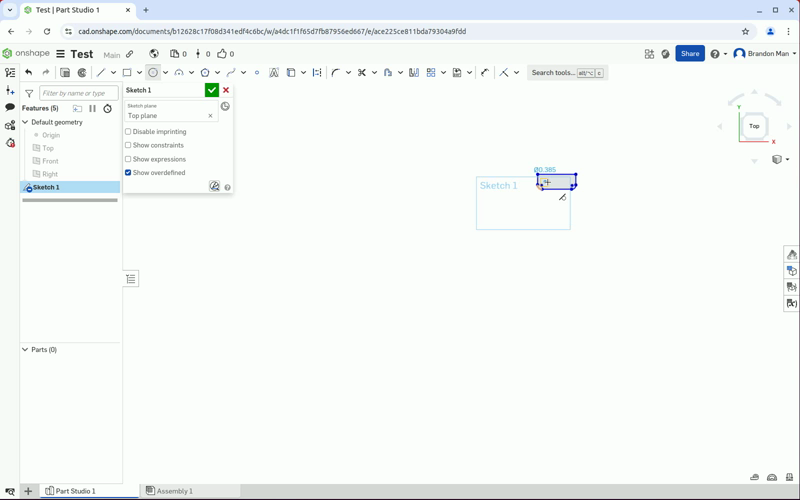
scroll(6)
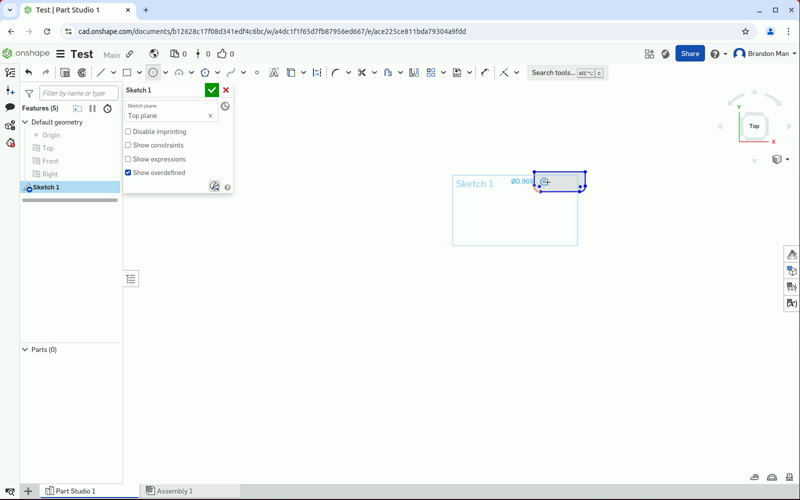
scroll(6)
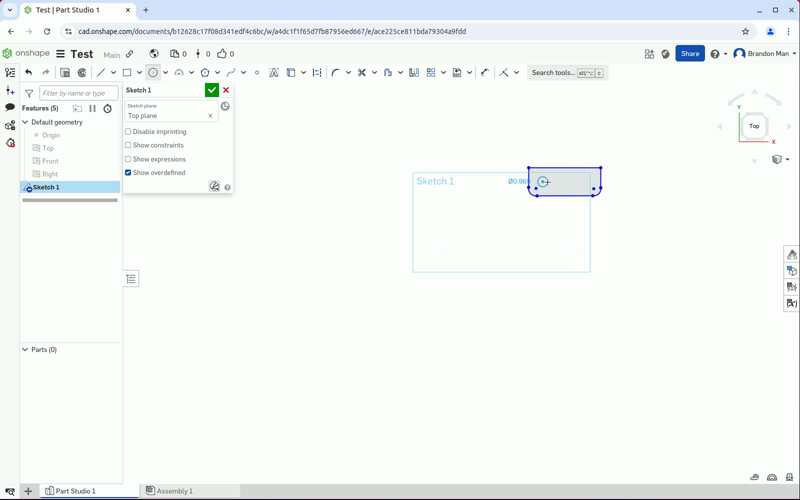
scroll(6)
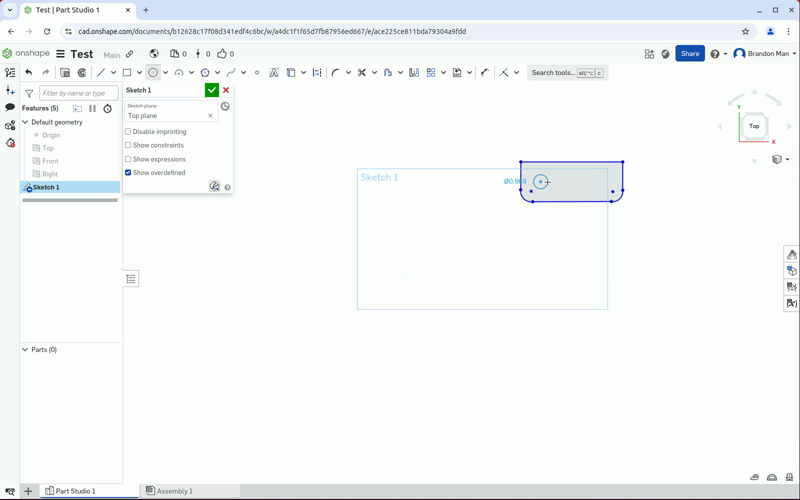
scroll(6)
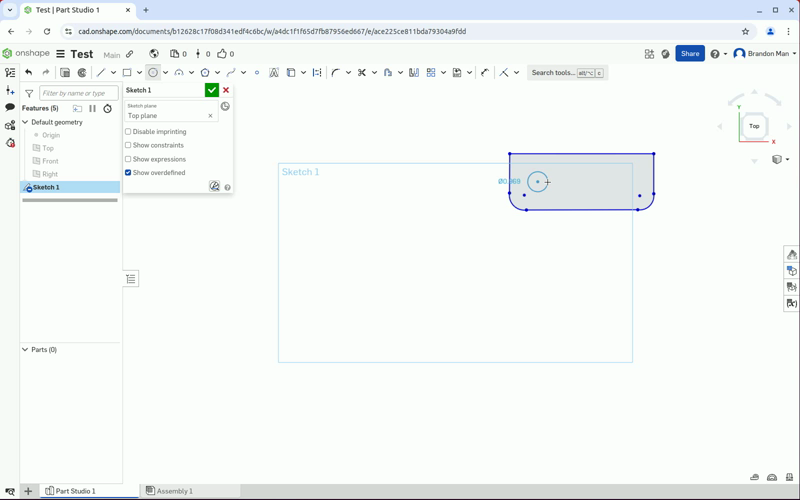
scroll(6)
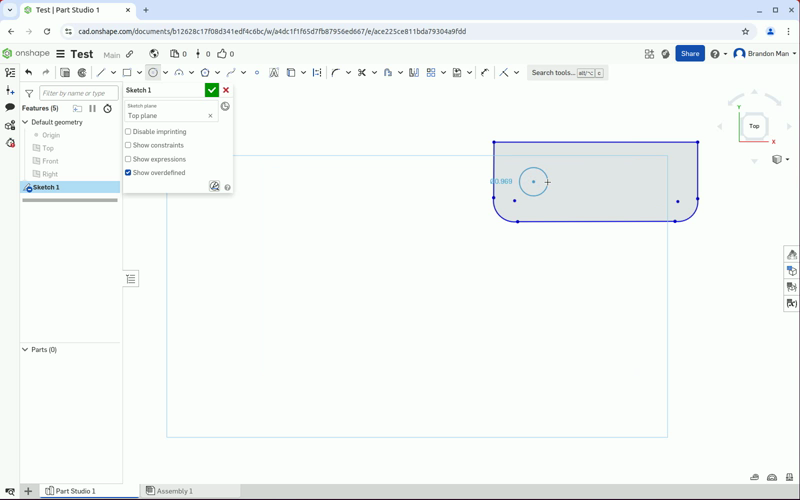
scroll(6)
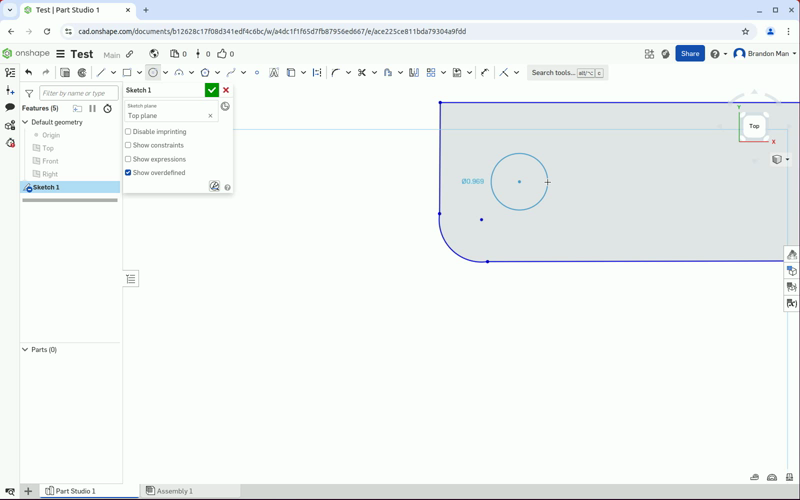
click(547, 181)
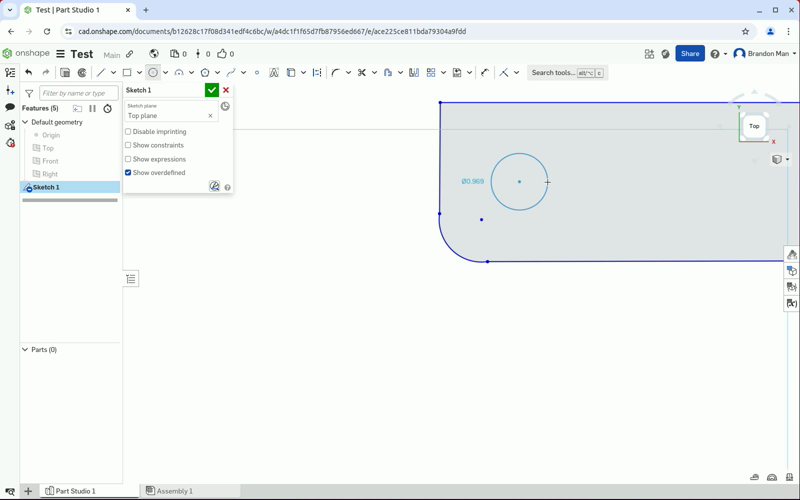
scroll(-6)
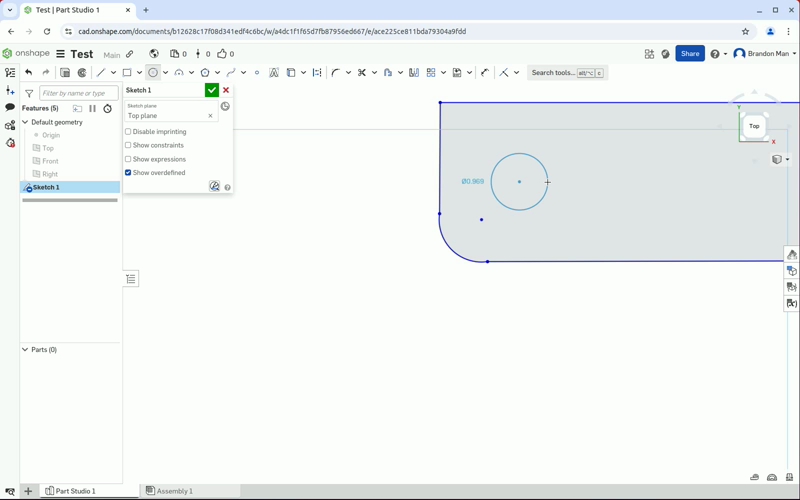
scroll(-6)
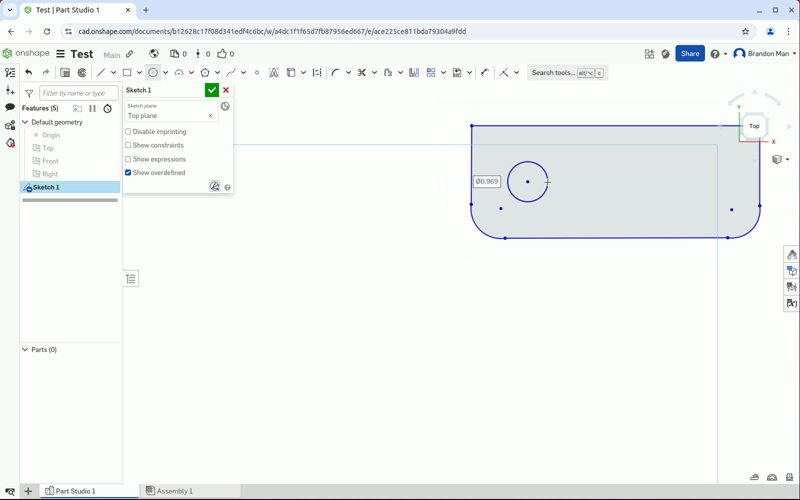
scroll(-6)
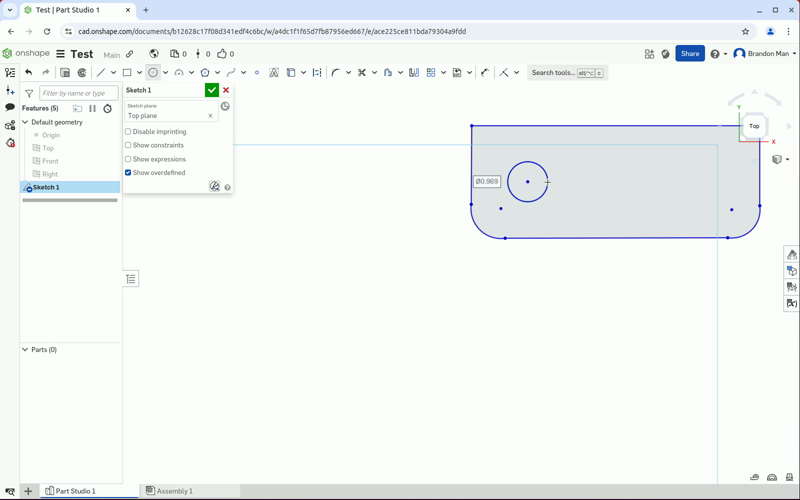
scroll(-6)
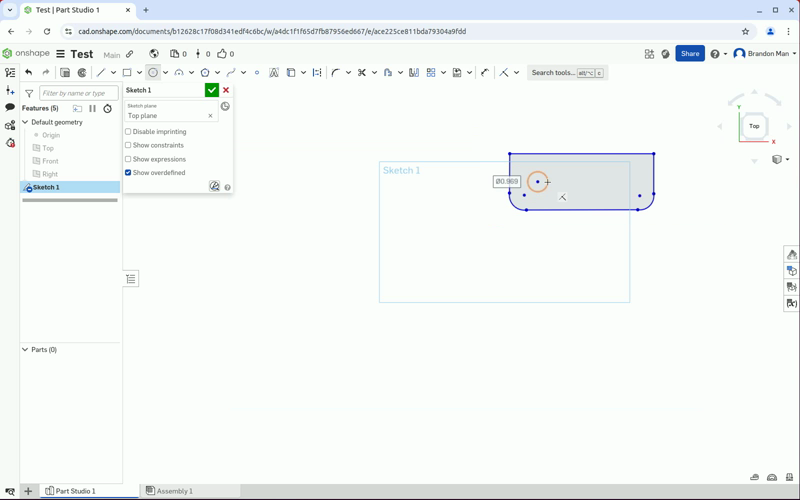
scroll(-6)
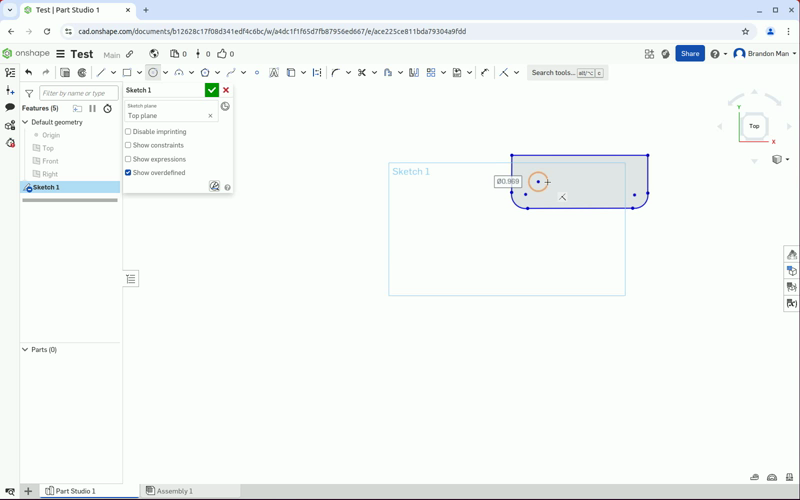
scroll(-6)
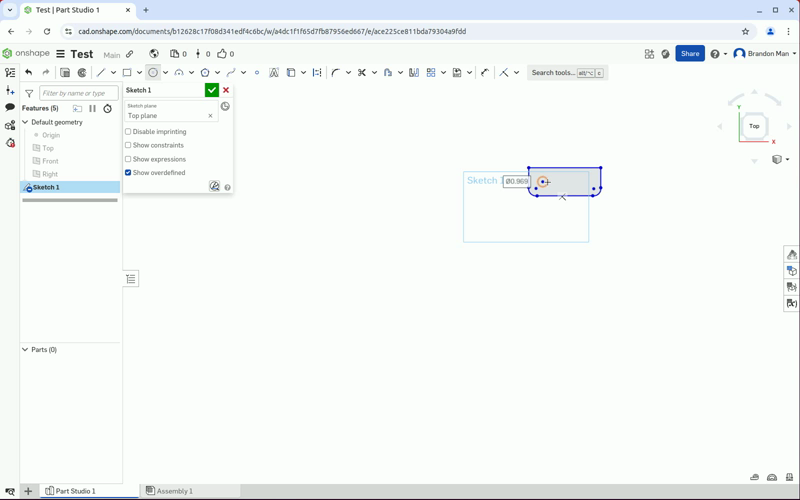
scroll(-6)
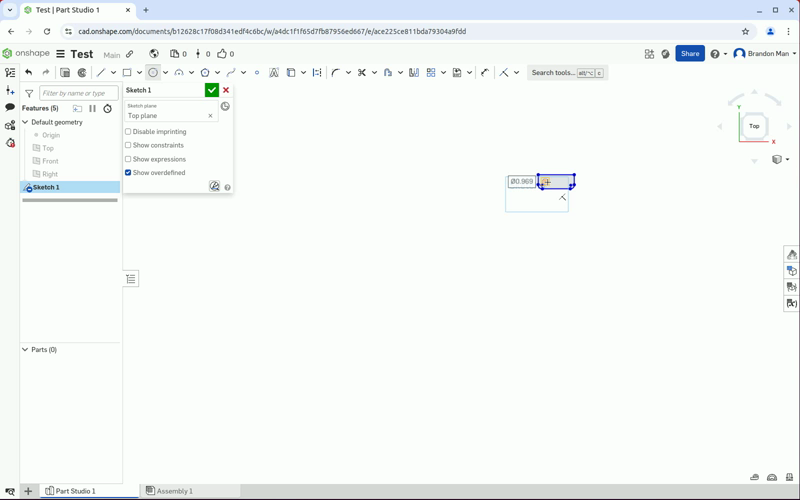
key(esc)
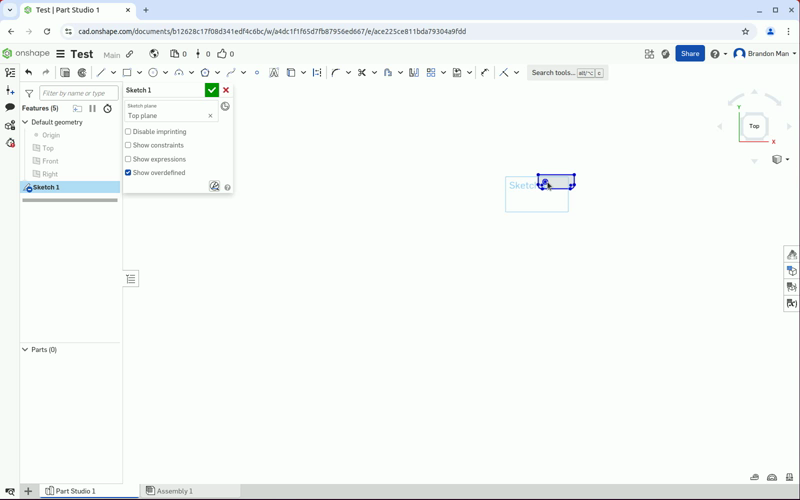
key(c)
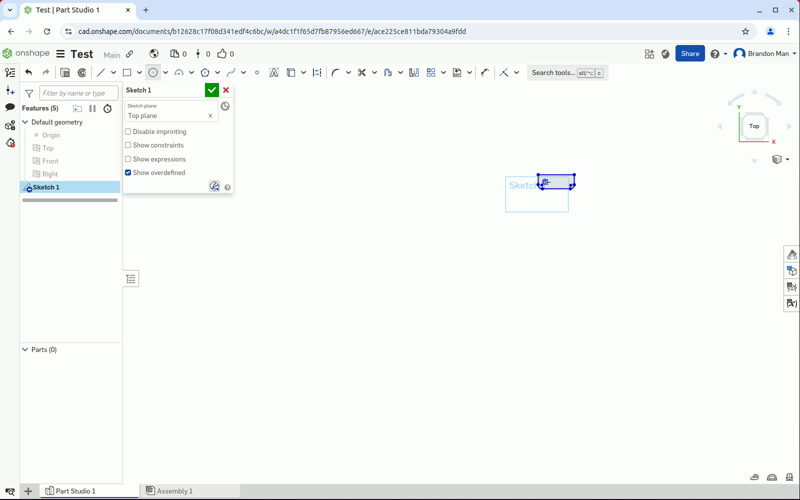
key_down(shift)
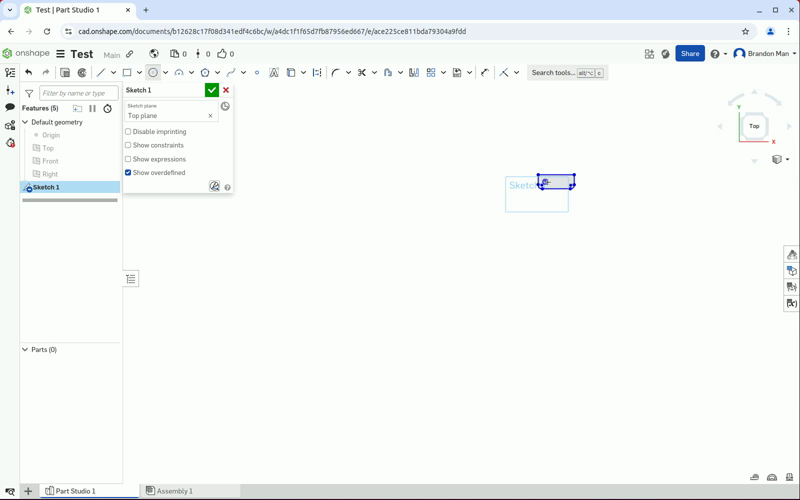
mouse_move(567, 181)
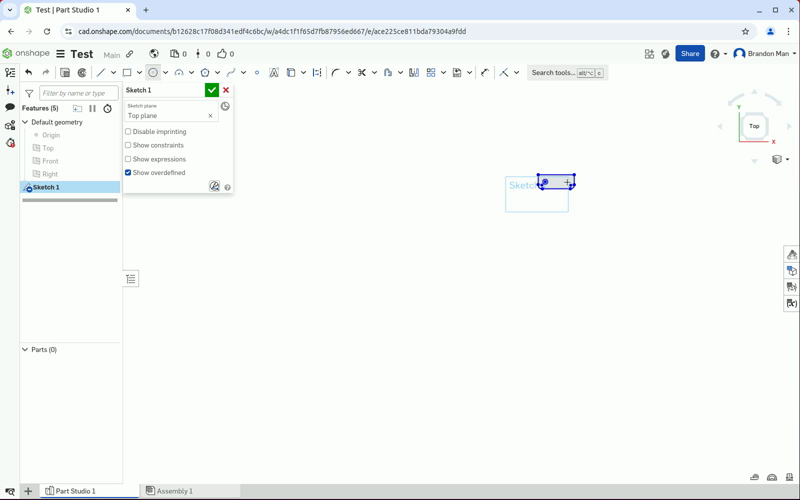
scroll(6)
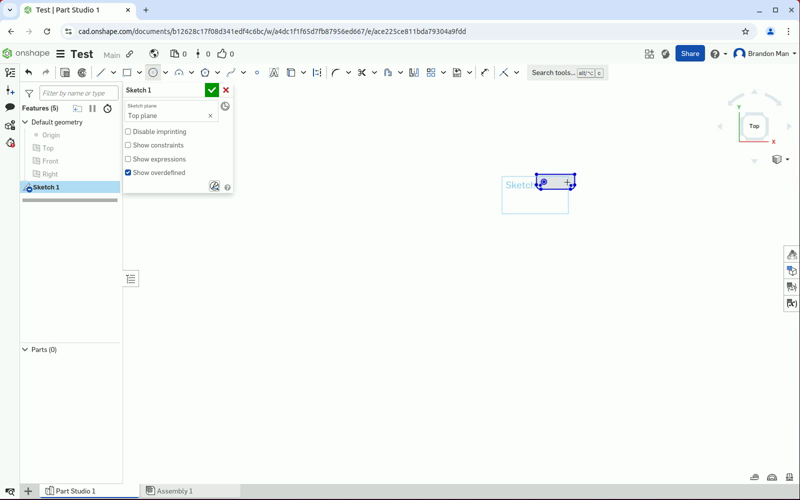
scroll(6)
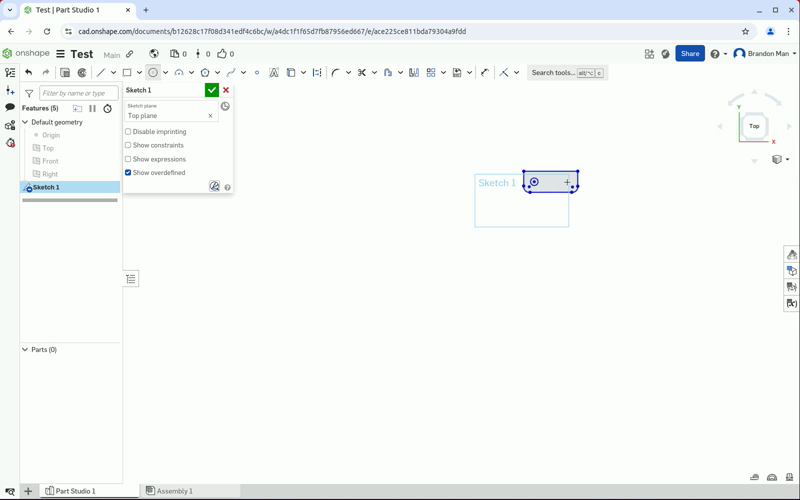
scroll(6)
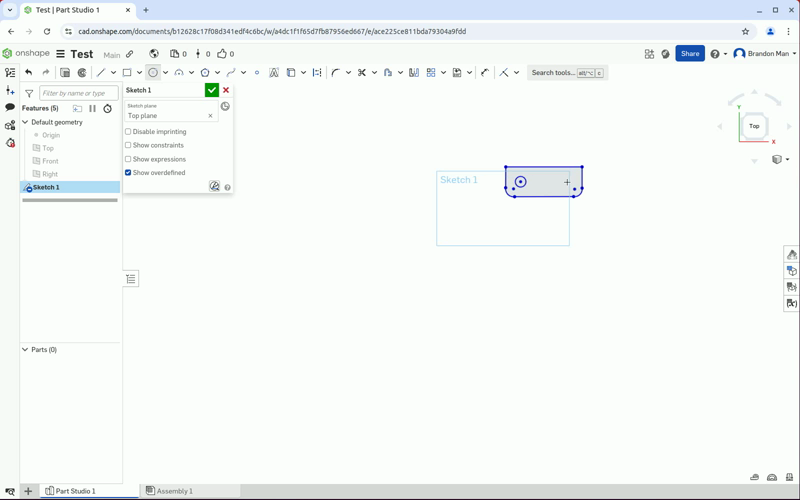
scroll(6)
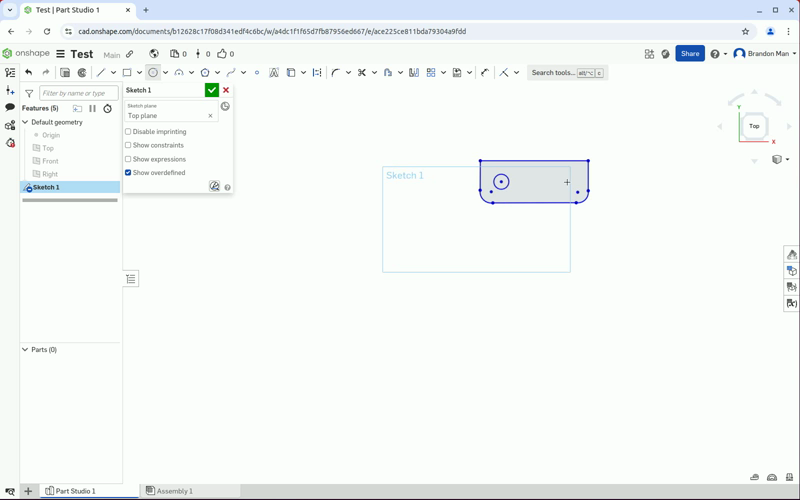
scroll(6)
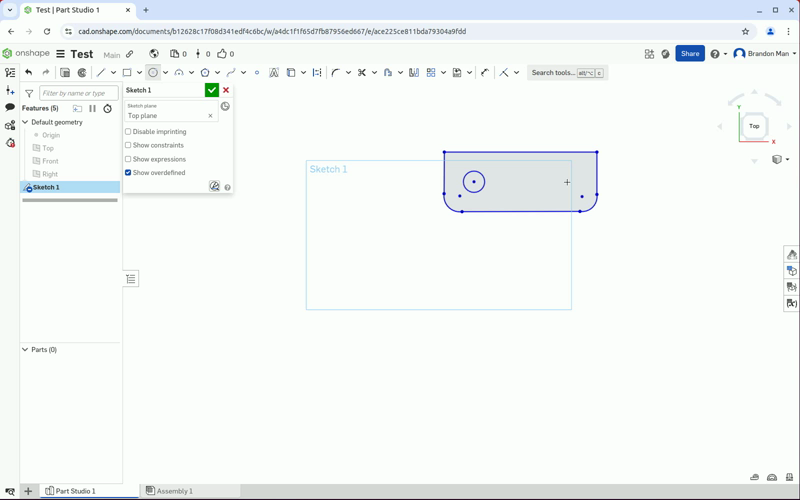
scroll(6)
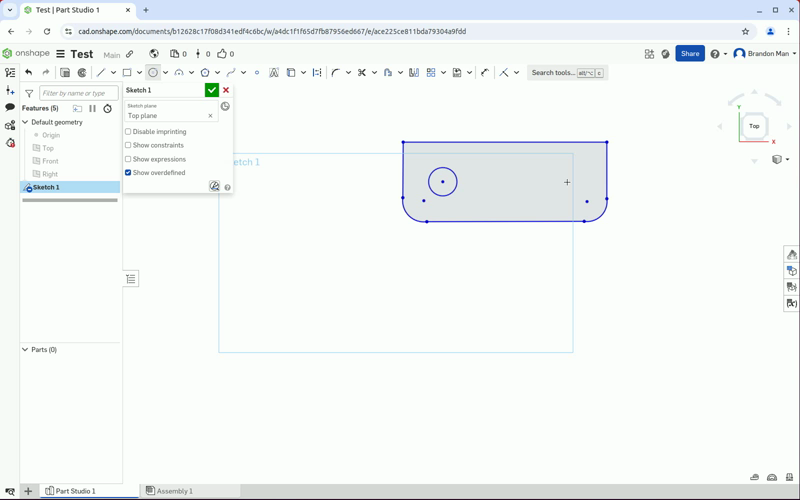
scroll(6)
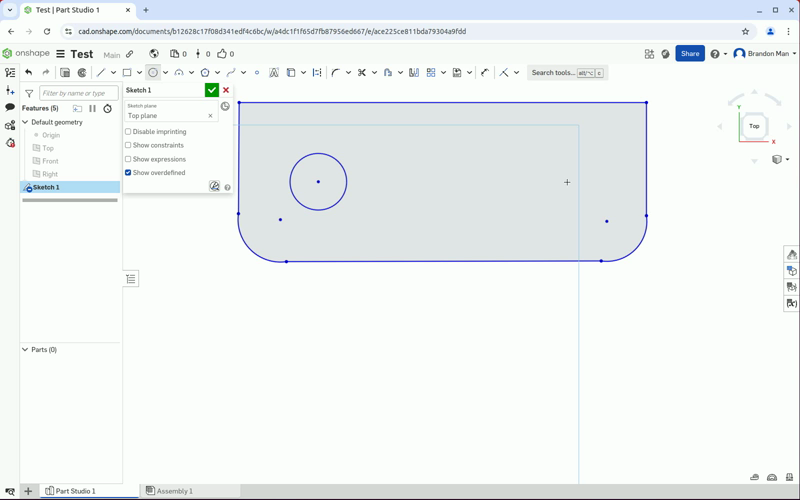
click(567, 181)
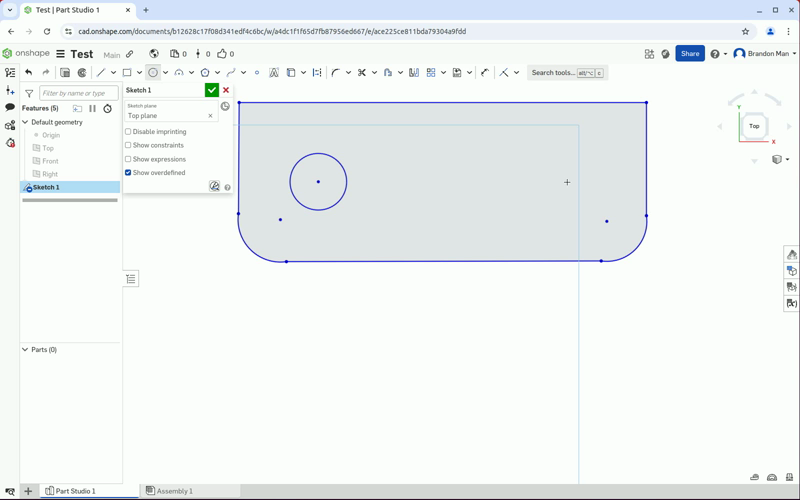
scroll(-6)
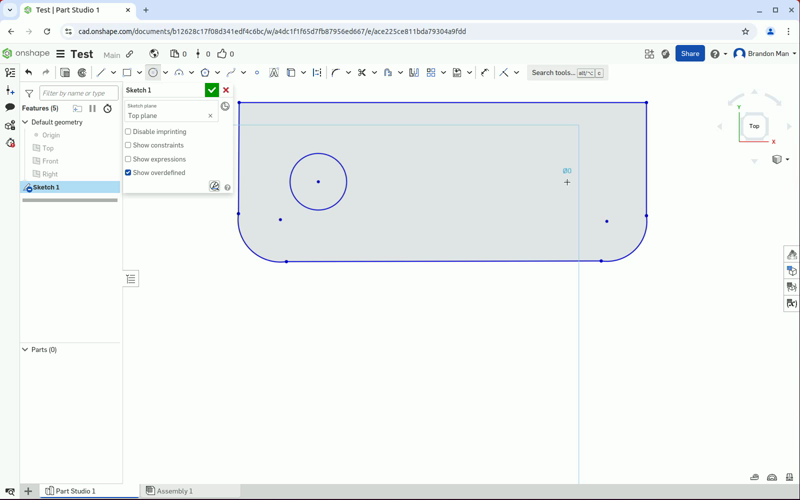
scroll(-6)
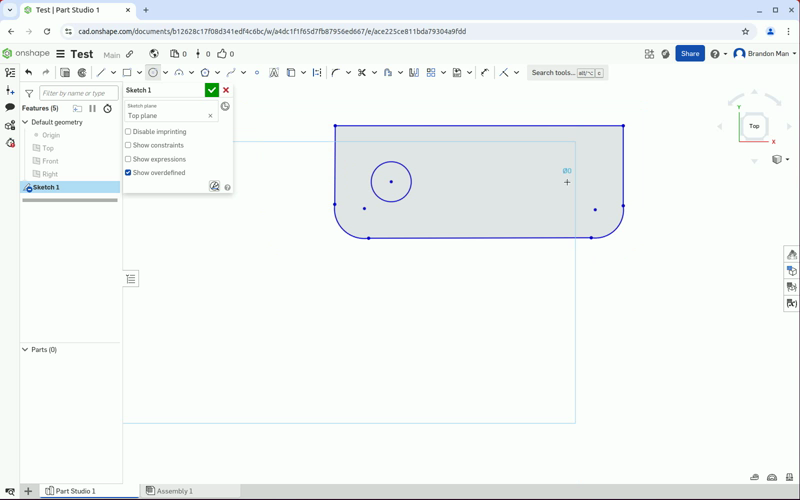
scroll(-6)
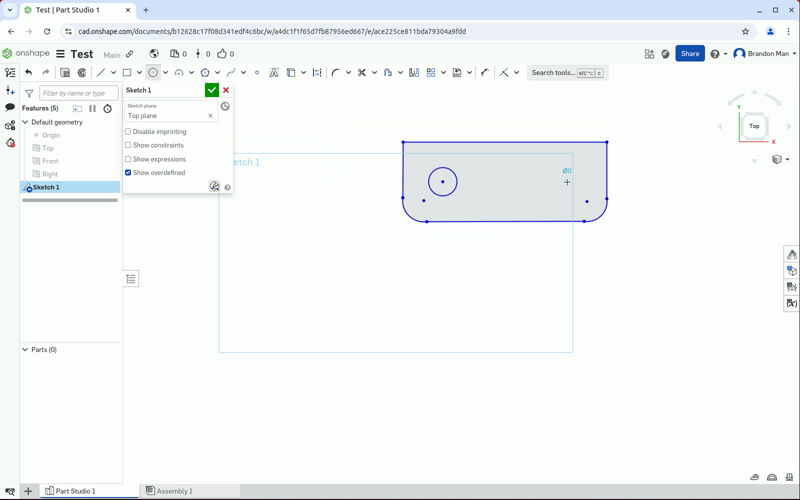
scroll(-6)
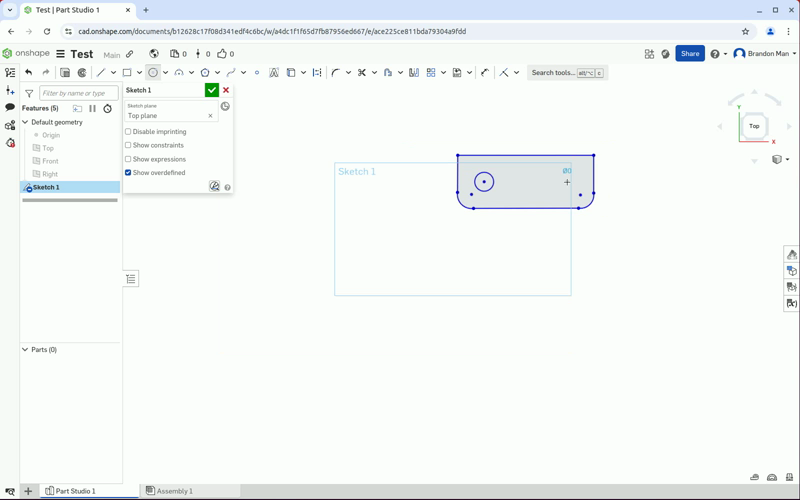
scroll(-6)
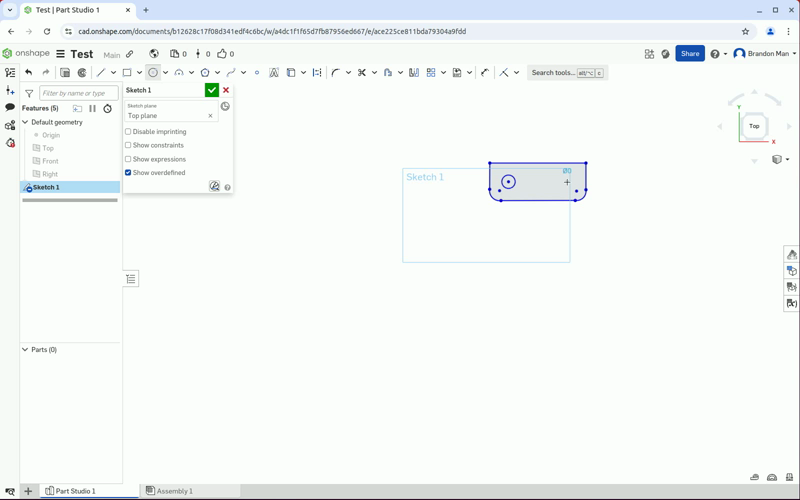
scroll(-6)
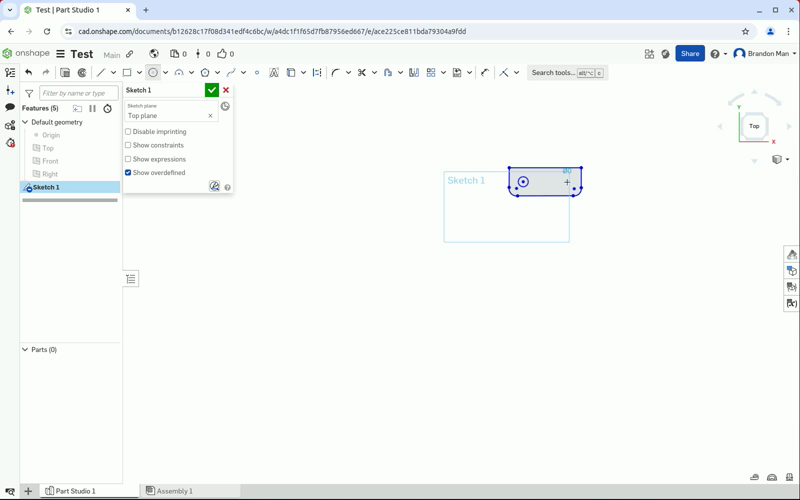
scroll(-6)
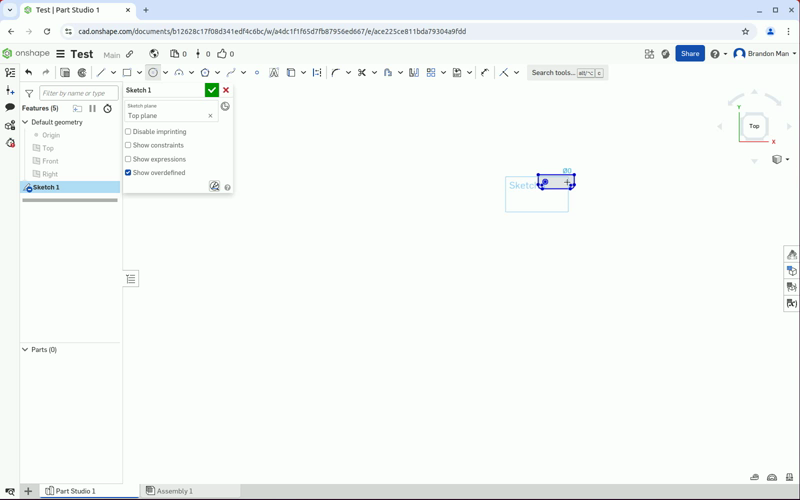
key_up(shift)
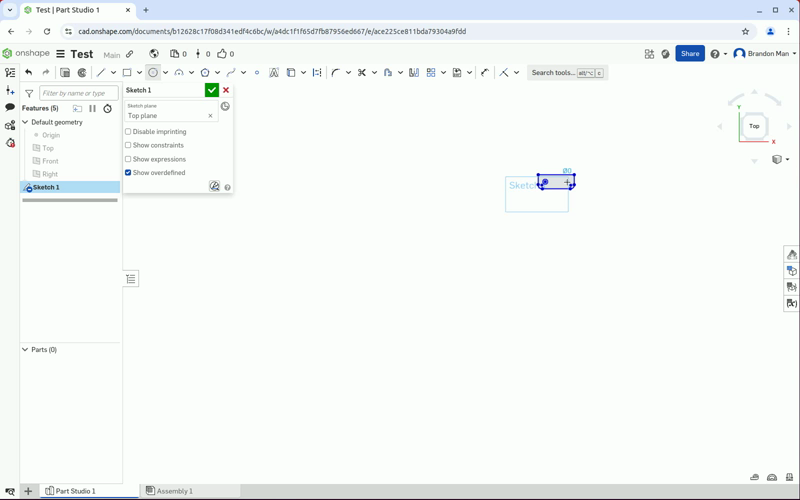
mouse_move(570, 181)
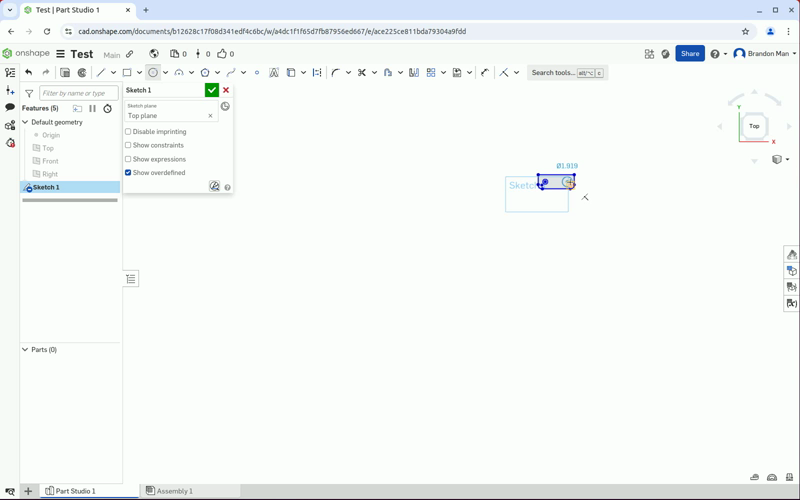
scroll(6)
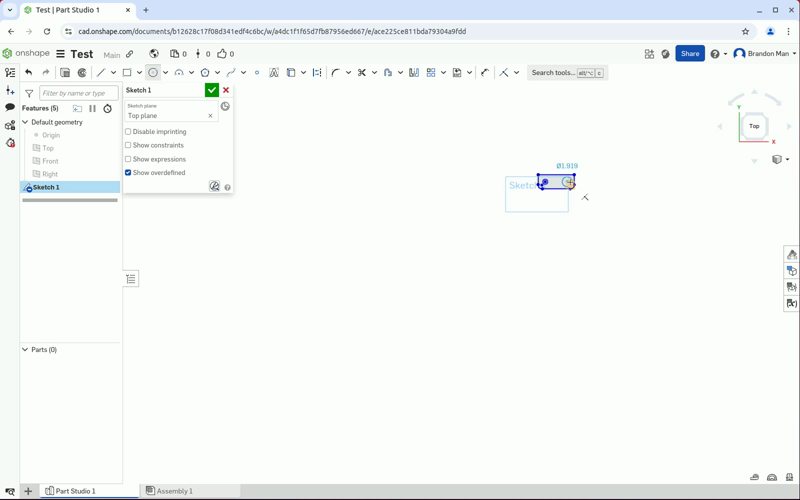
scroll(6)
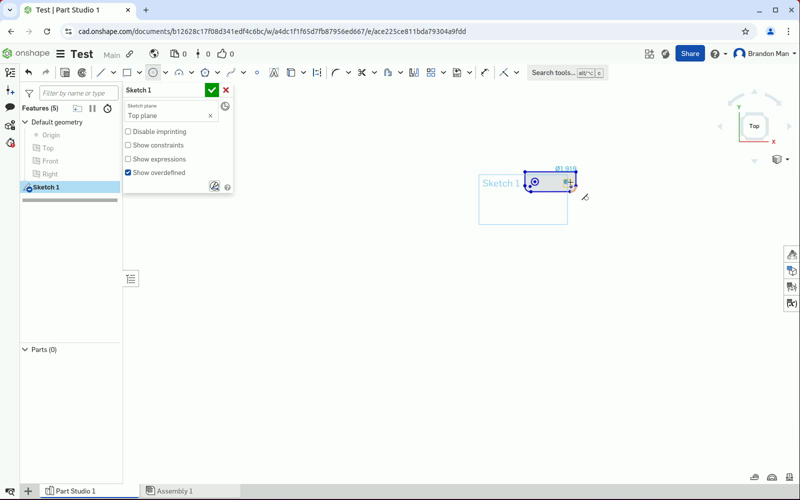
scroll(6)
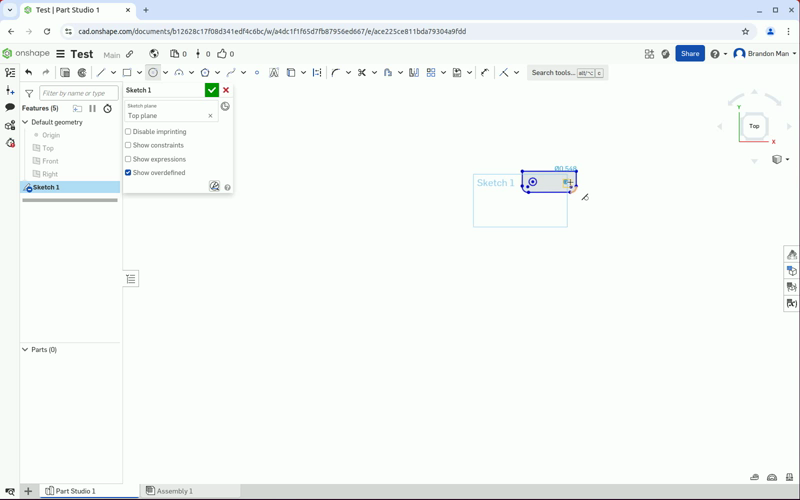
scroll(6)
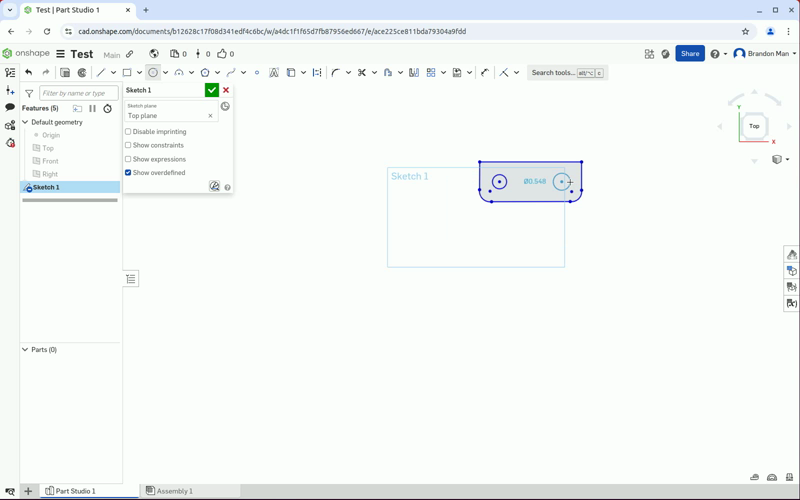
scroll(6)
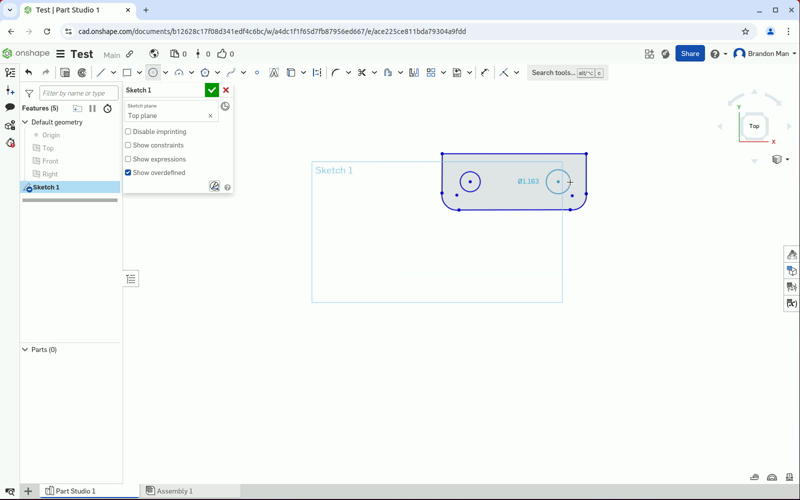
scroll(6)
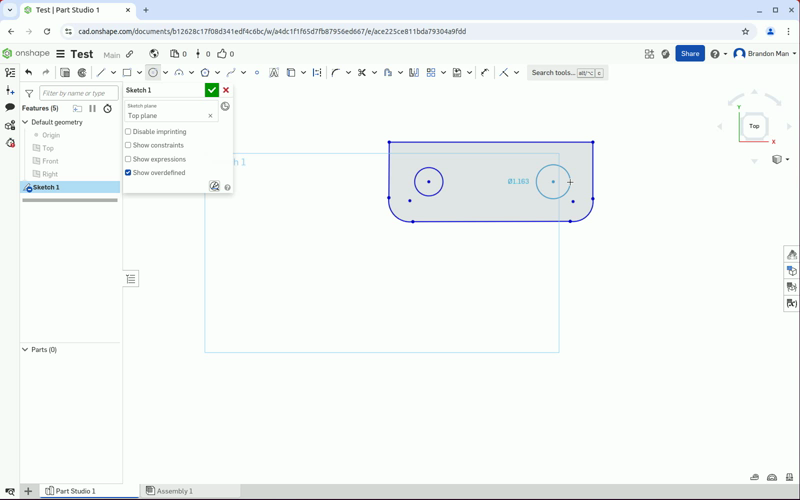
scroll(6)
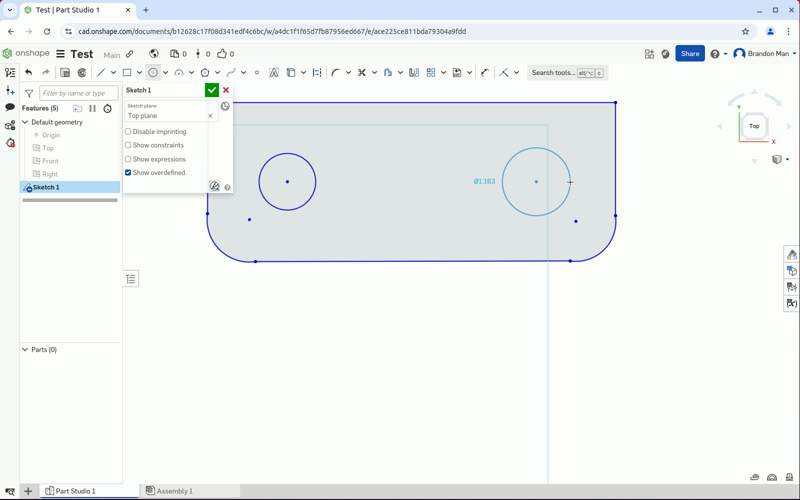
click(570, 181)
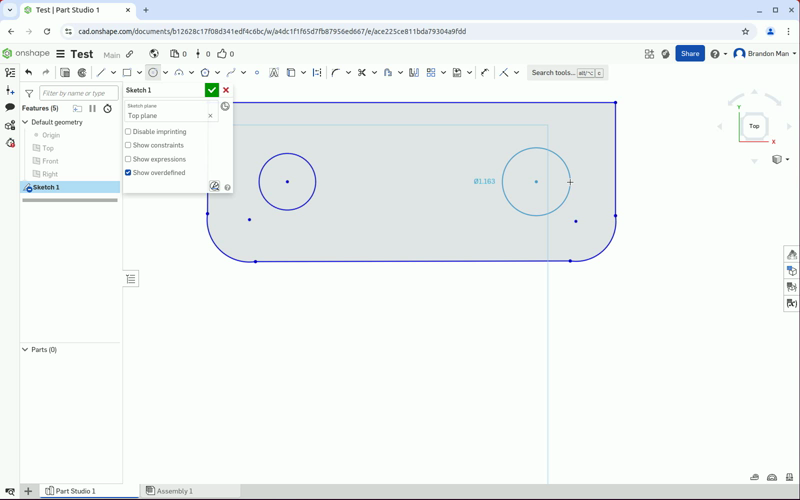
scroll(-6)
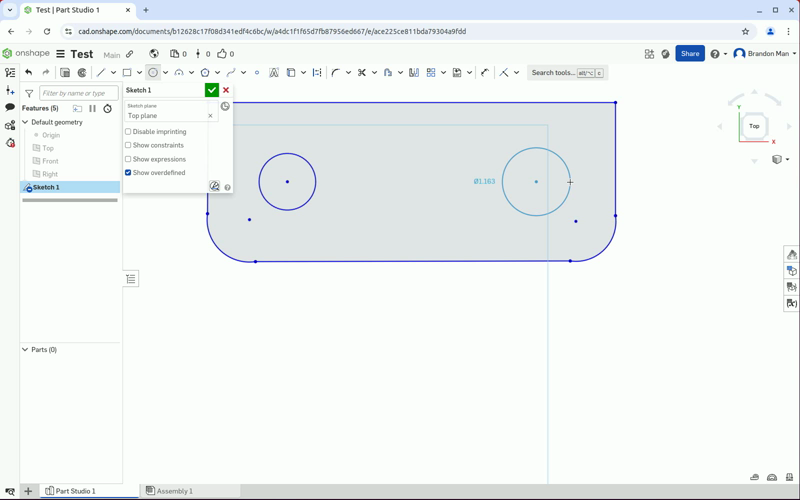
scroll(-6)
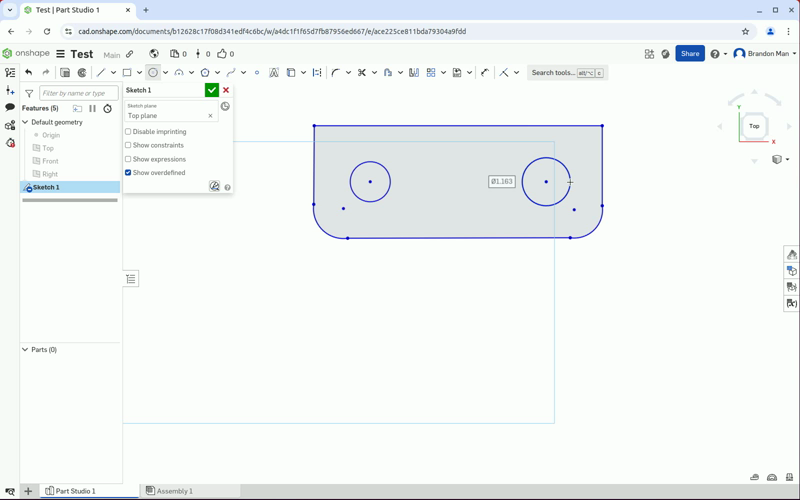
scroll(-6)
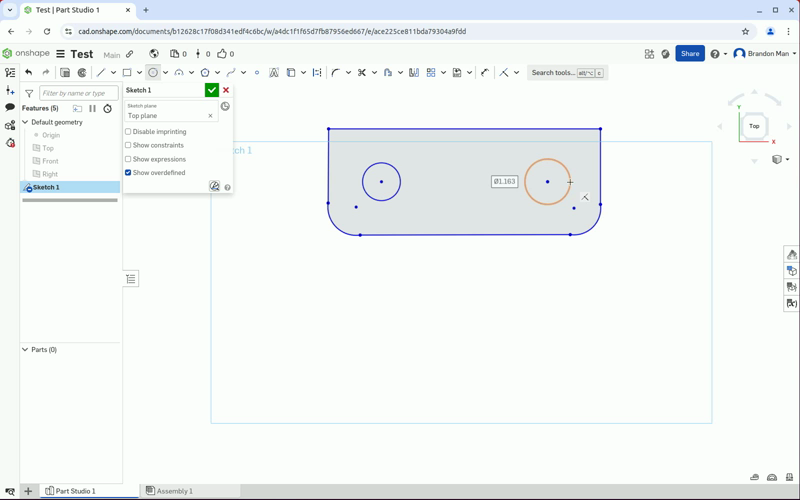
scroll(-6)
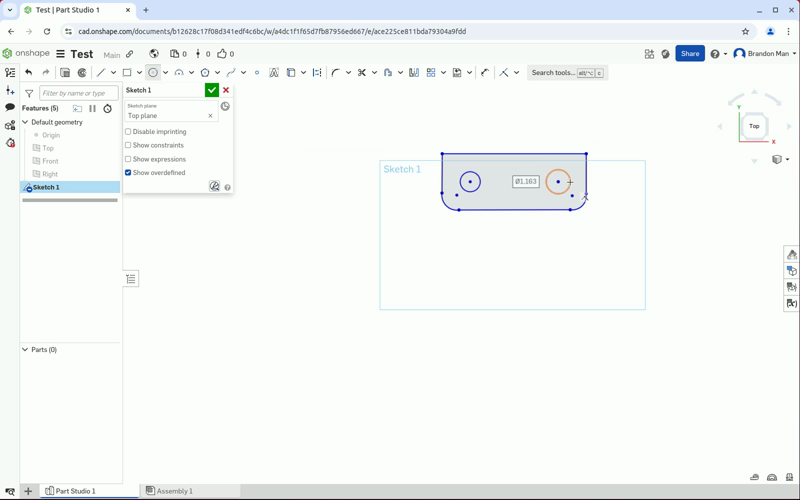
scroll(-6)
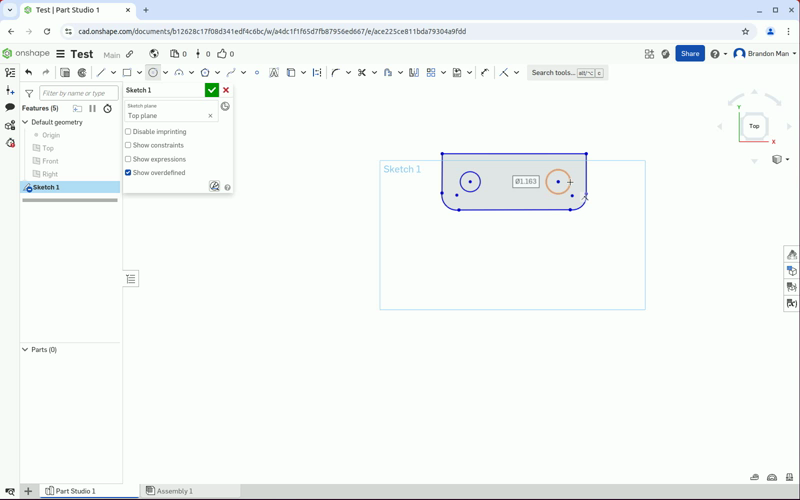
scroll(-6)
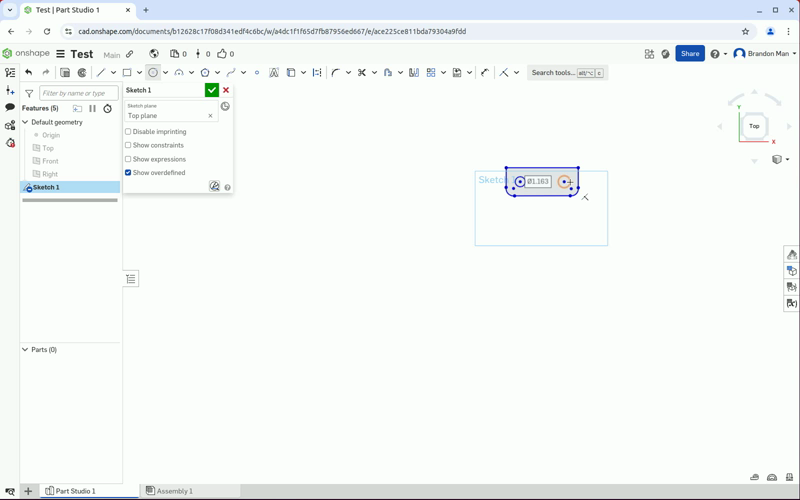
scroll(-6)
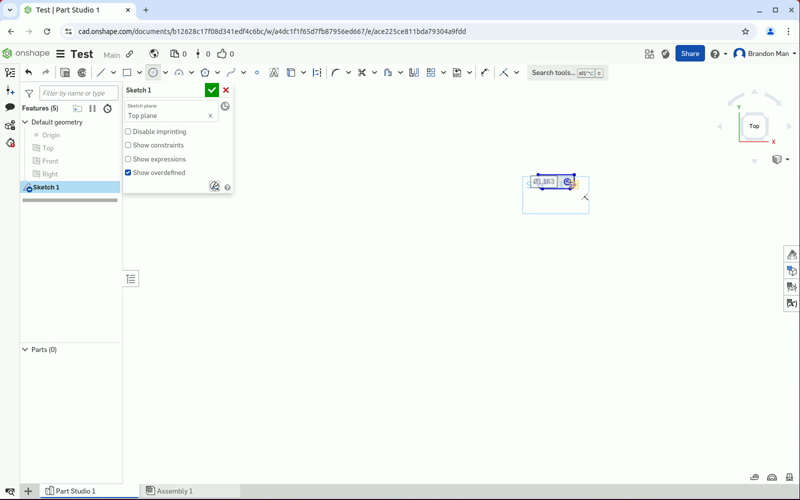
key(esc)
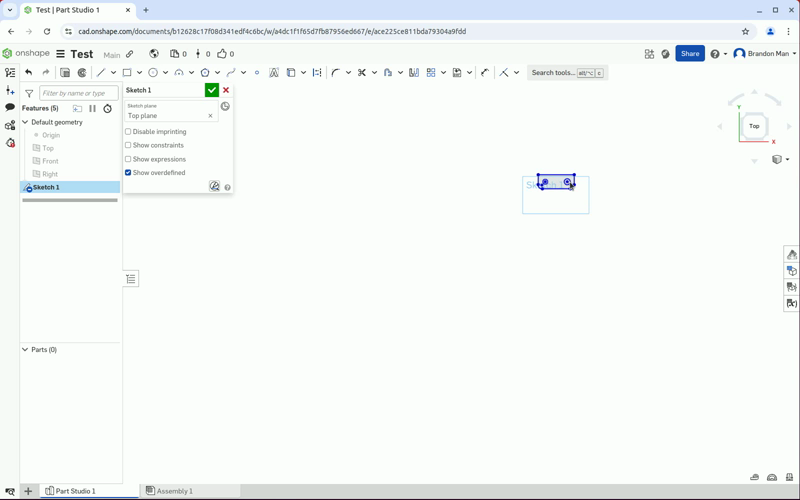
mouse_move(545, 176)
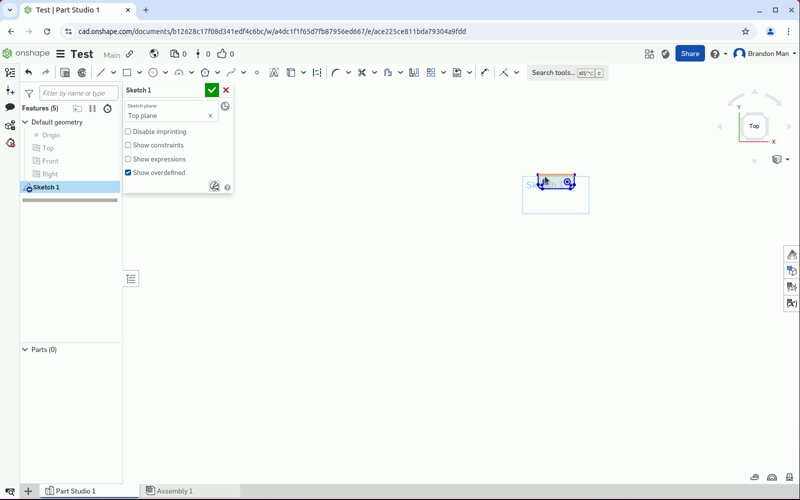
scroll(6)
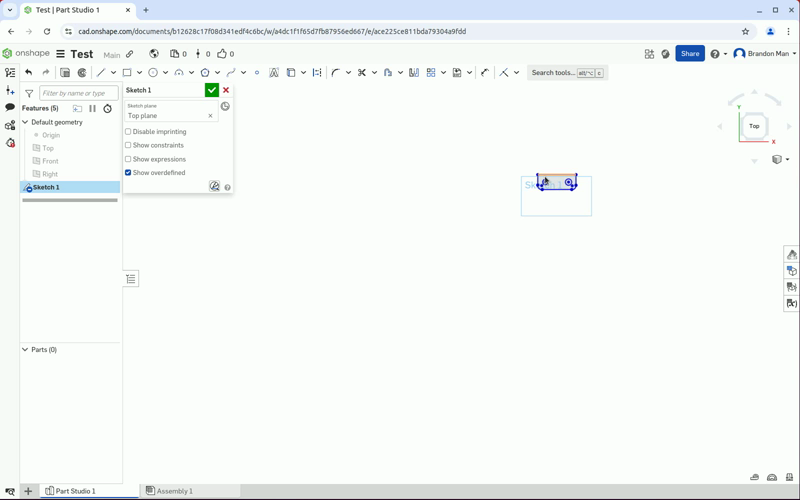
scroll(6)
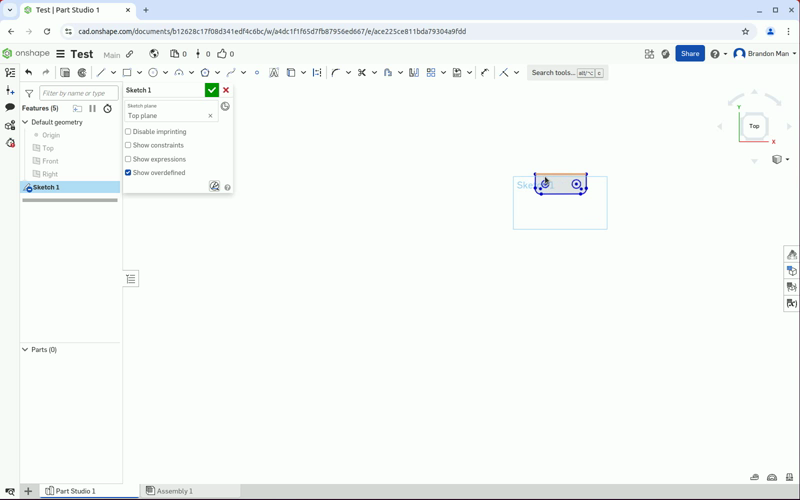
scroll(6)
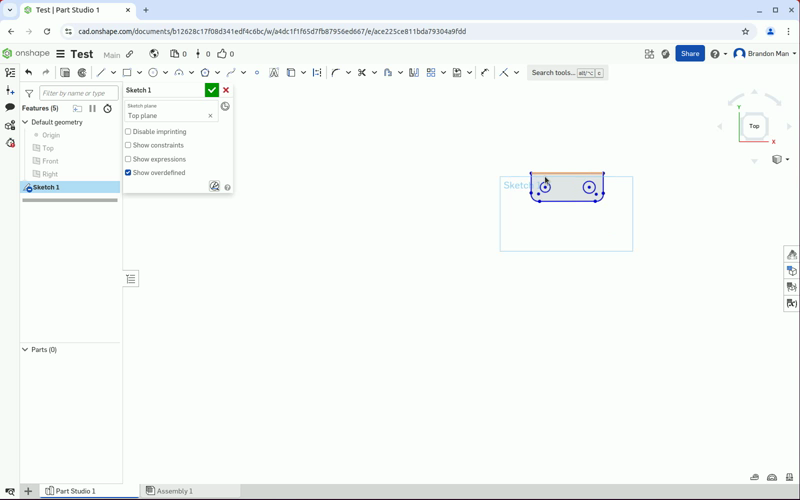
scroll(6)
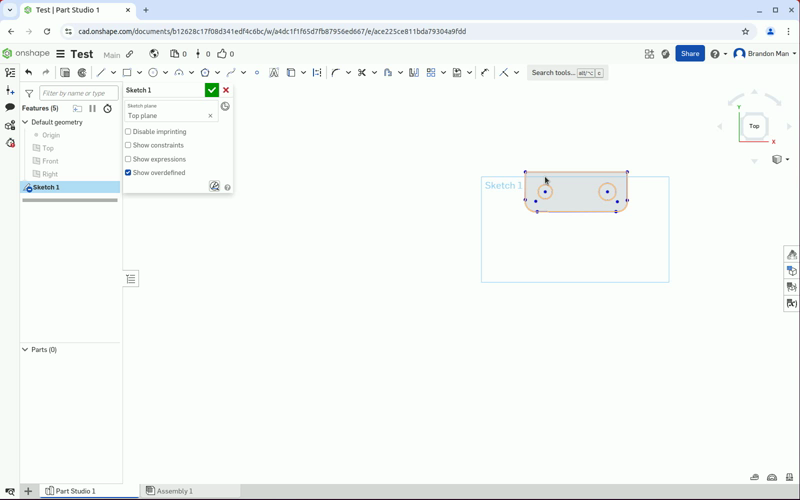
scroll(6)
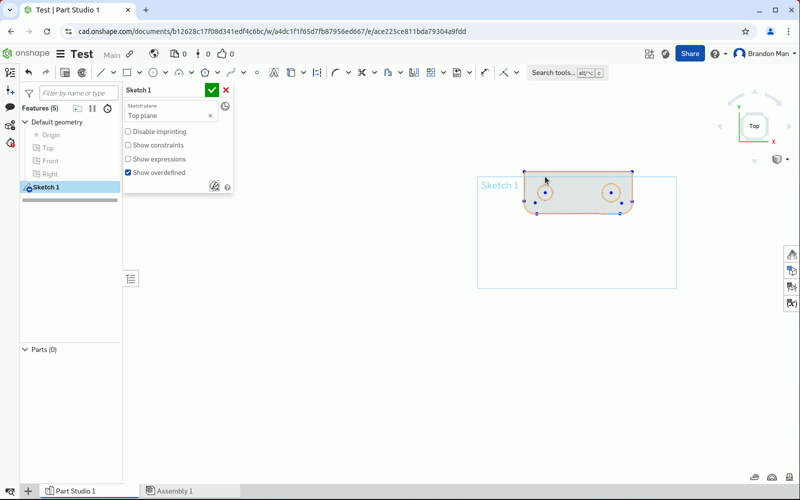
scroll(6)
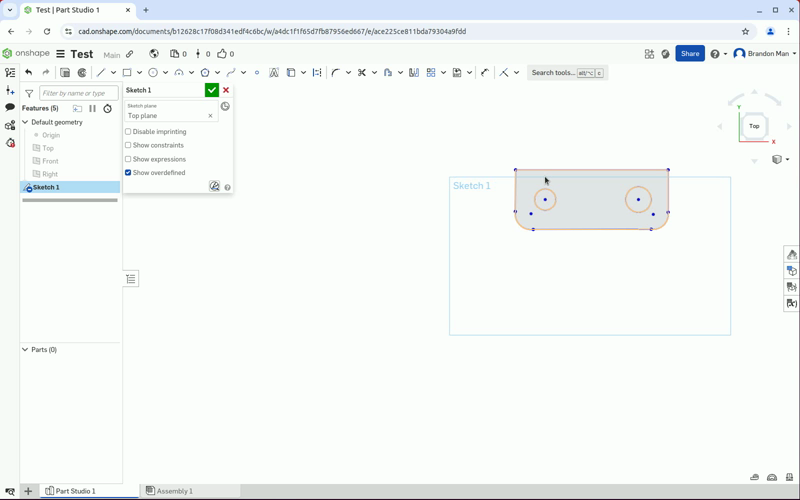
scroll(6)
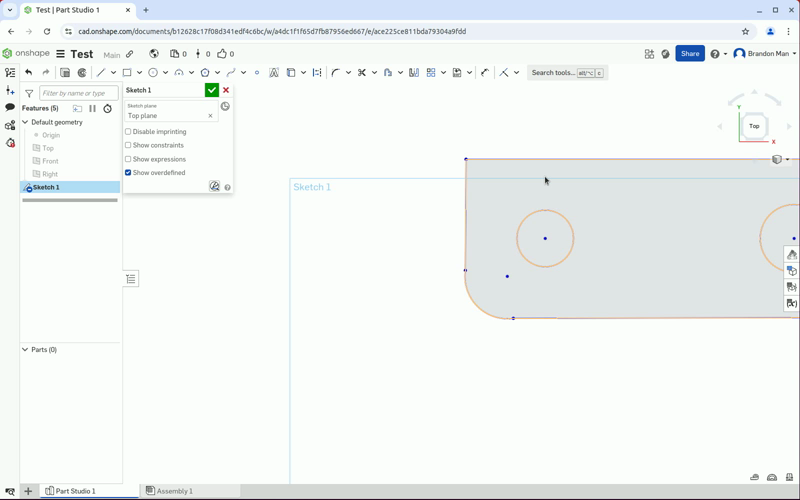
click(545, 176)
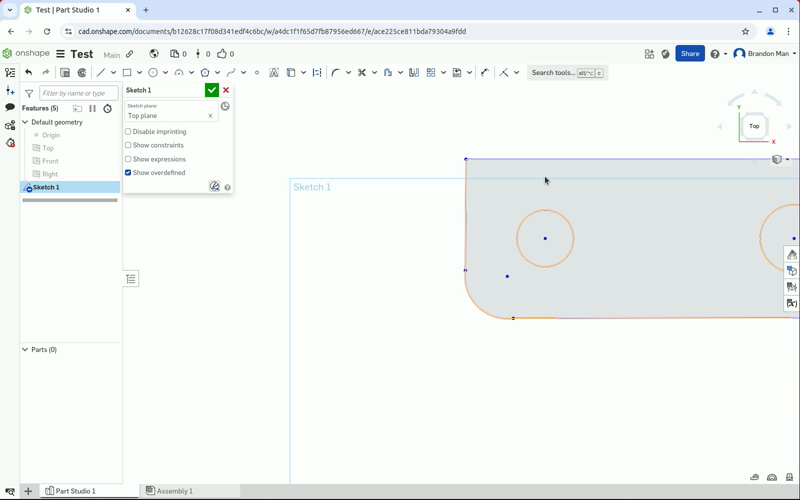
scroll(-6)
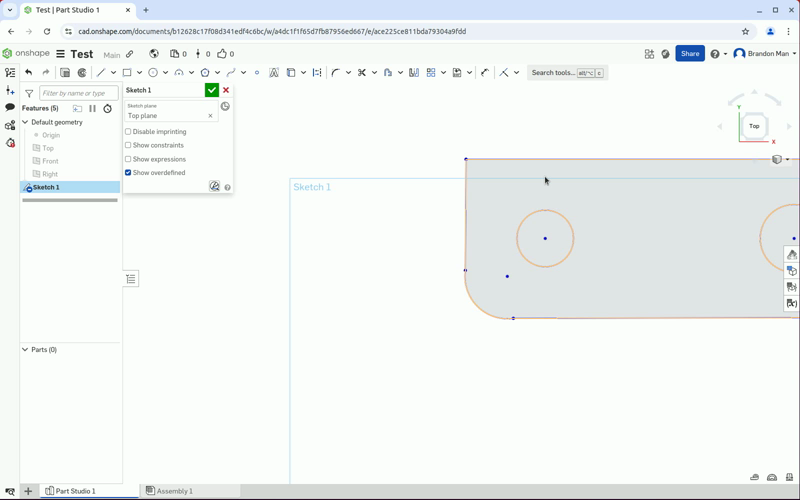
scroll(-6)
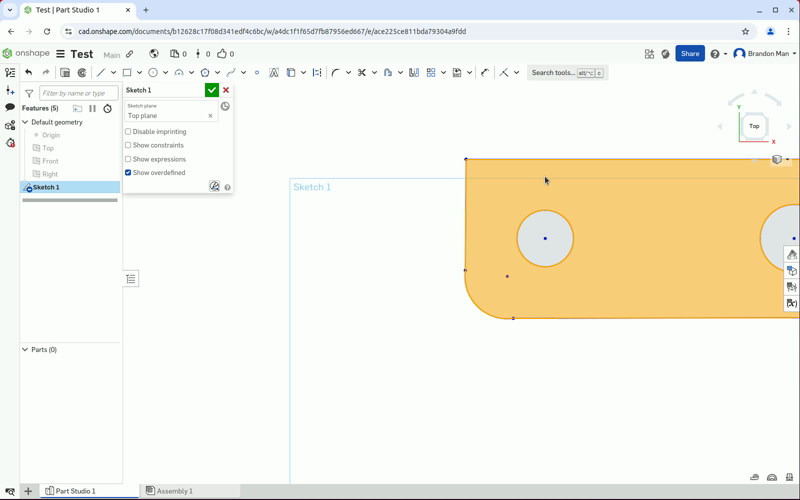
scroll(-6)
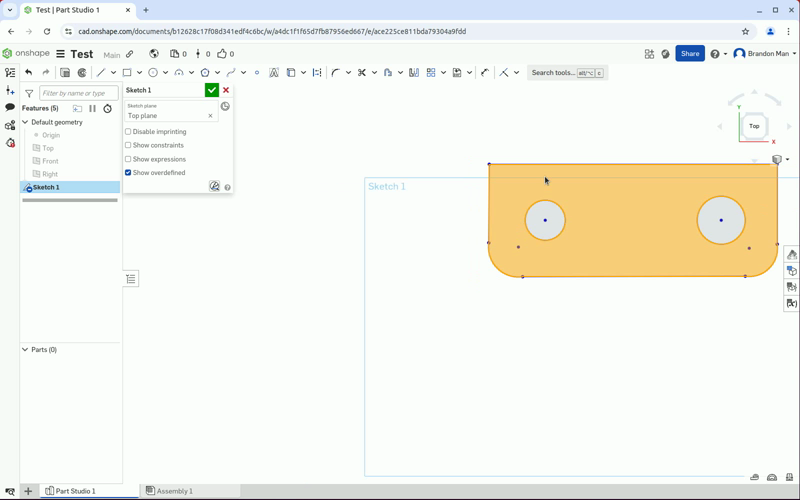
scroll(-6)
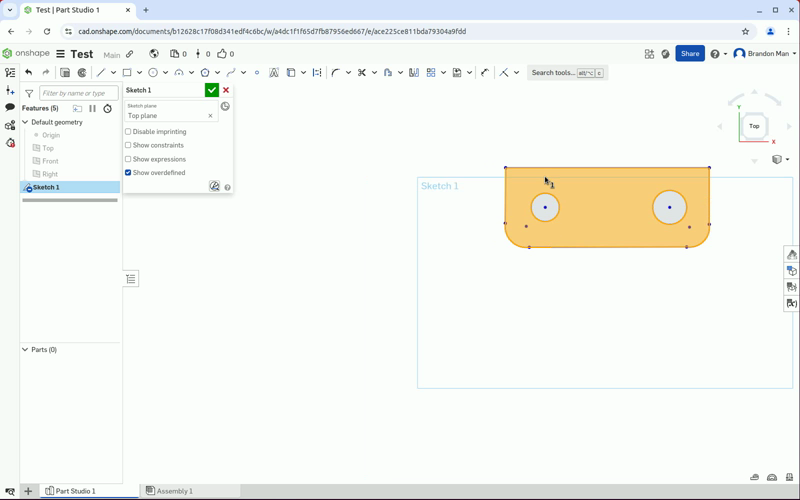
scroll(-6)
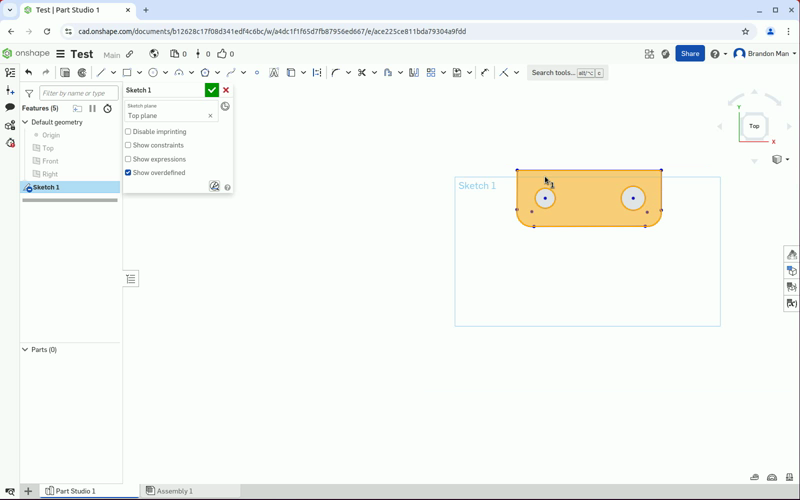
scroll(-6)
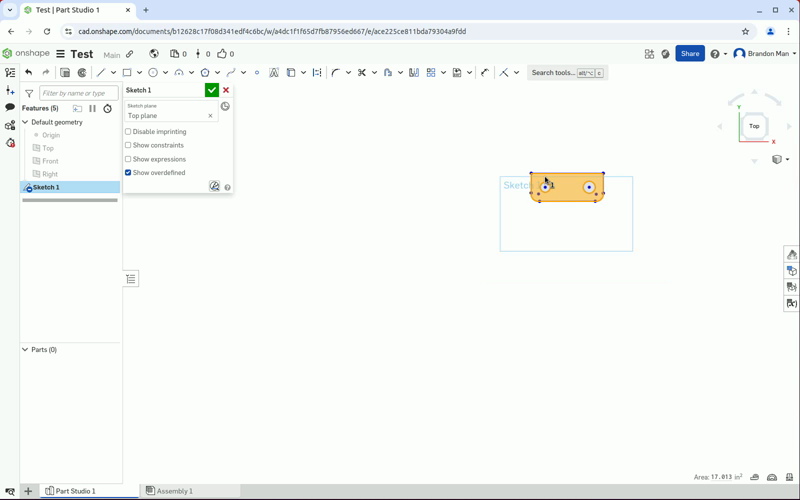
scroll(-6)
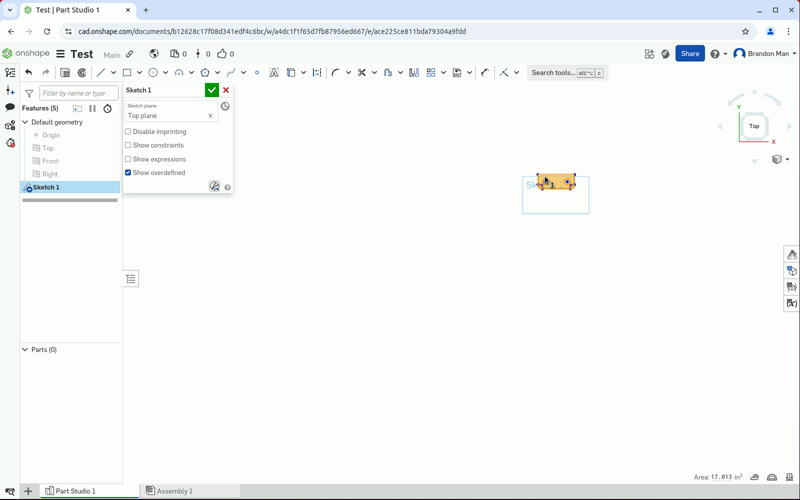
mouse_move(73, 352)
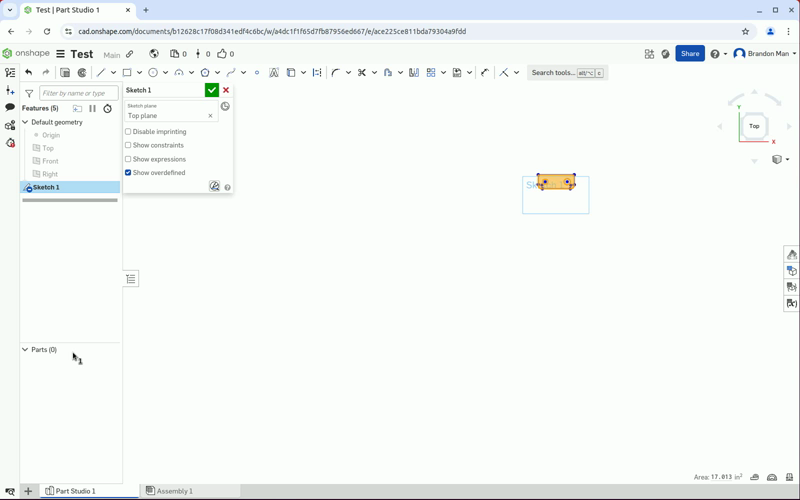
key(shift+y)
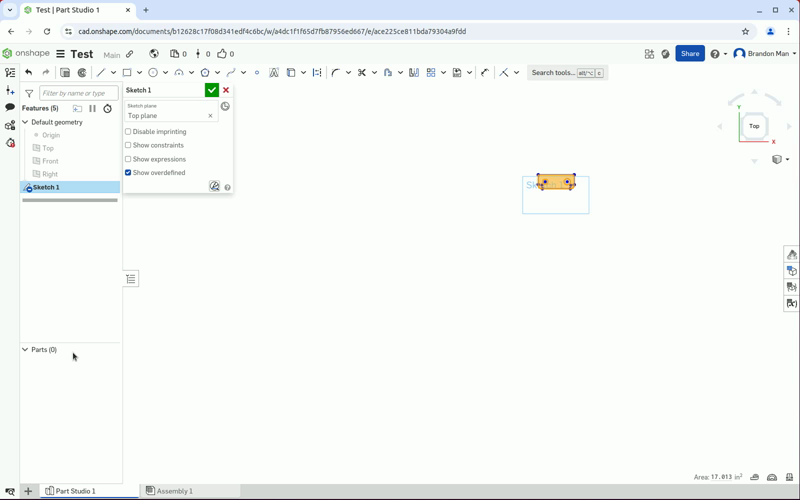
key(shift+e)
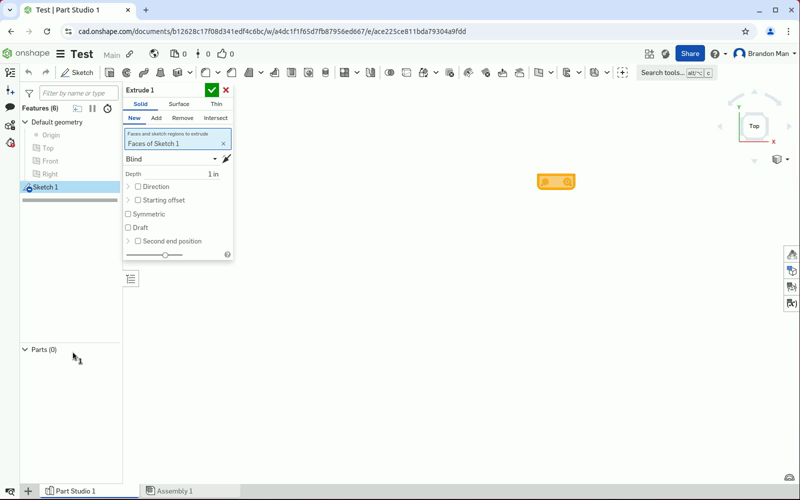
mouse_move(143, 106)
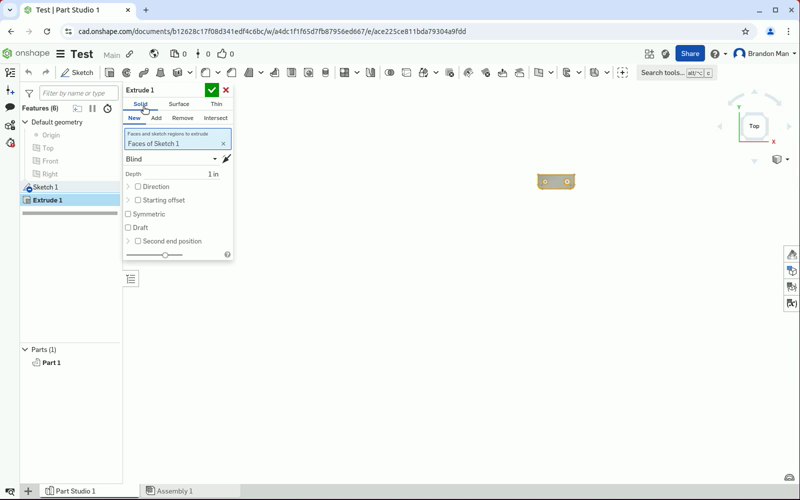
click(143, 106)
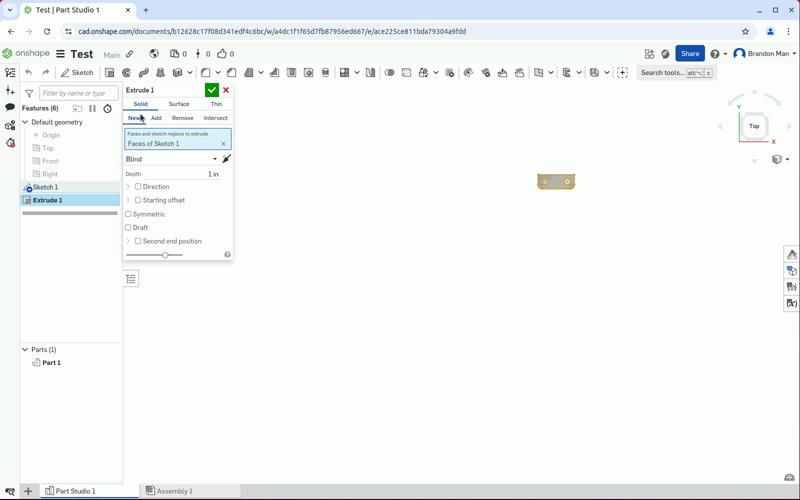
mouse_move(137, 120)
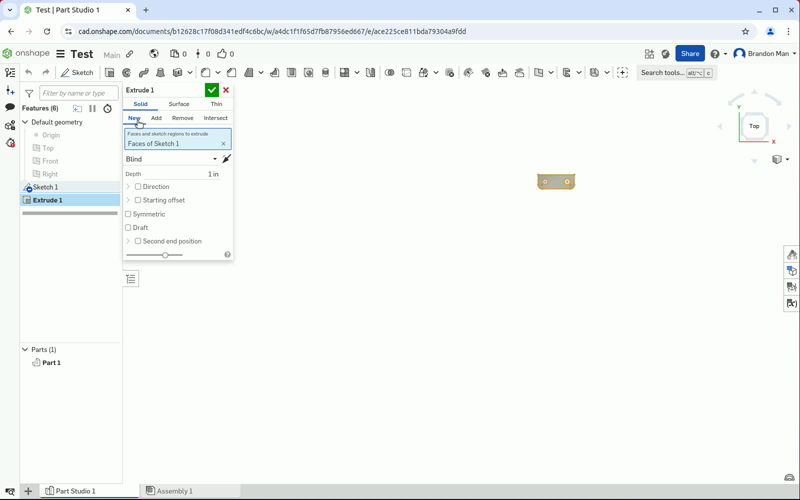
click(137, 120)
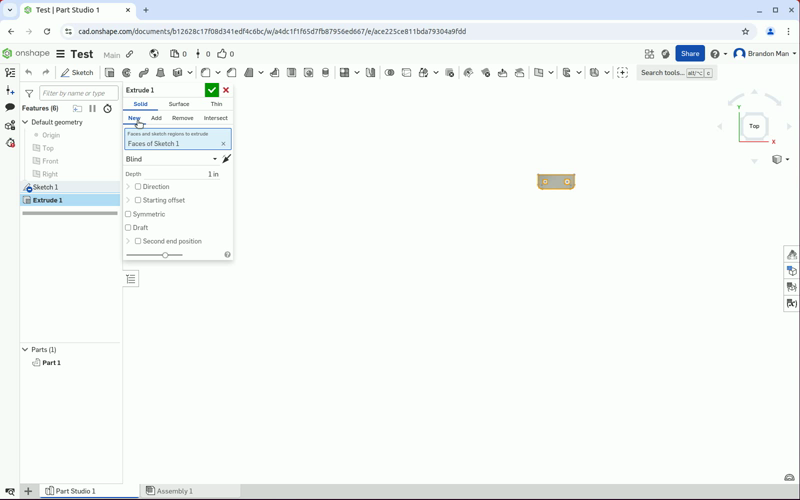
key(tab, 4)
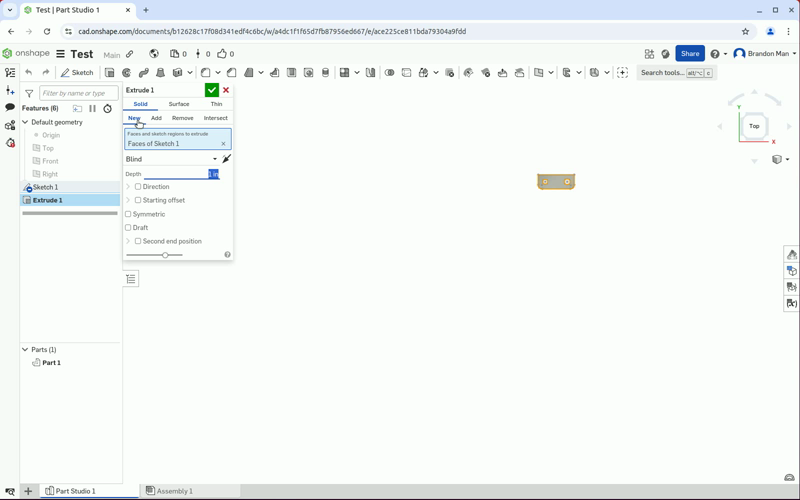
text(2.407)
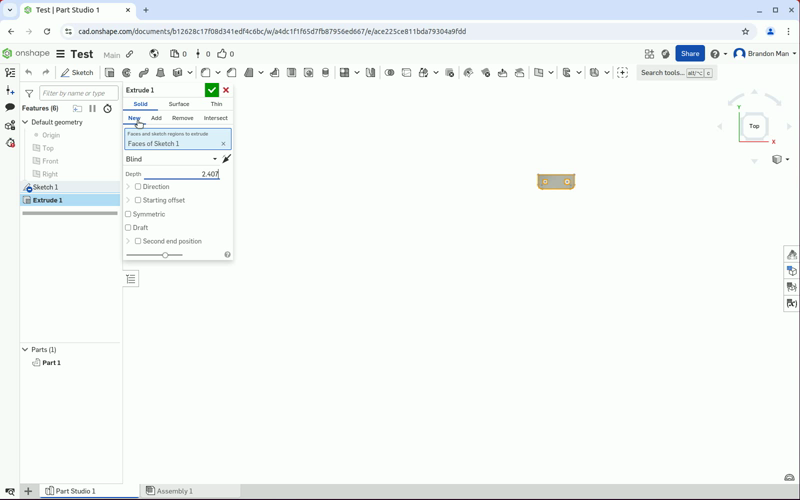
key(enter)
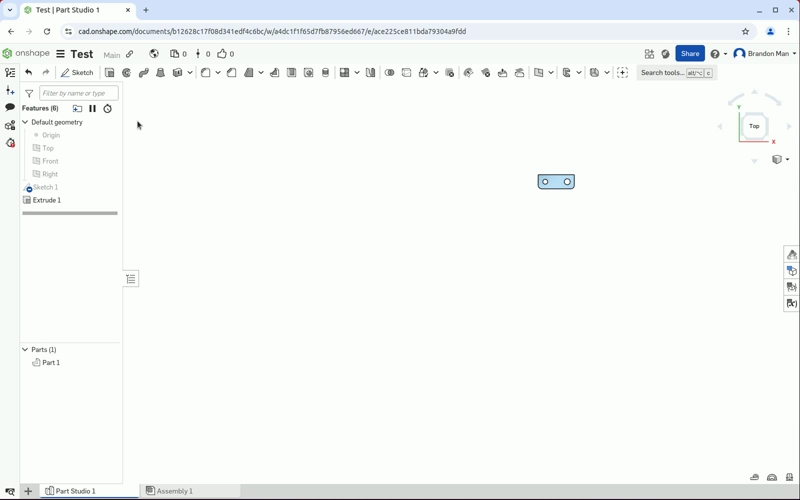
key(shift+h)
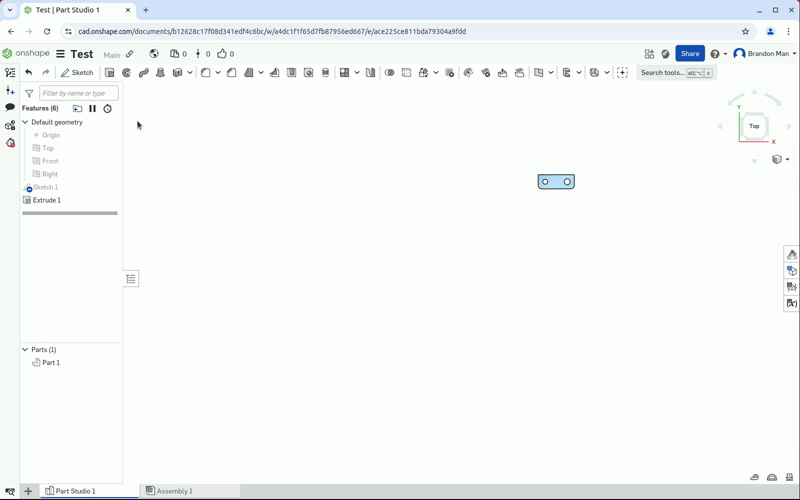
key(shift+h)
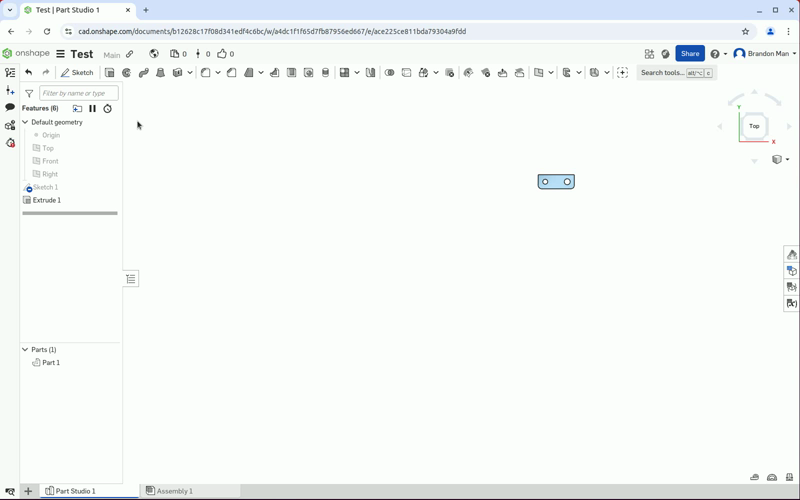
mouse_move(73, 189)
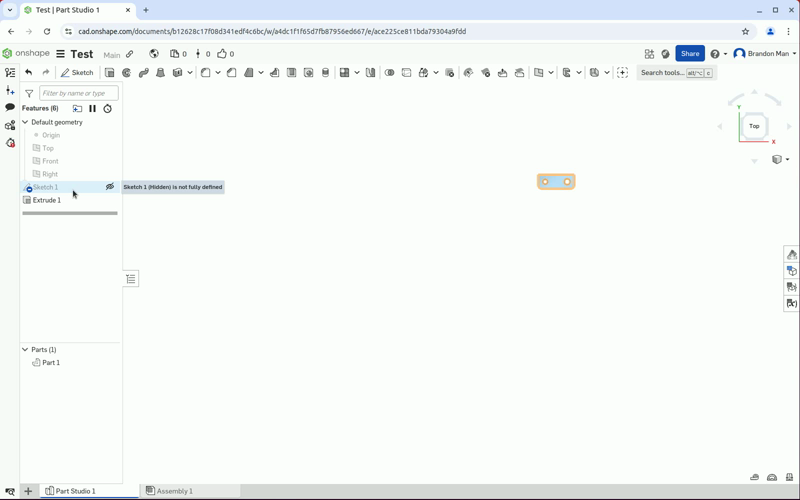
click(73, 189)
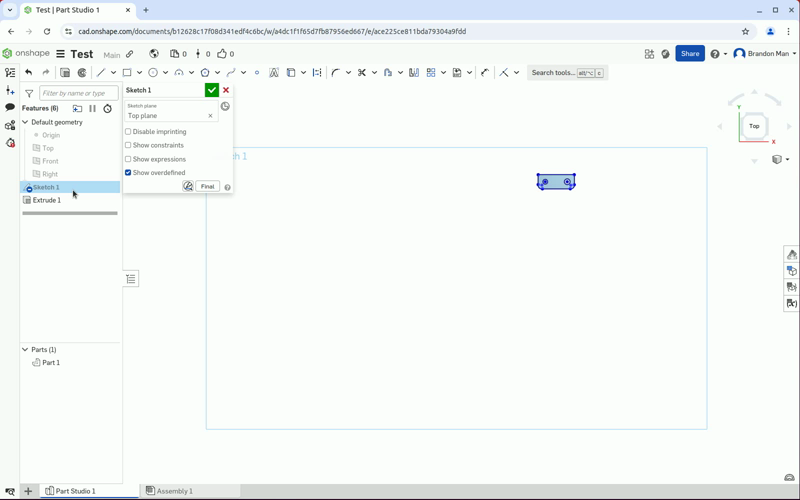
mouse_move(229, 92)
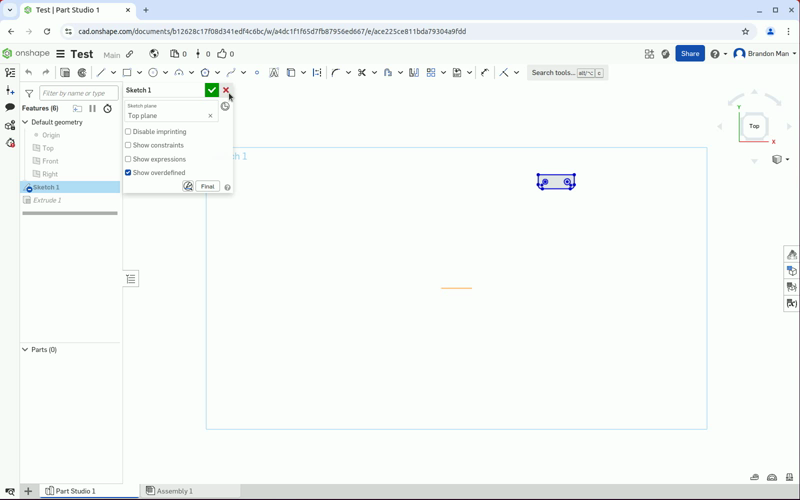
click(229, 92)
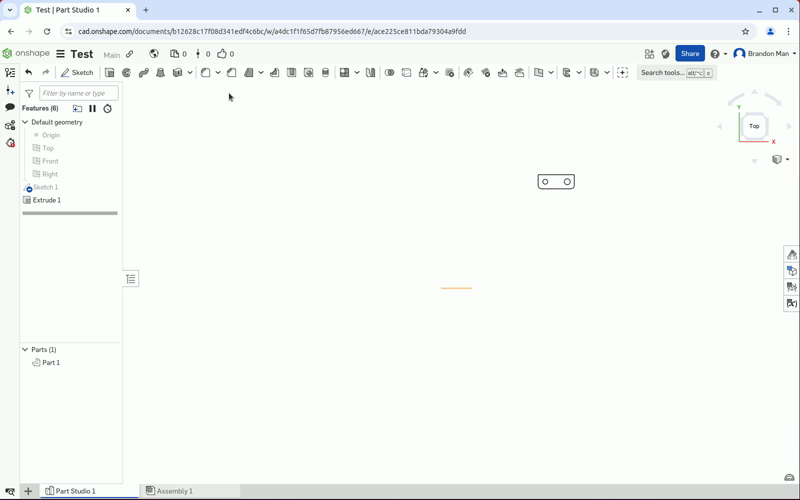
mouse_move(541, 75)
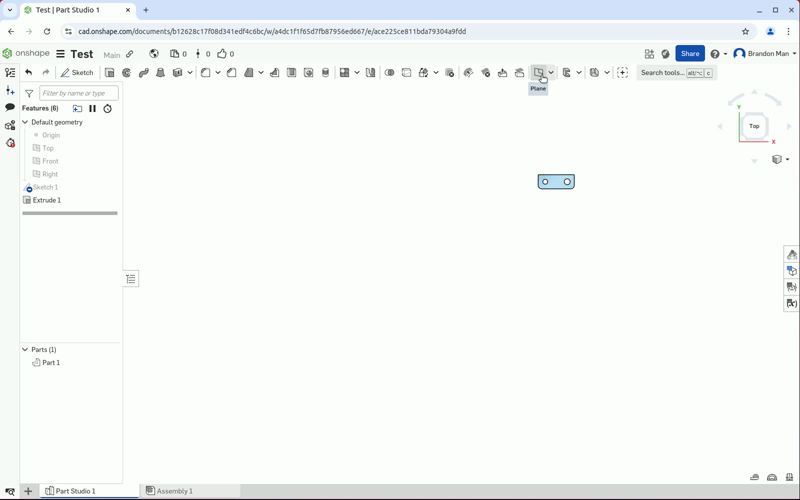
click(541, 75)
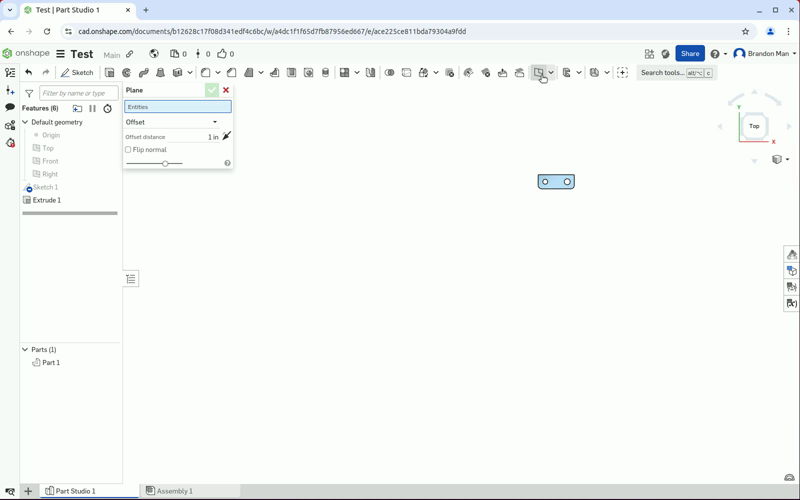
mouse_move(73, 150)
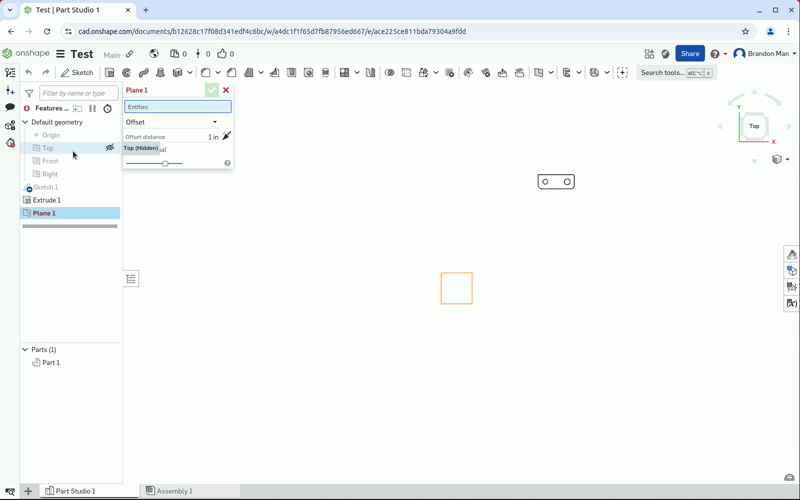
click(73, 150)
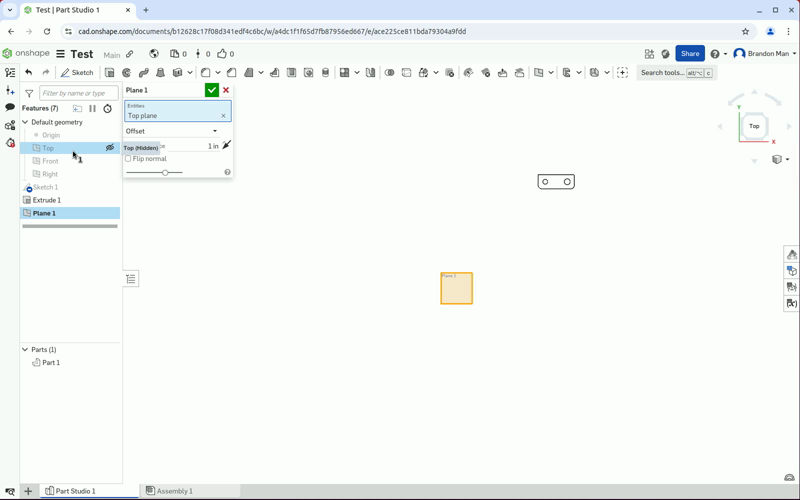
key(tab, 2)
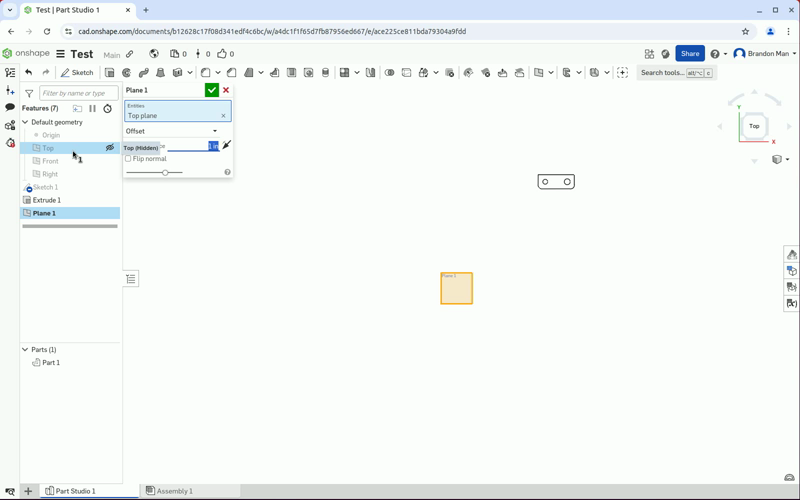
text(2.403)
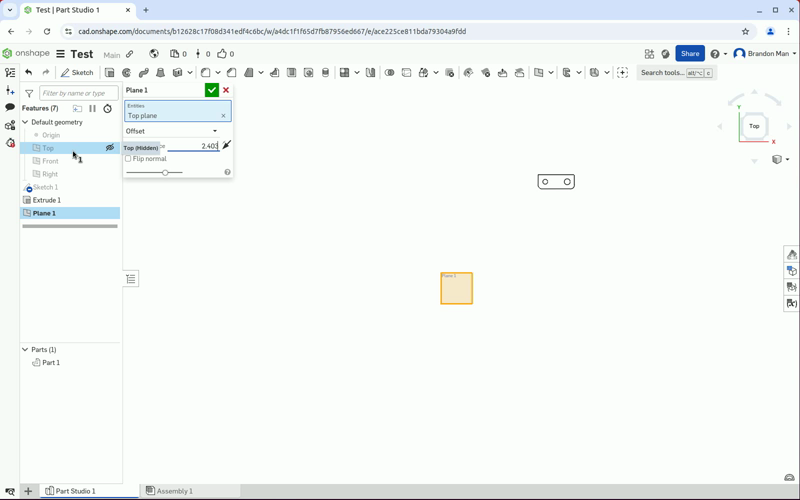
key(enter, 2)
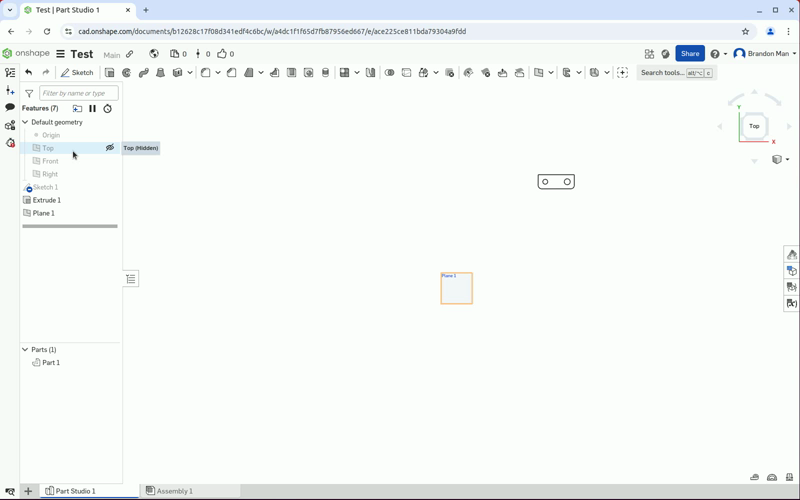
key(shift+s)
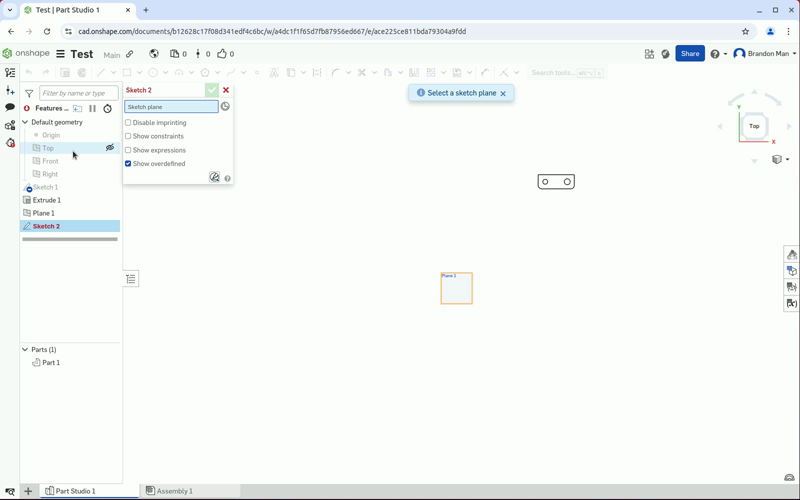
mouse_move(73, 215)
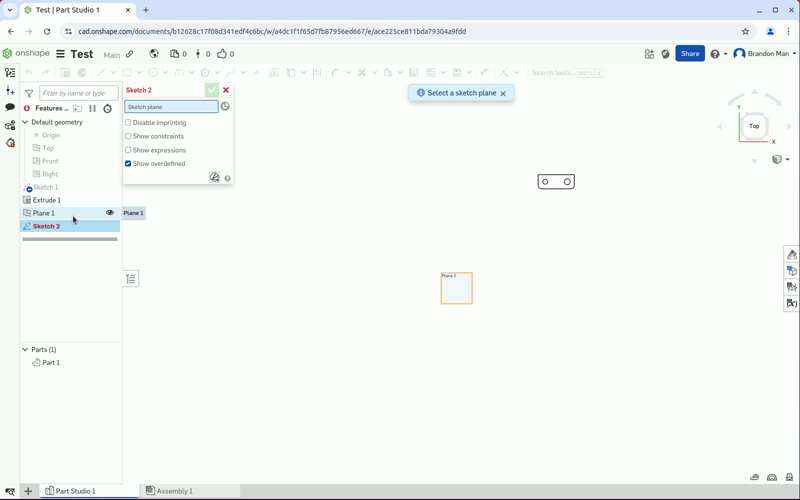
click(73, 215)
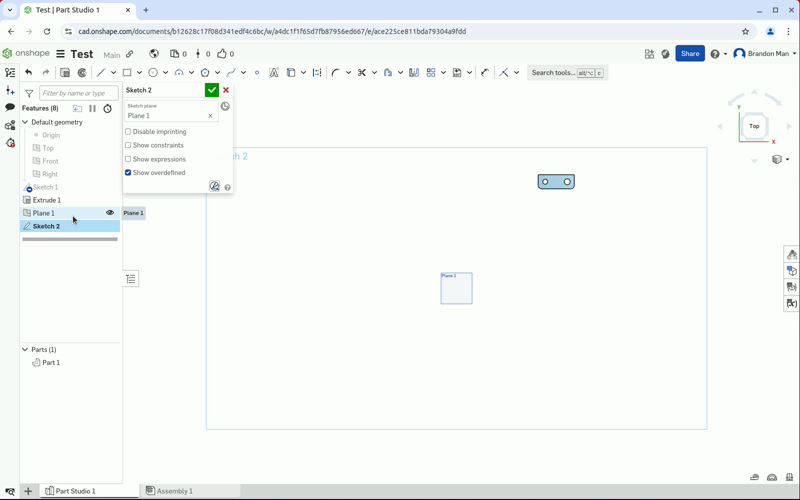
mouse_move(73, 352)
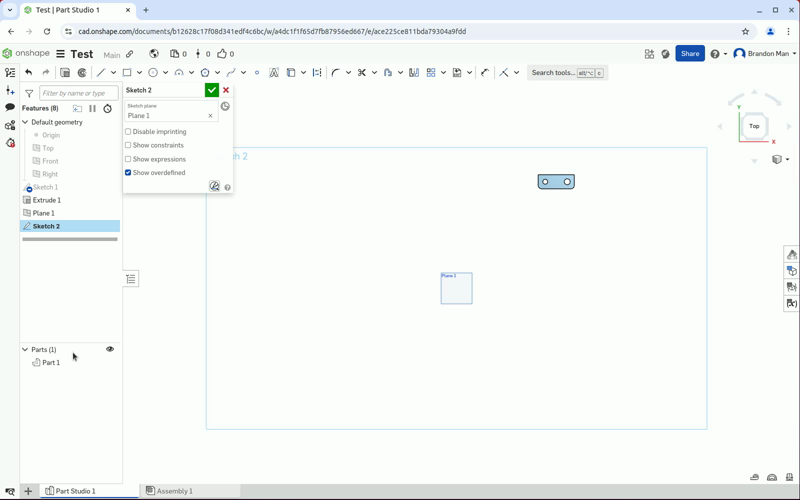
key(y)
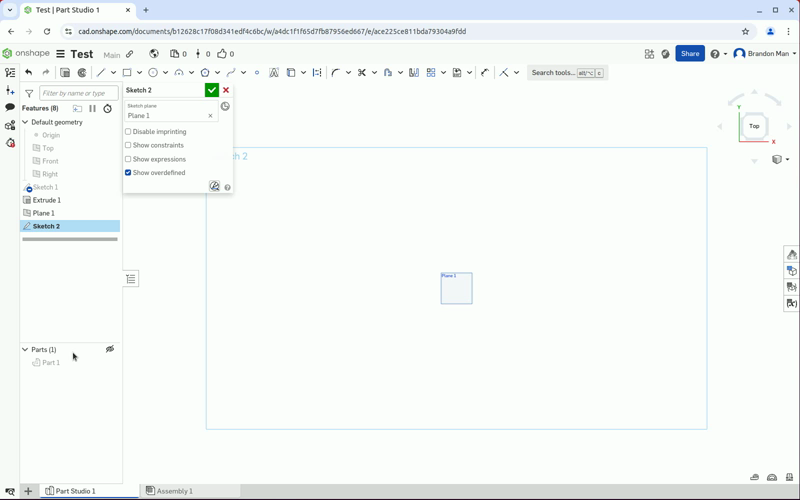
key(c)
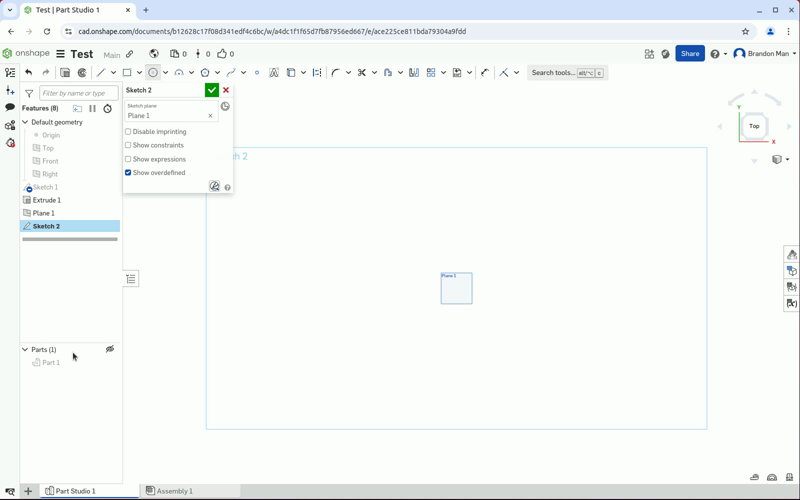
key_down(shift)
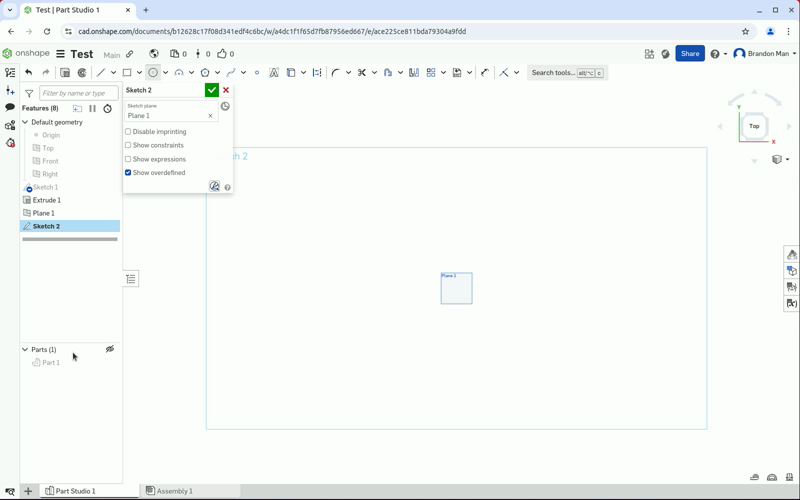
mouse_move(567, 180)
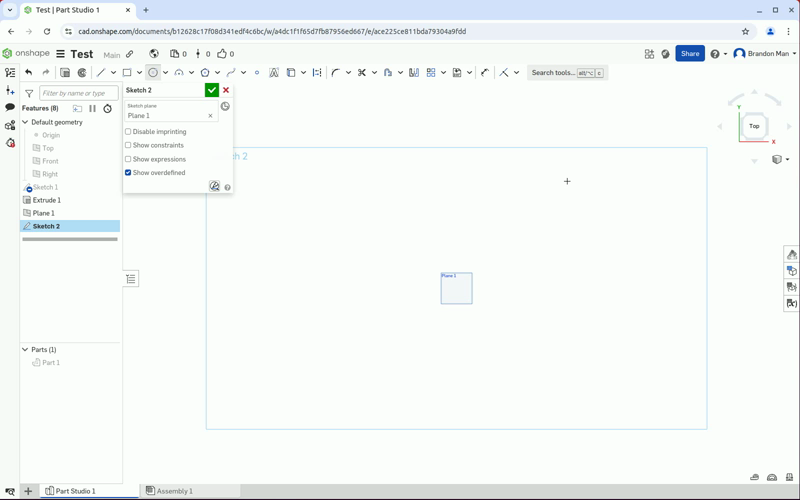
click(567, 180)
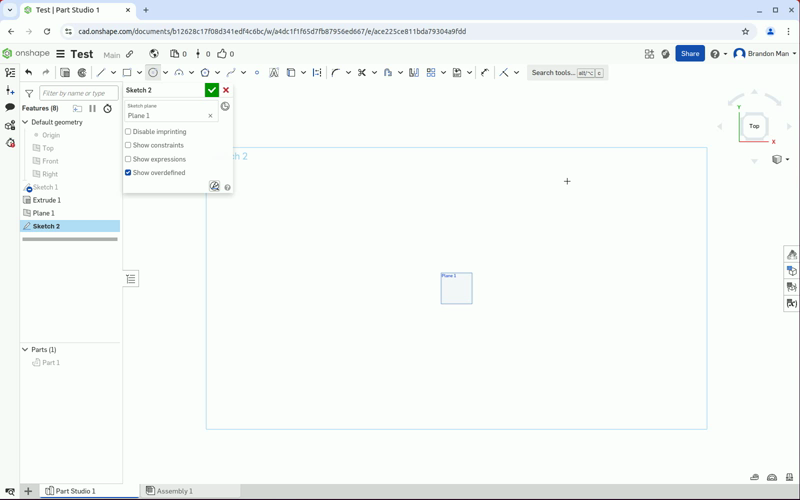
key_up(shift)
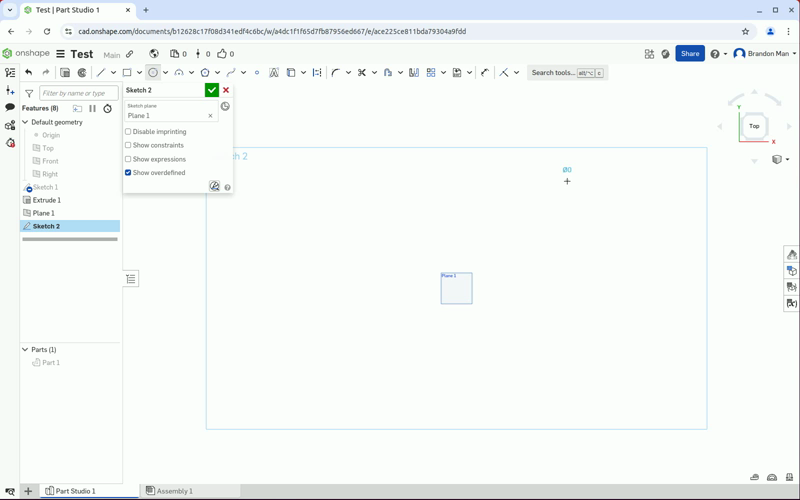
mouse_move(570, 180)
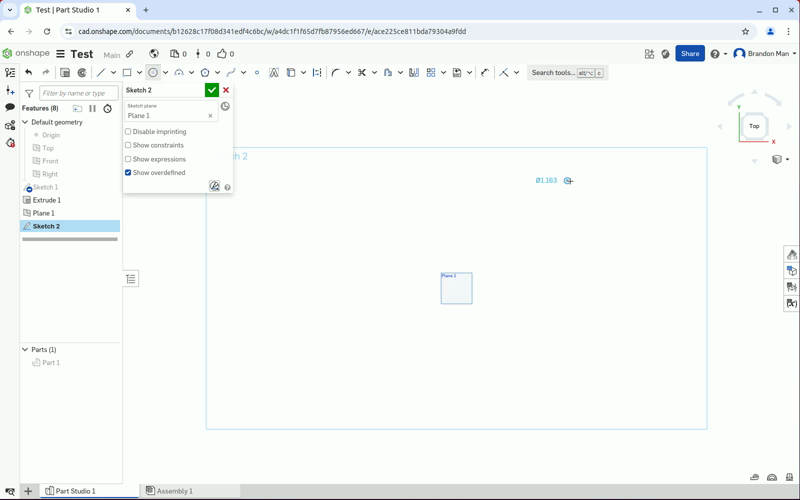
click(570, 180)
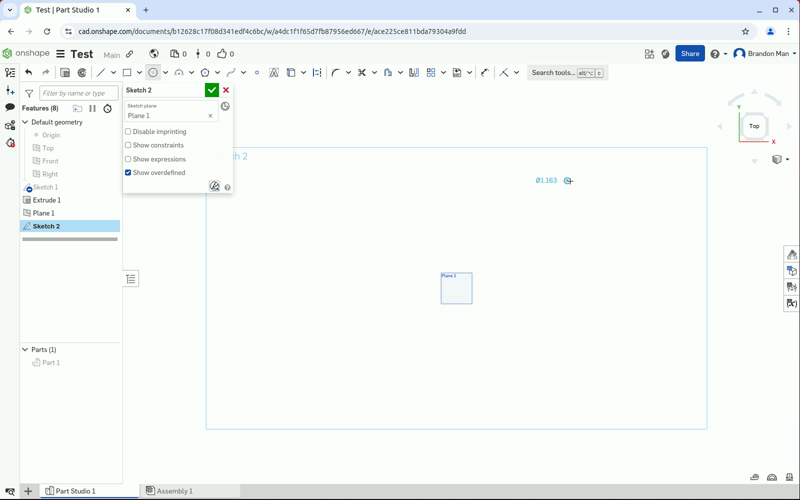
key(esc)
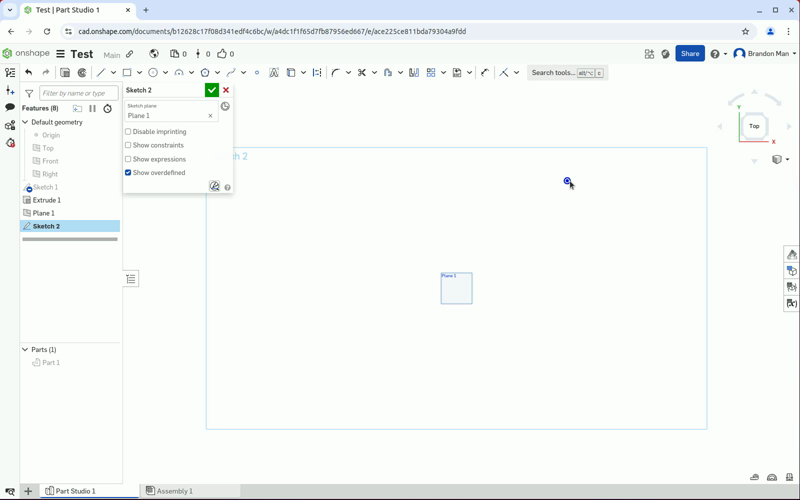
mouse_move(566, 178)
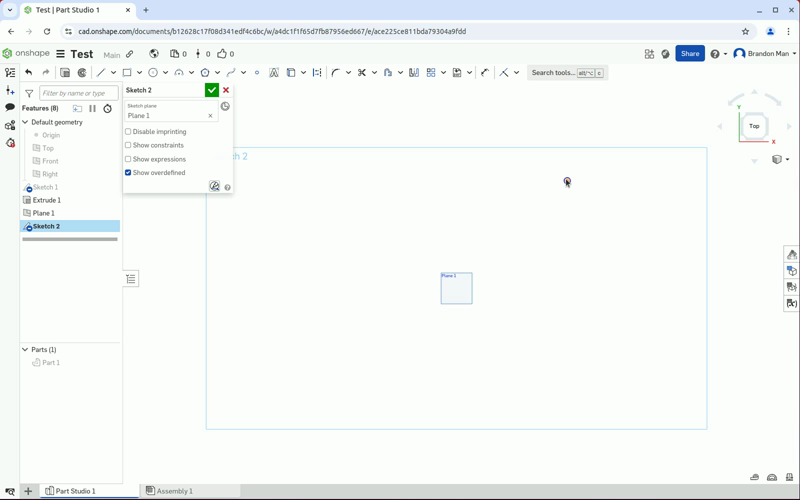
scroll(6)
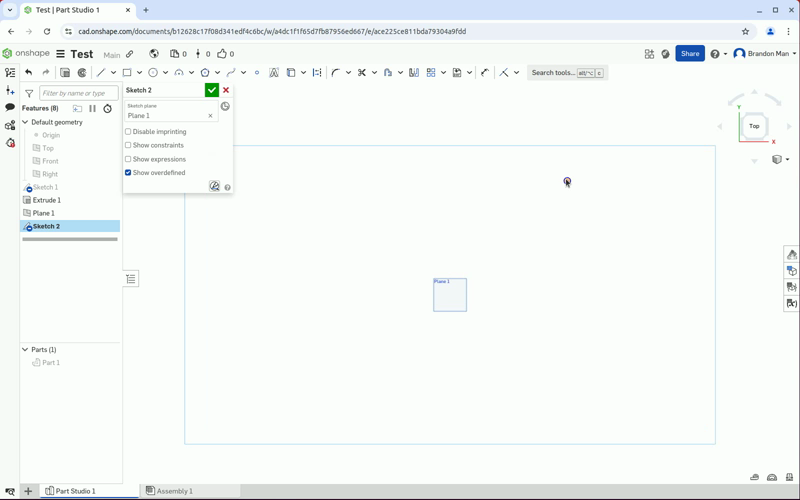
scroll(6)
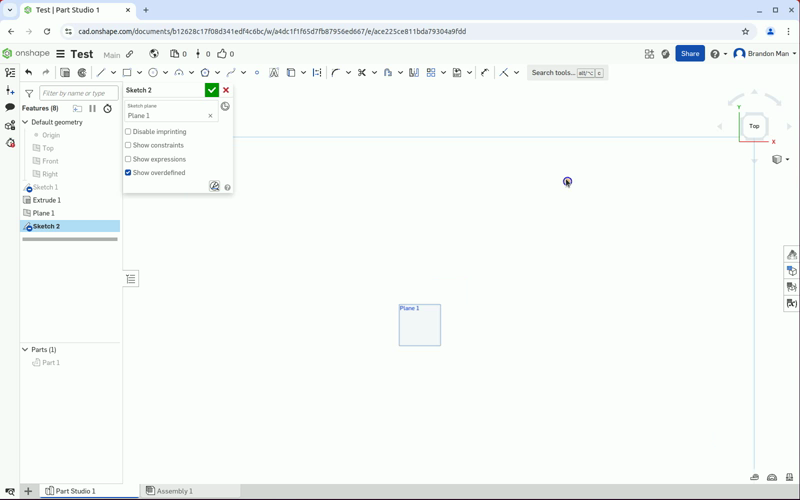
scroll(6)
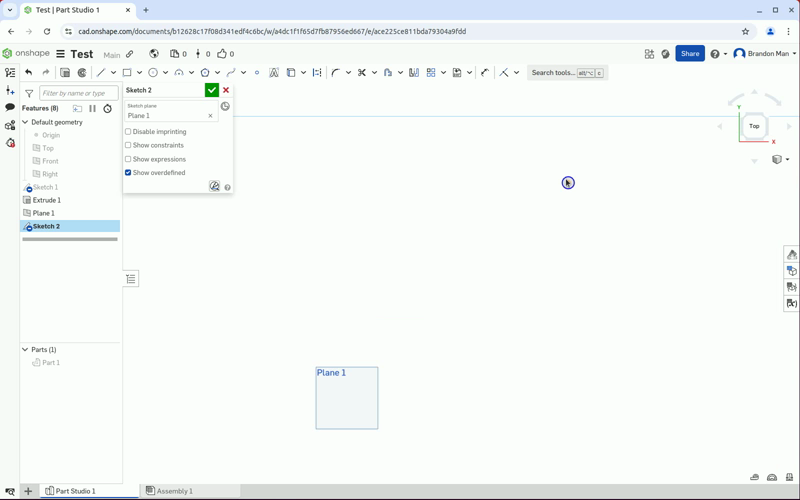
scroll(6)
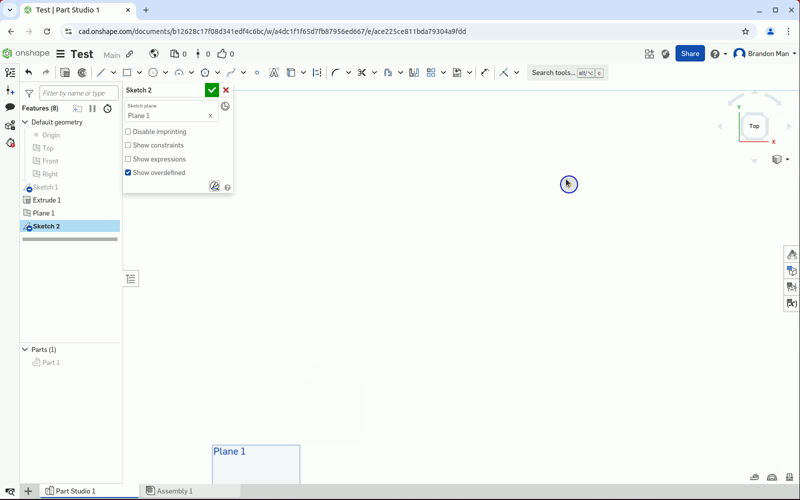
scroll(6)
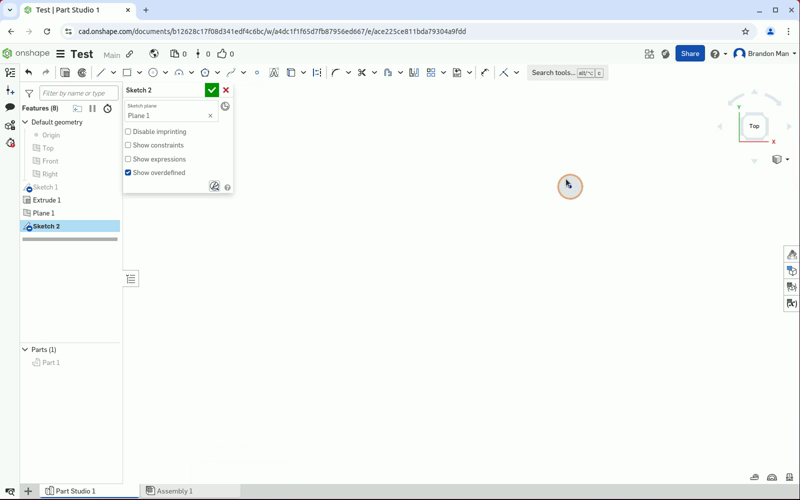
scroll(6)
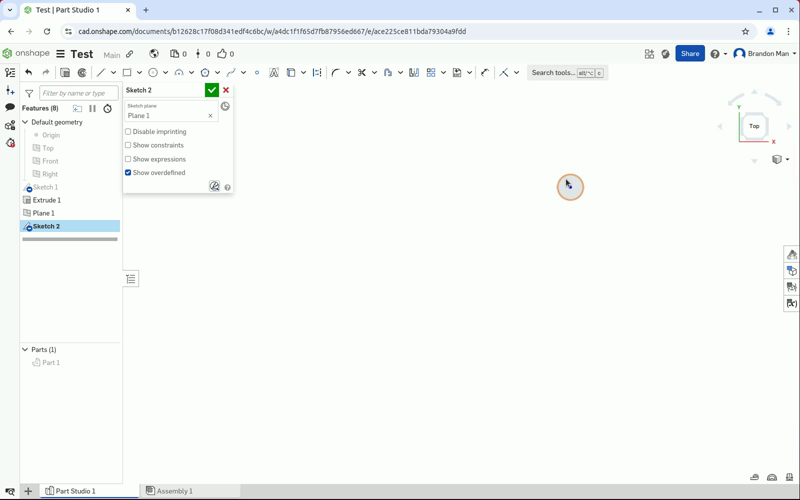
scroll(6)
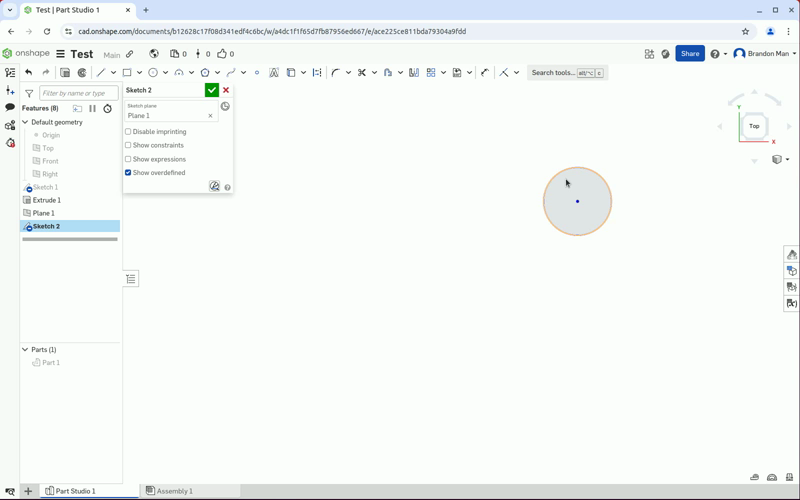
click(566, 178)
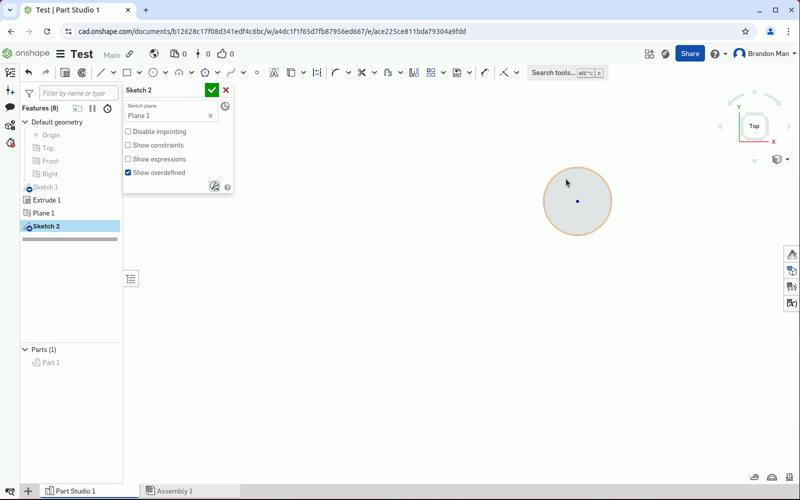
scroll(-6)
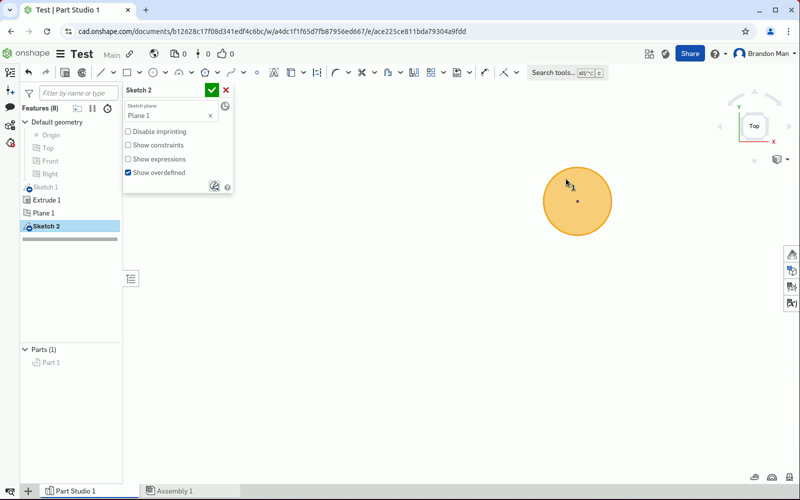
scroll(-6)
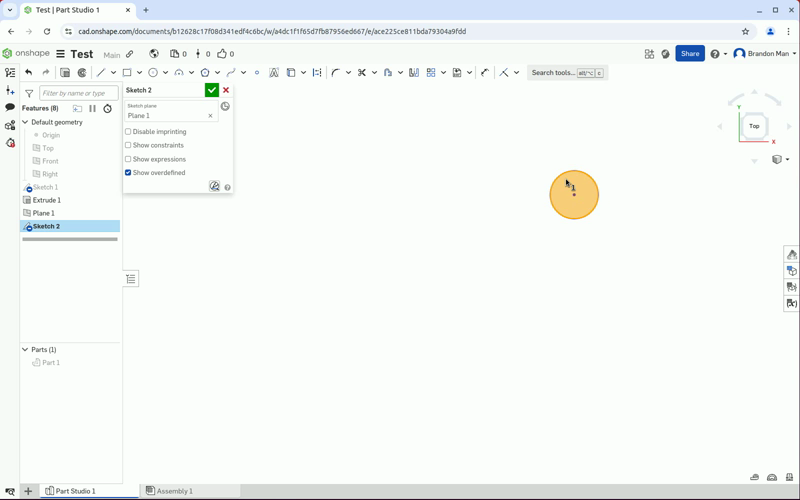
scroll(-6)
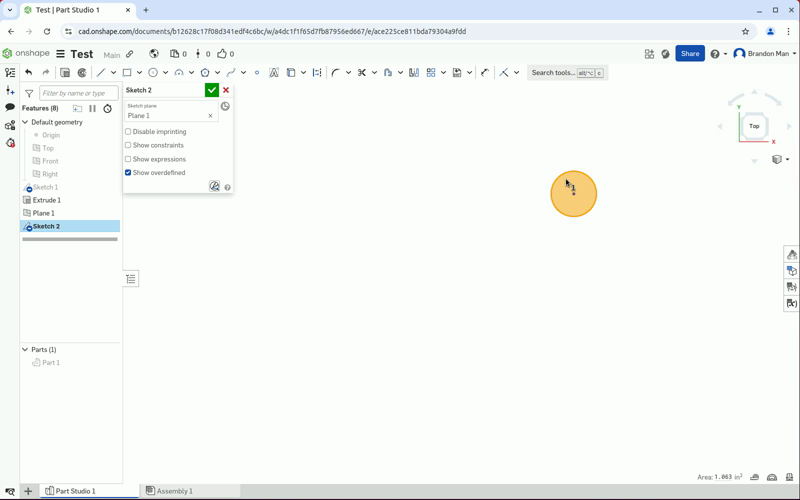
scroll(-6)
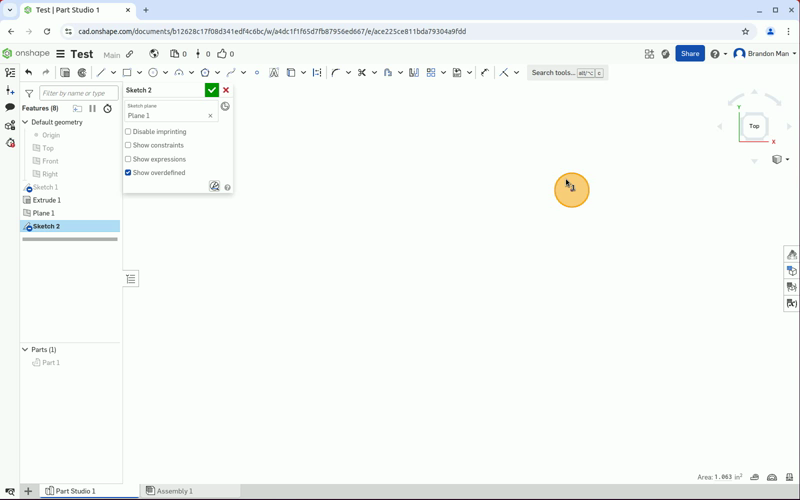
scroll(-6)
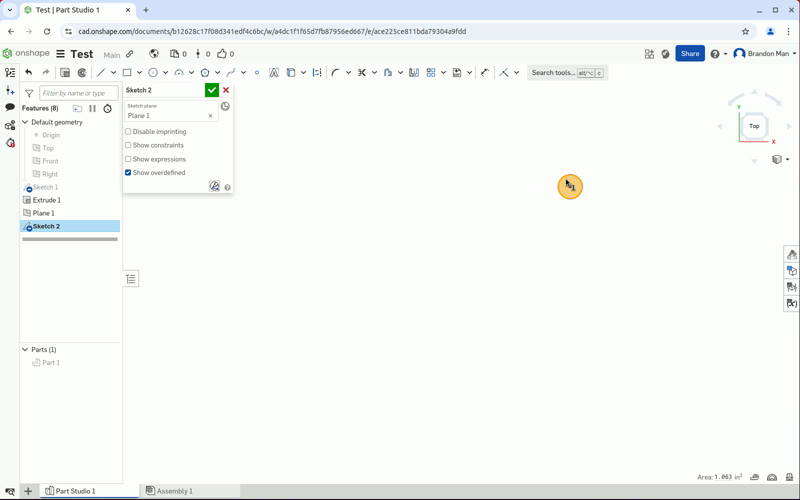
scroll(-6)
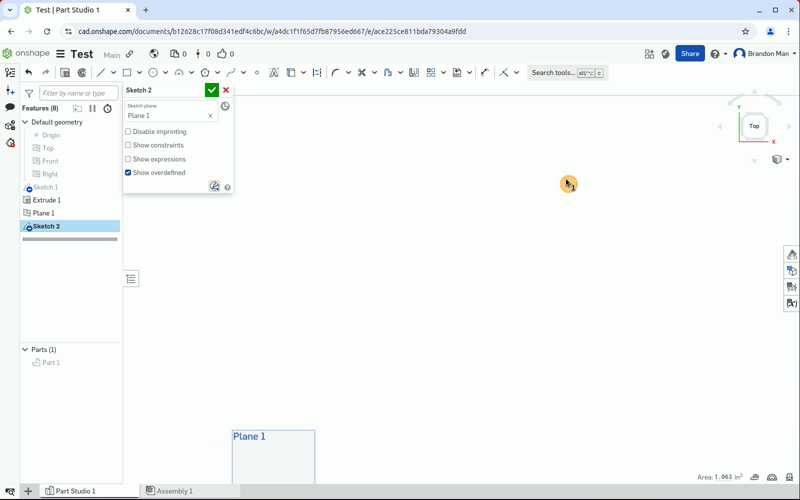
scroll(-6)
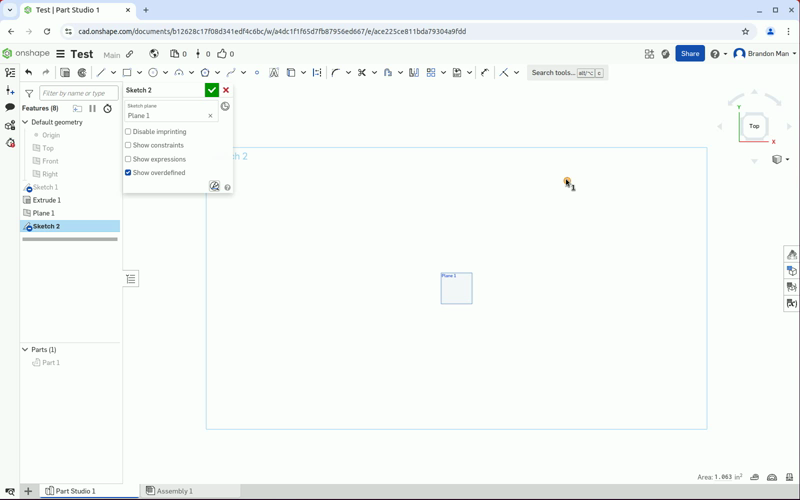
mouse_move(73, 352)
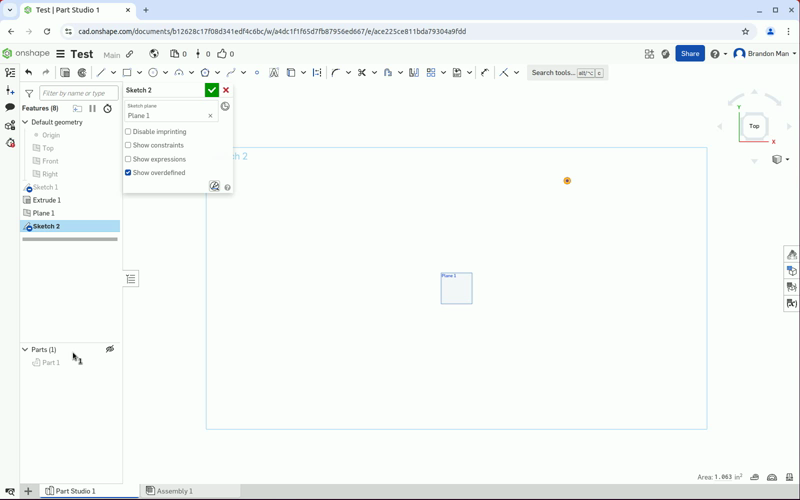
key(shift+y)
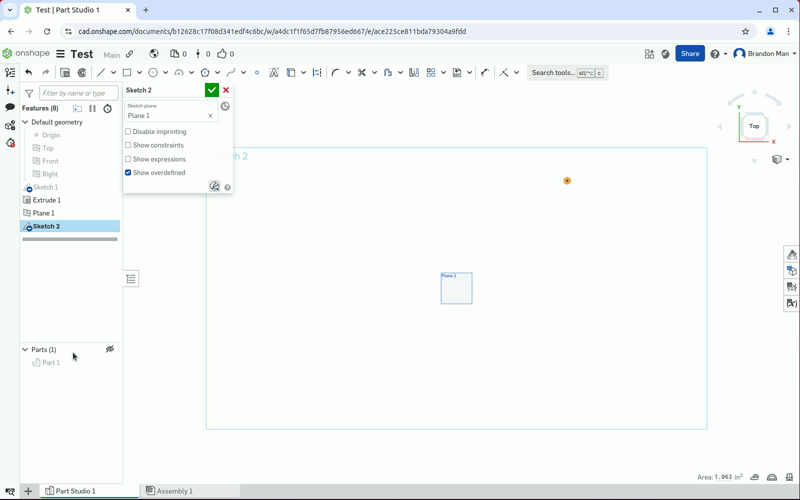
key(shift+e)
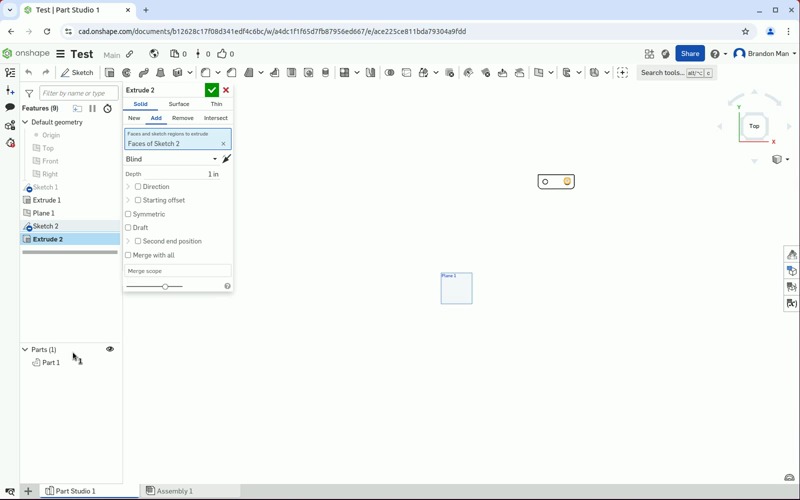
mouse_move(143, 106)
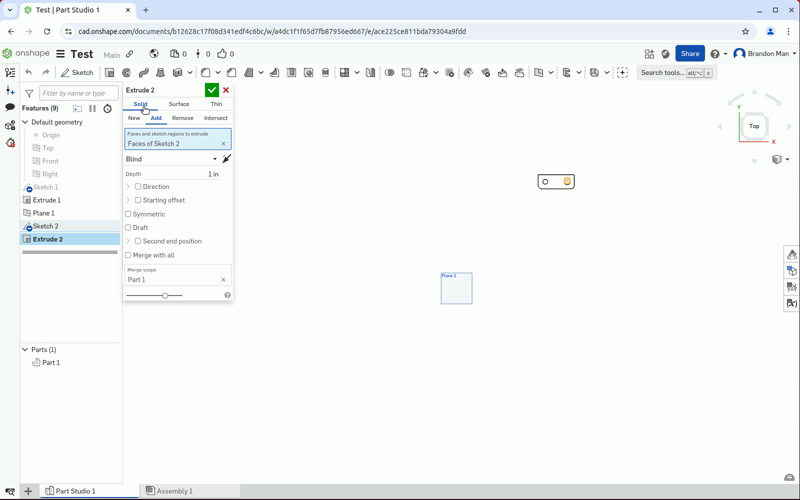
click(143, 106)
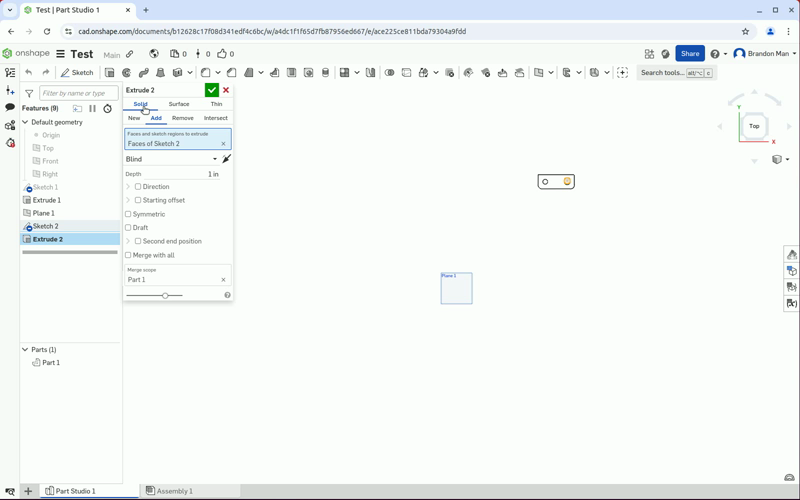
mouse_move(186, 120)
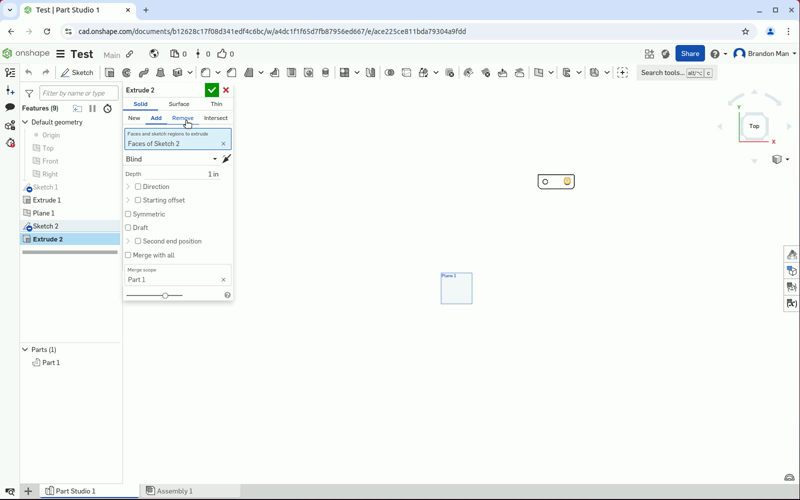
click(186, 120)
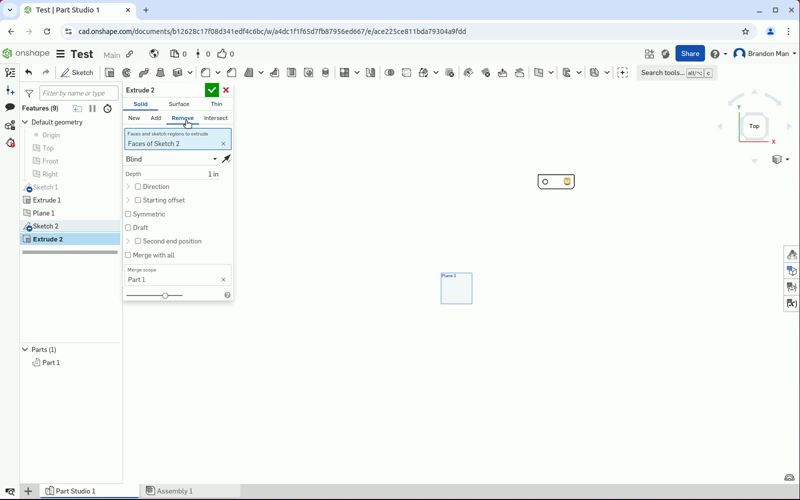
key(tab, 4)
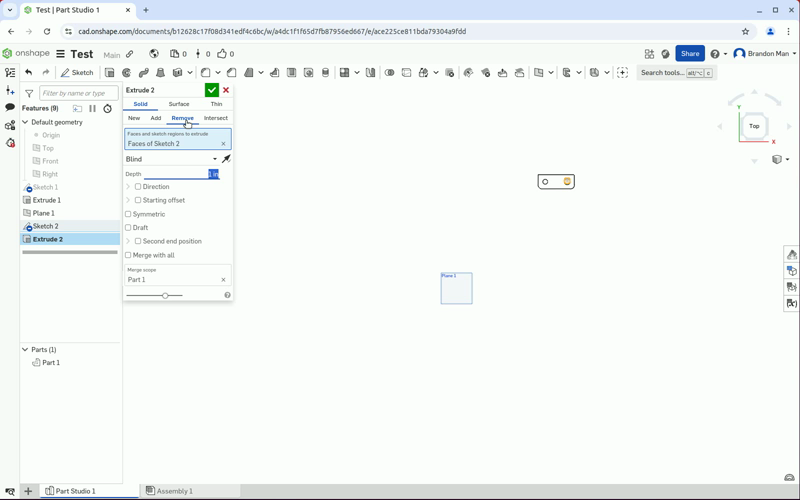
text(0.722)
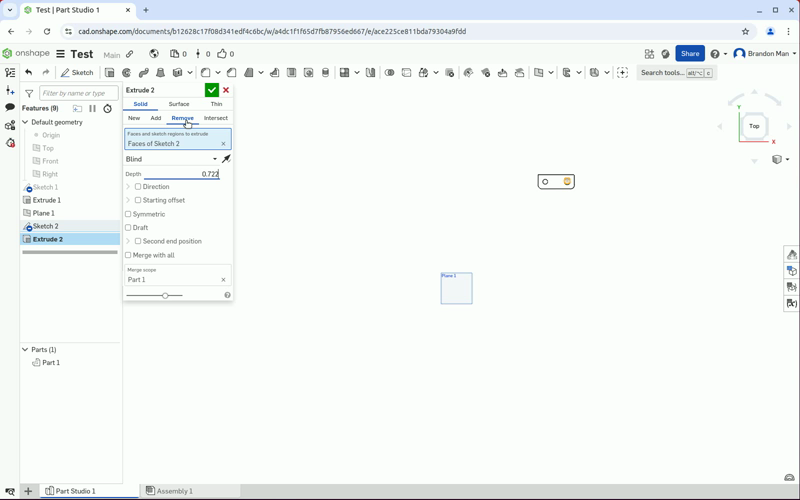
key(tab, 6)
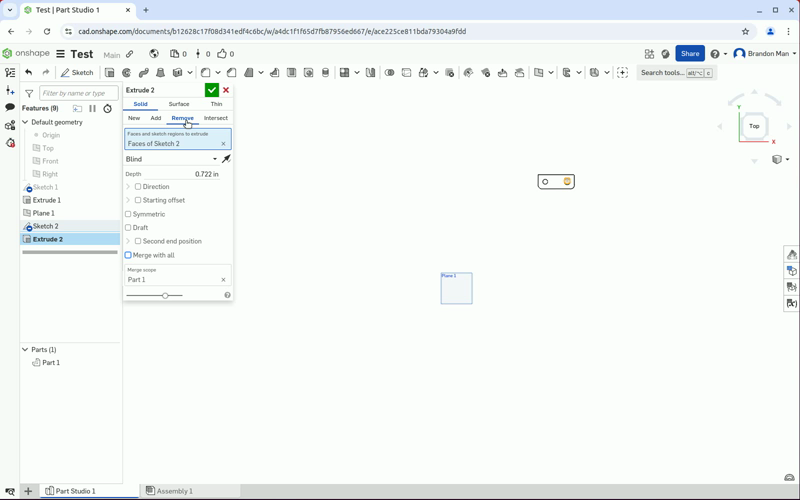
key(space)
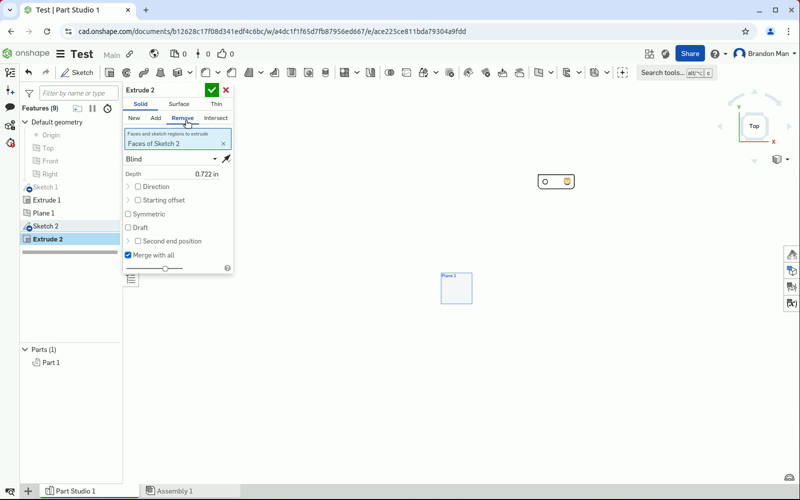
key(enter)
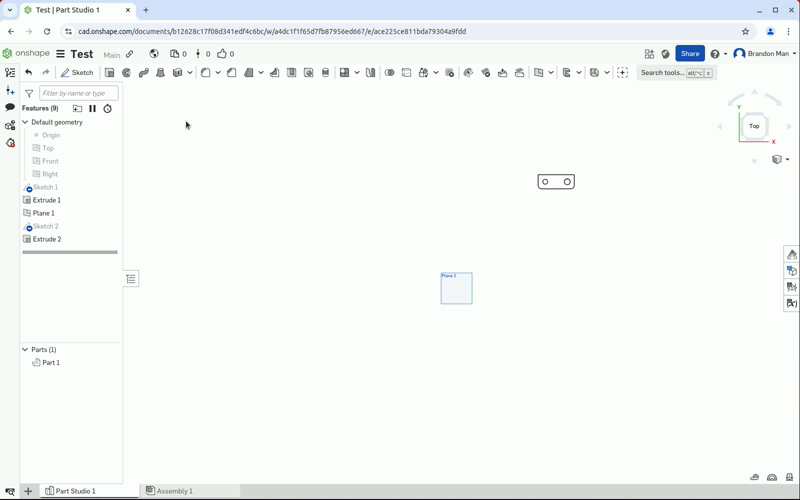
key(shift+h)
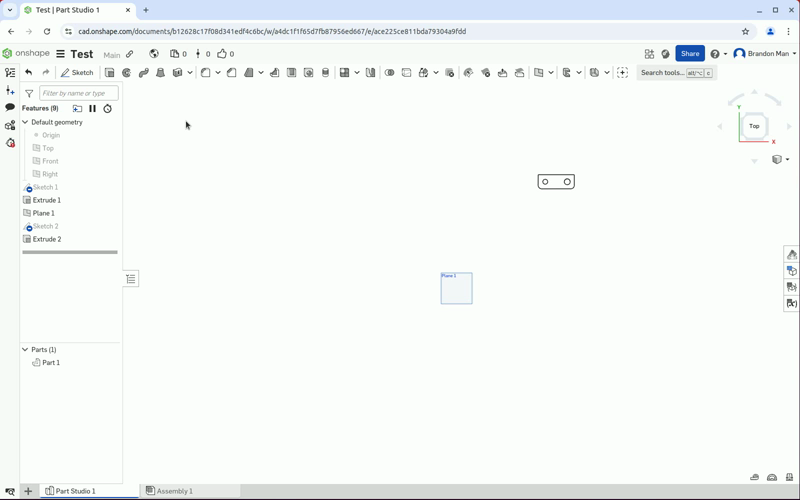
key(shift+h)
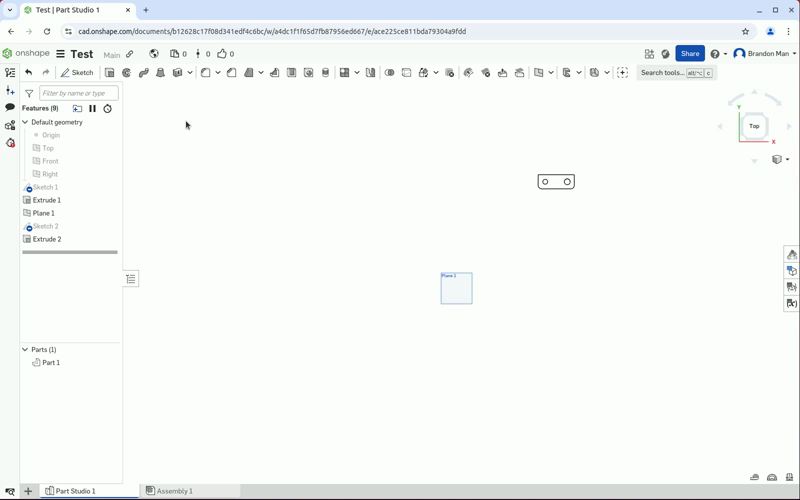
mouse_move(73, 189)
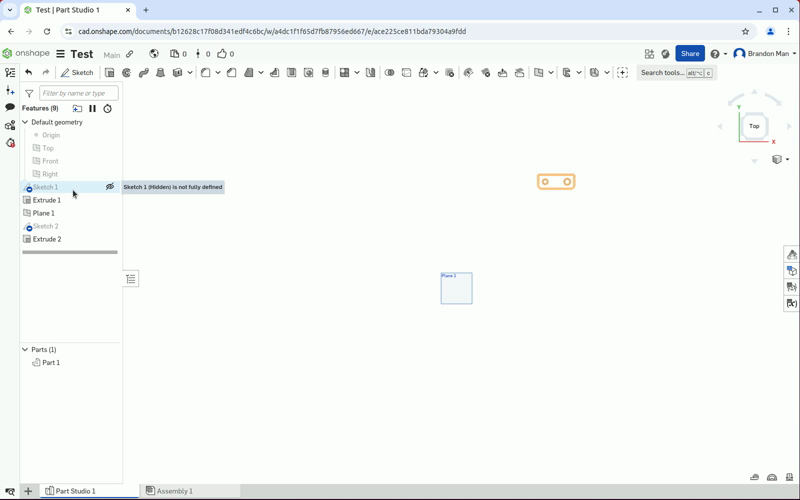
click(73, 189)
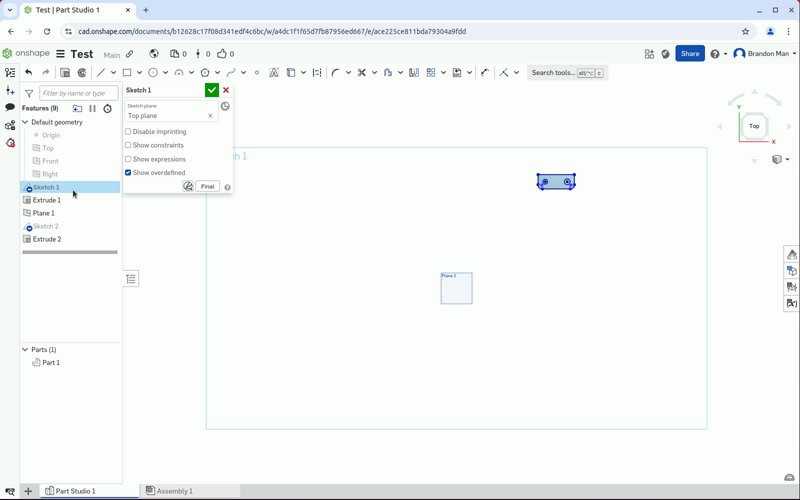
mouse_move(229, 92)
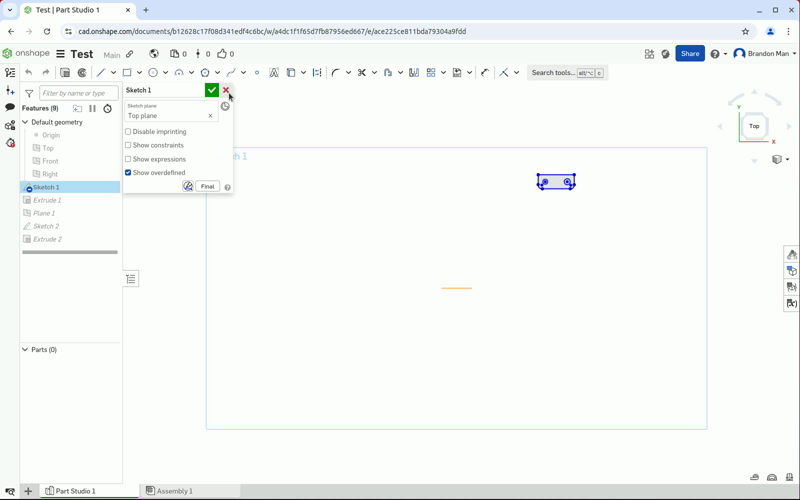
click(229, 92)
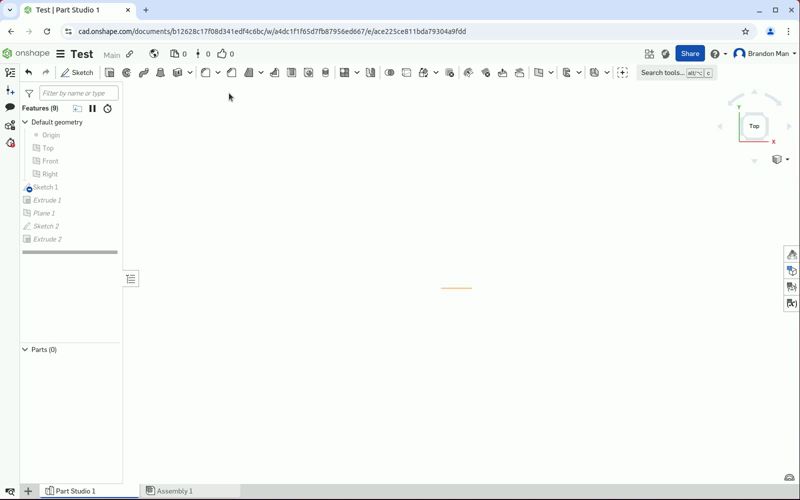
key(shift+s)
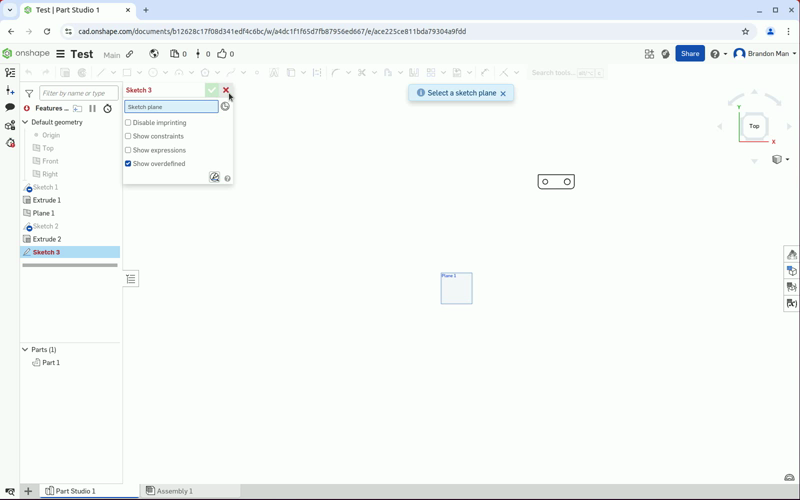
mouse_move(73, 215)
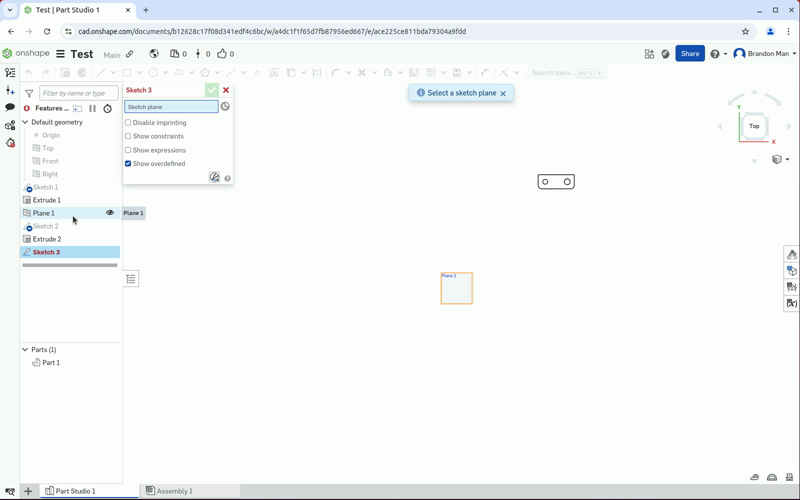
click(73, 215)
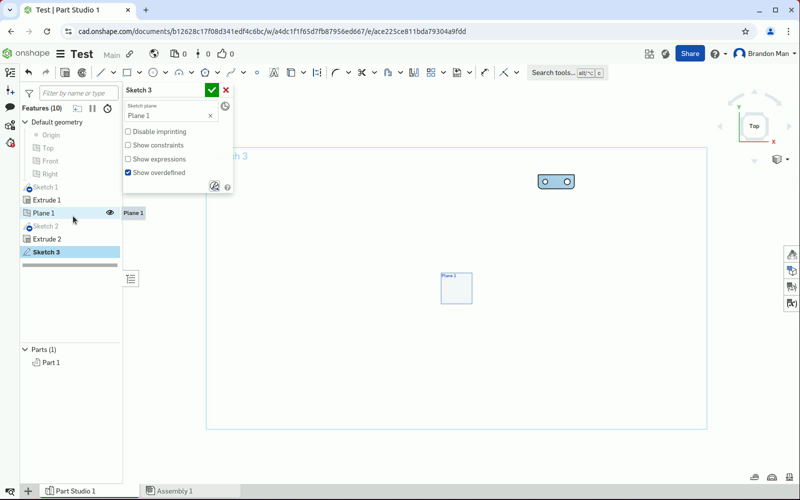
mouse_move(73, 352)
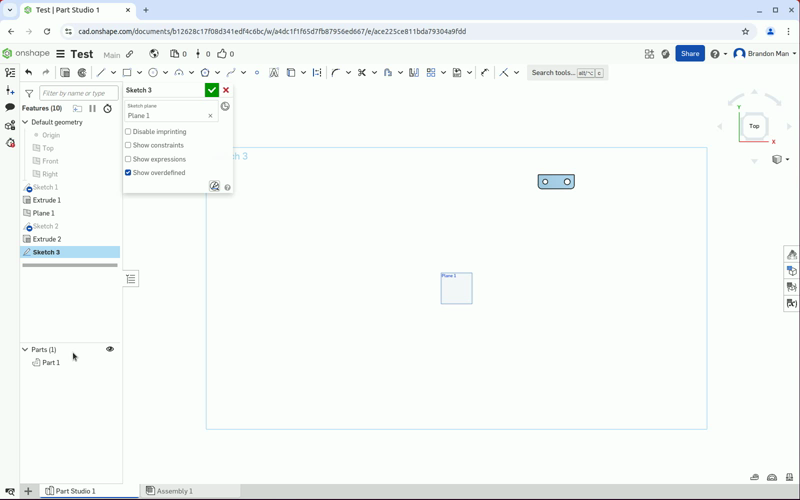
key(y)
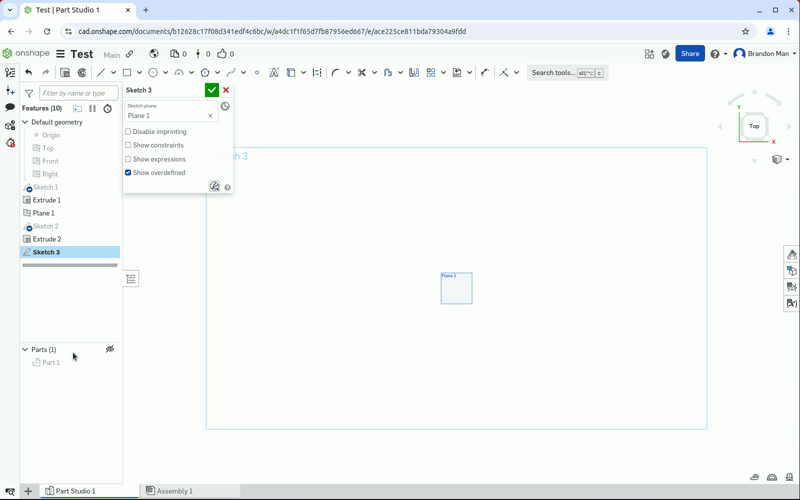
key(c)
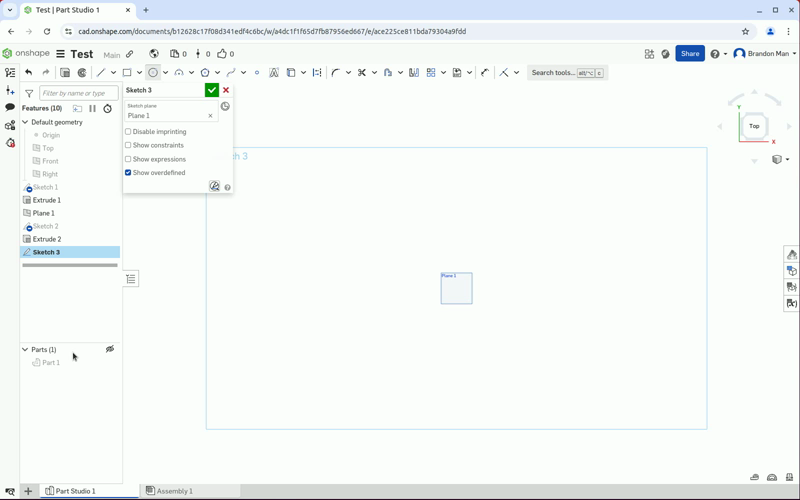
key_down(shift)
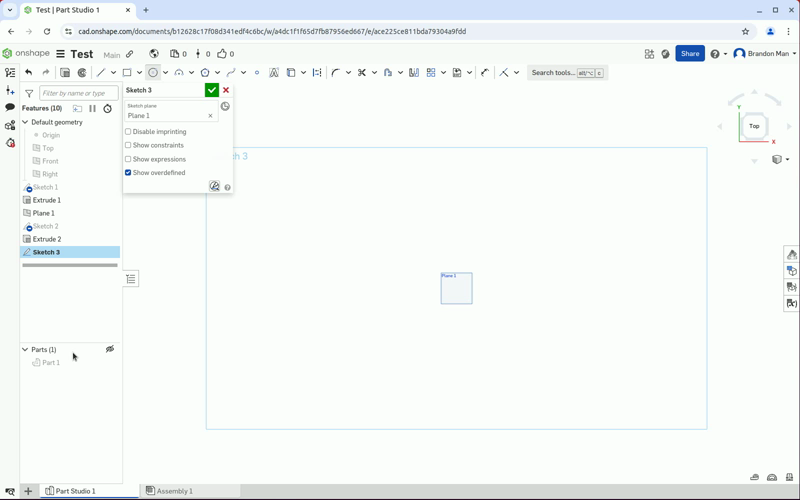
mouse_move(545, 180)
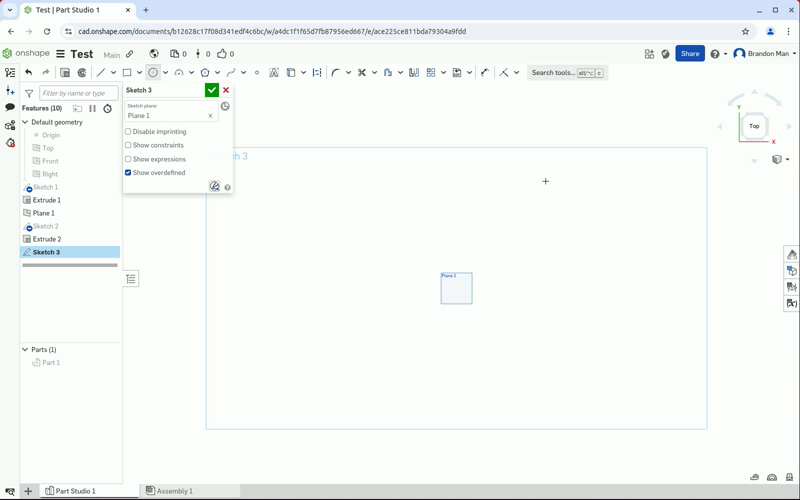
click(545, 180)
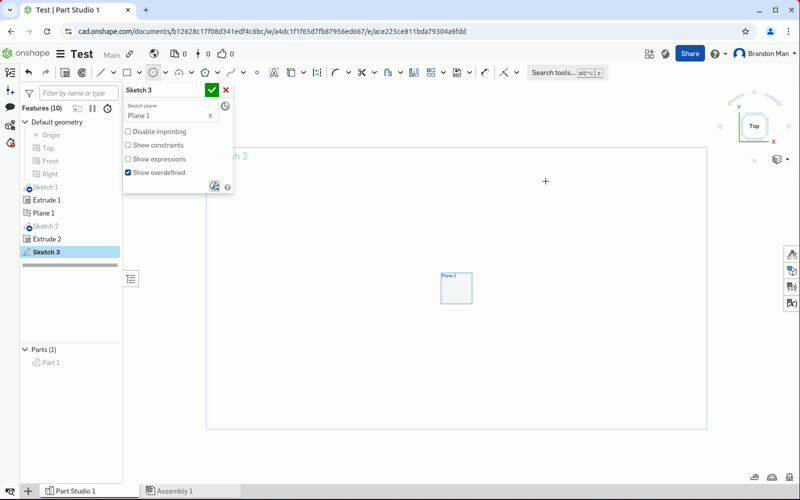
key_up(shift)
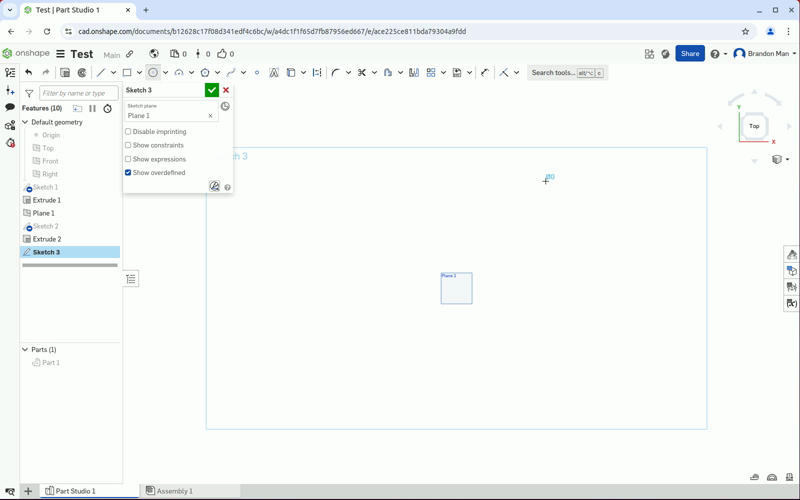
mouse_move(548, 180)
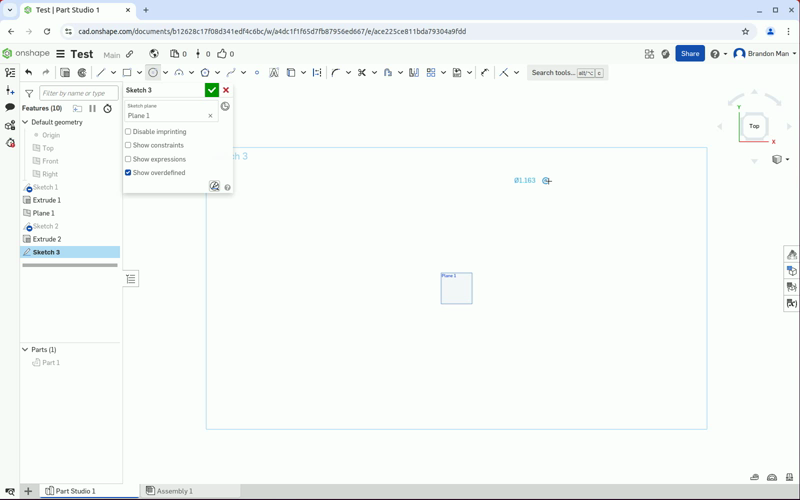
click(548, 180)
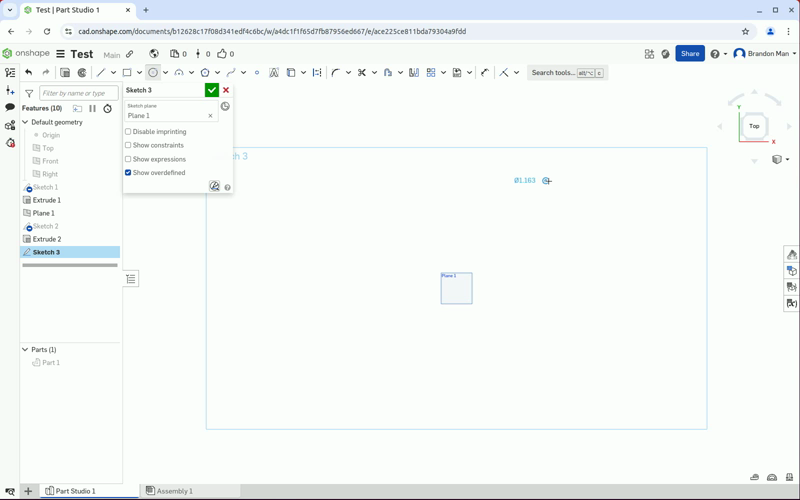
key(esc)
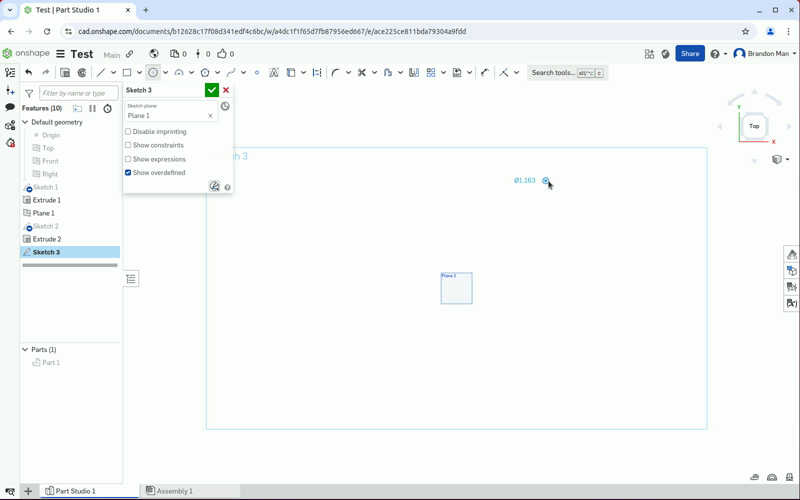
mouse_move(543, 182)
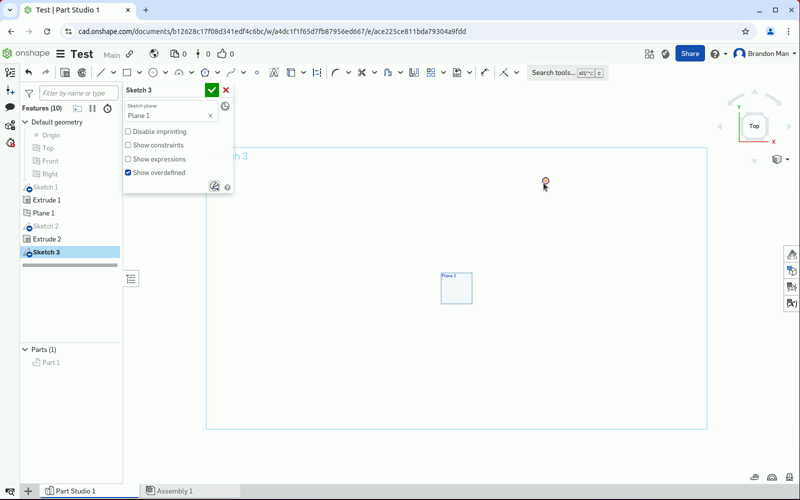
scroll(6)
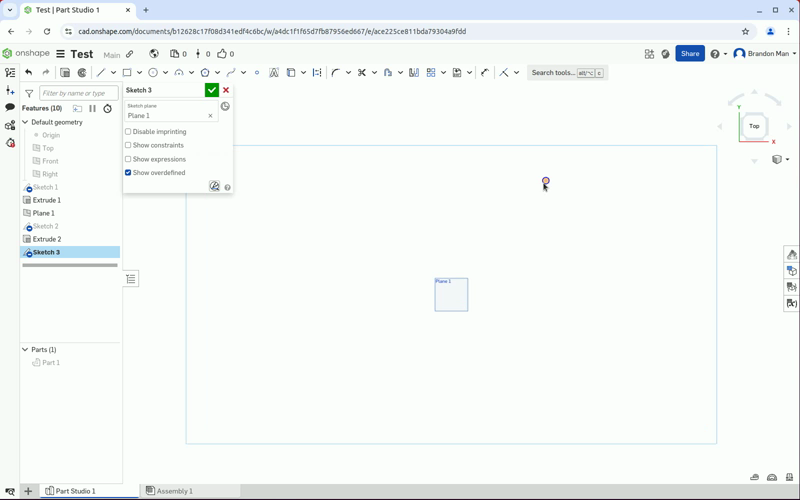
scroll(6)
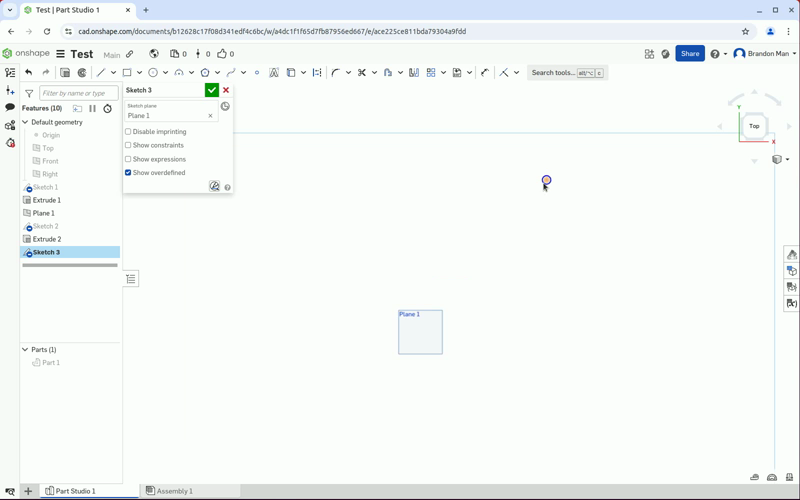
scroll(6)
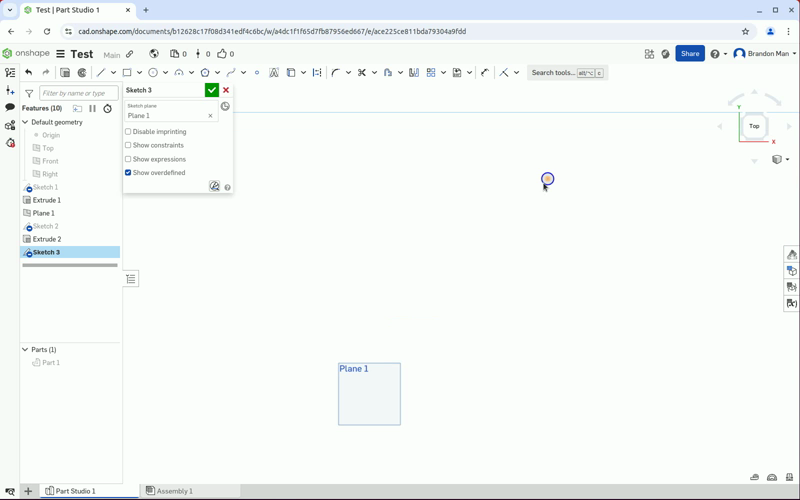
scroll(6)
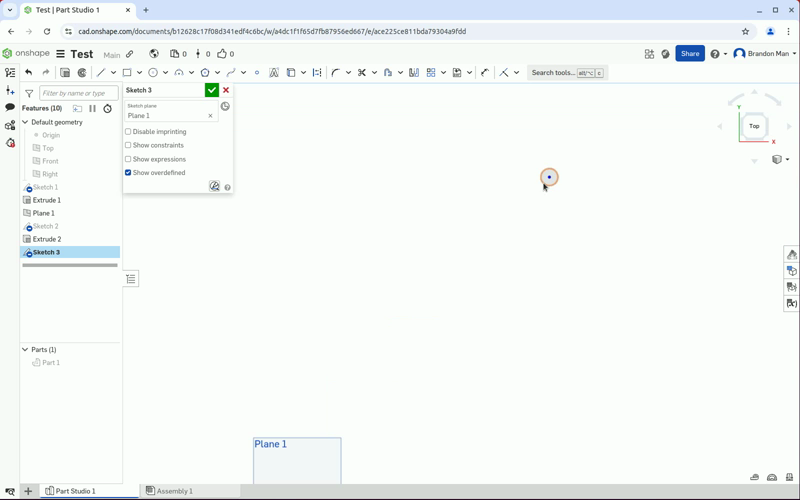
scroll(6)
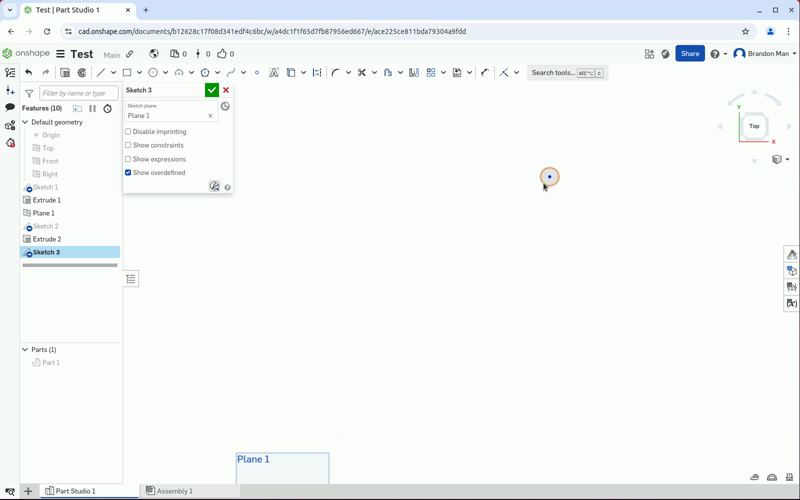
scroll(6)
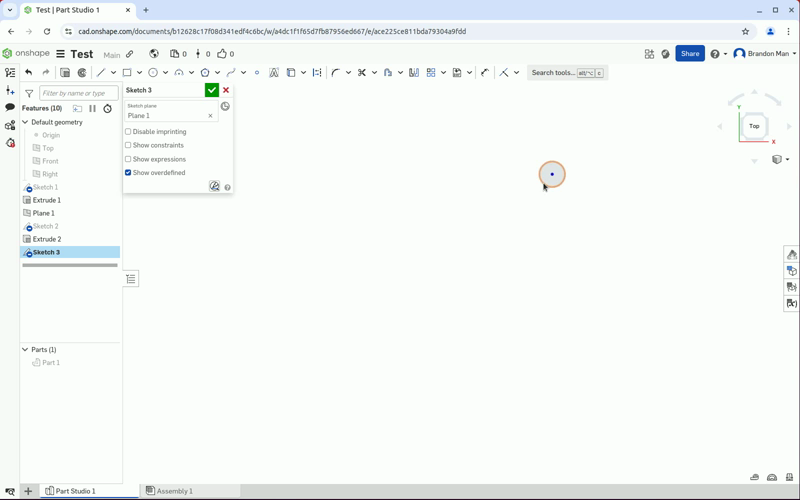
scroll(6)
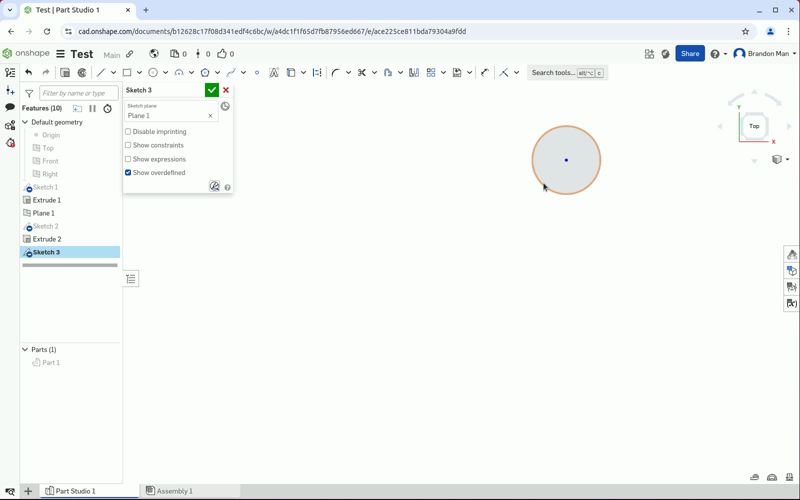
click(543, 182)
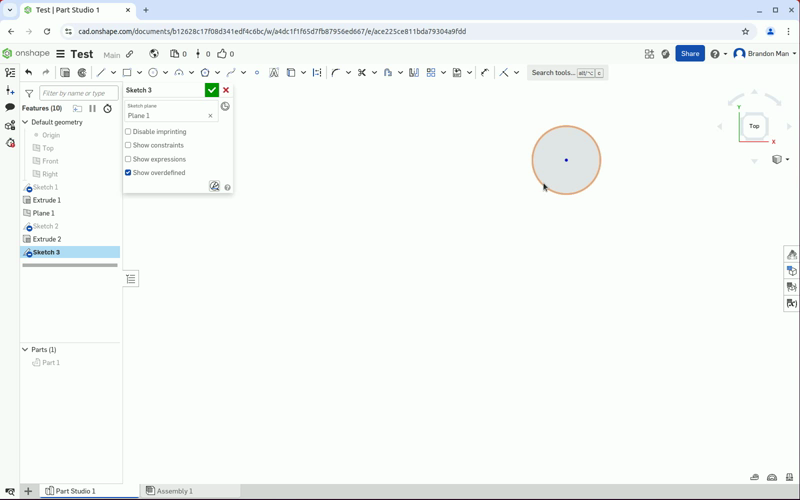
scroll(-6)
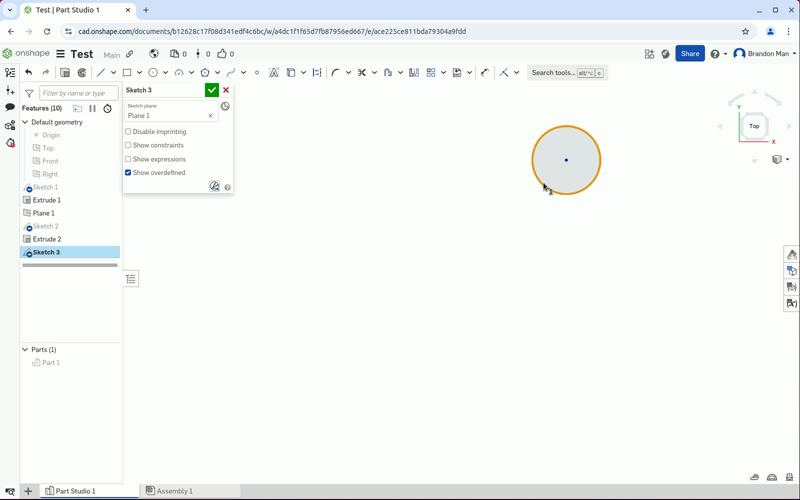
scroll(-6)
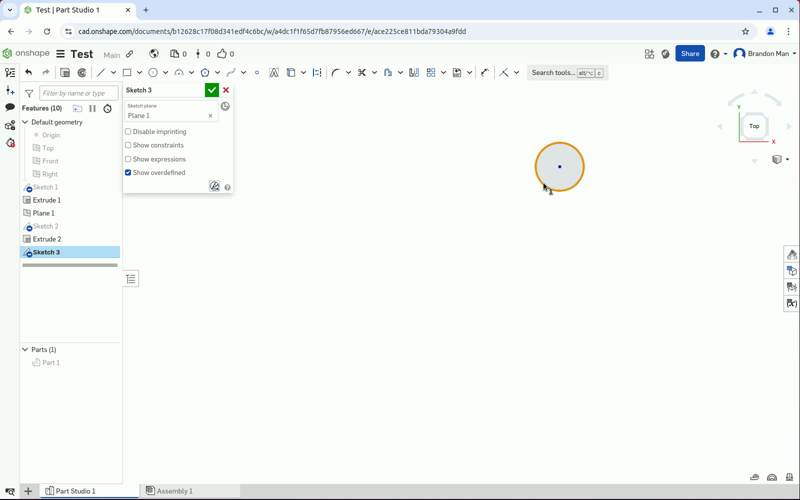
scroll(-6)
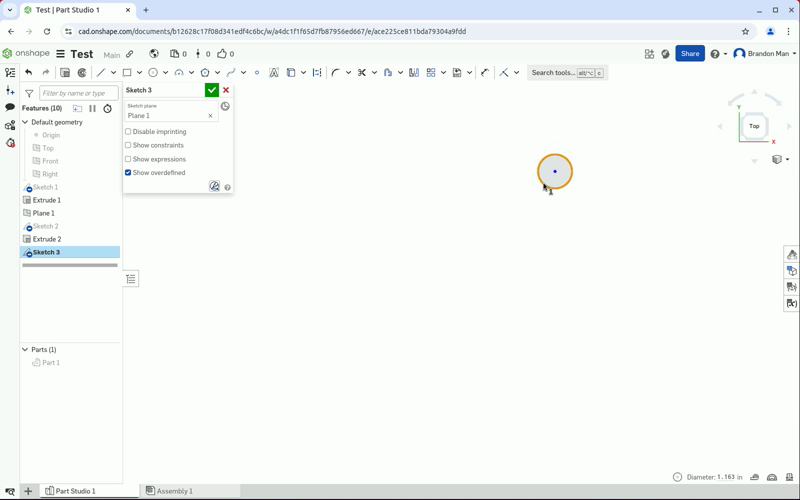
scroll(-6)
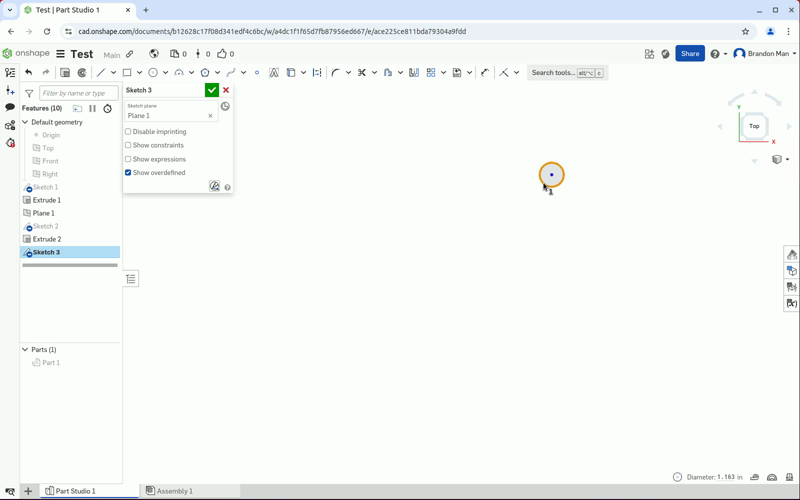
scroll(-6)
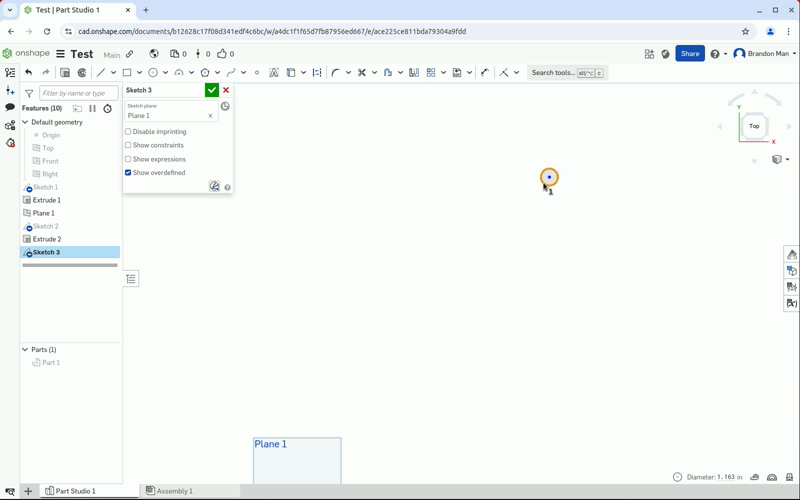
scroll(-6)
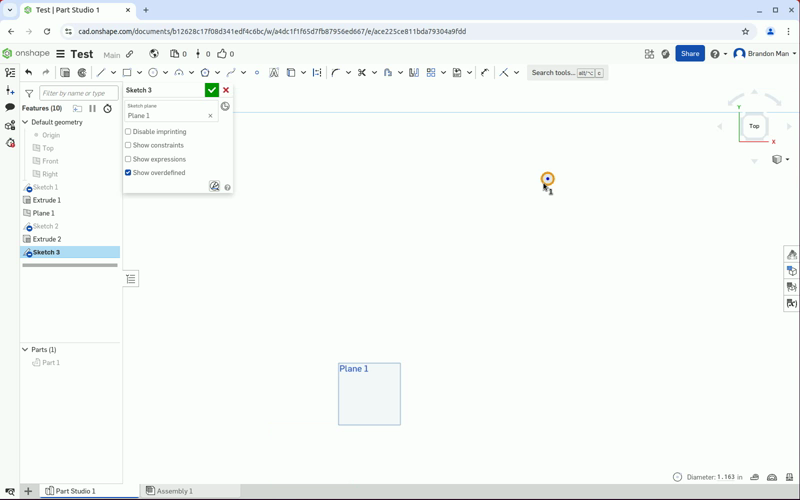
scroll(-6)
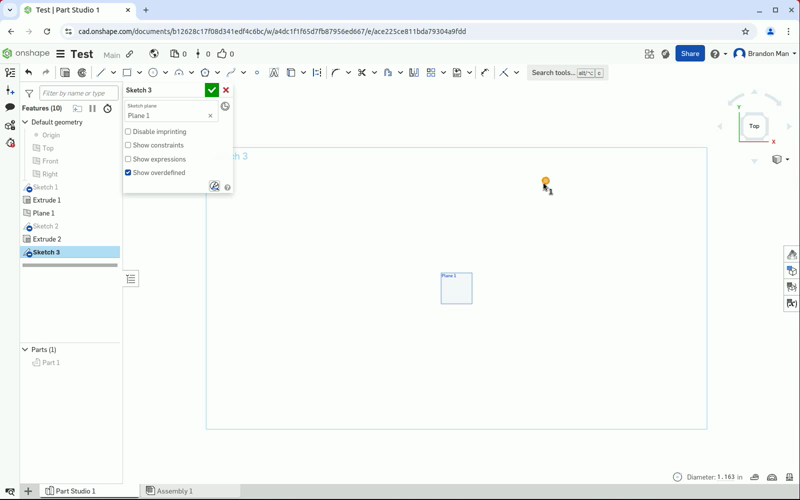
mouse_move(73, 352)
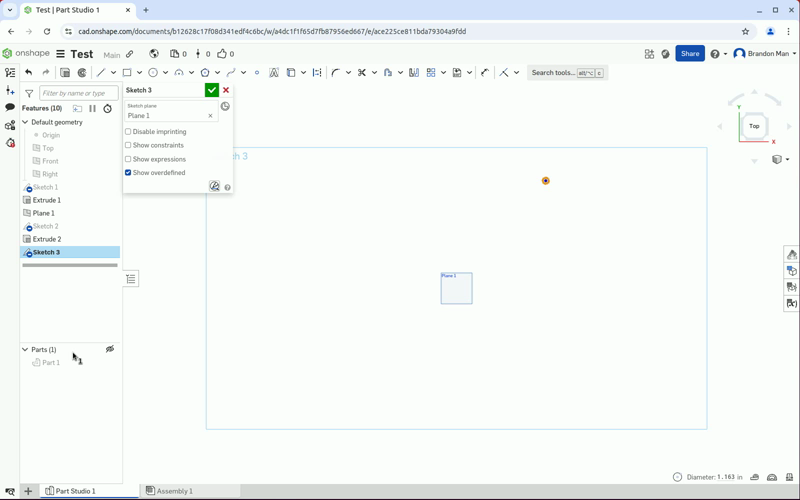
key(shift+y)
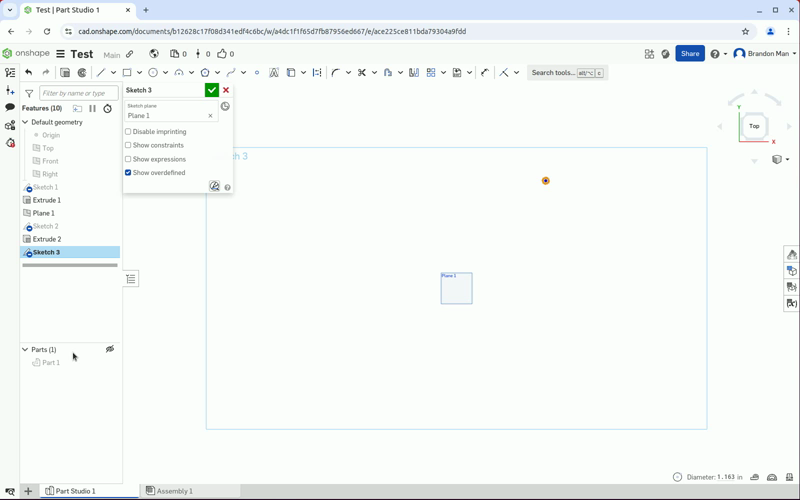
key(shift+e)
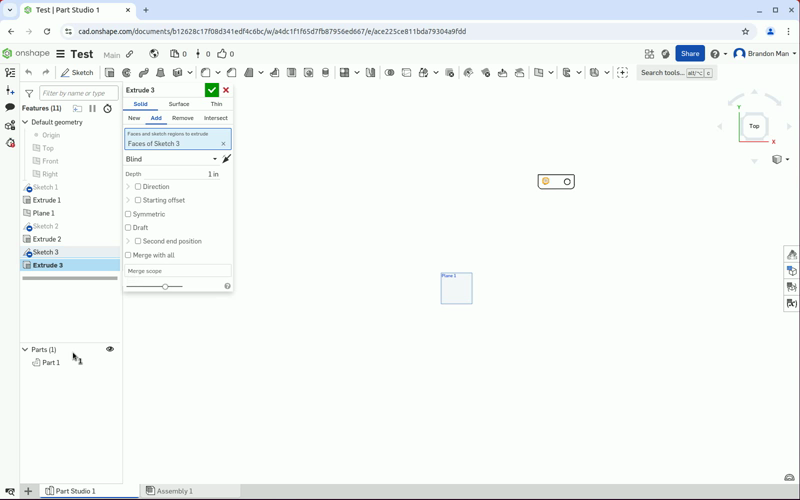
mouse_move(143, 106)
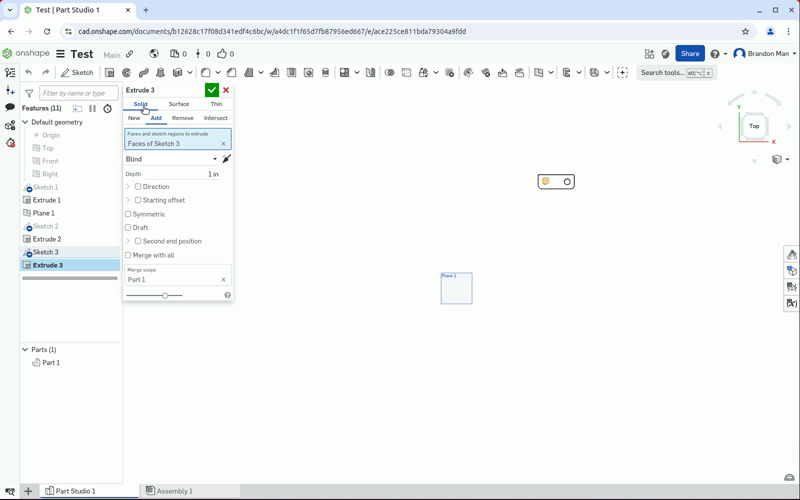
click(143, 106)
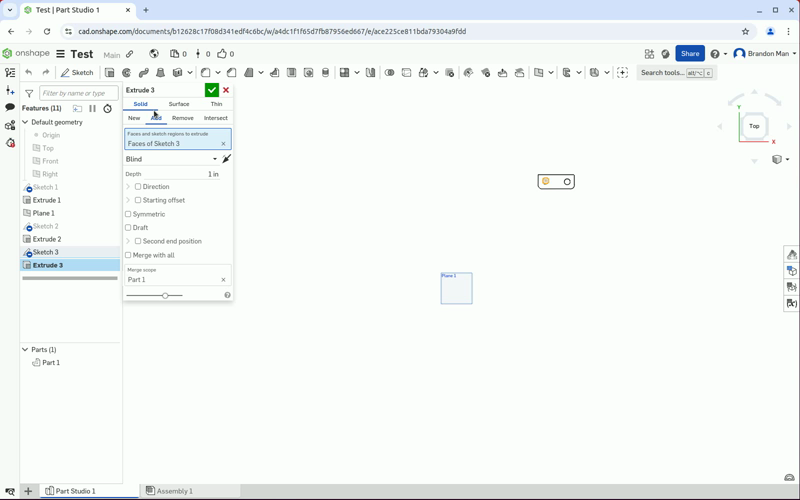
mouse_move(186, 120)
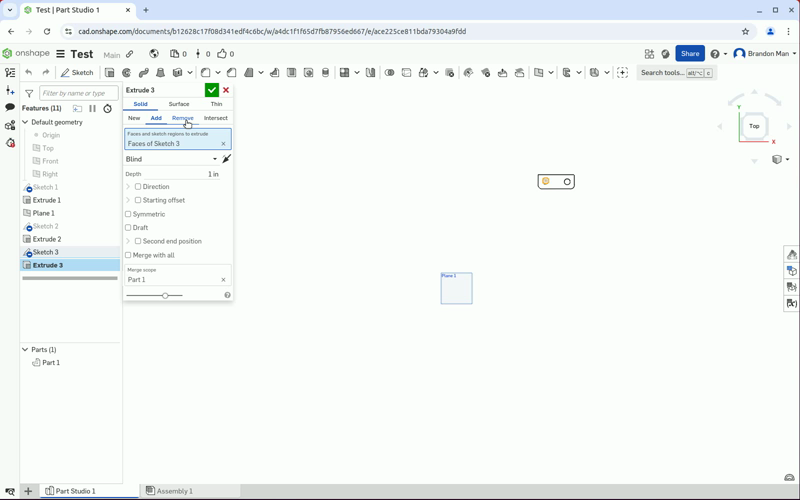
click(186, 120)
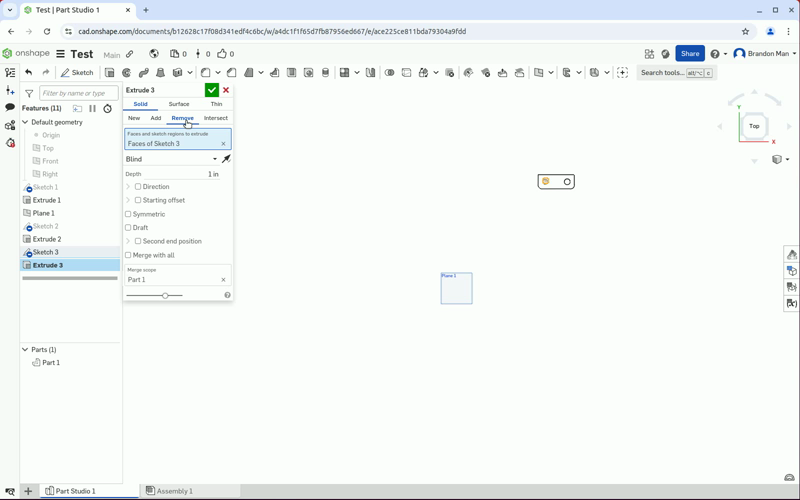
key(tab, 4)
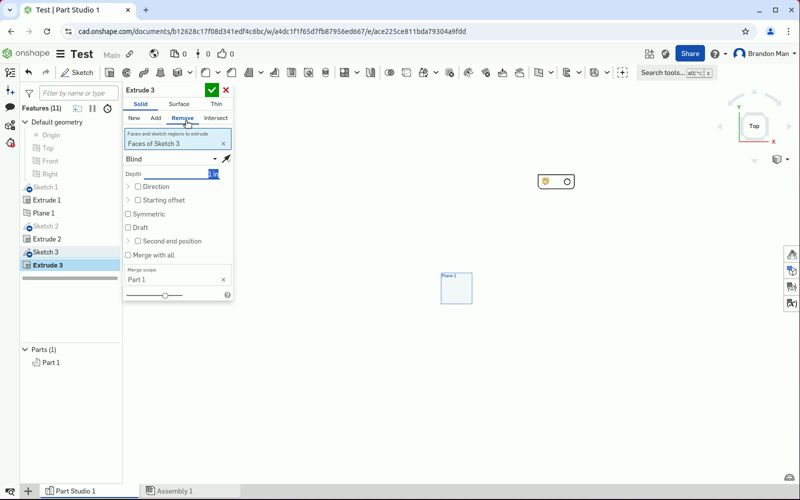
text(0.722)
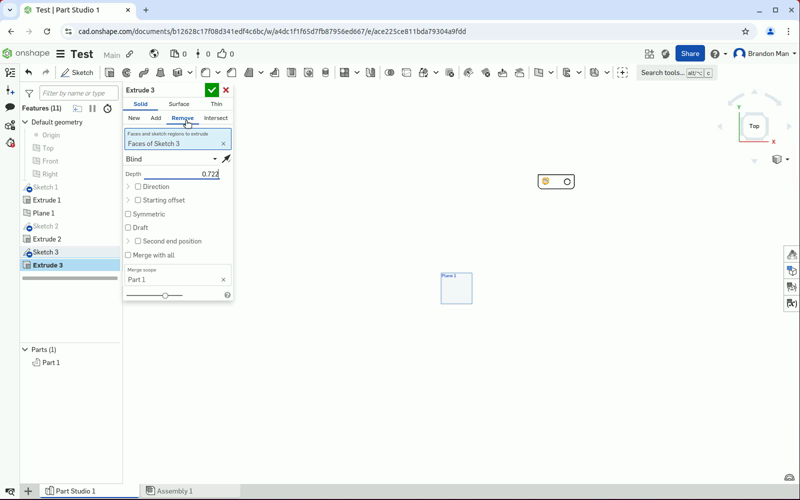
key(tab, 6)
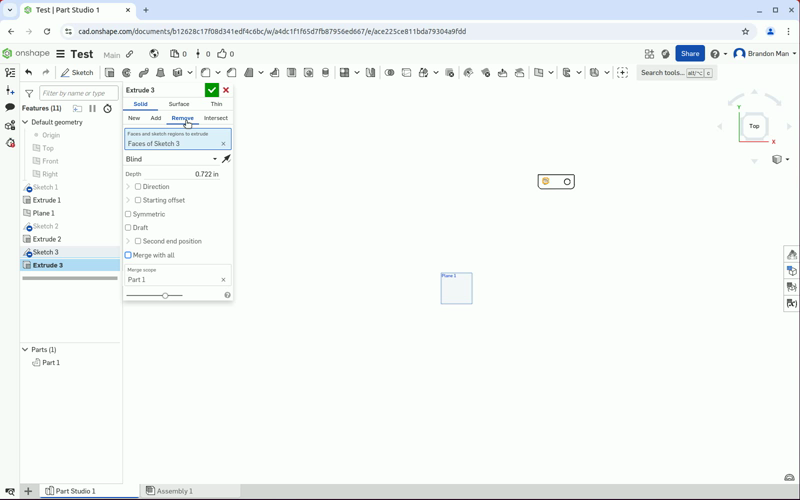
key(space)
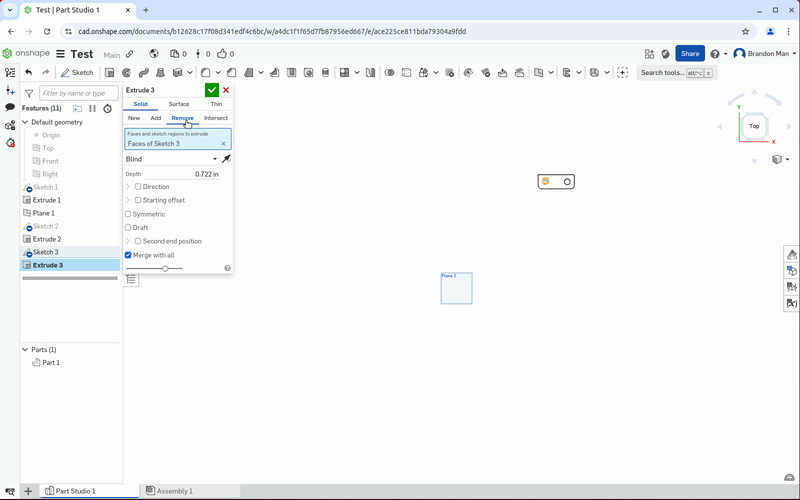
key(enter)
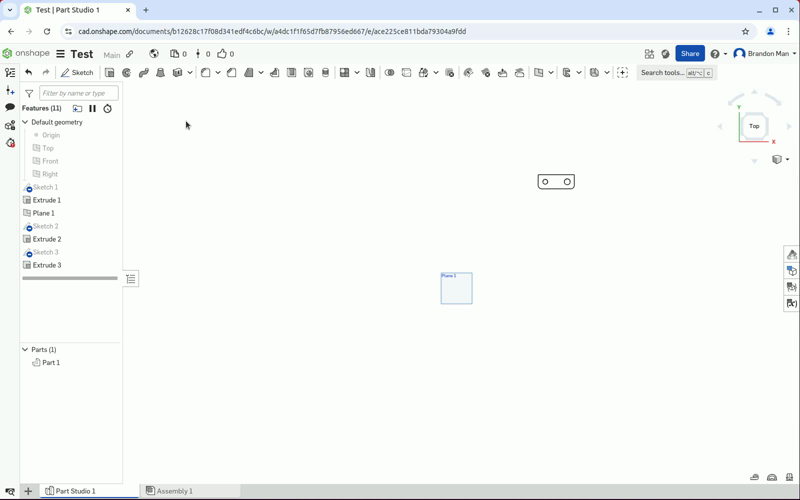
key(shift+h)
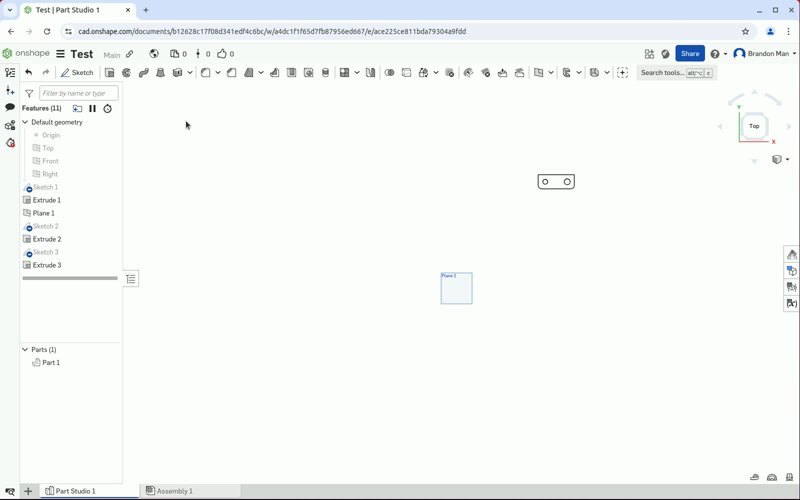
key(shift+h)
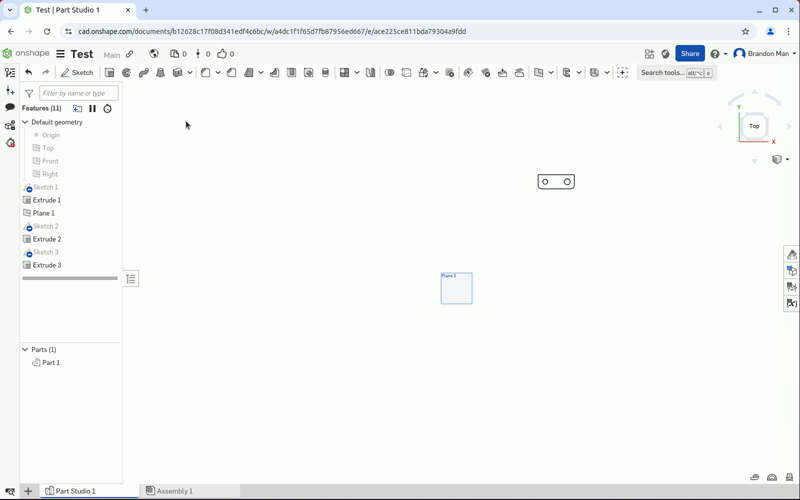
mouse_move(73, 189)
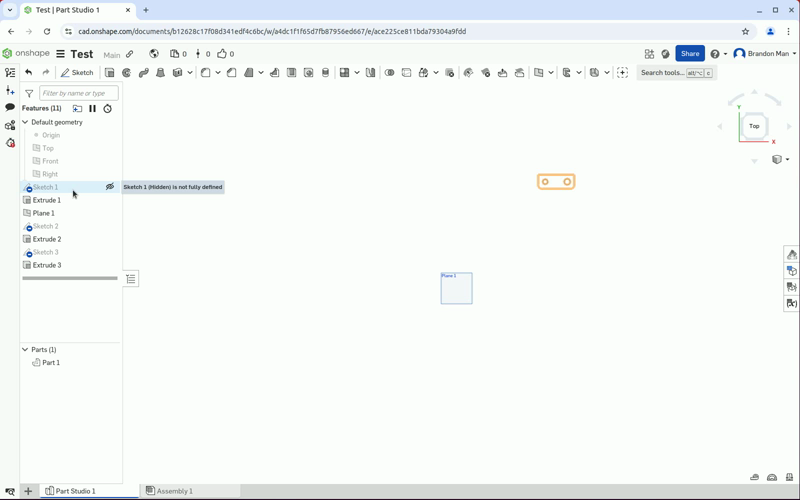
click(73, 189)
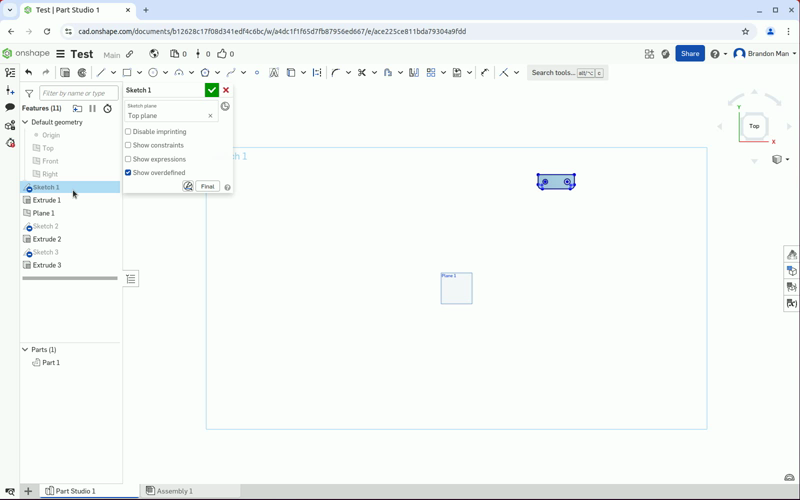
mouse_move(229, 92)
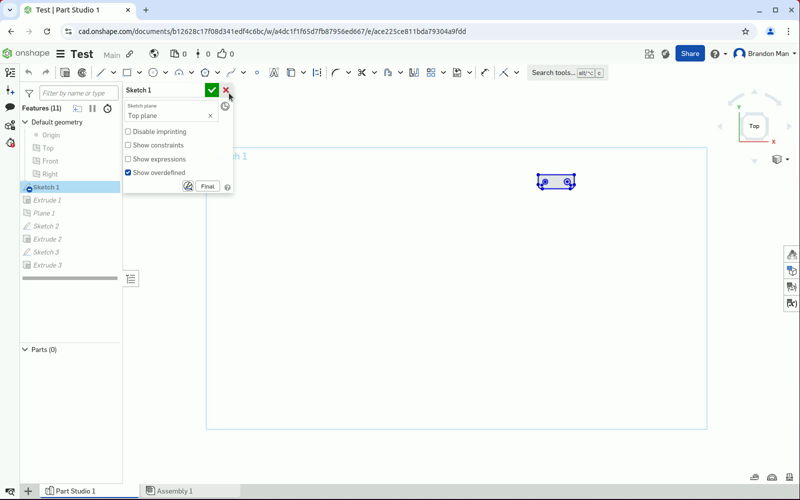
click(229, 92)
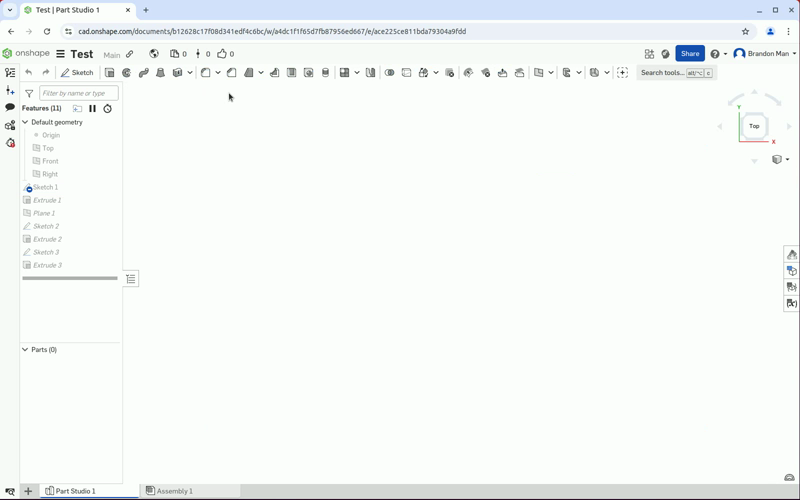
key(shift+s)
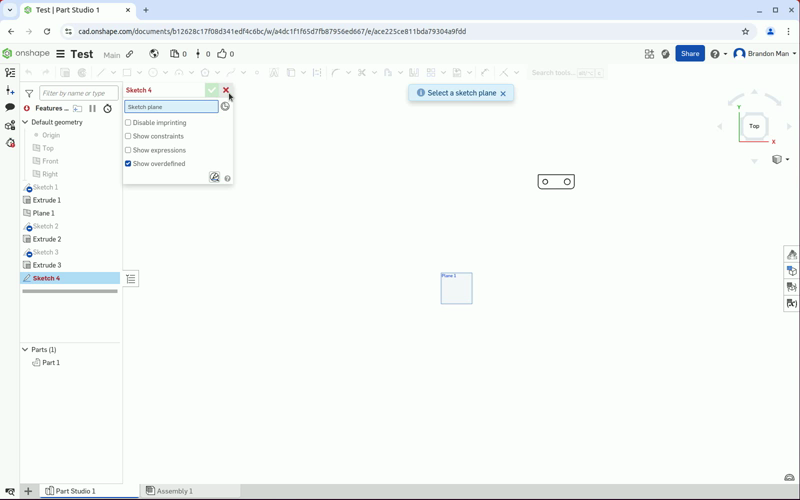
mouse_move(73, 215)
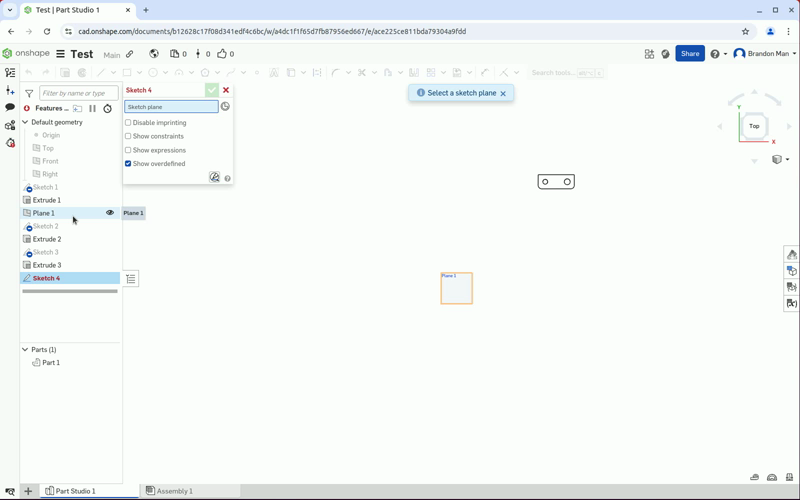
click(73, 215)
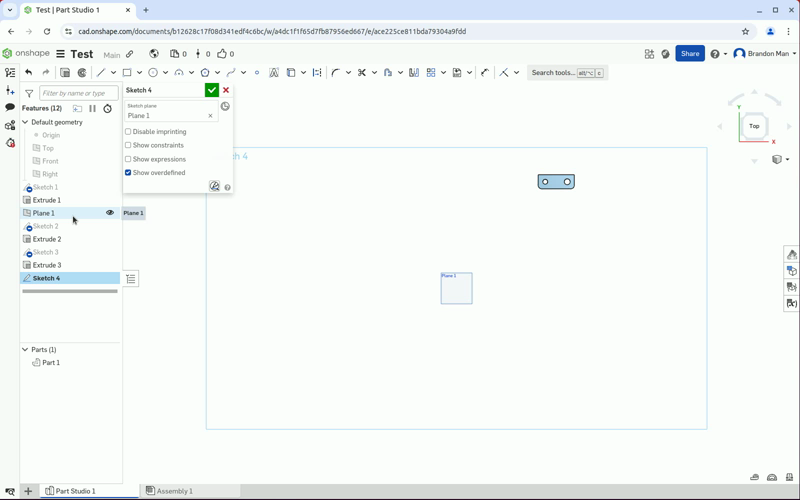
mouse_move(73, 352)
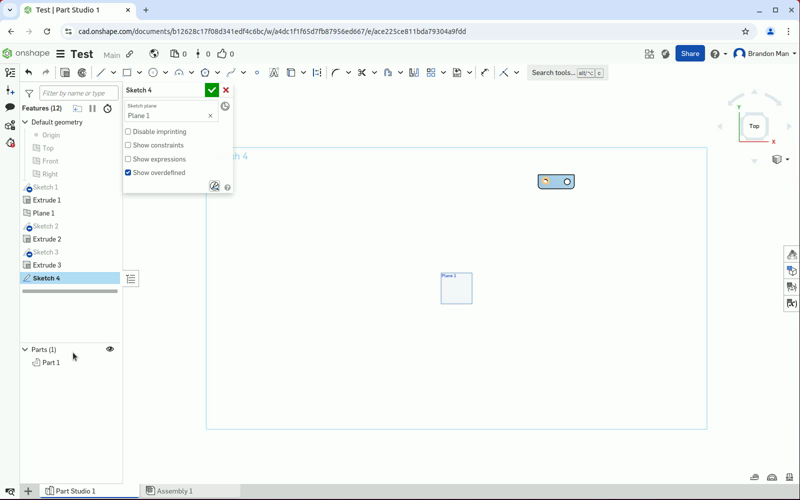
key(y)
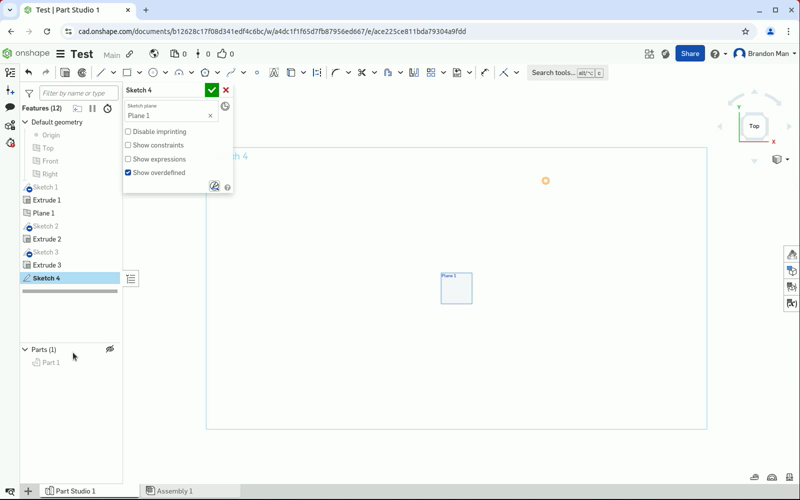
key(c)
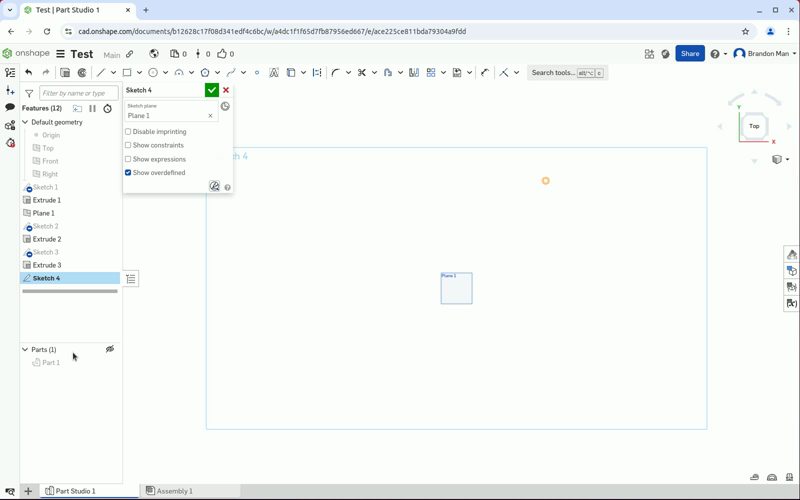
key_down(shift)
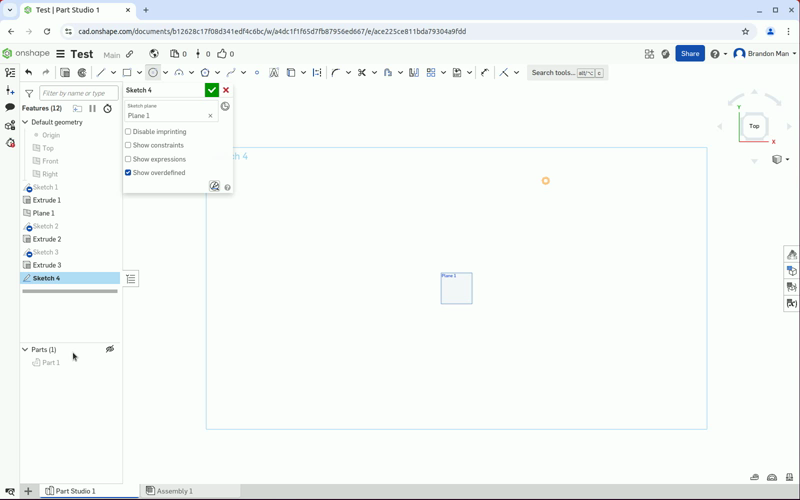
mouse_move(567, 180)
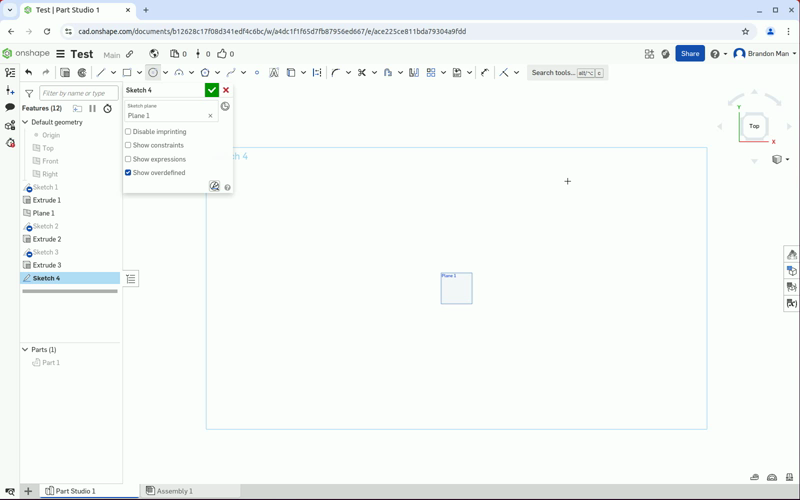
click(567, 180)
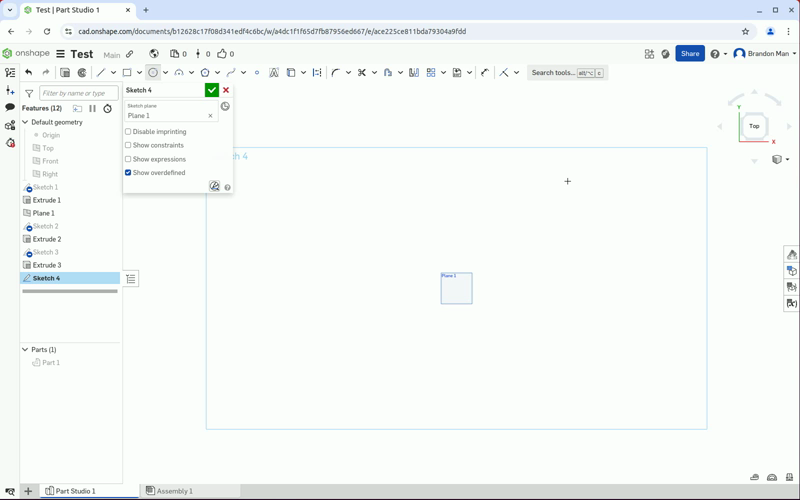
key_up(shift)
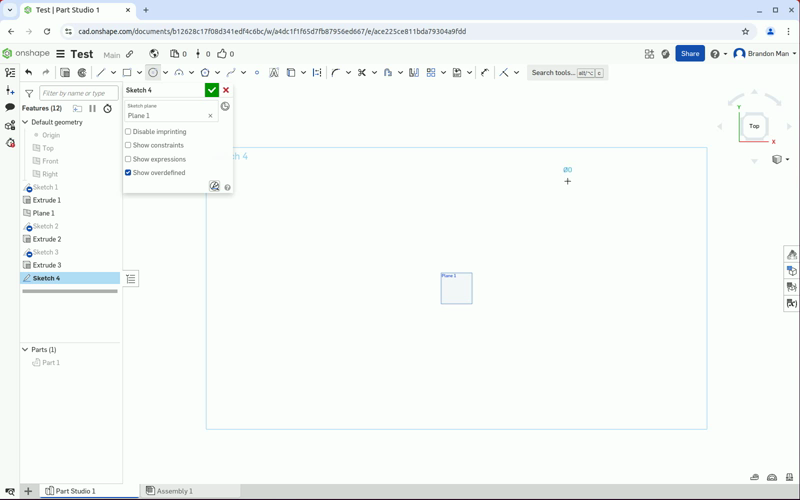
mouse_move(573, 180)
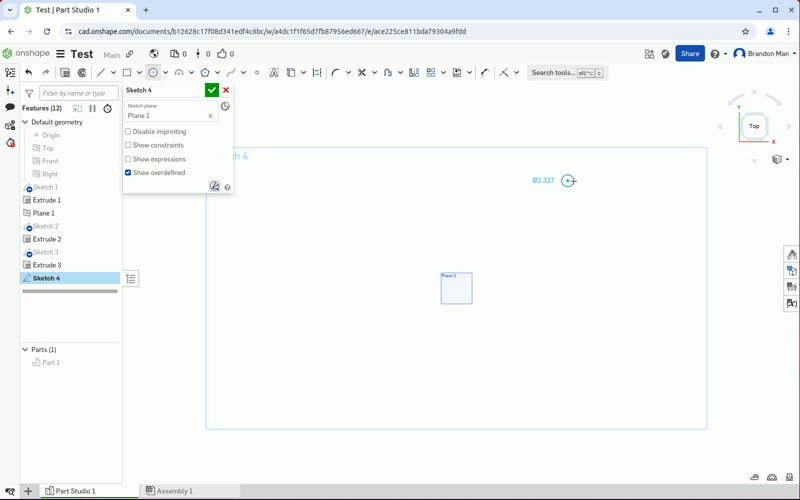
click(573, 180)
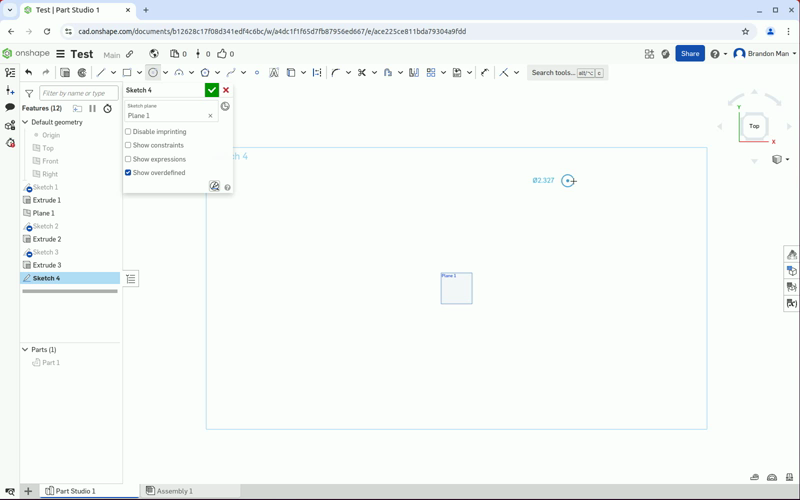
key(esc)
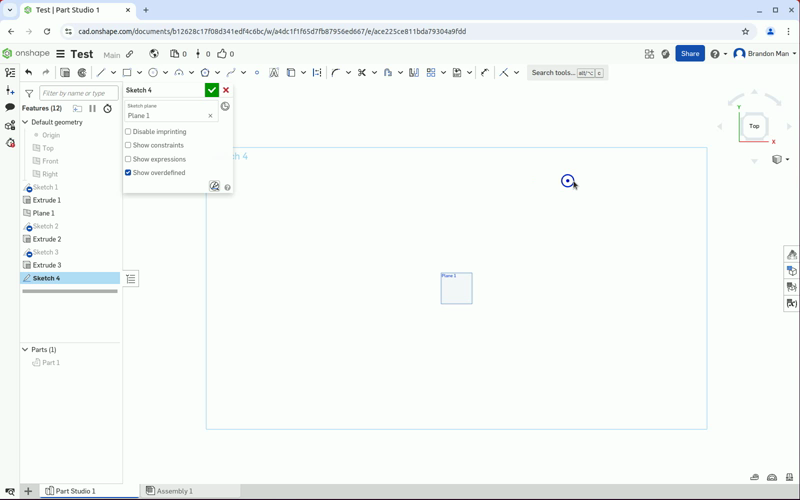
key(c)
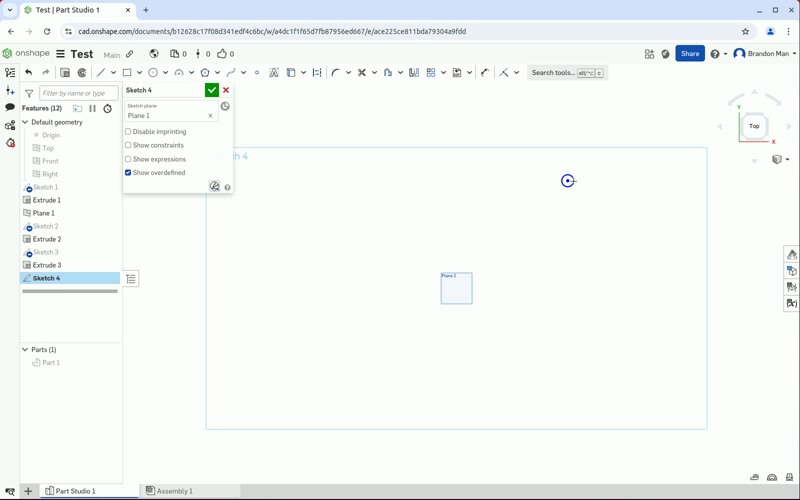
key_down(shift)
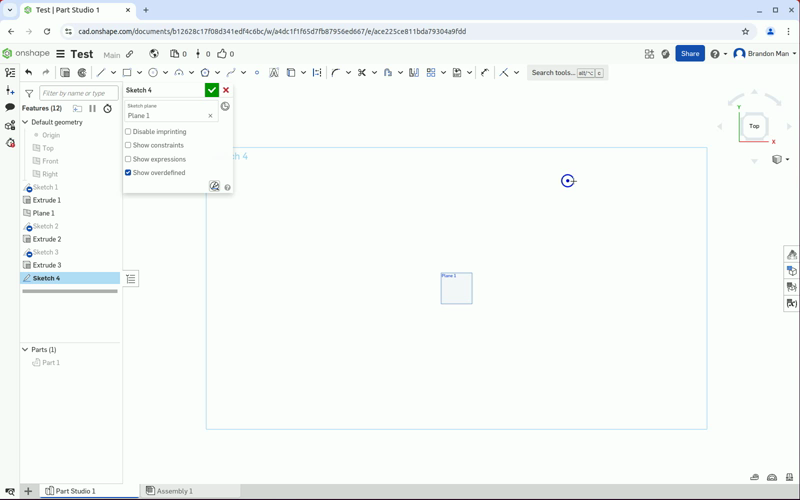
mouse_move(567, 180)
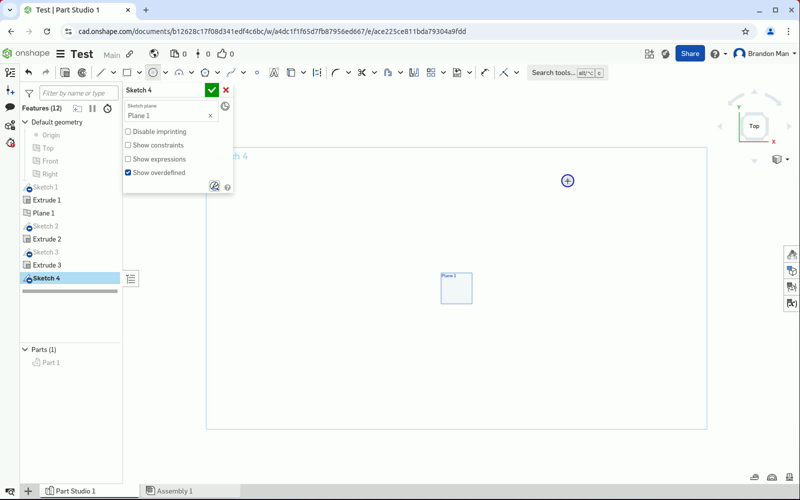
click(567, 180)
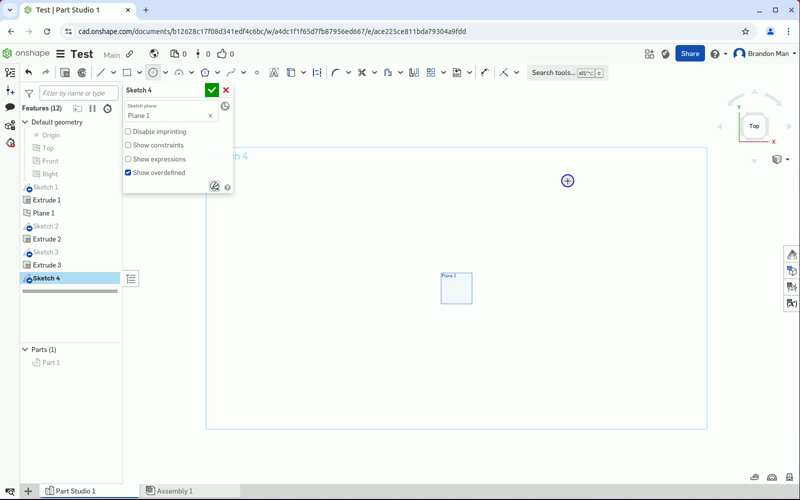
key_up(shift)
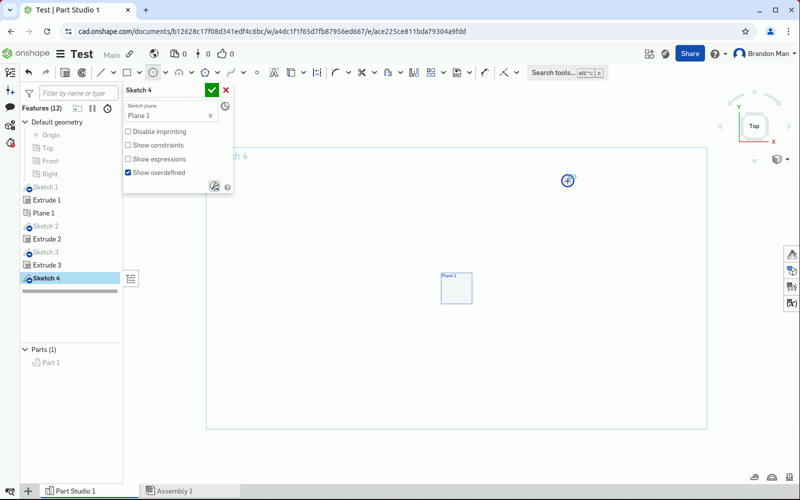
mouse_move(570, 180)
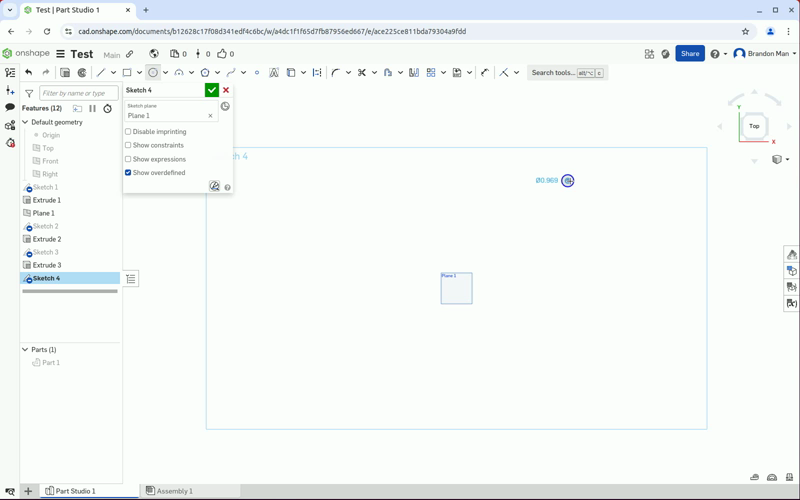
scroll(6)
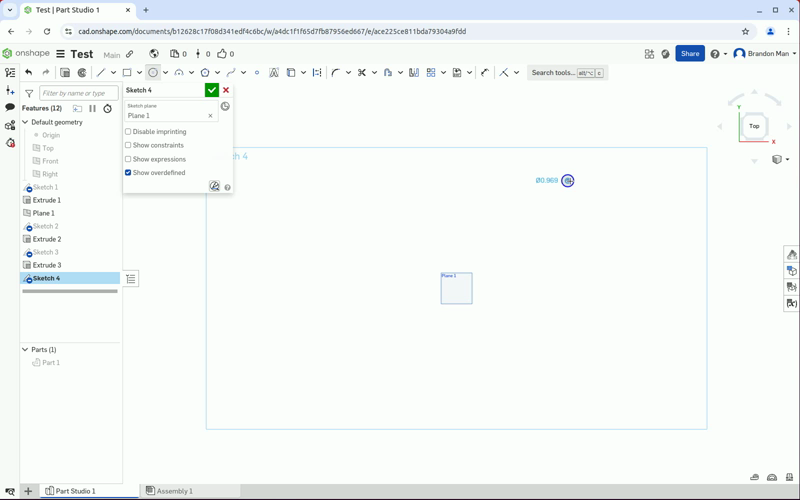
scroll(6)
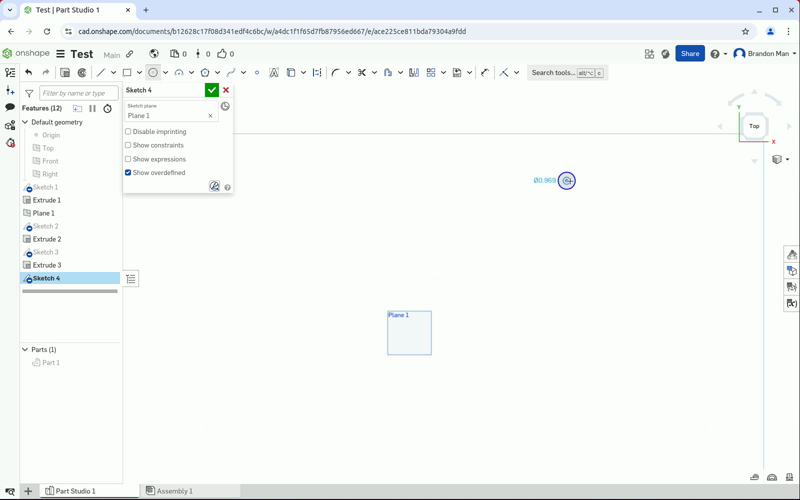
scroll(6)
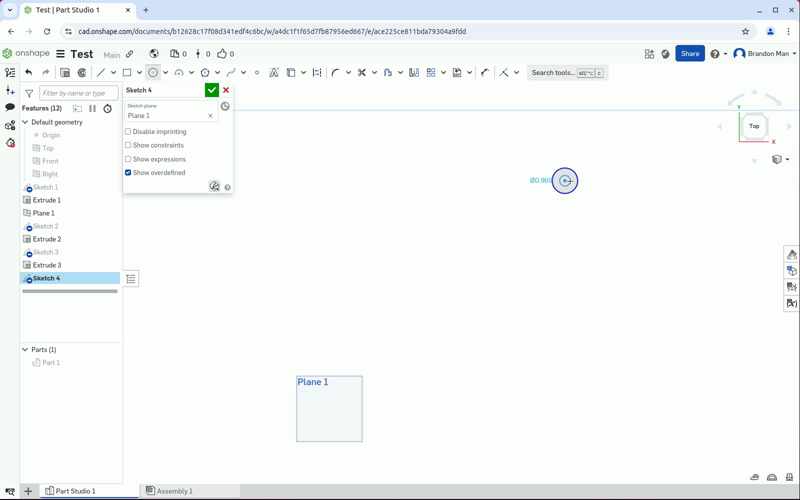
scroll(6)
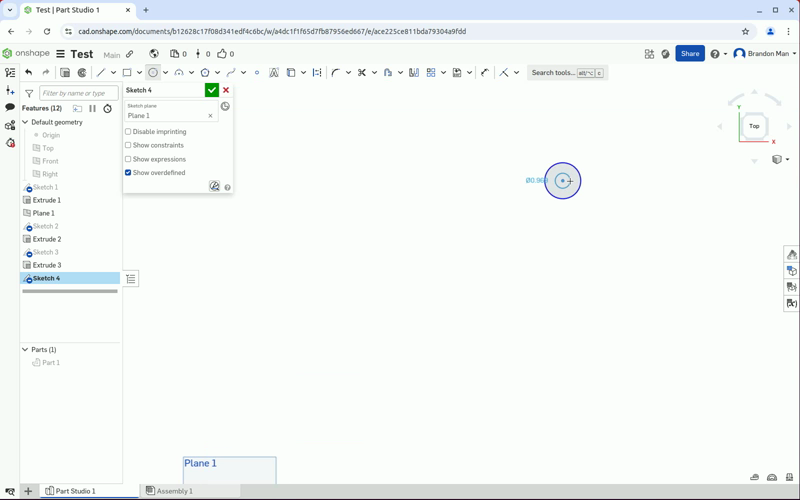
scroll(6)
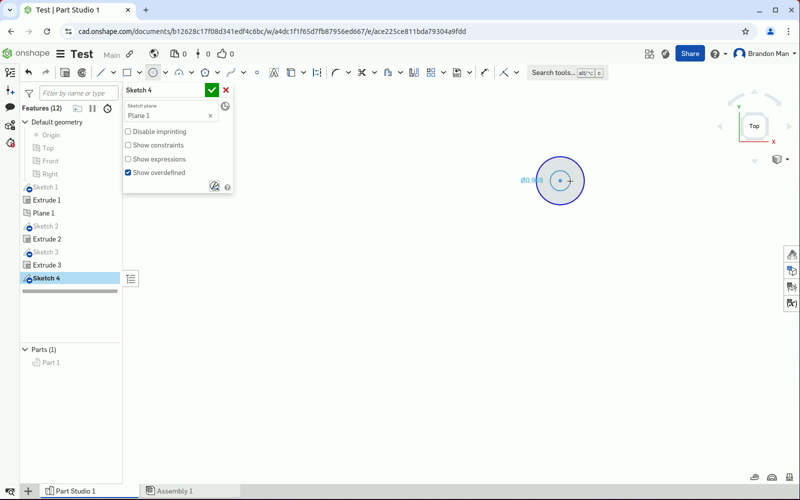
scroll(6)
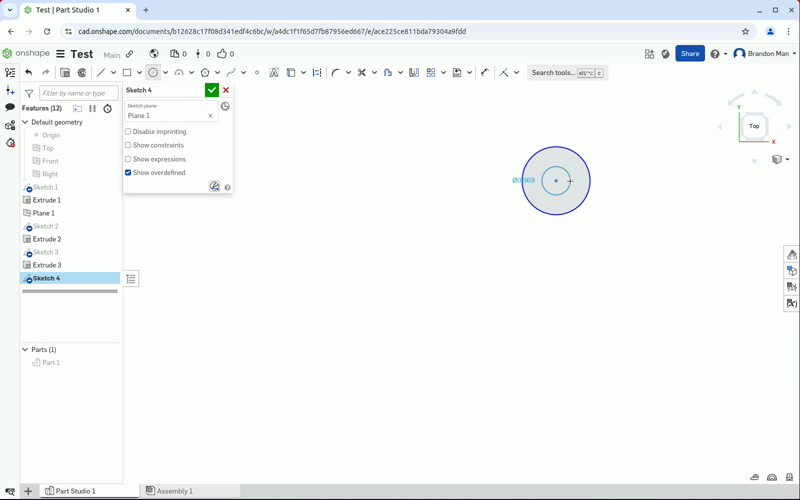
scroll(6)
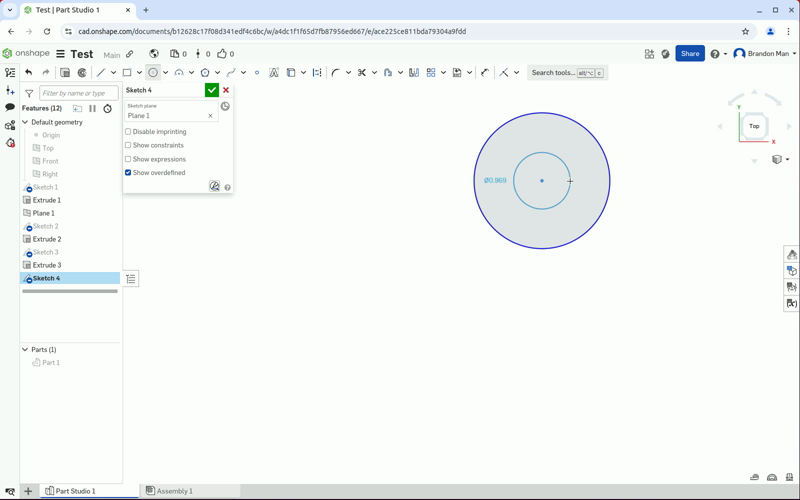
click(570, 180)
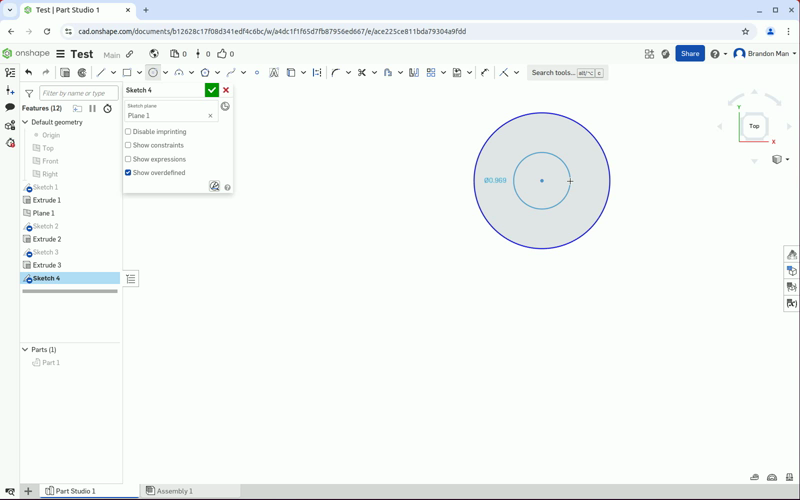
scroll(-6)
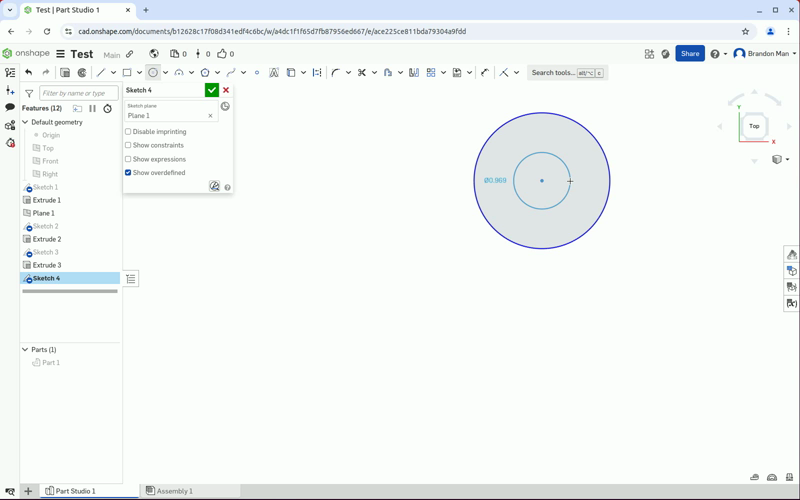
scroll(-6)
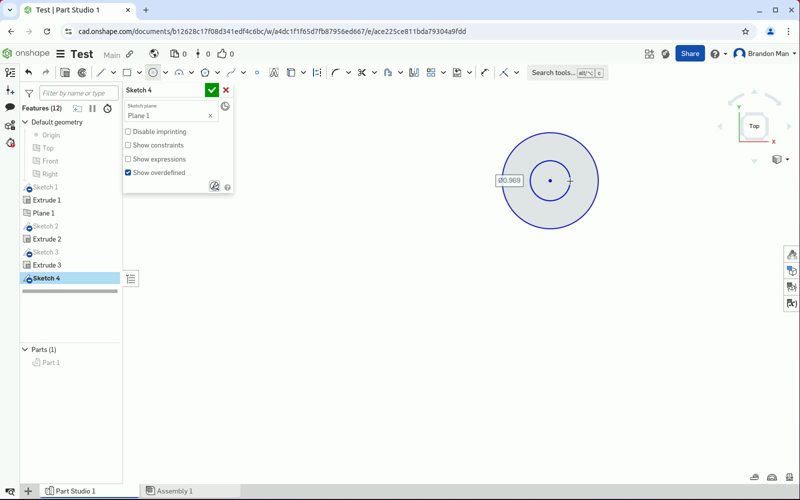
scroll(-6)
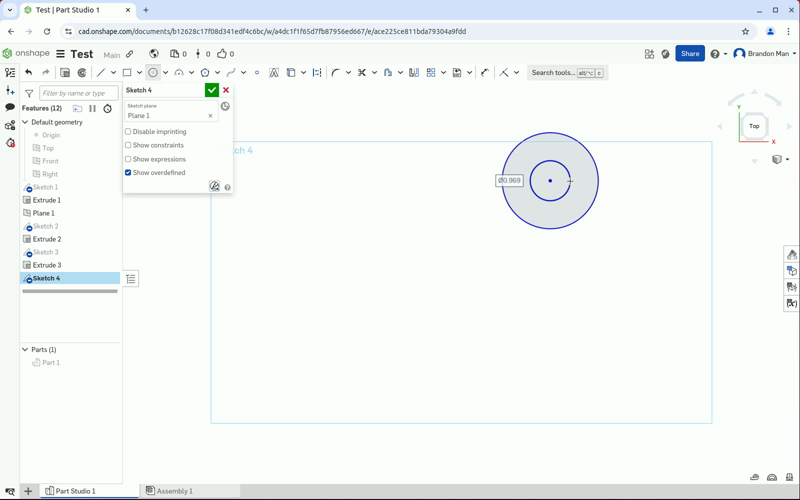
scroll(-6)
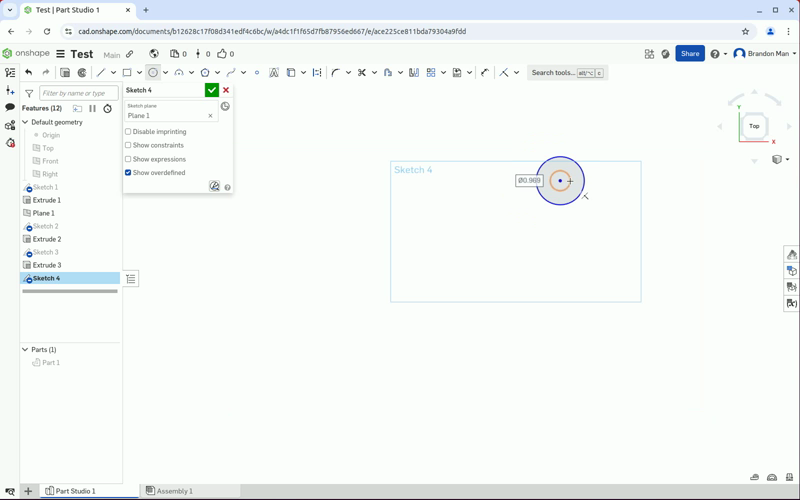
scroll(-6)
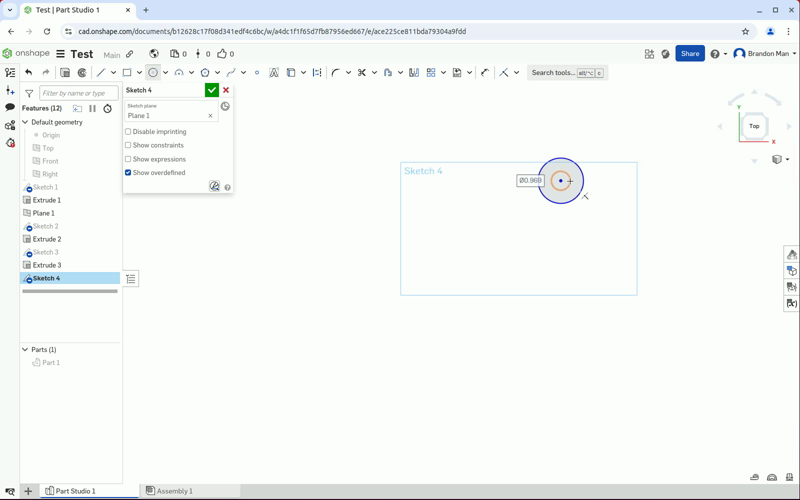
scroll(-6)
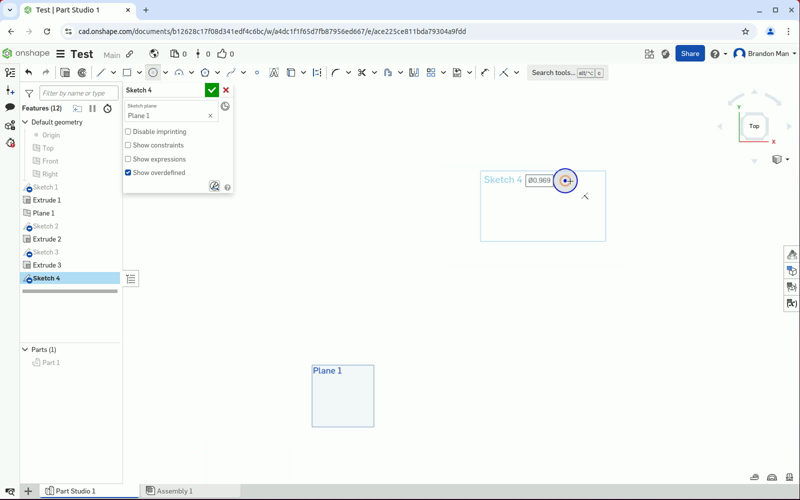
scroll(-6)
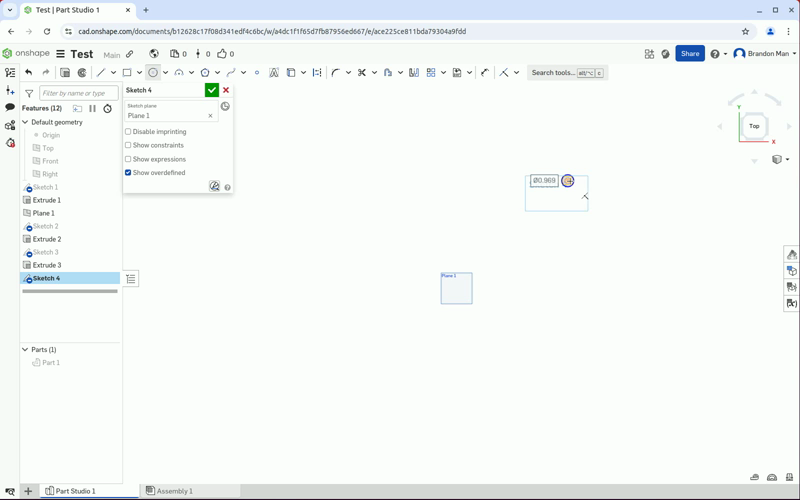
key(esc)
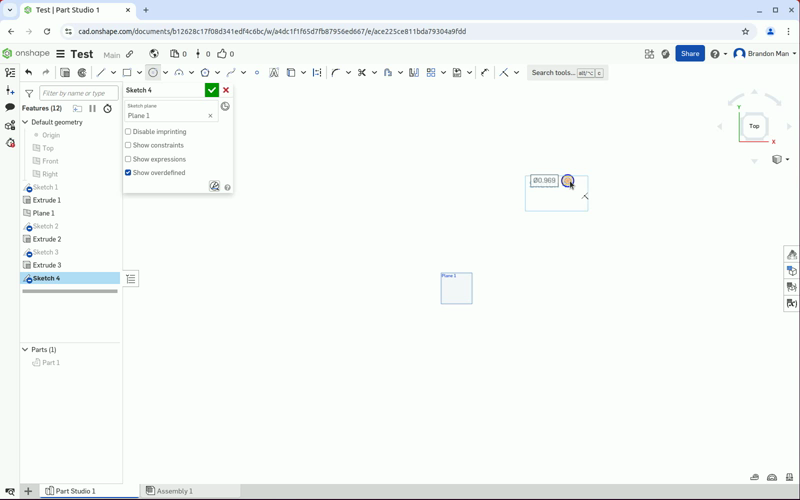
mouse_move(571, 176)
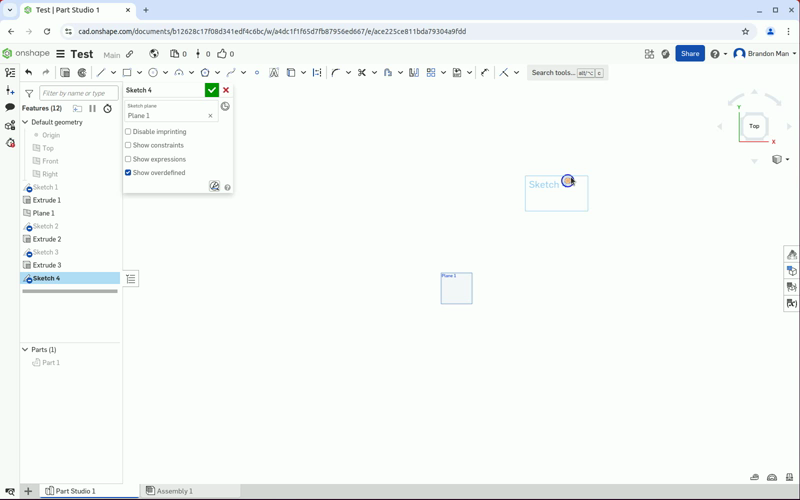
scroll(6)
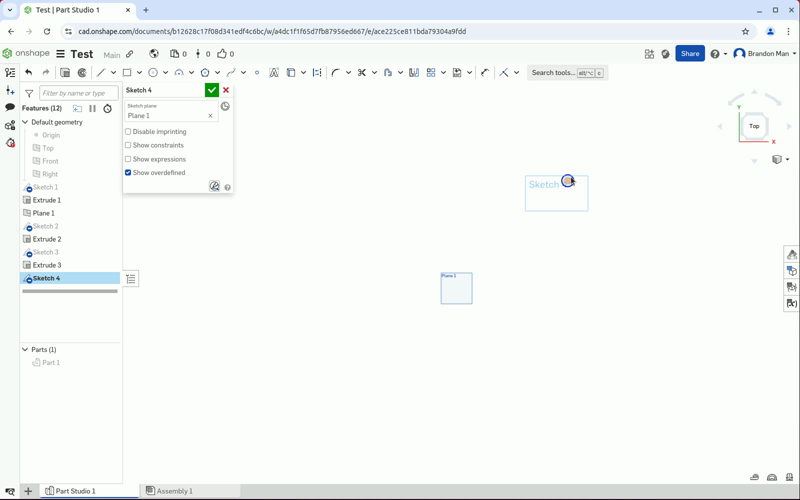
scroll(6)
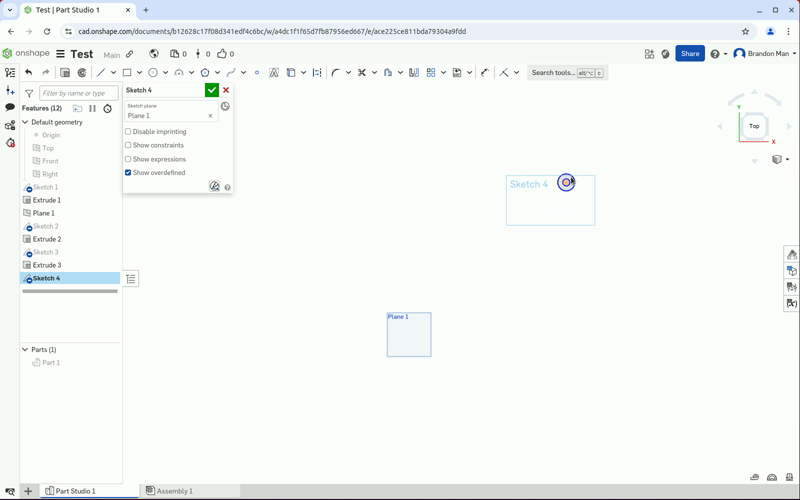
scroll(6)
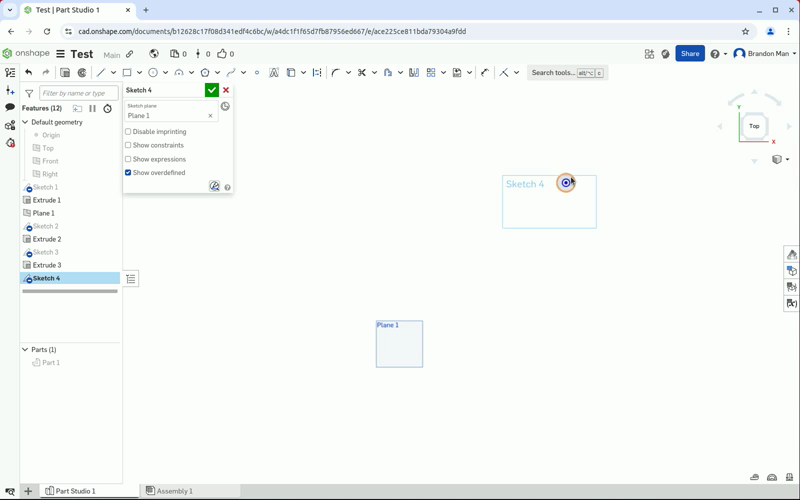
scroll(6)
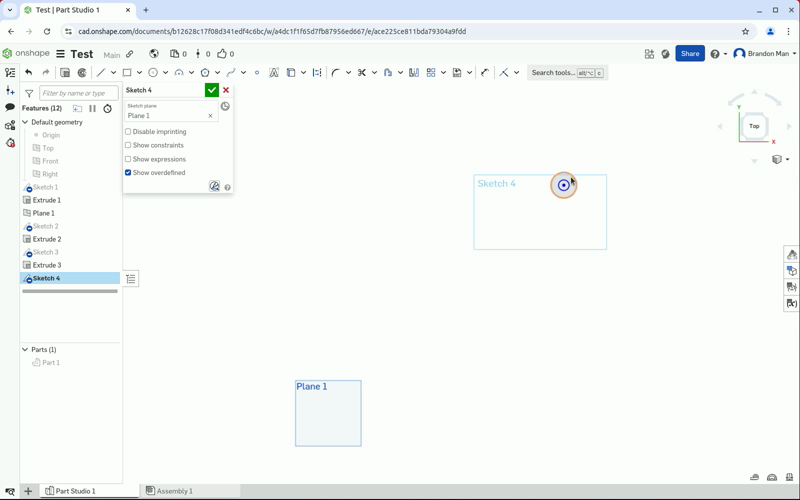
scroll(6)
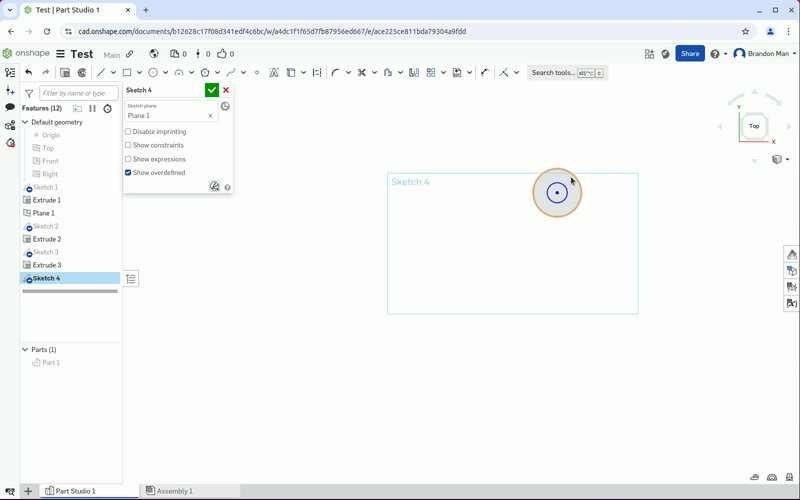
scroll(6)
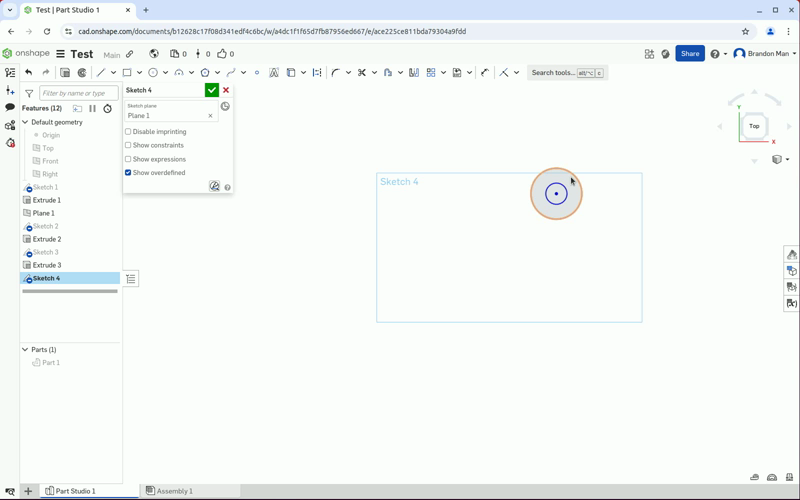
scroll(6)
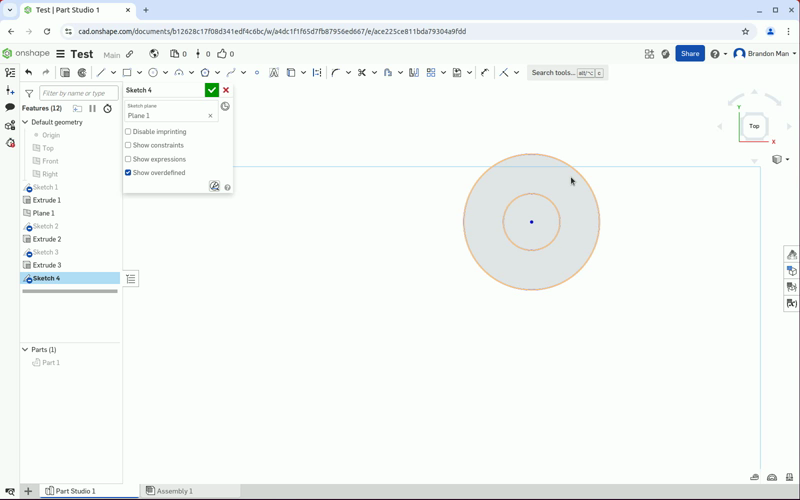
click(571, 176)
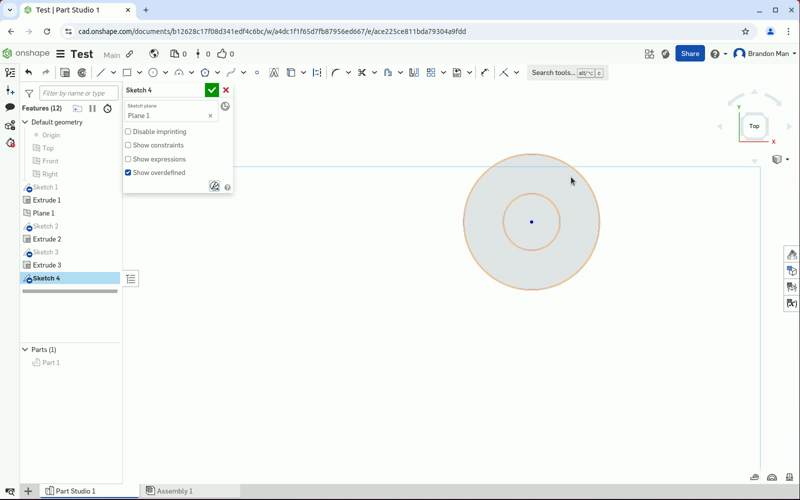
scroll(-6)
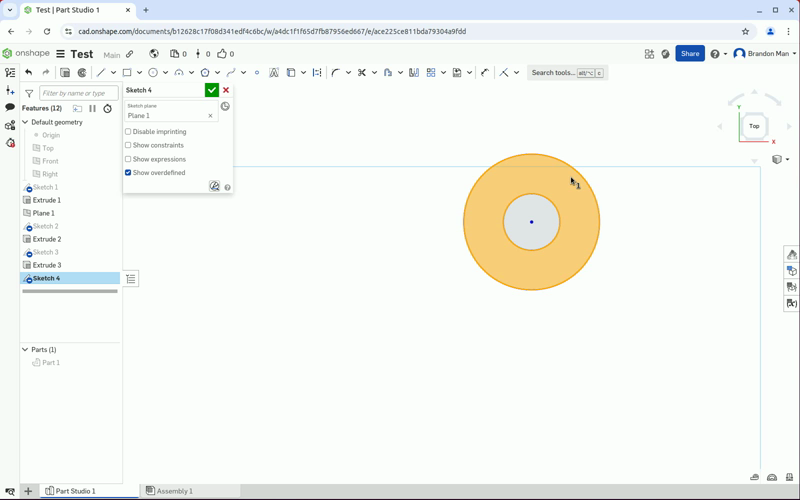
scroll(-6)
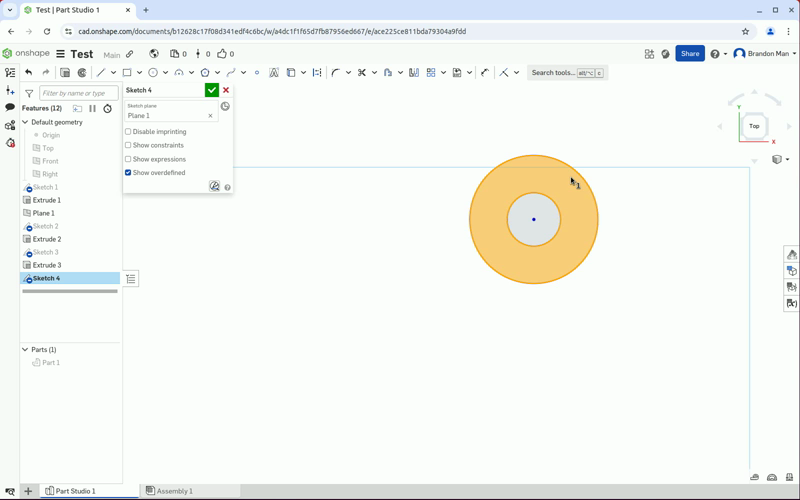
scroll(-6)
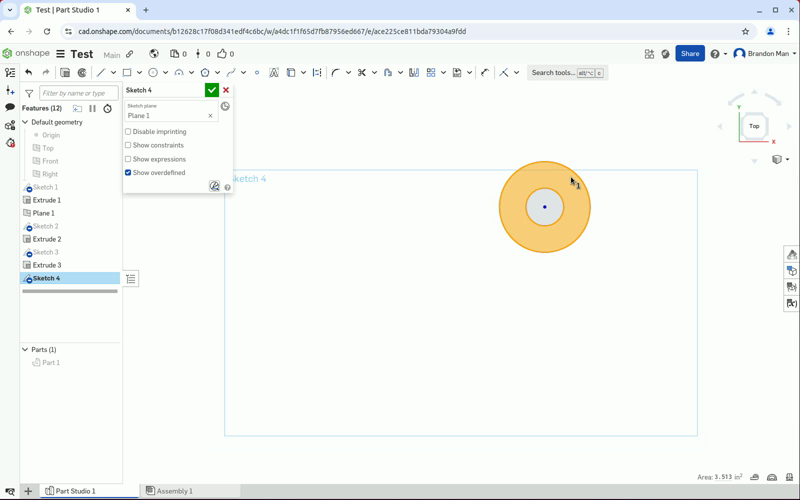
scroll(-6)
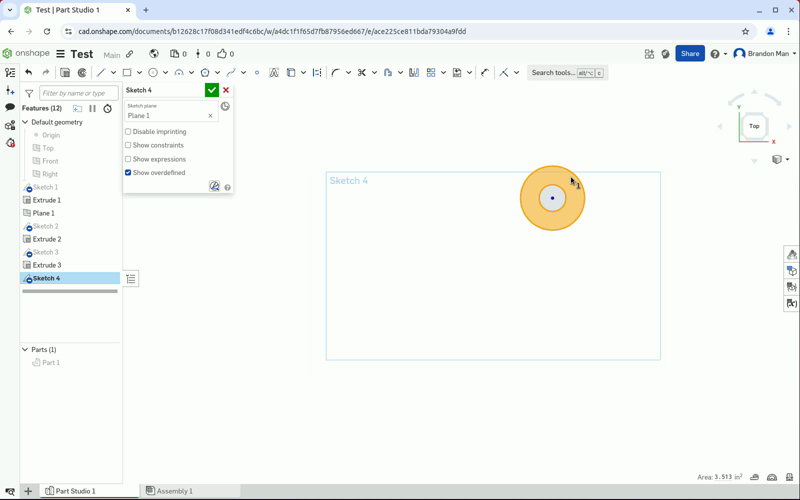
scroll(-6)
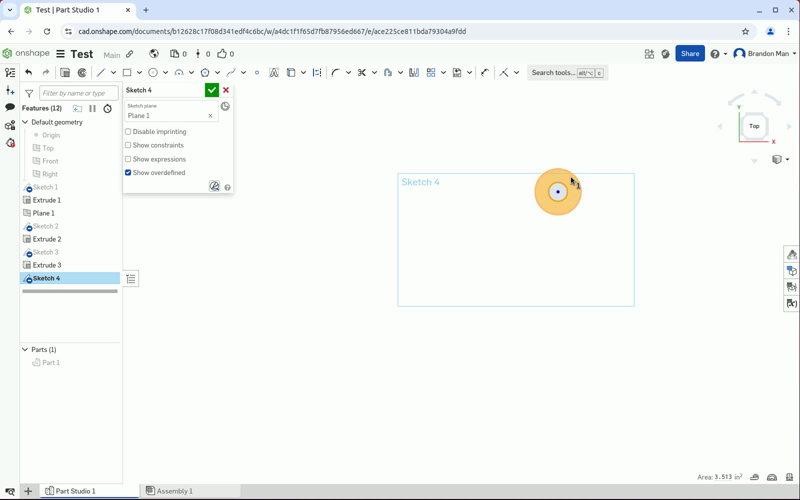
scroll(-6)
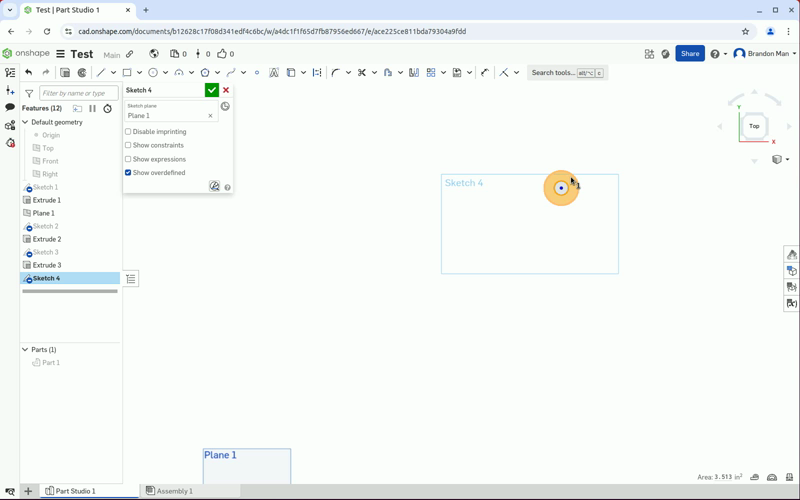
scroll(-6)
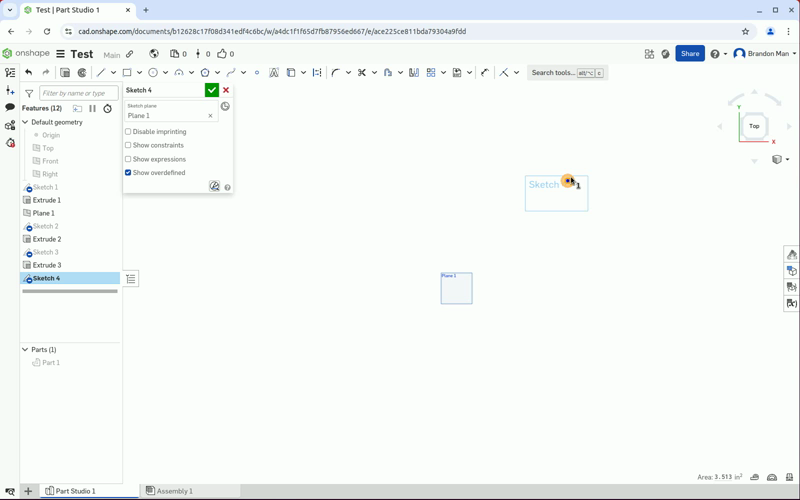
mouse_move(73, 352)
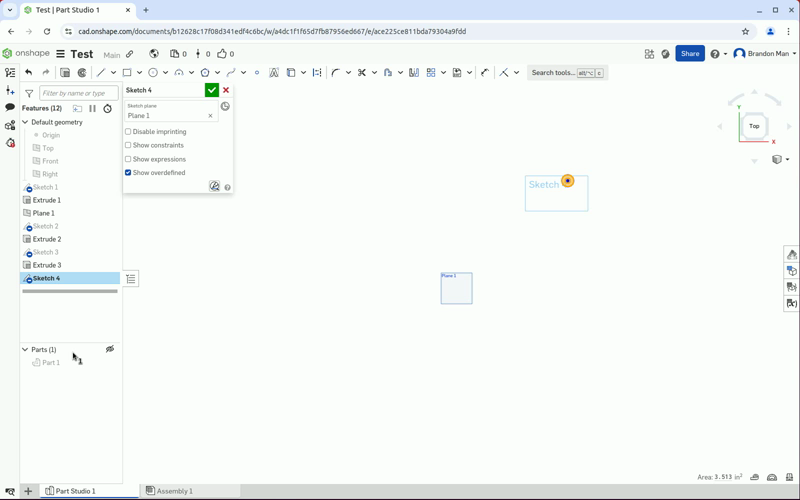
key(shift+y)
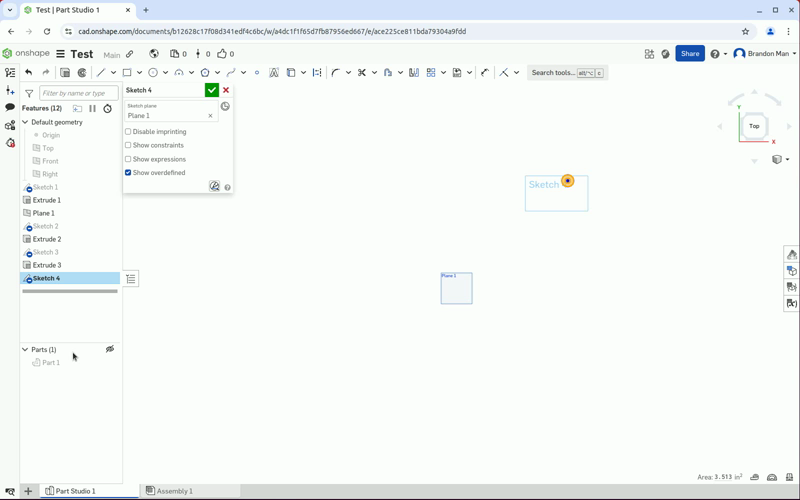
key(shift+e)
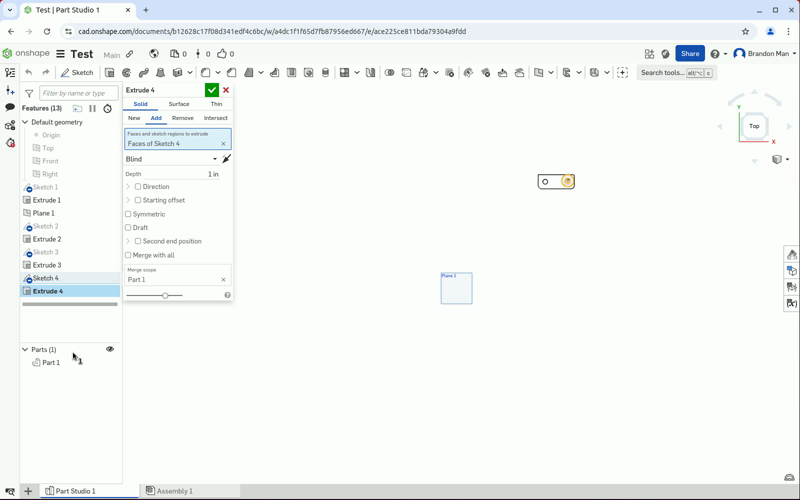
mouse_move(143, 106)
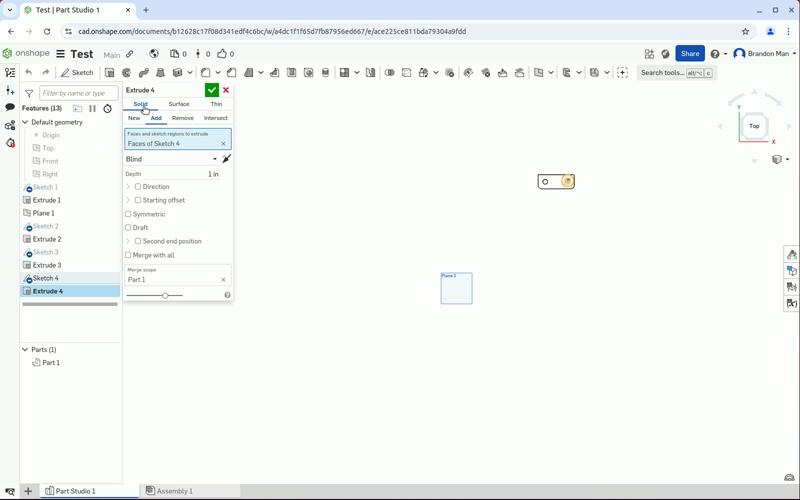
click(143, 106)
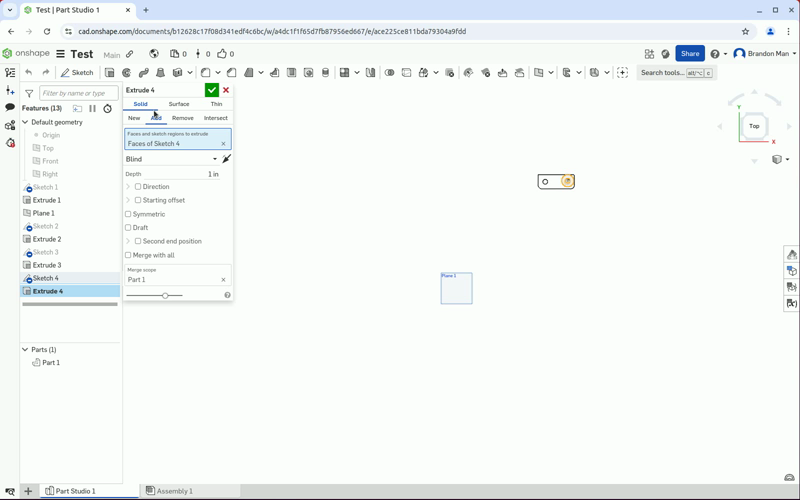
mouse_move(186, 120)
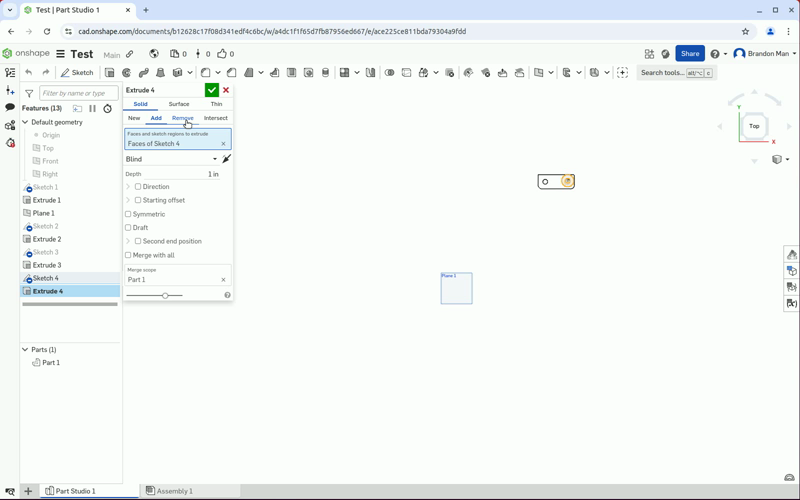
click(186, 120)
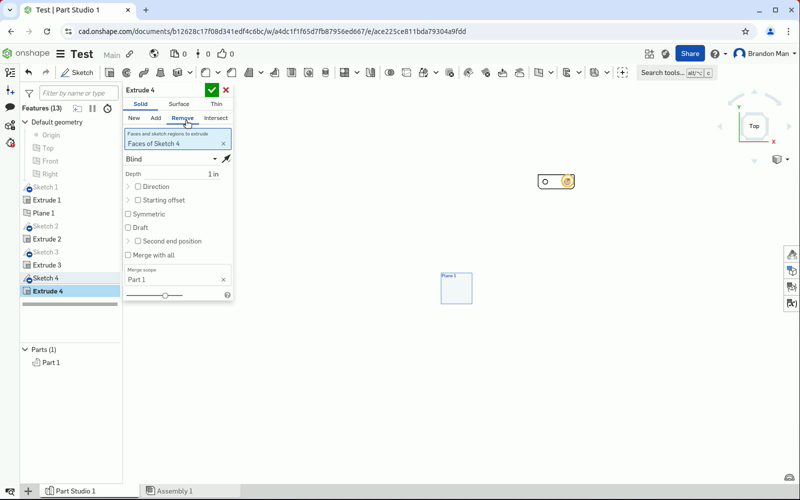
key(tab, 4)
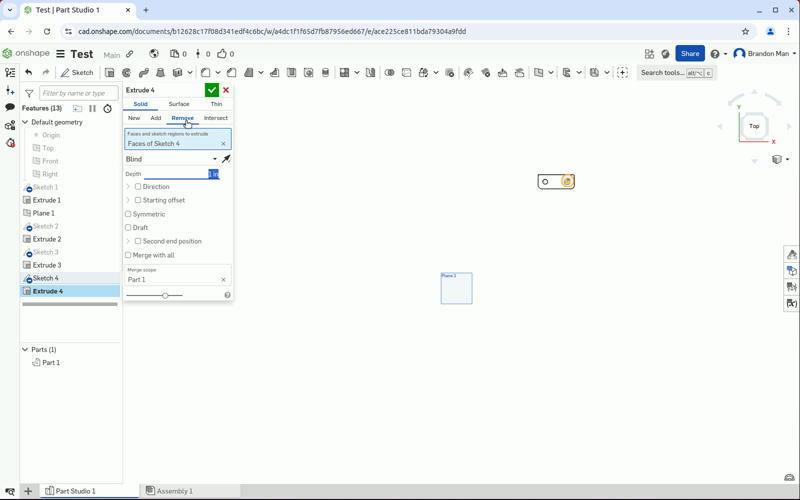
text(0.722)
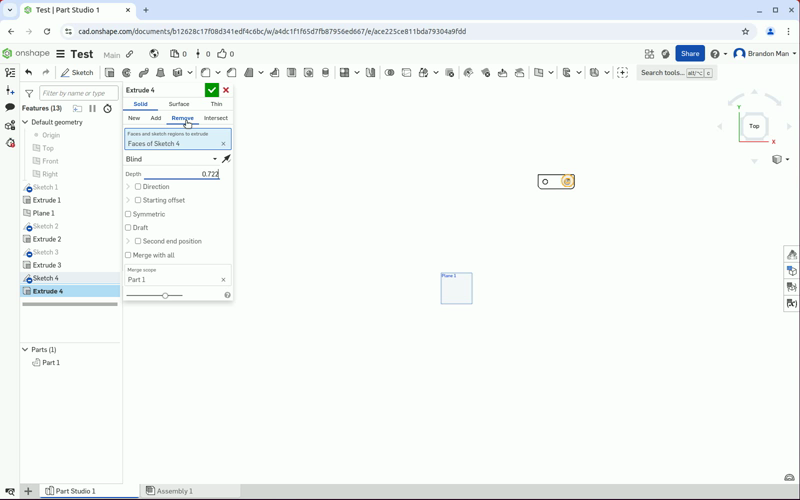
key(tab, 6)
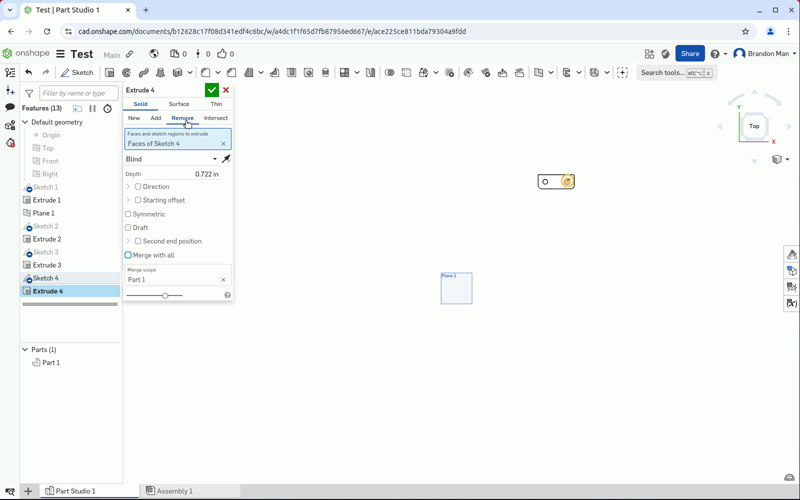
key(space)
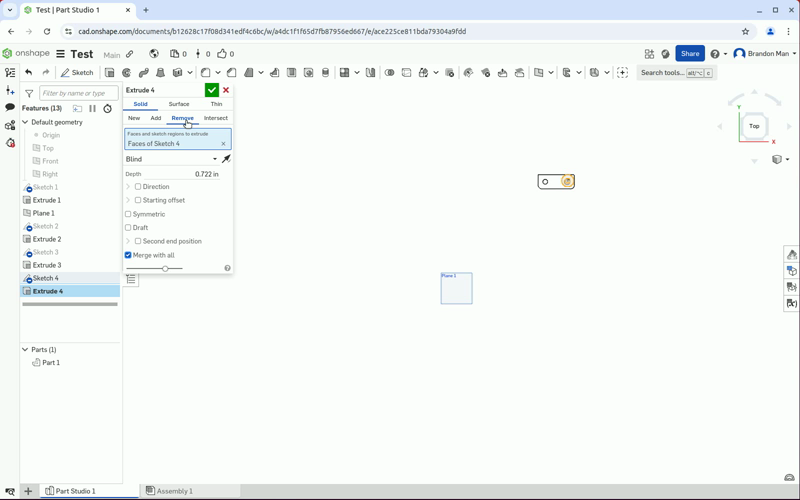
key(enter)
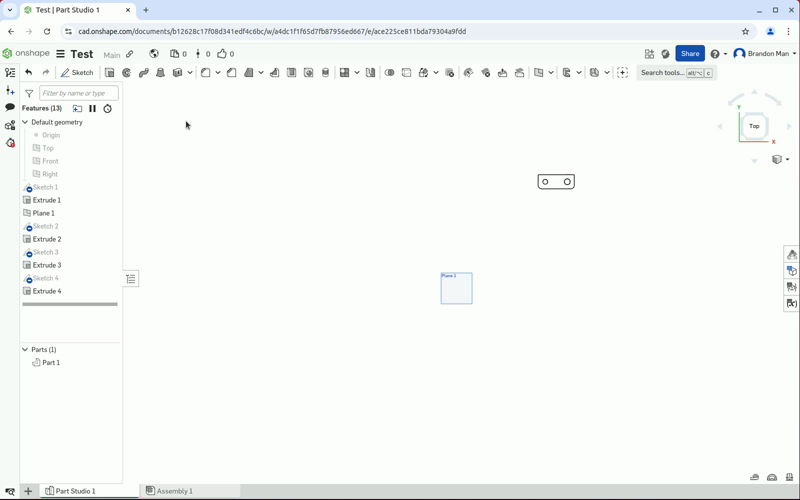
key(shift+h)
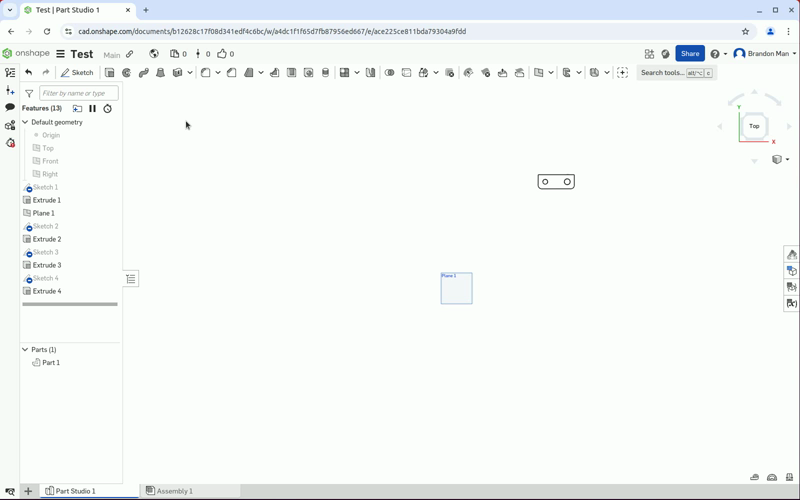
key(shift+h)
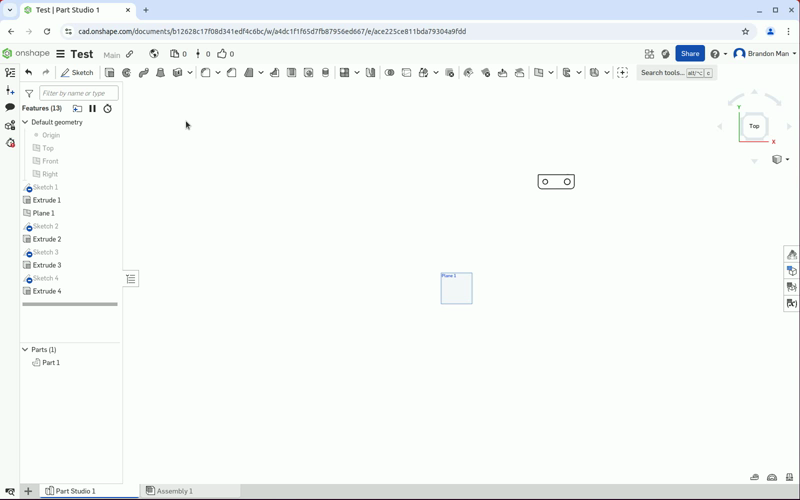
mouse_move(73, 189)
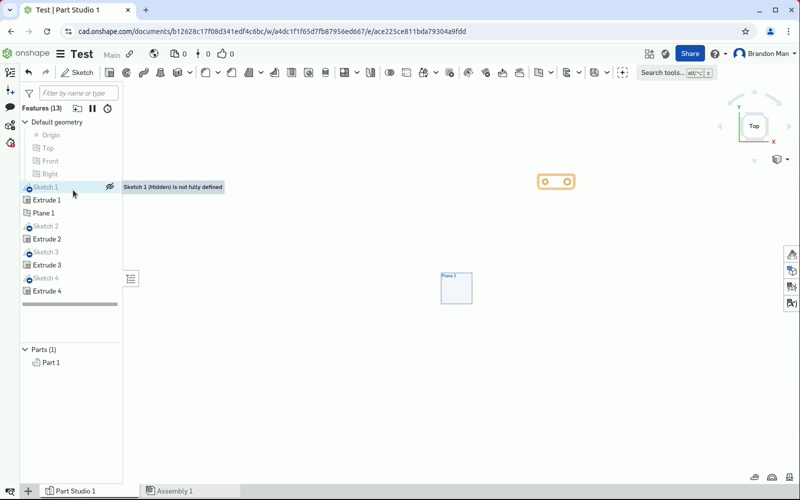
click(73, 189)
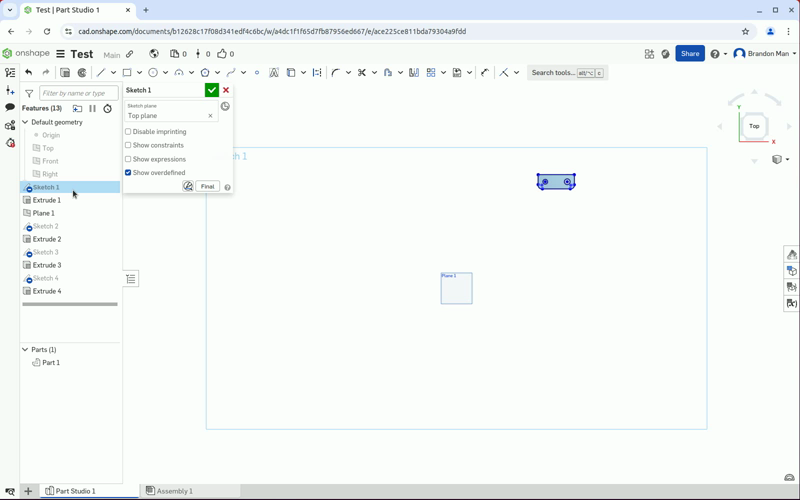
mouse_move(229, 92)
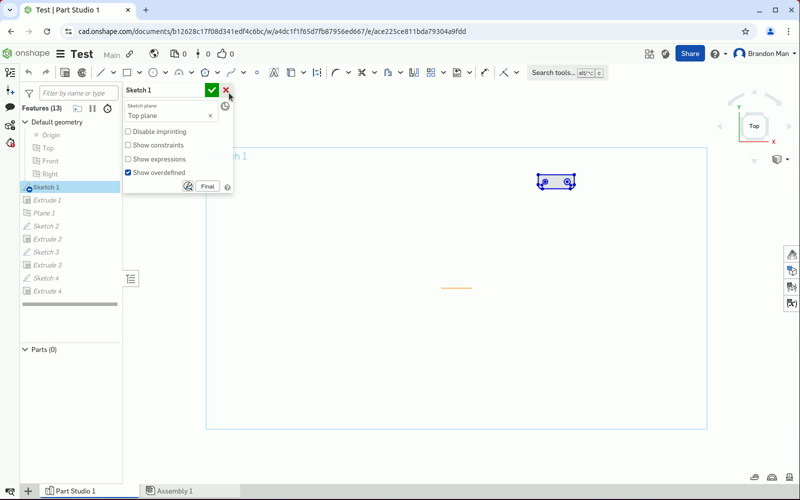
click(229, 92)
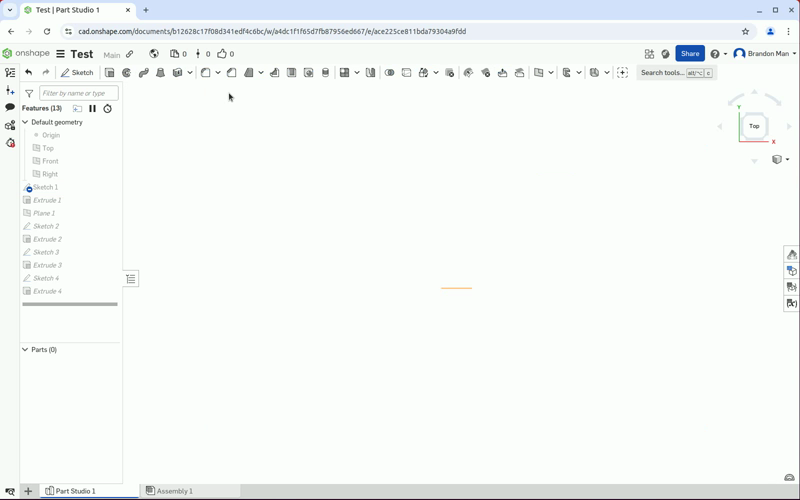
key(shift+s)
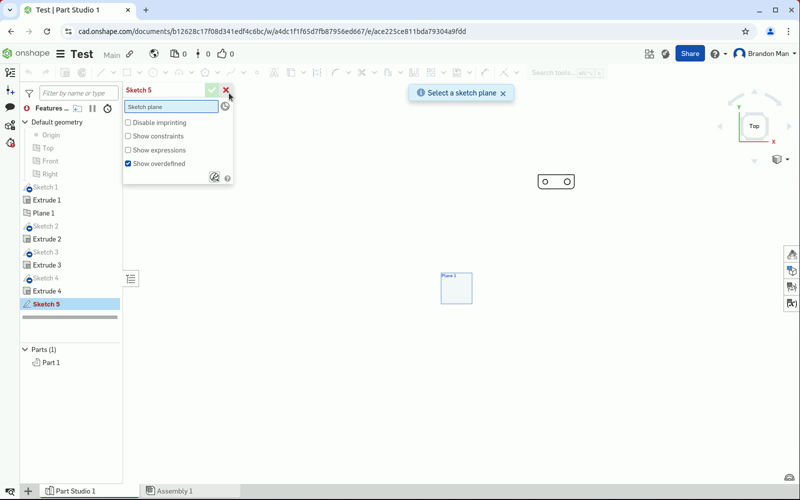
mouse_move(73, 215)
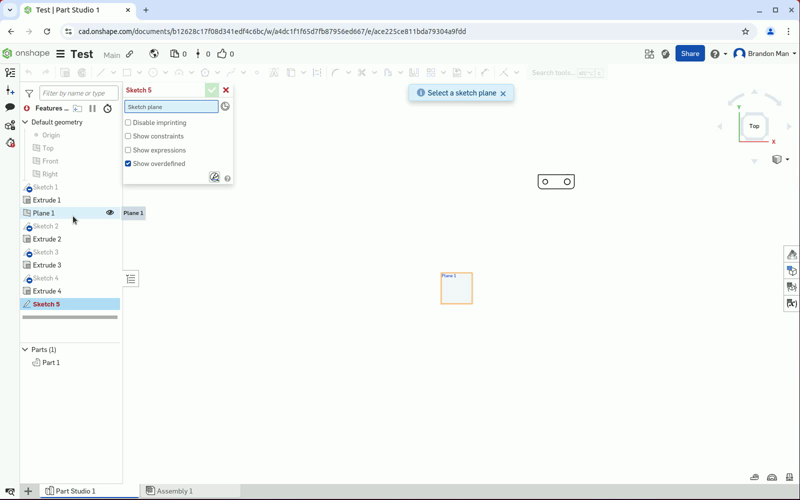
click(73, 215)
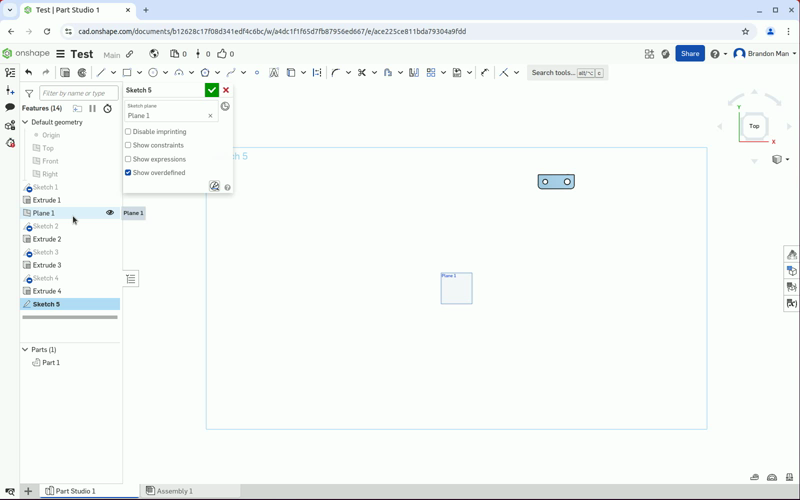
mouse_move(73, 352)
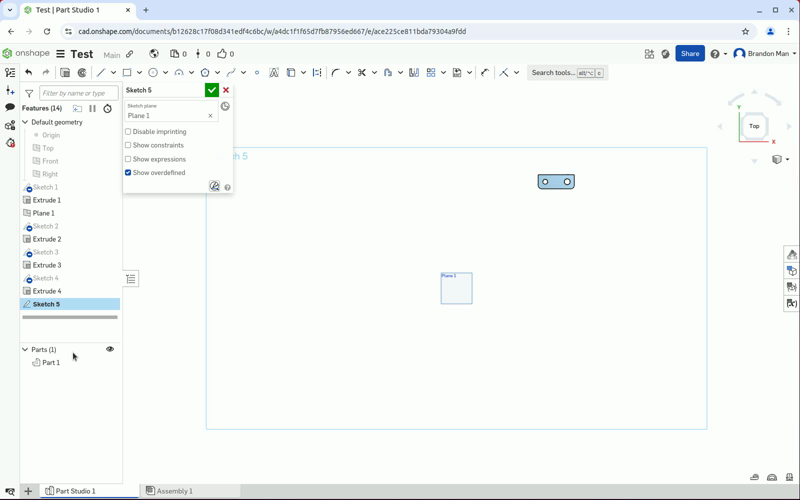
key(y)
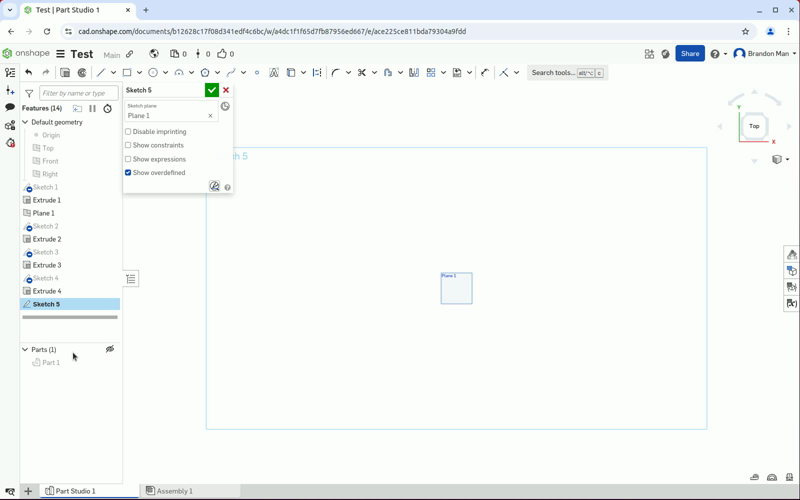
key(c)
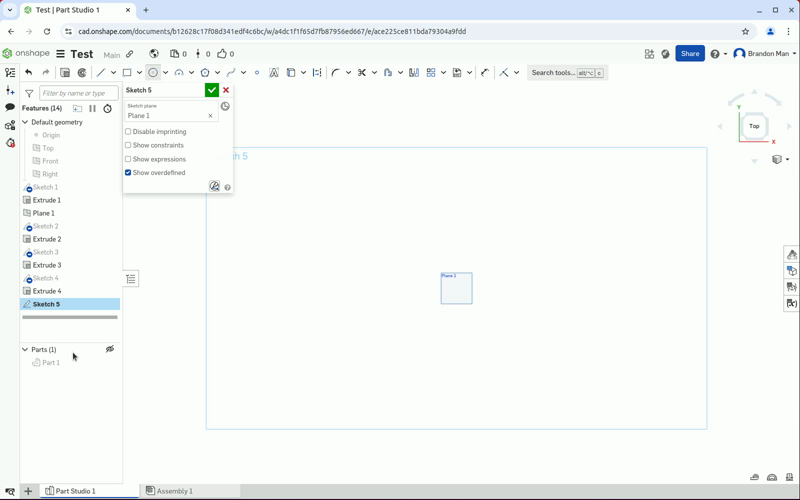
key_down(shift)
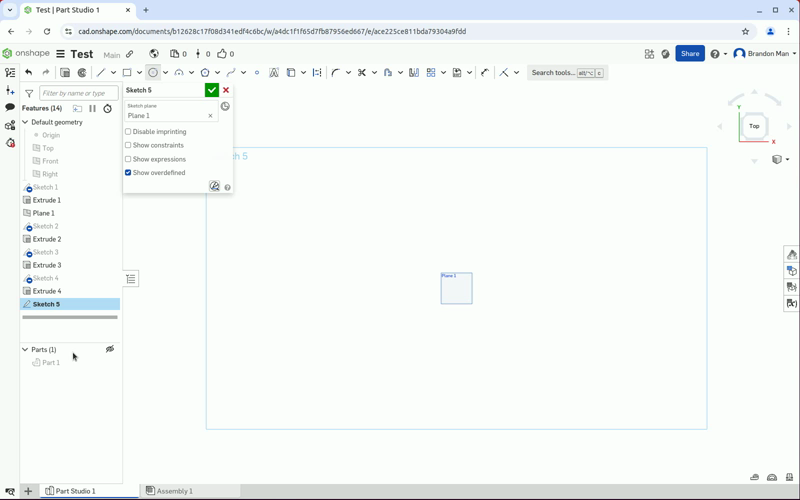
mouse_move(546, 180)
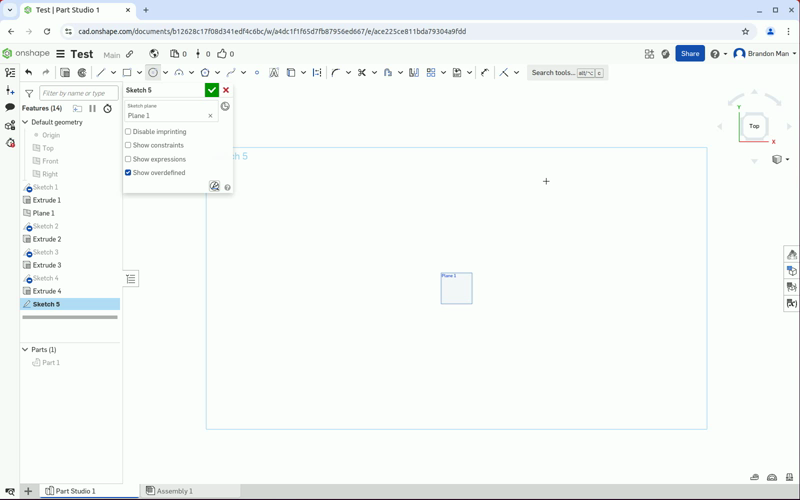
click(546, 180)
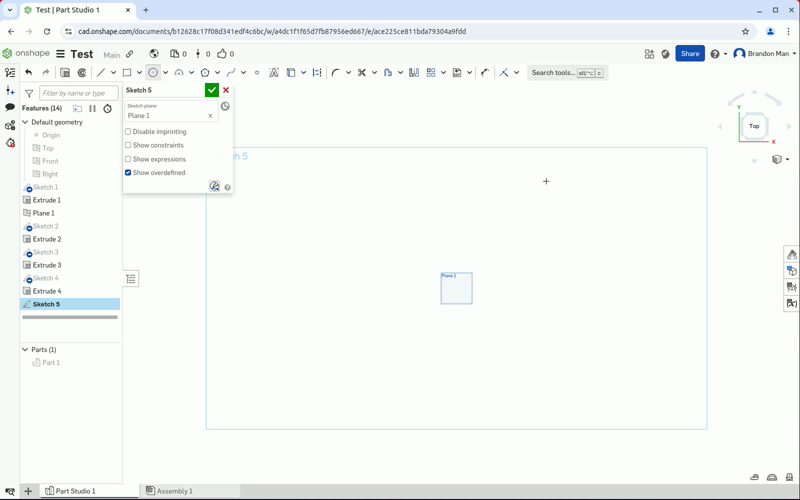
key_up(shift)
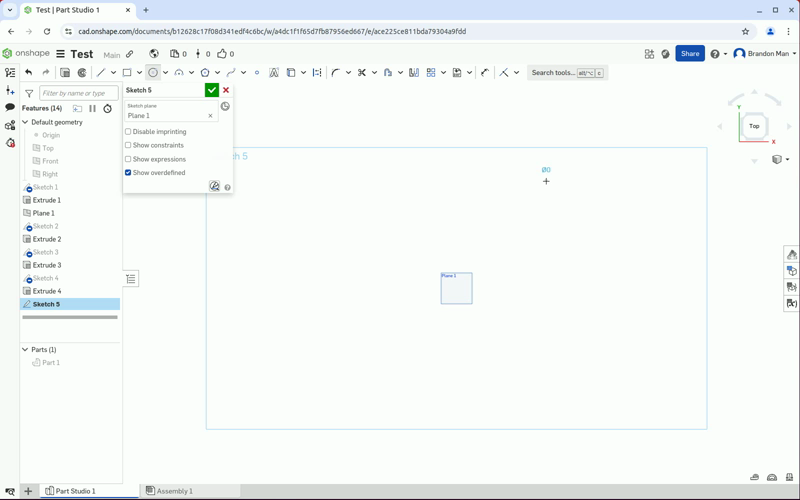
mouse_move(552, 180)
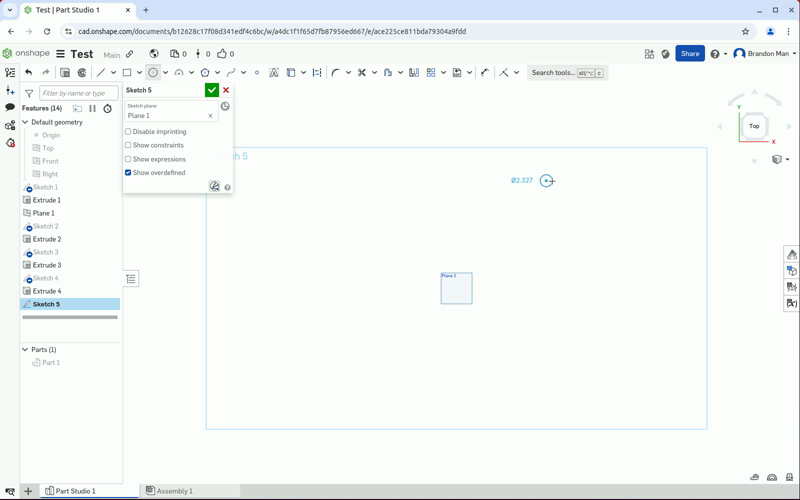
click(552, 180)
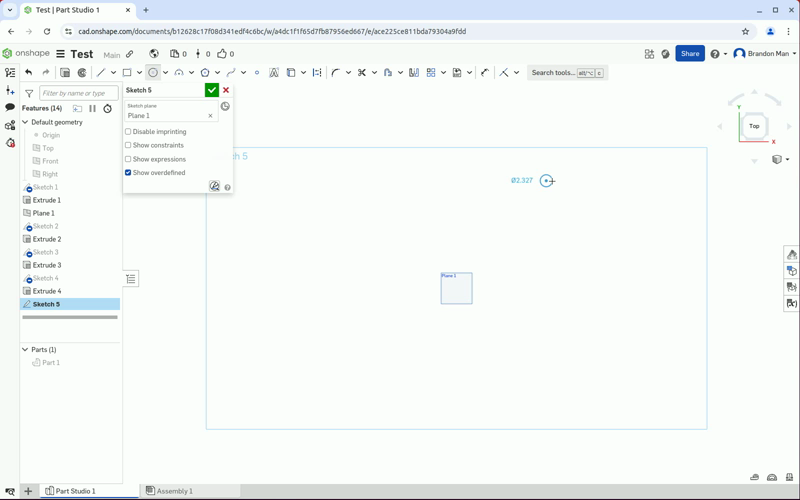
key(esc)
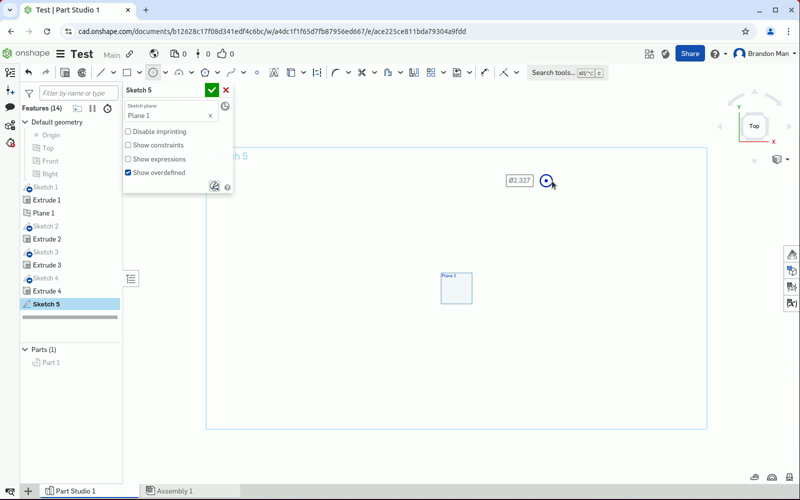
key(c)
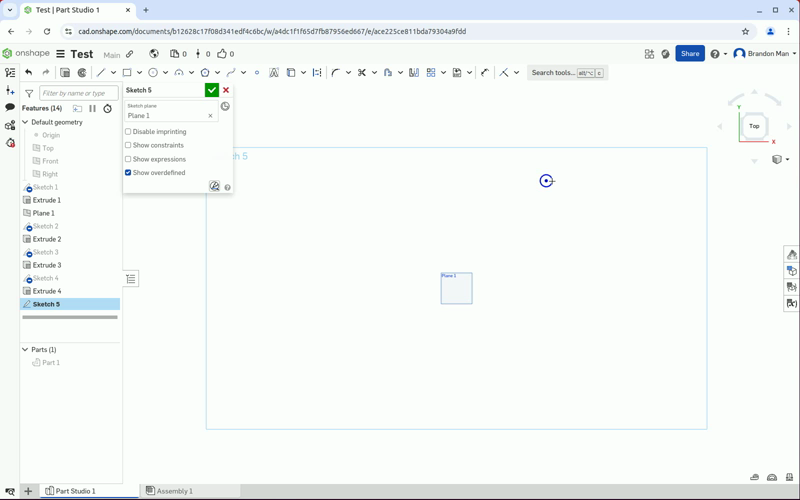
key_down(shift)
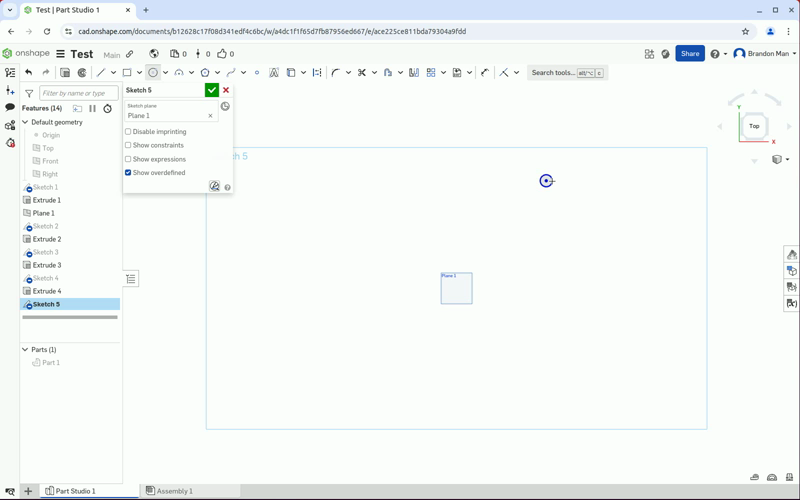
mouse_move(546, 180)
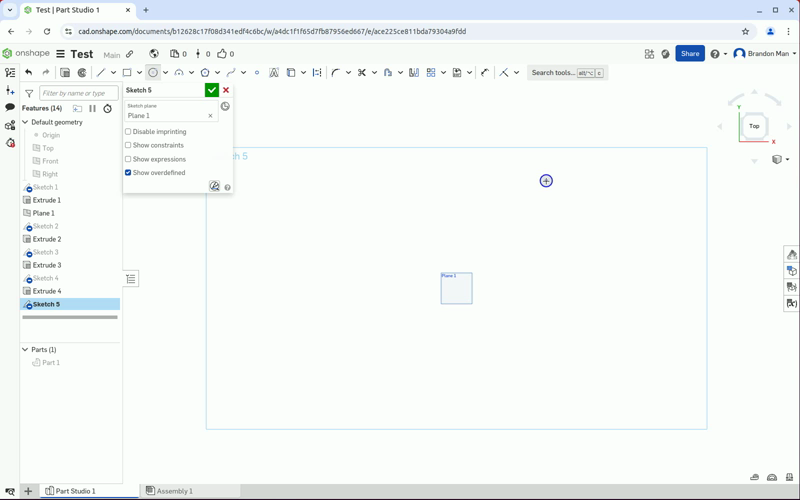
click(546, 180)
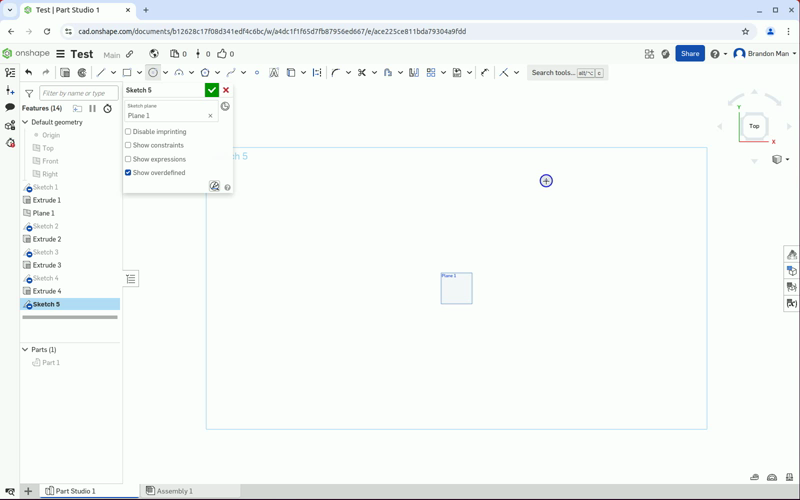
key_up(shift)
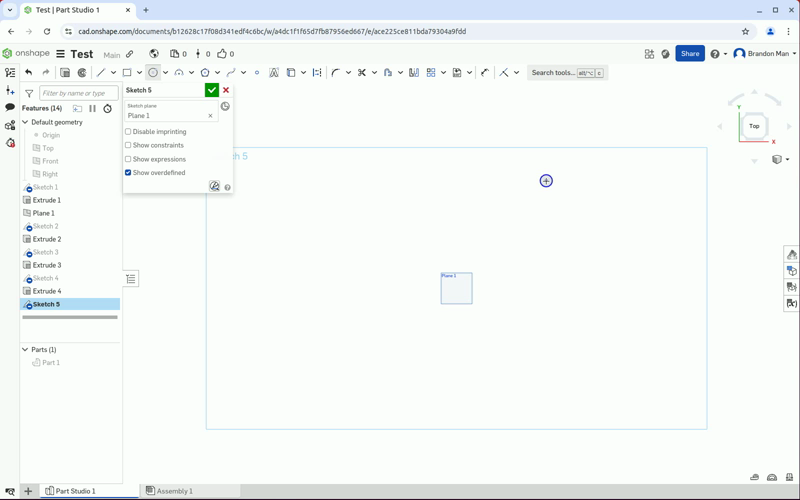
mouse_move(549, 180)
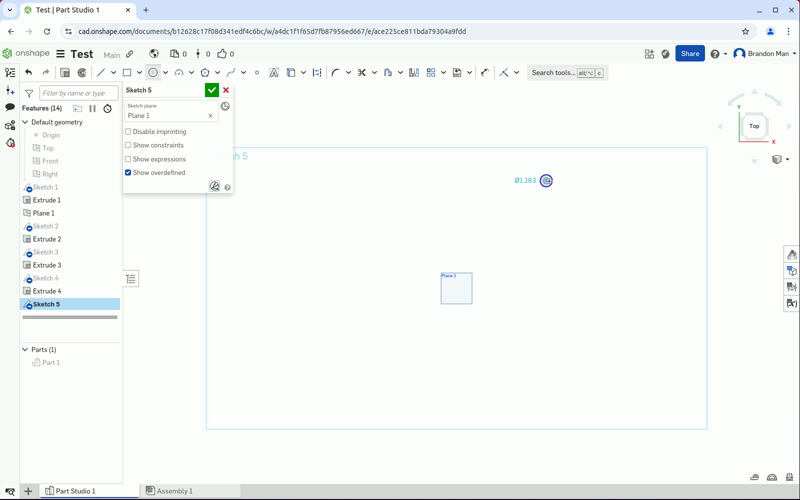
scroll(6)
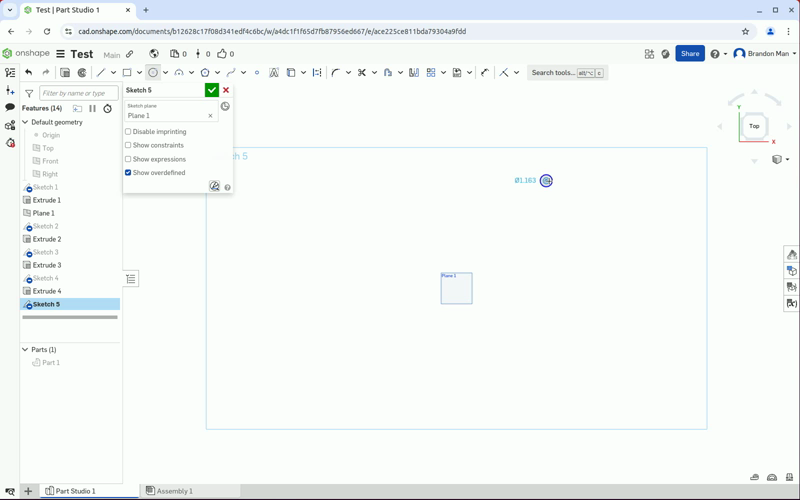
scroll(6)
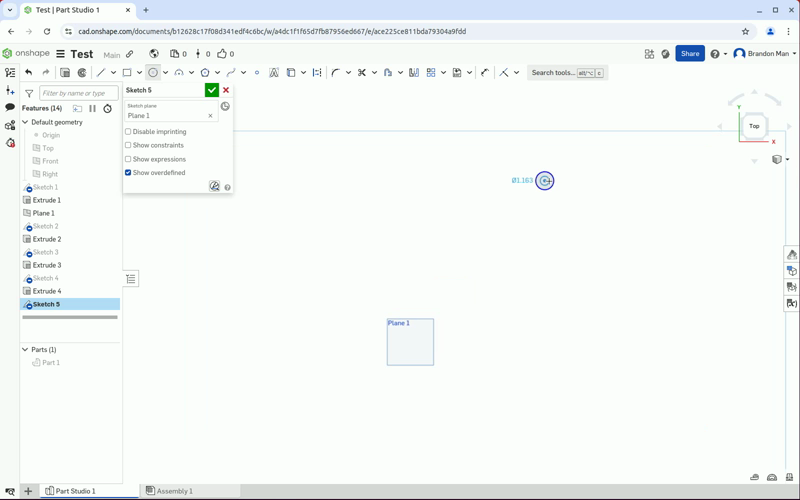
scroll(6)
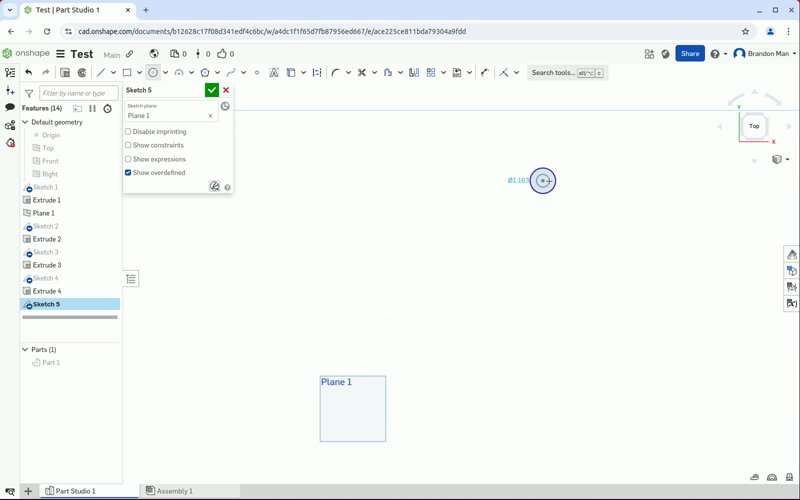
scroll(6)
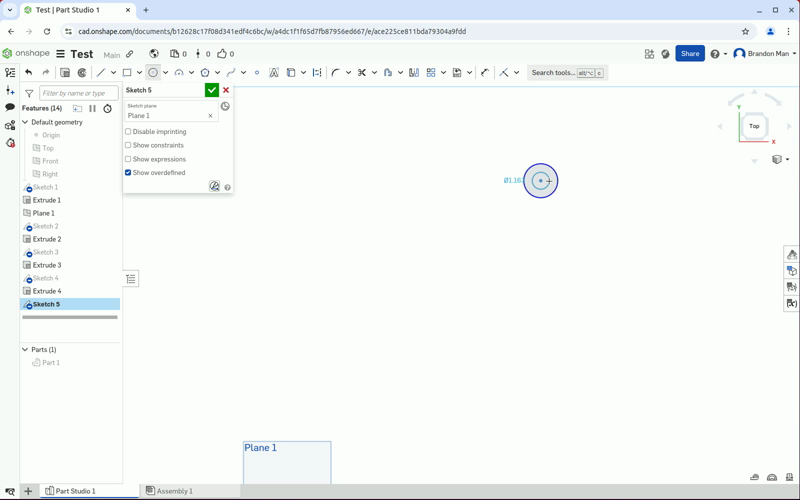
scroll(6)
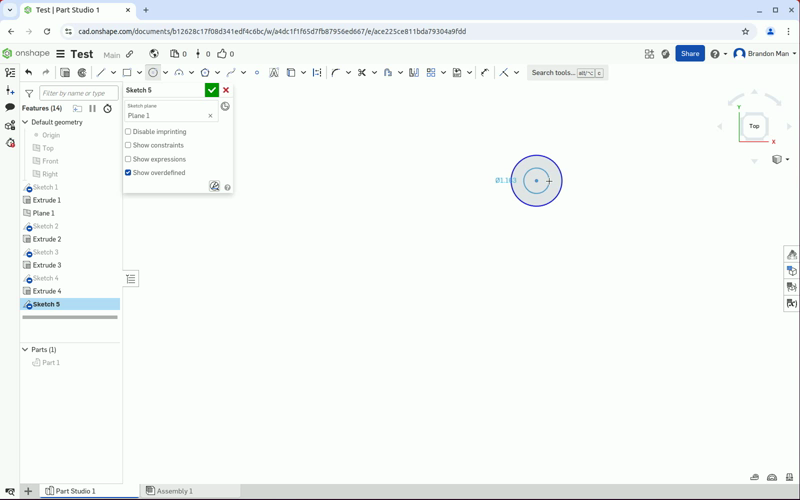
scroll(6)
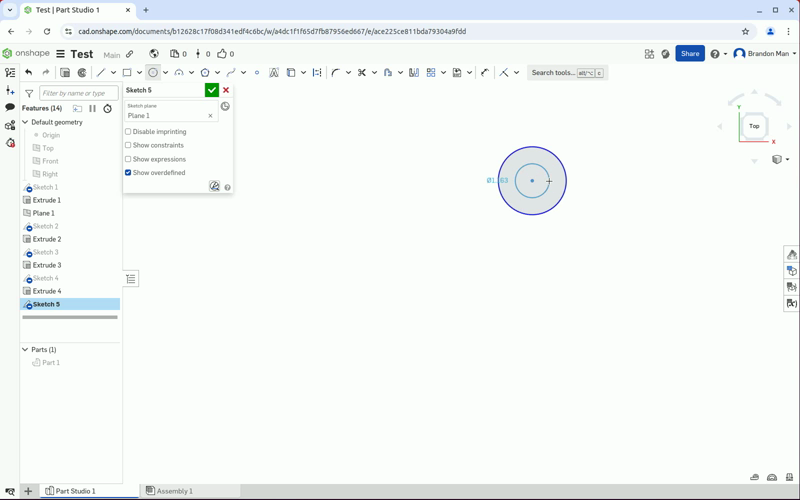
scroll(6)
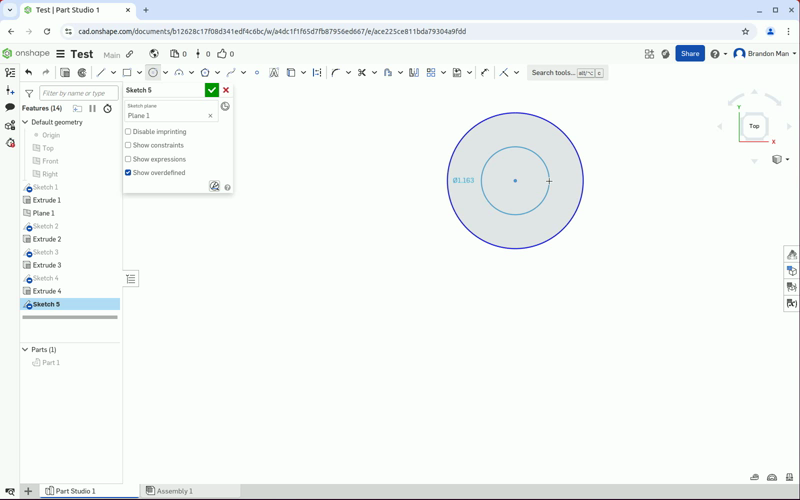
click(549, 180)
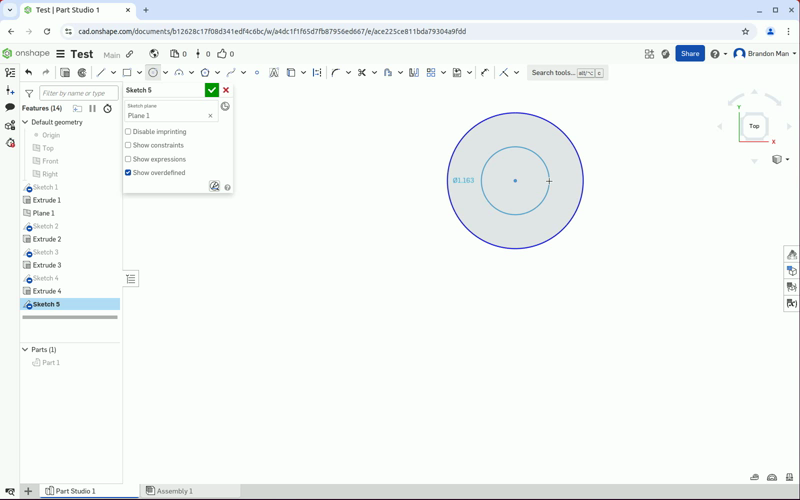
scroll(-6)
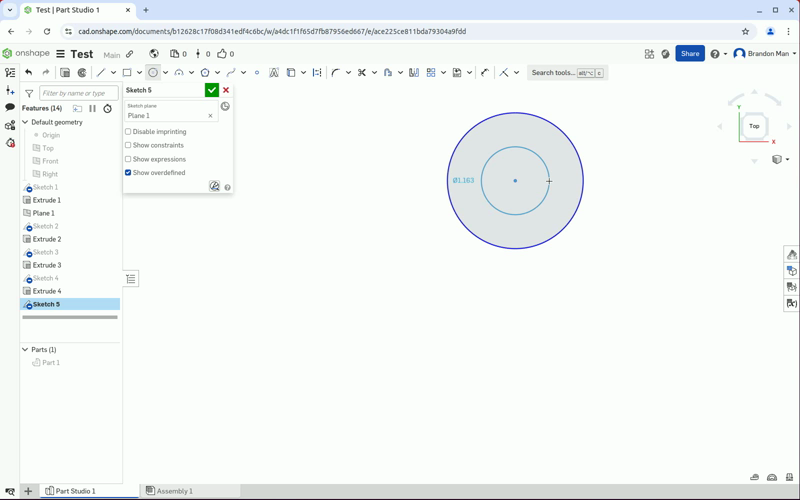
scroll(-6)
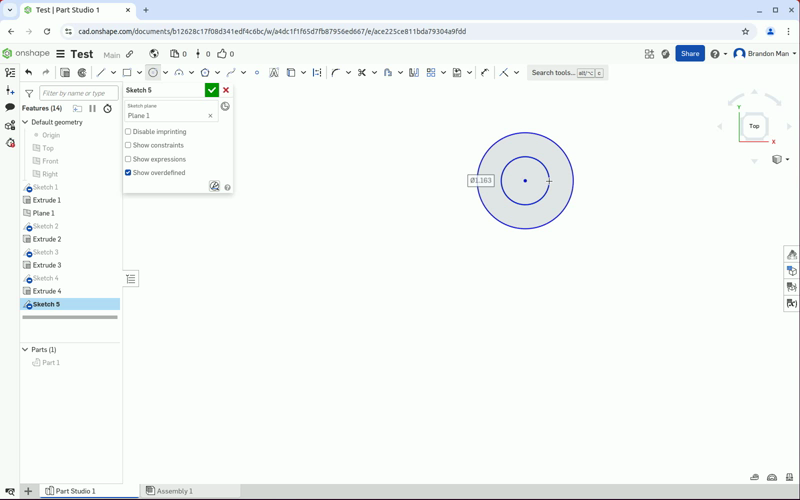
scroll(-6)
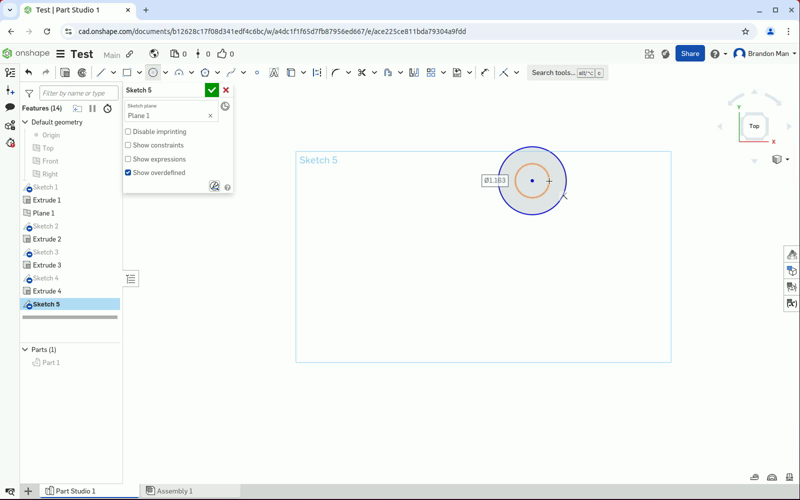
scroll(-6)
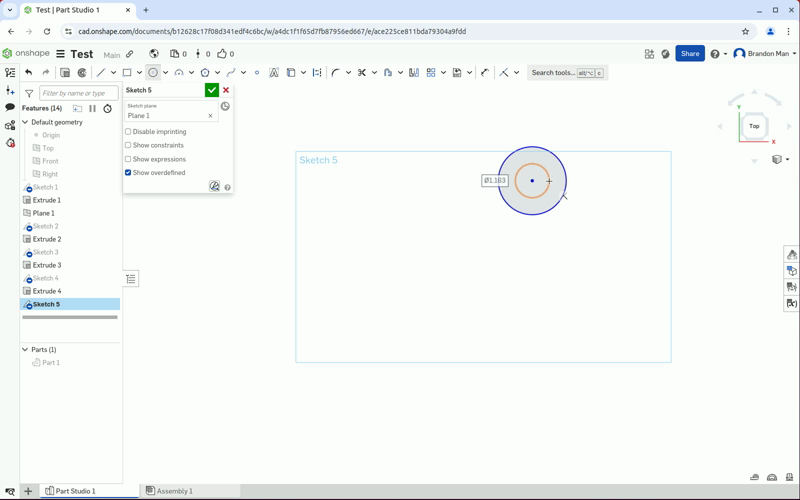
scroll(-6)
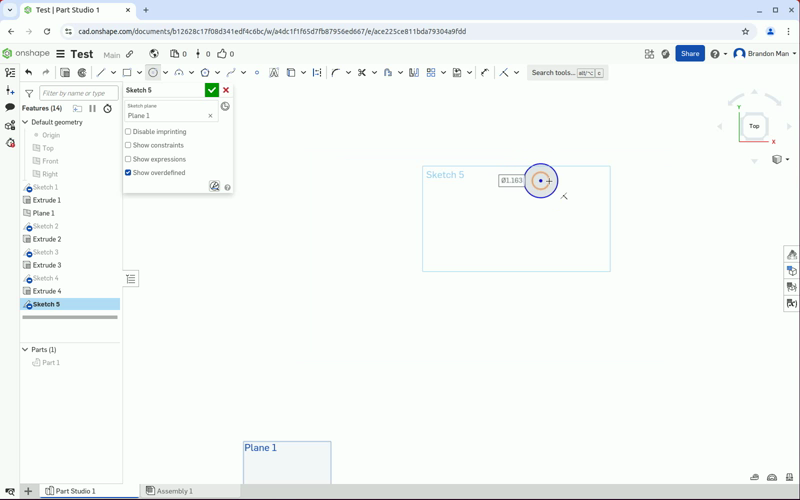
scroll(-6)
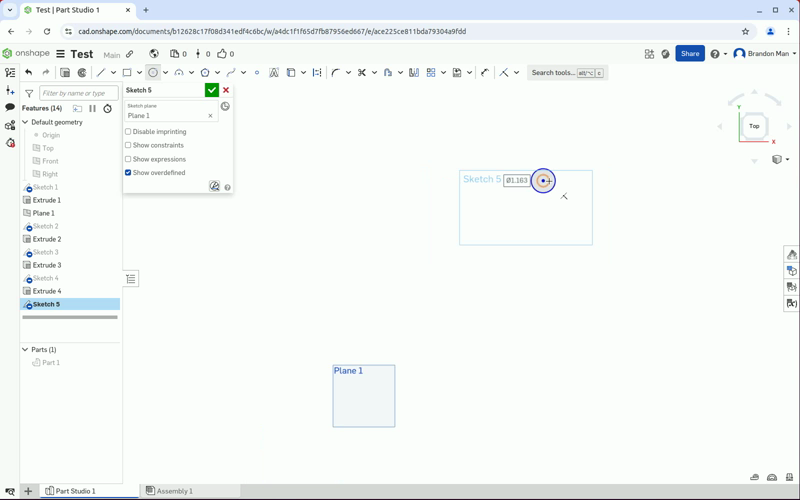
scroll(-6)
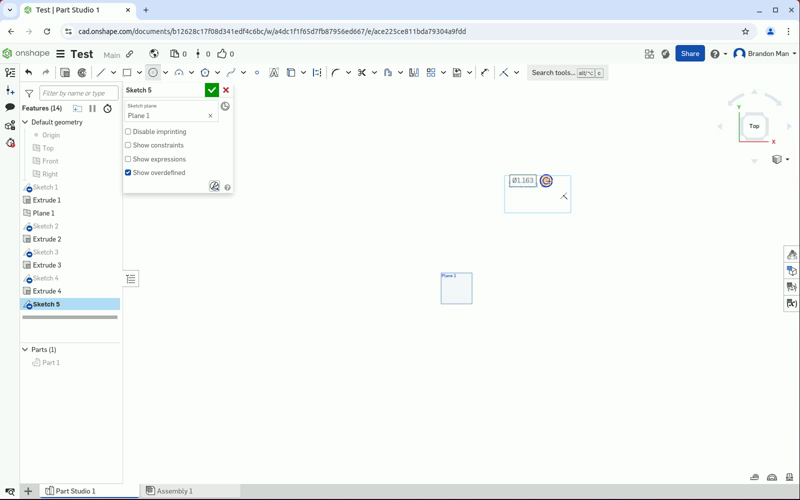
key(esc)
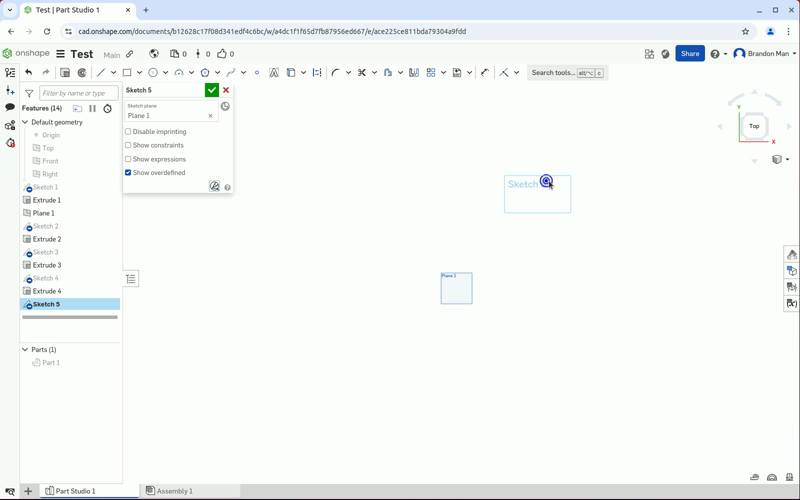
mouse_move(550, 185)
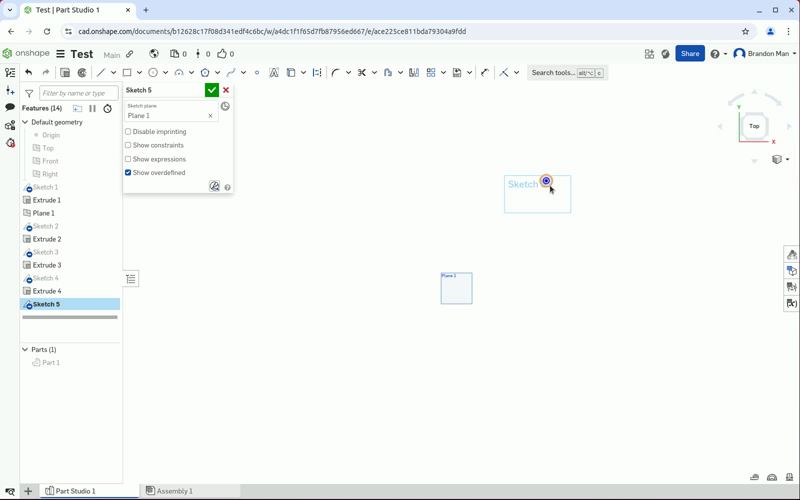
scroll(6)
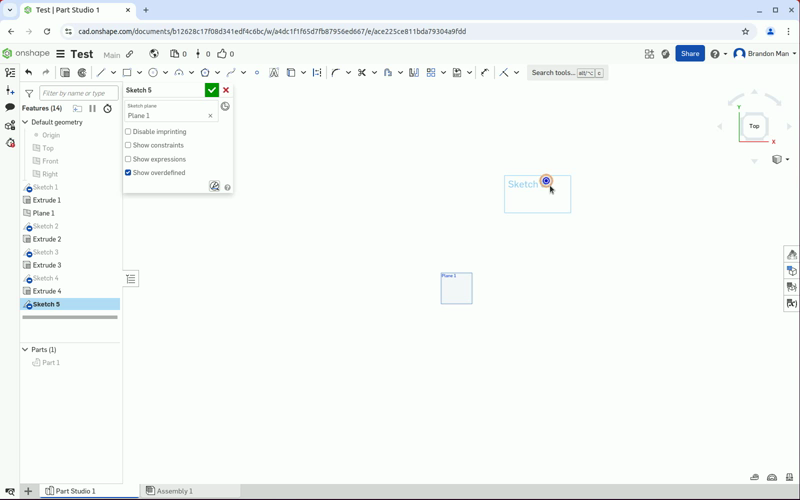
scroll(6)
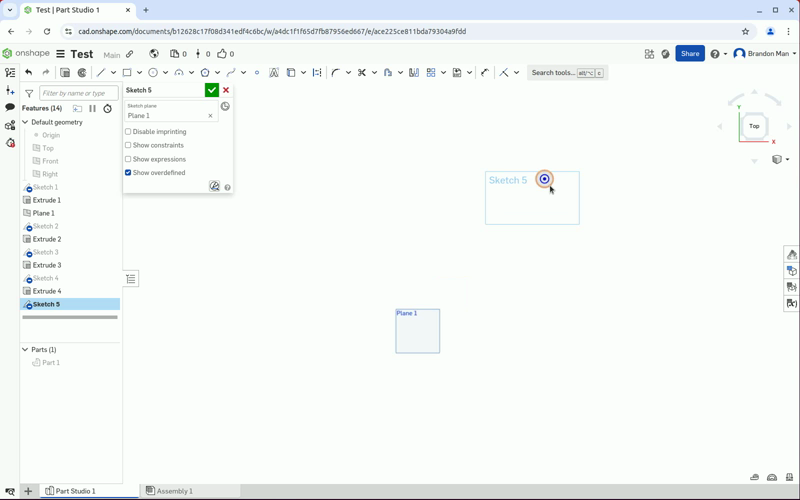
scroll(6)
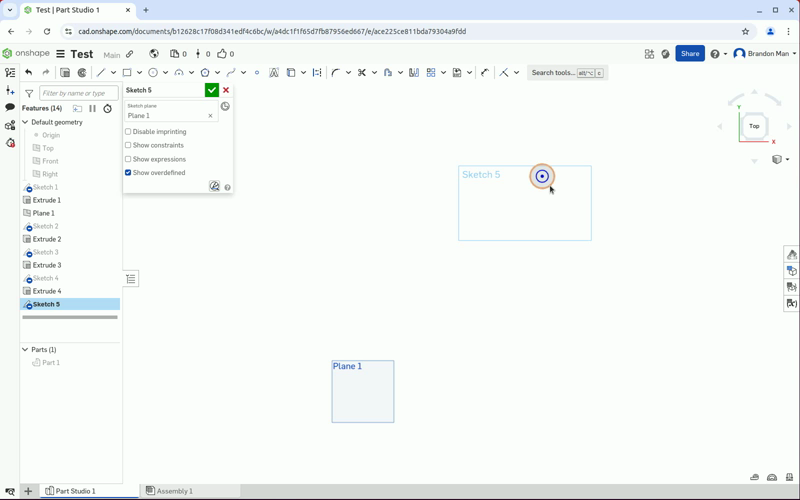
scroll(6)
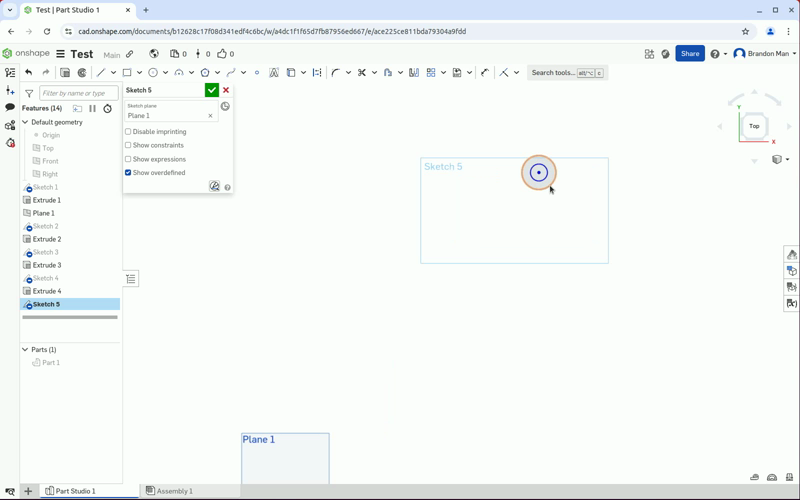
scroll(6)
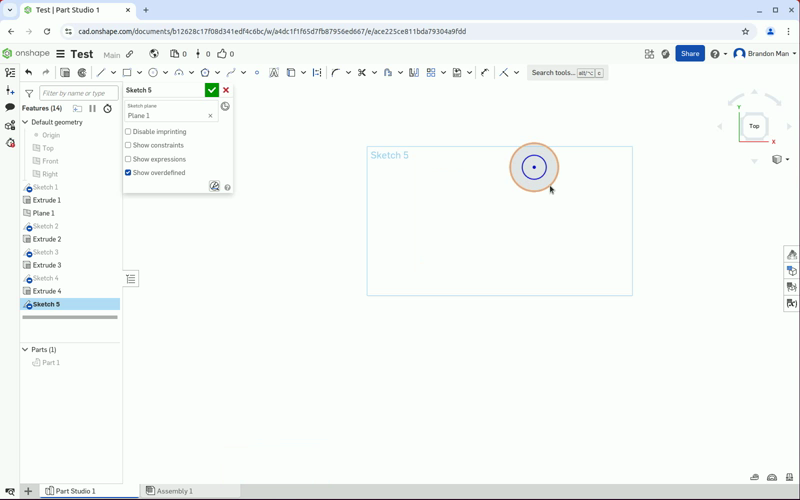
scroll(6)
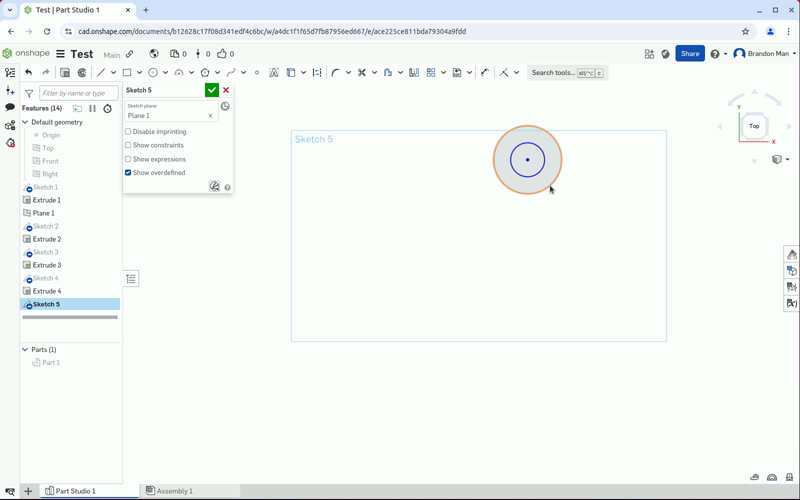
scroll(6)
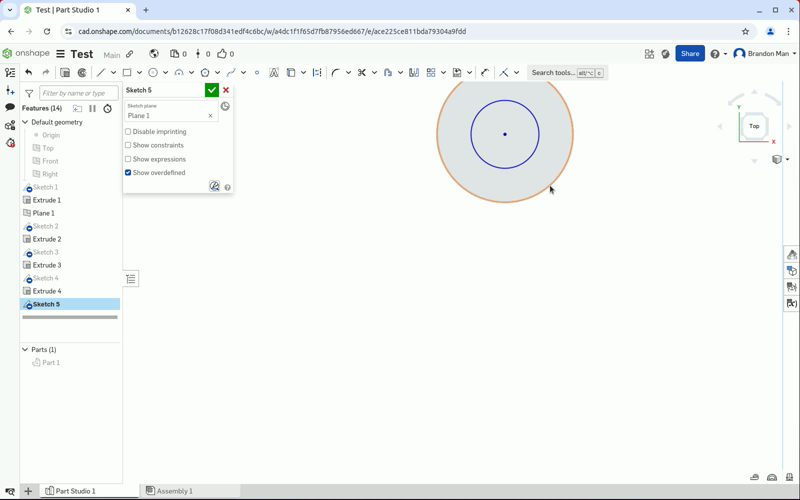
click(550, 185)
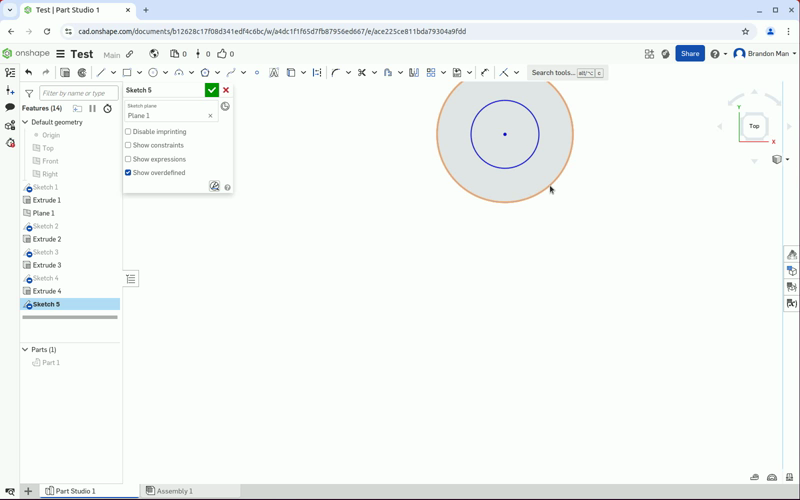
scroll(-6)
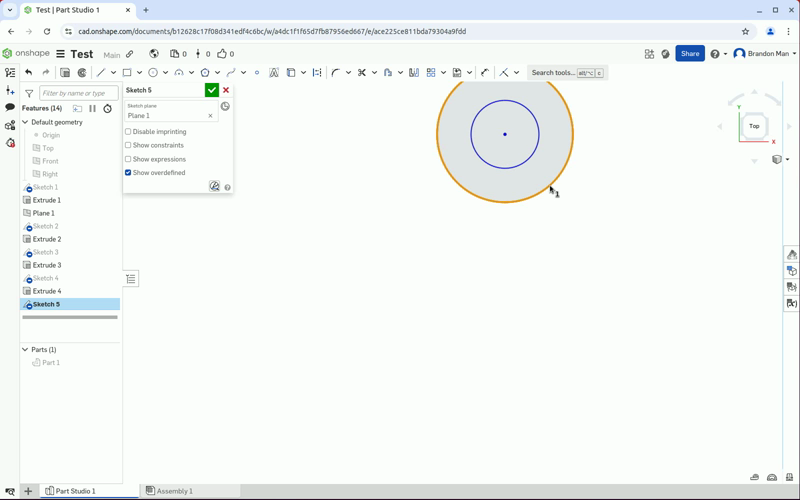
scroll(-6)
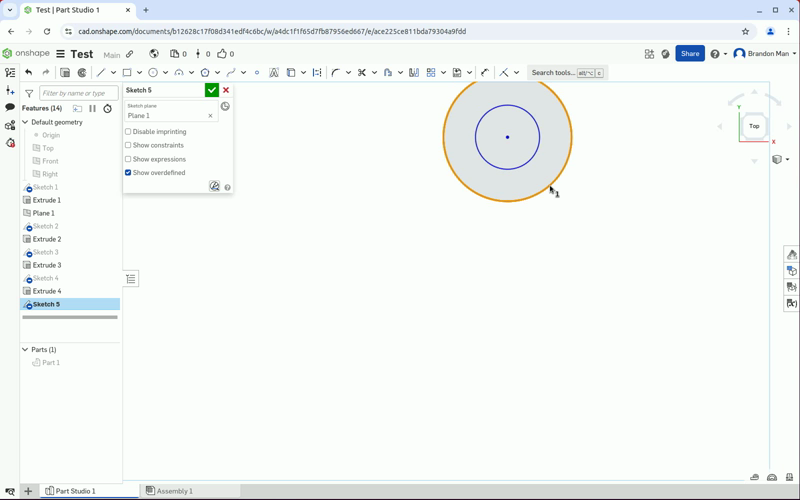
scroll(-6)
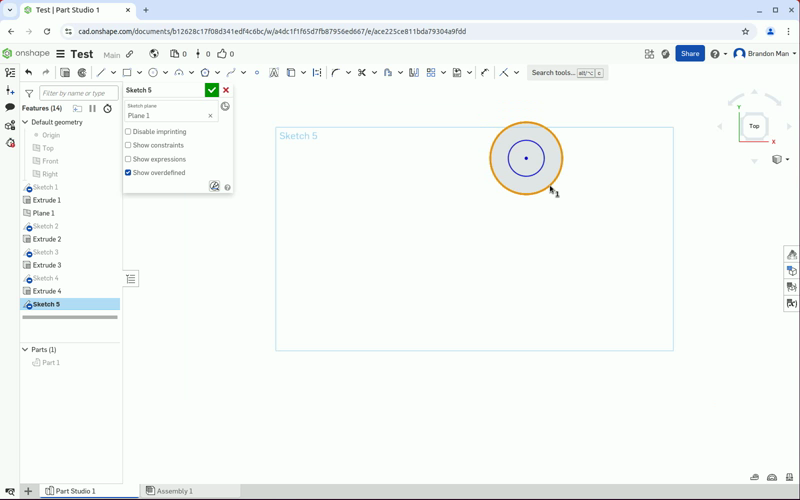
scroll(-6)
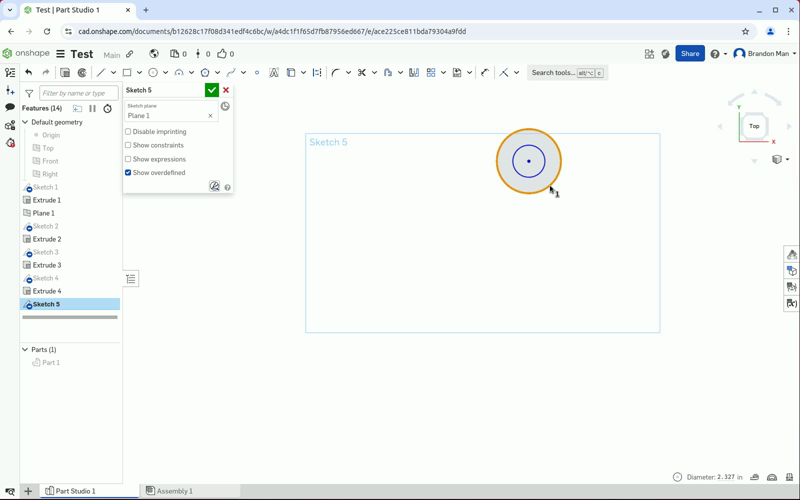
scroll(-6)
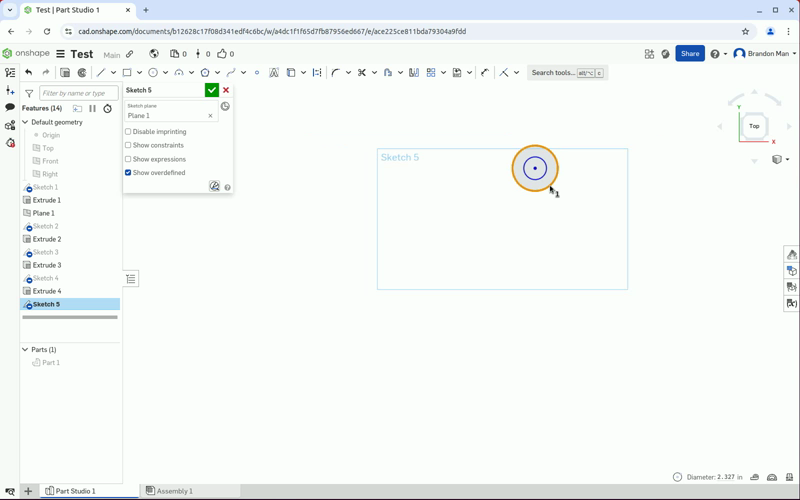
scroll(-6)
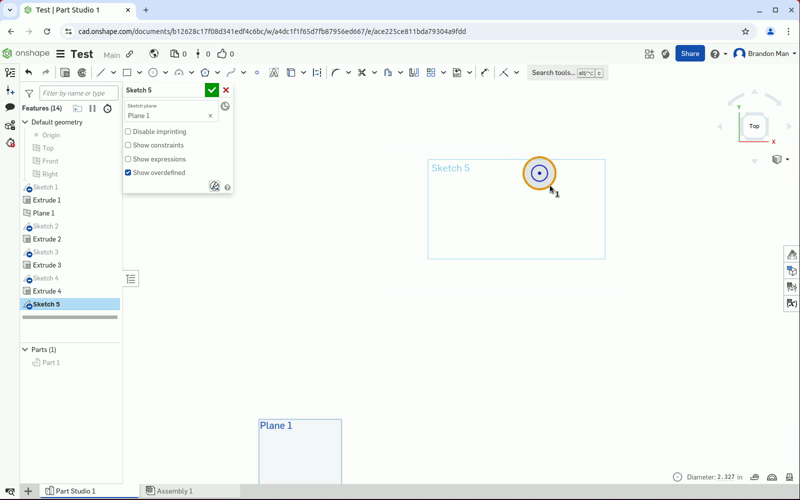
scroll(-6)
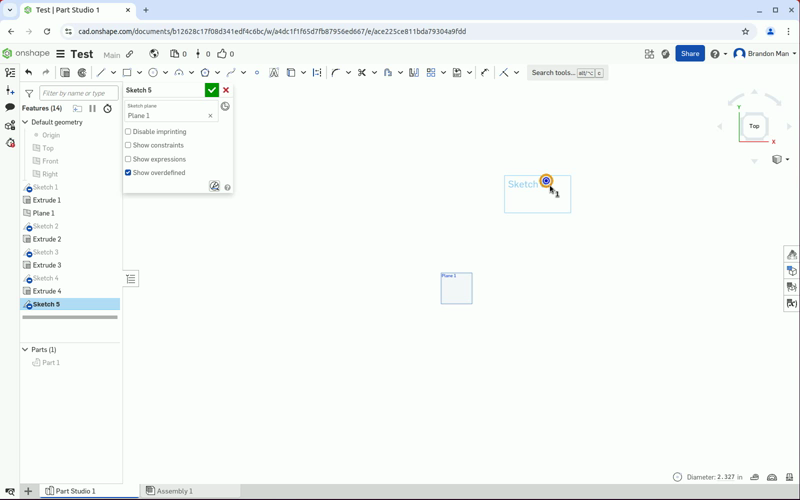
mouse_move(73, 352)
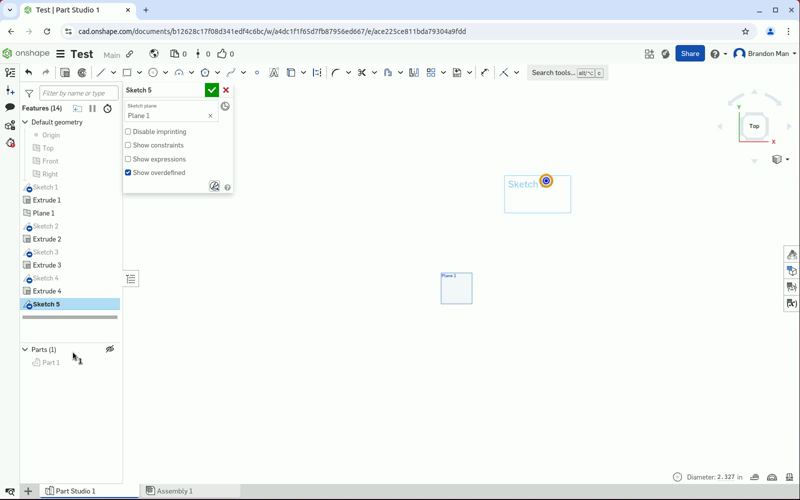
key(shift+y)
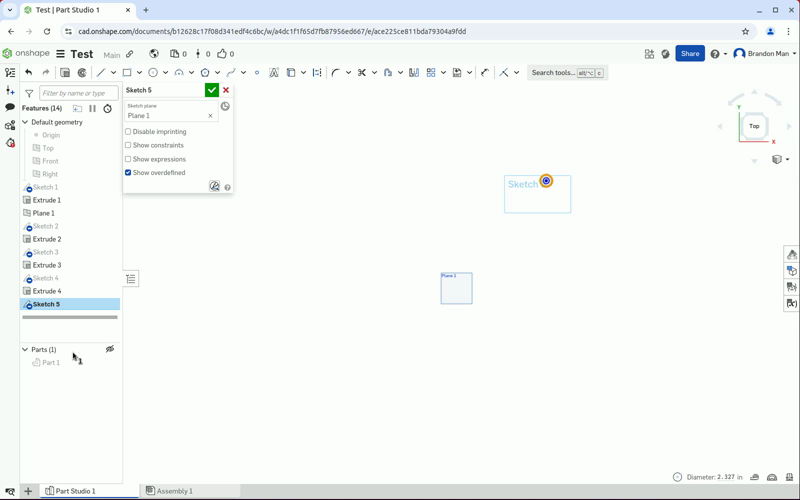
key(shift+e)
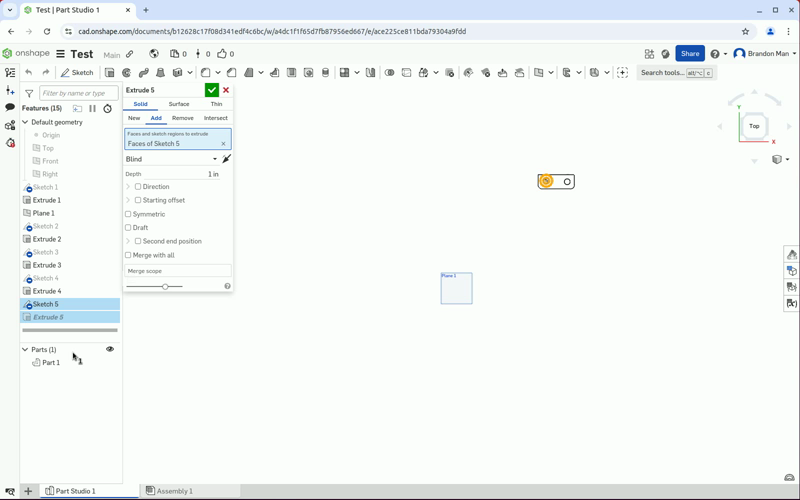
mouse_move(143, 106)
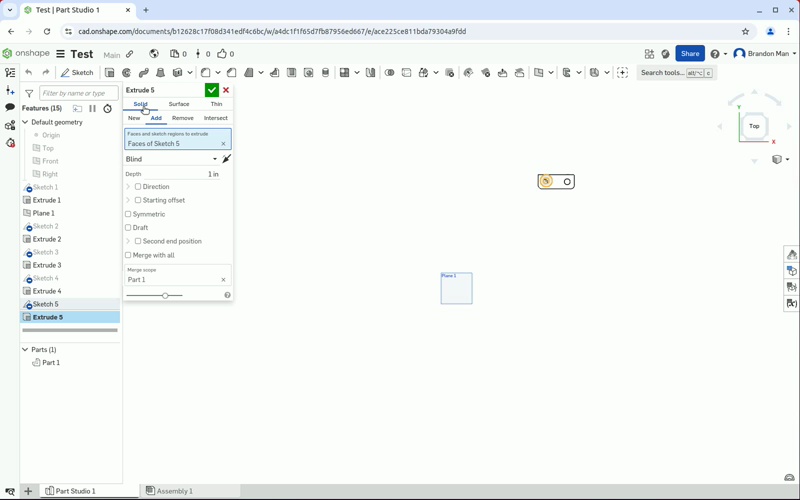
click(143, 106)
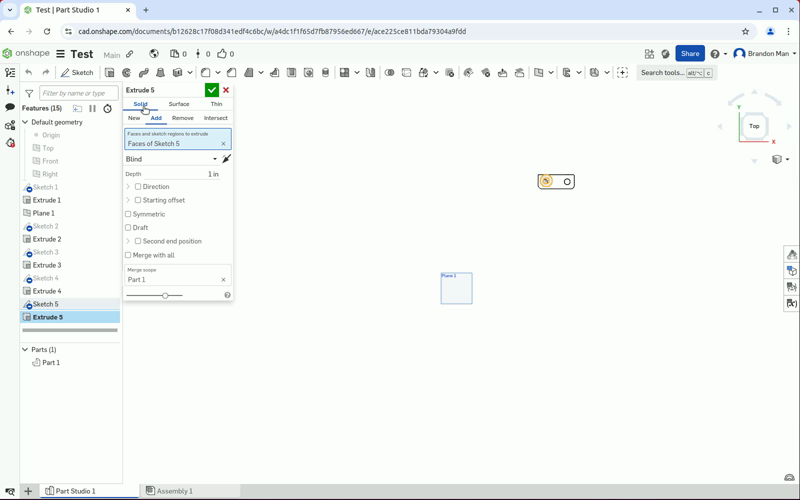
mouse_move(186, 120)
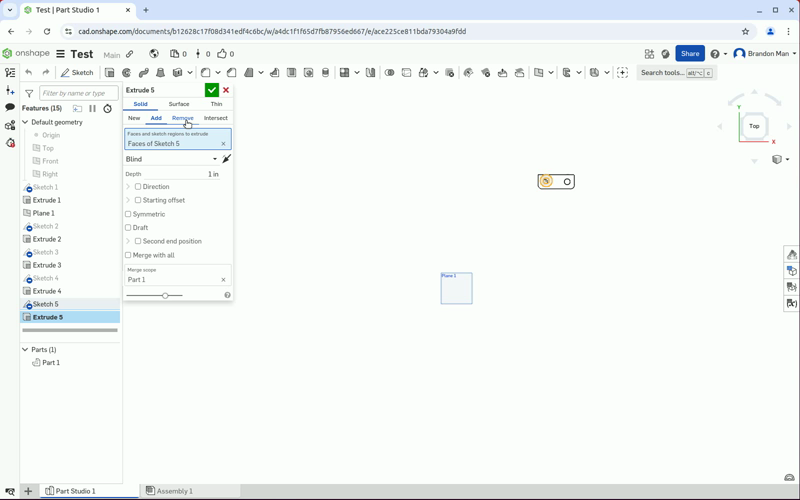
click(186, 120)
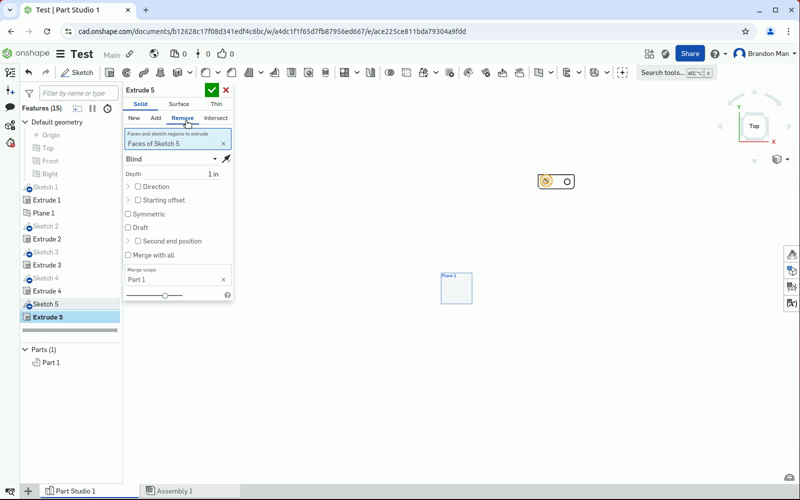
key(tab, 4)
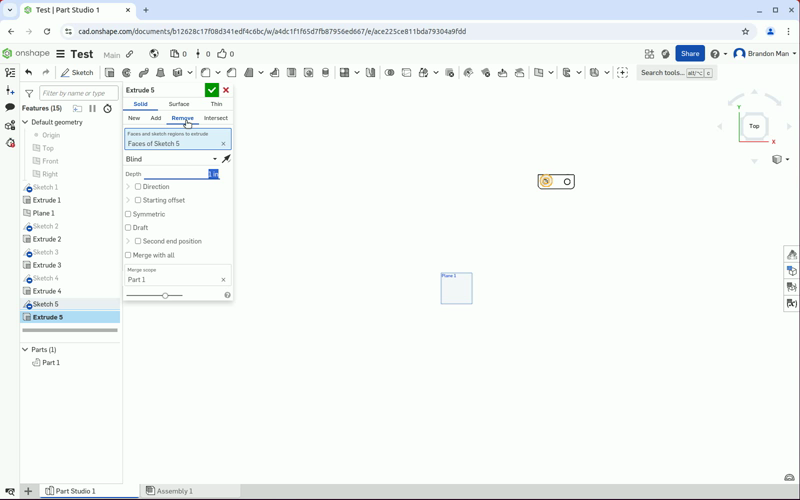
text(0.722)
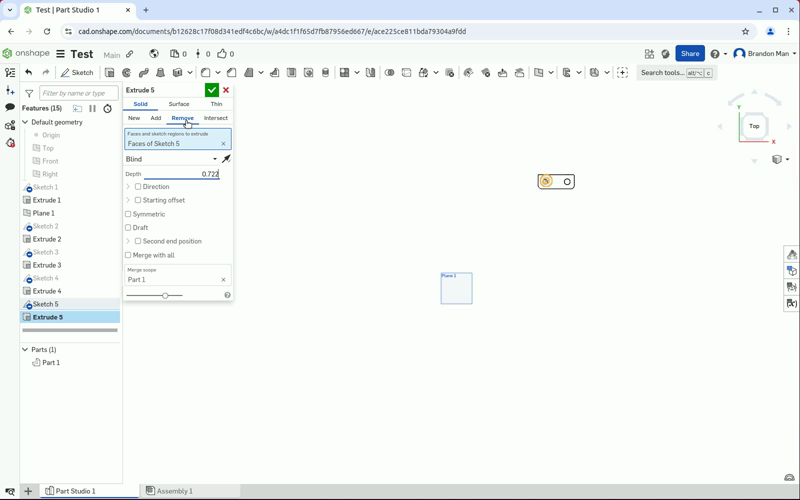
key(tab, 6)
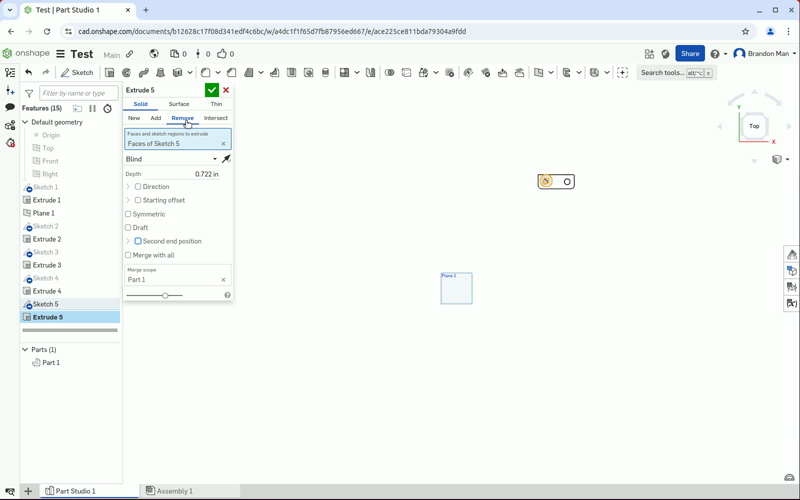
key(space)
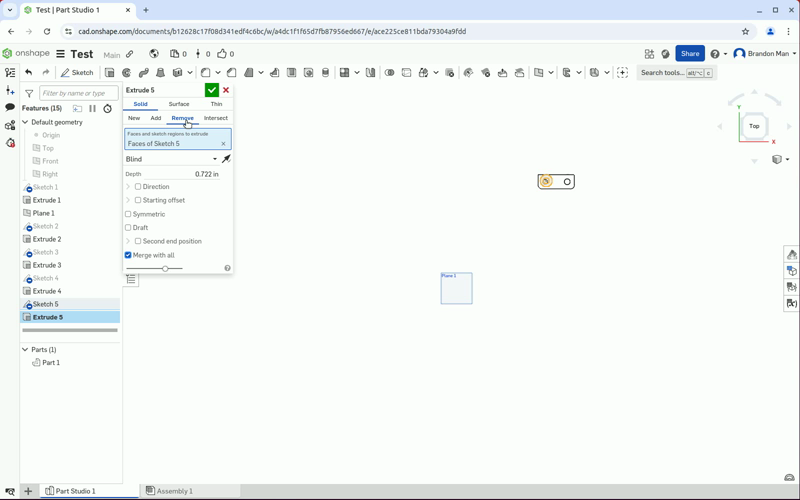
key(enter)
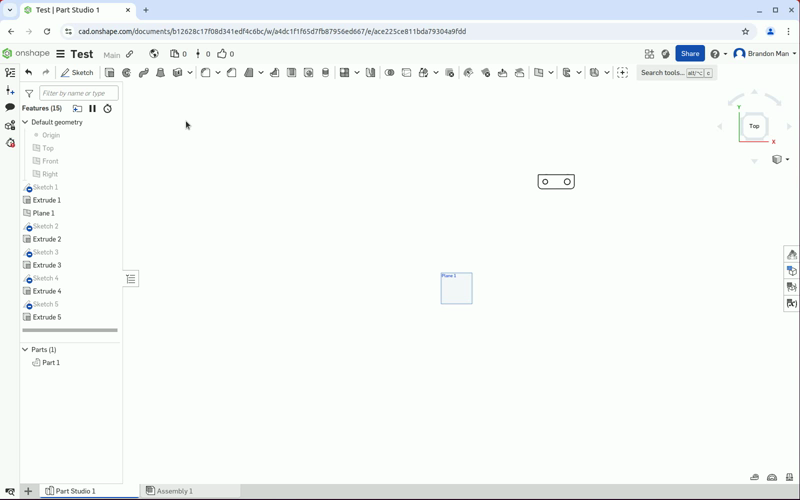
key(shift+h)
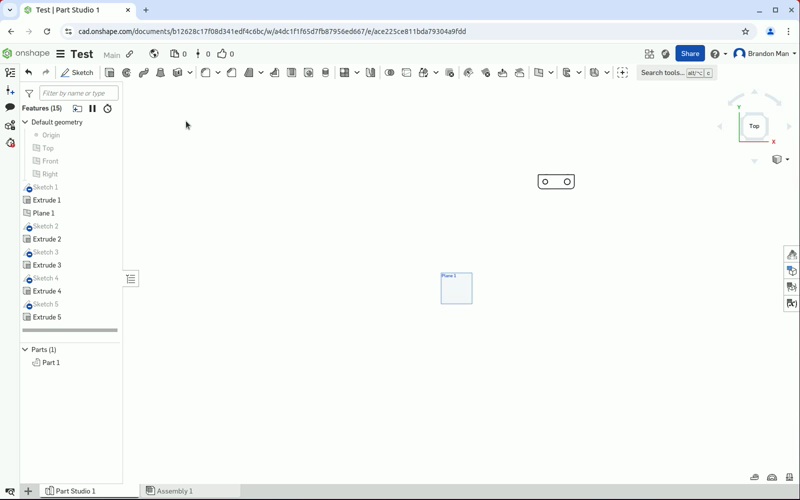
key(shift+h)
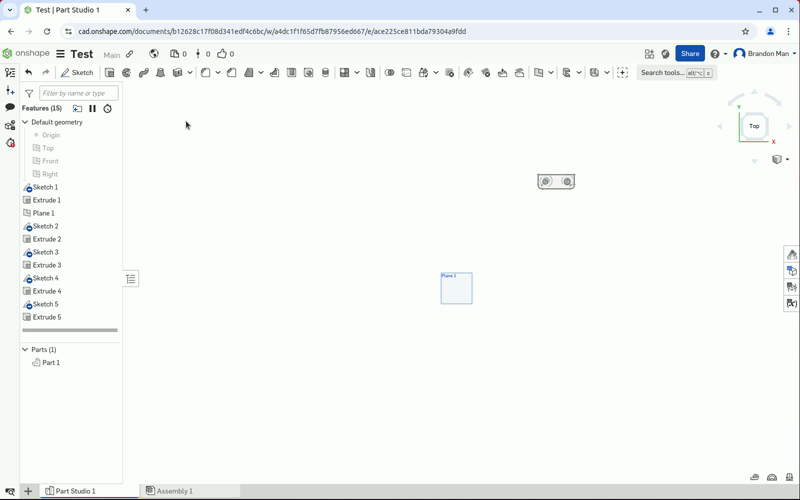
key(shift+7)
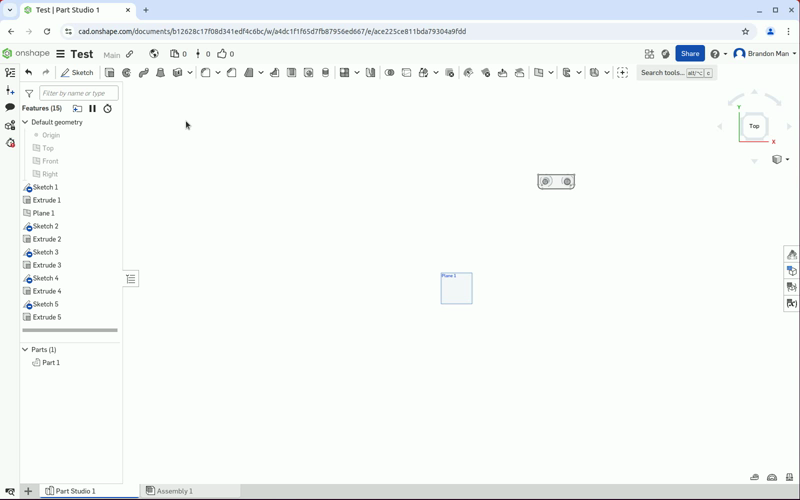
key(up, 3)
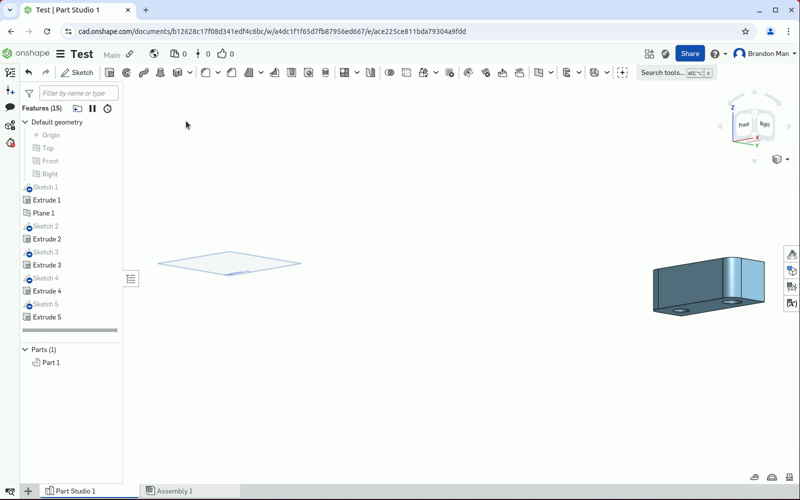
key(left, 3)
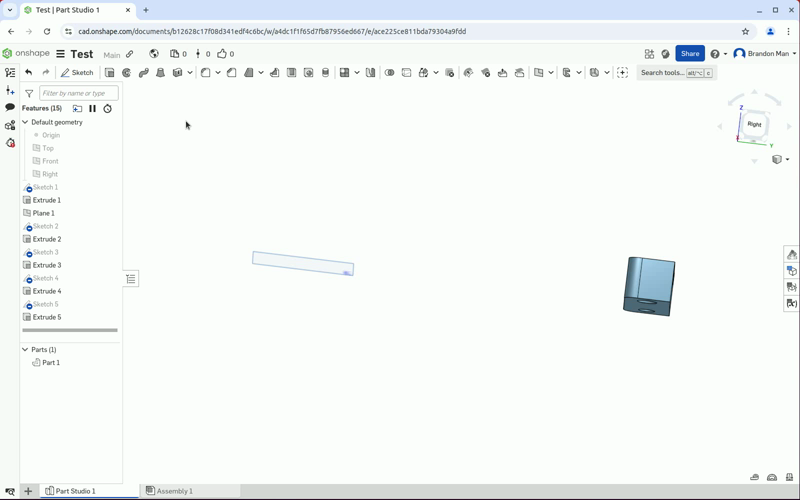
key(right, 3)
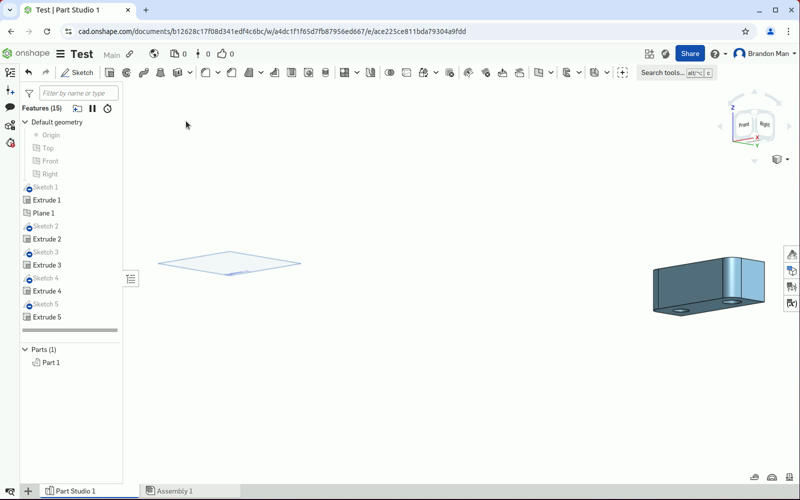
key(down, 3)
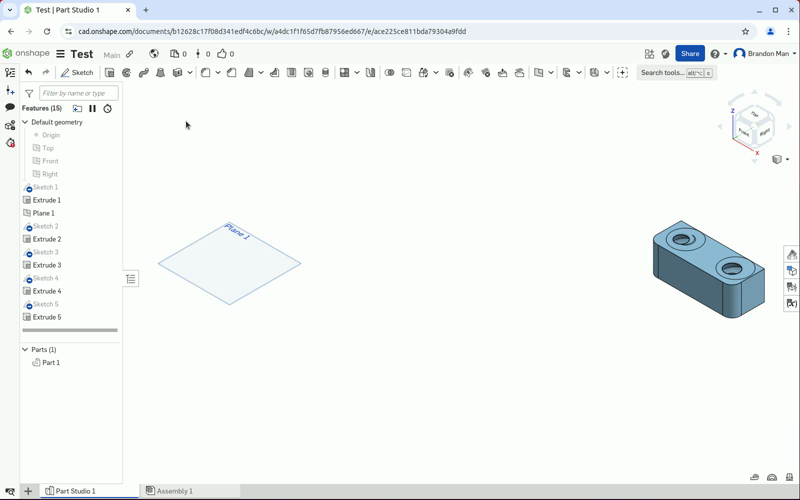
mouse_move(73, 189)
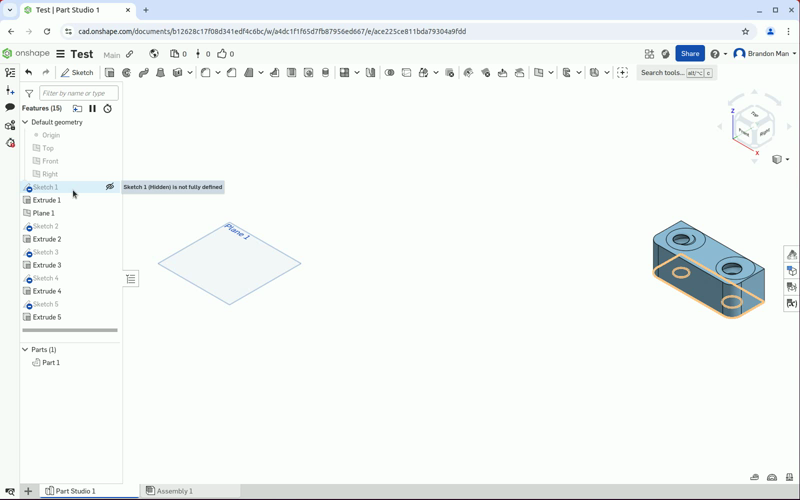
click(73, 189)